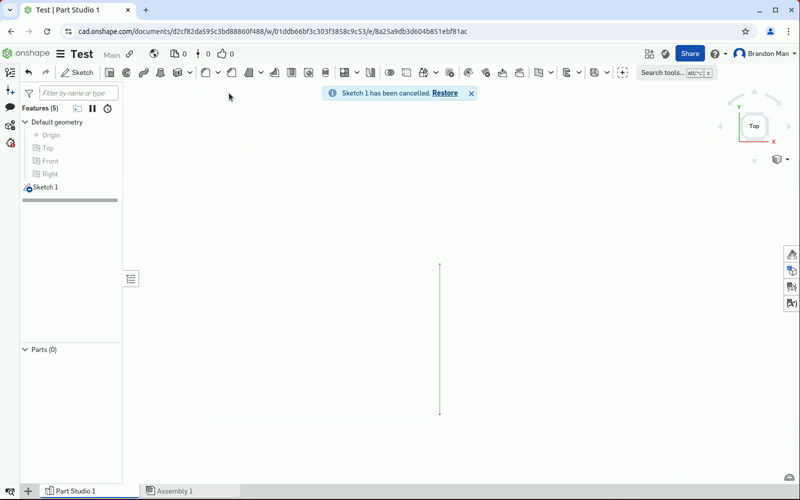
key(shift+h)
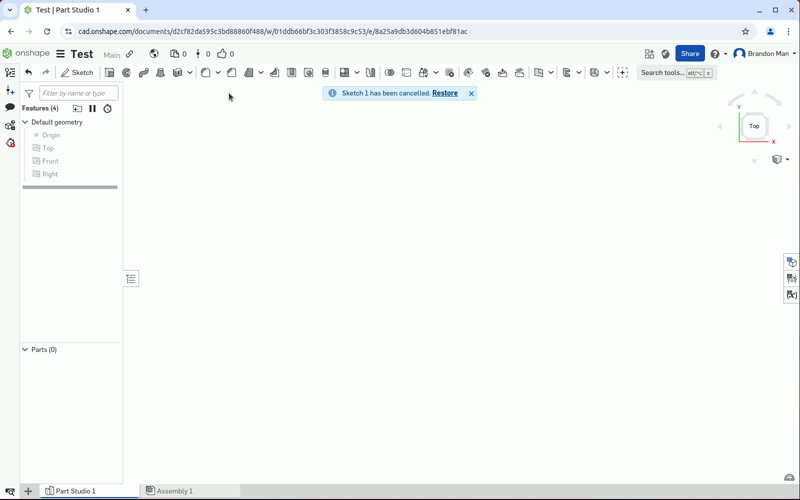
mouse_move(73, 352)
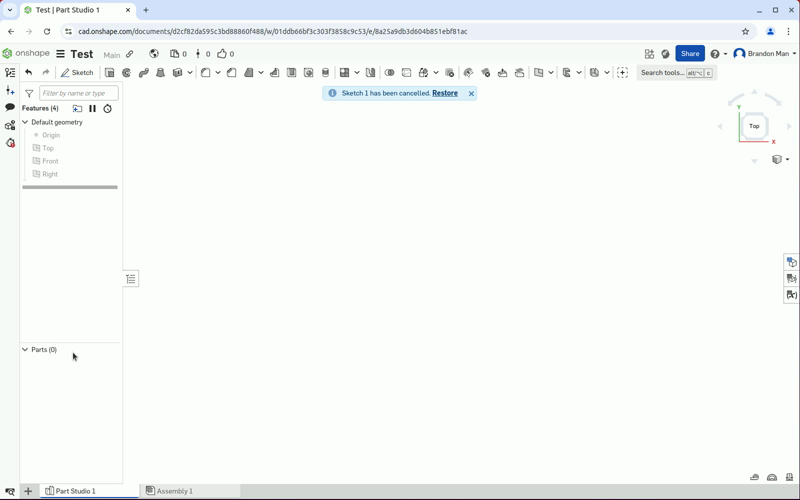
key(y)
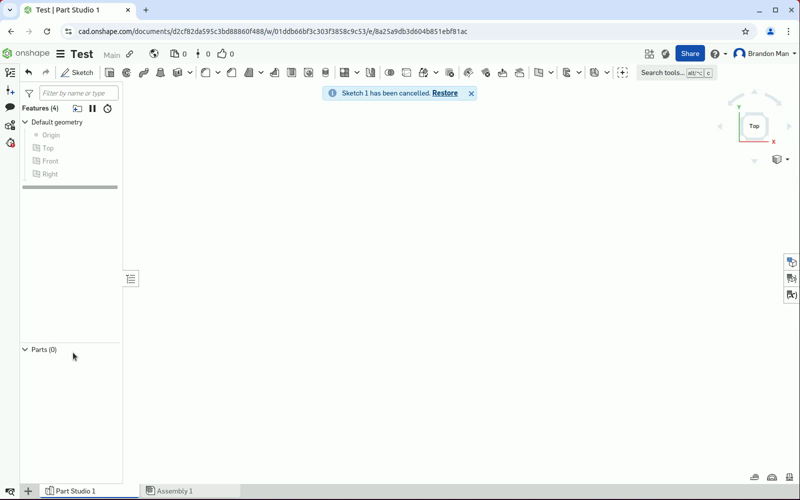
key(shift+p)
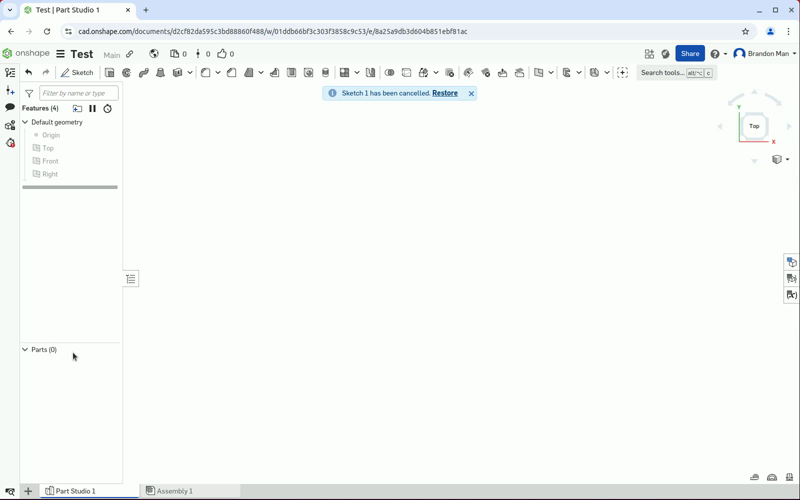
key(space)
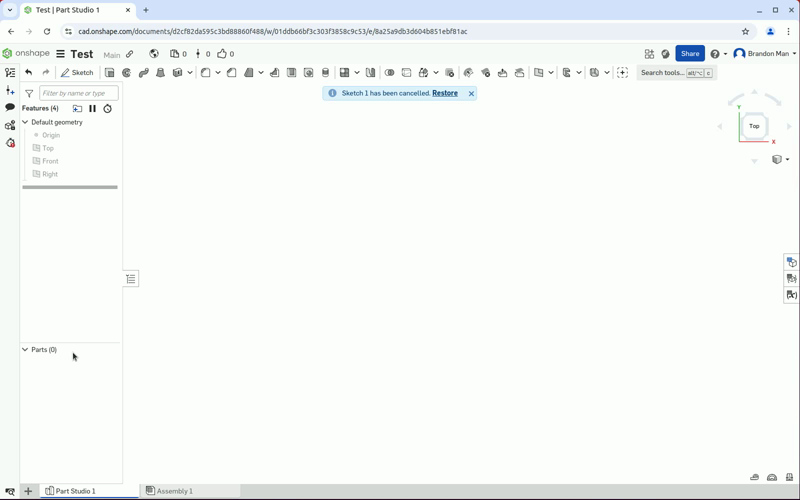
key_down(shift)
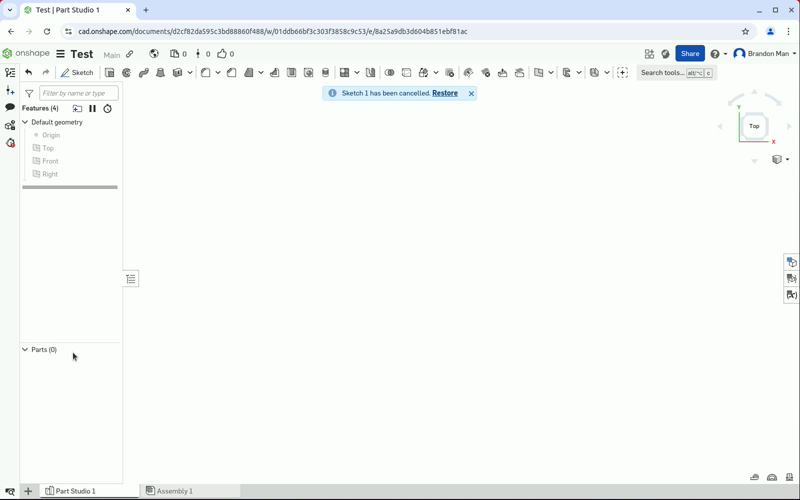
key(up)
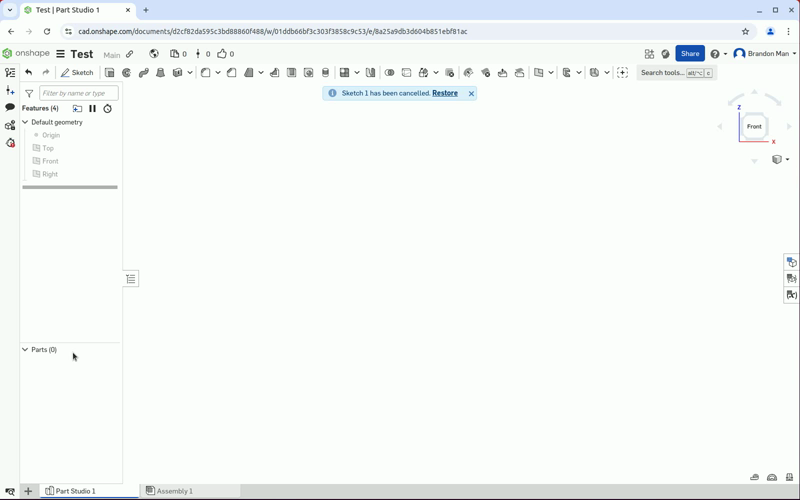
key_up(shift)
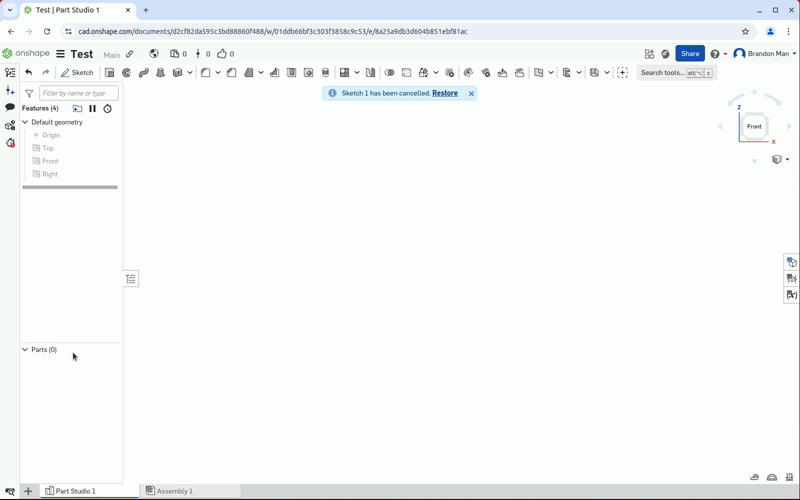
mouse_move(73, 352)
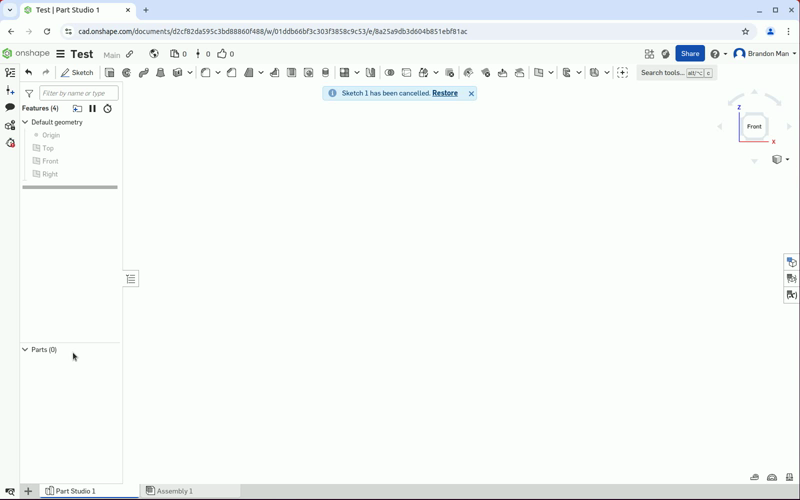
key(shift+y)
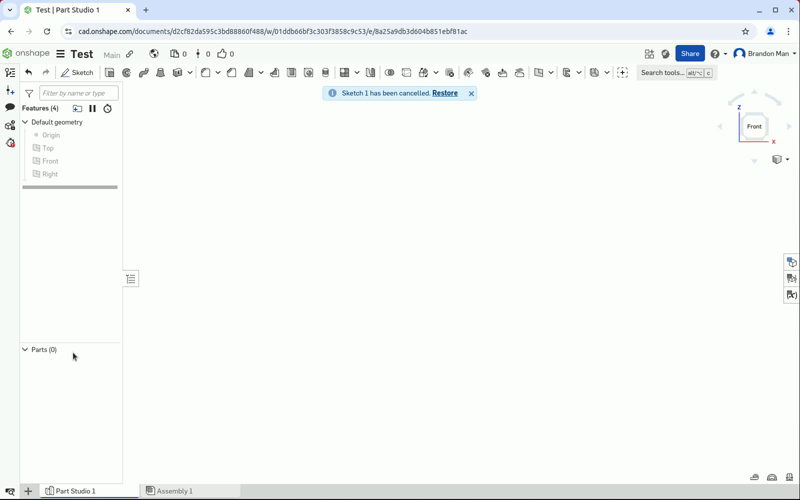
key(shift+s)
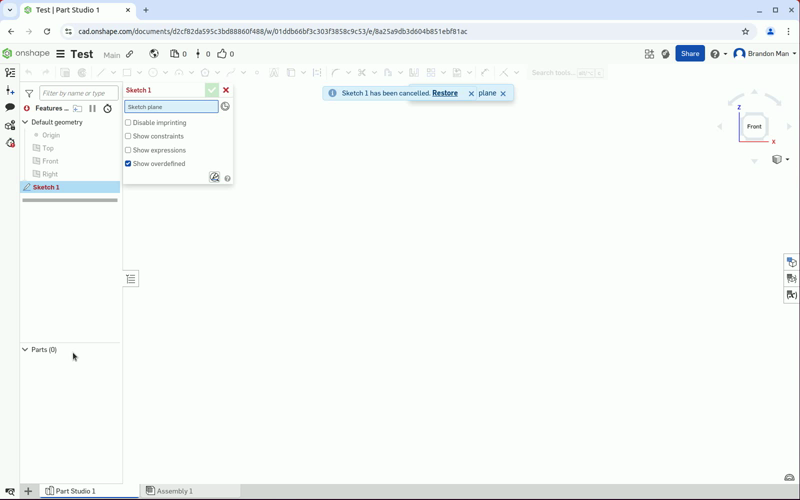
mouse_move(73, 163)
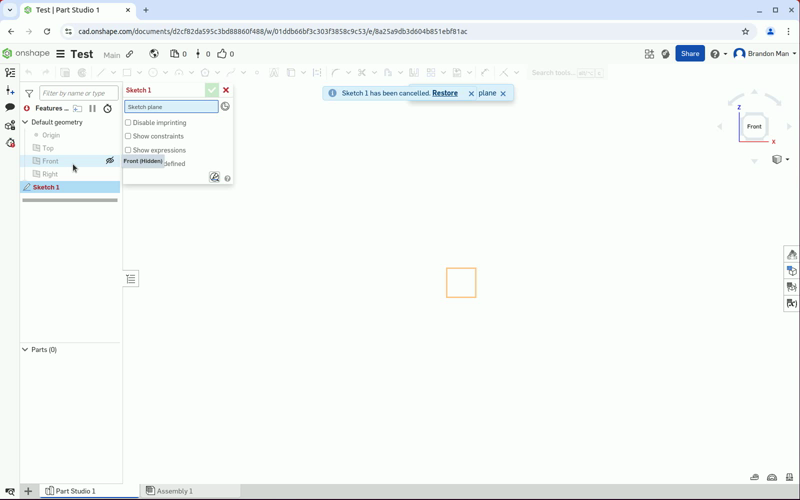
click(73, 163)
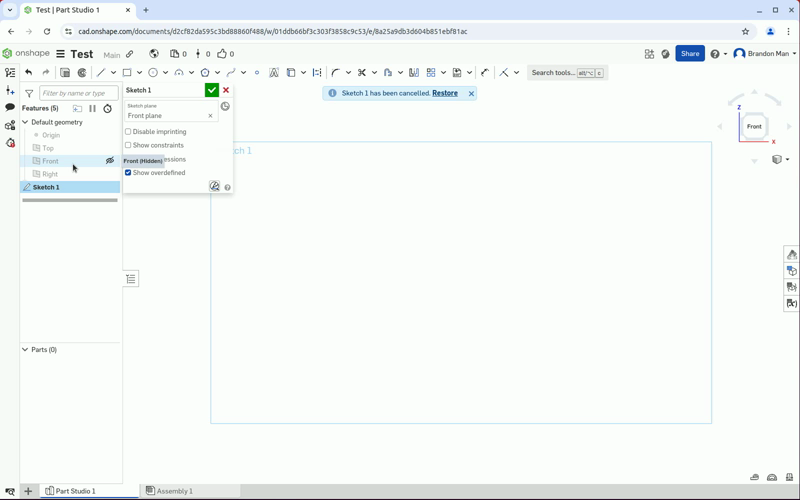
mouse_move(73, 352)
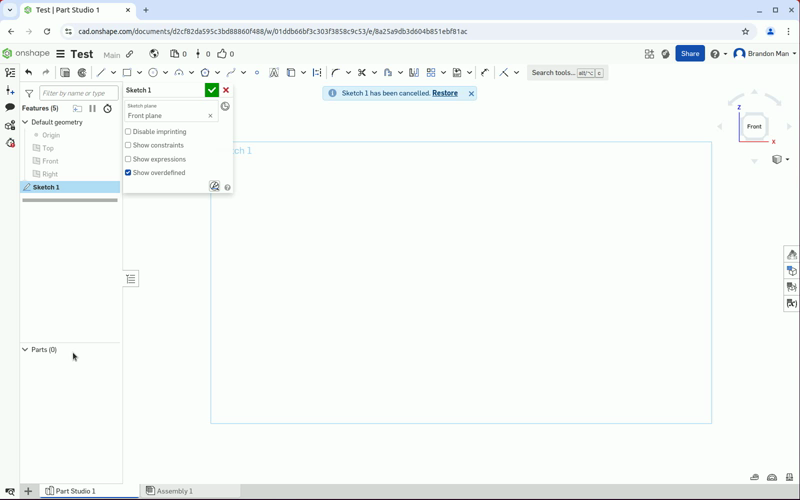
key(y)
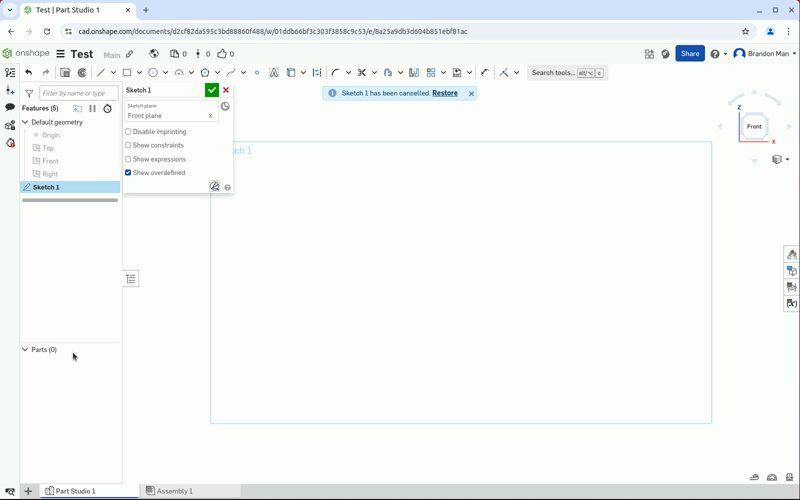
key(a)
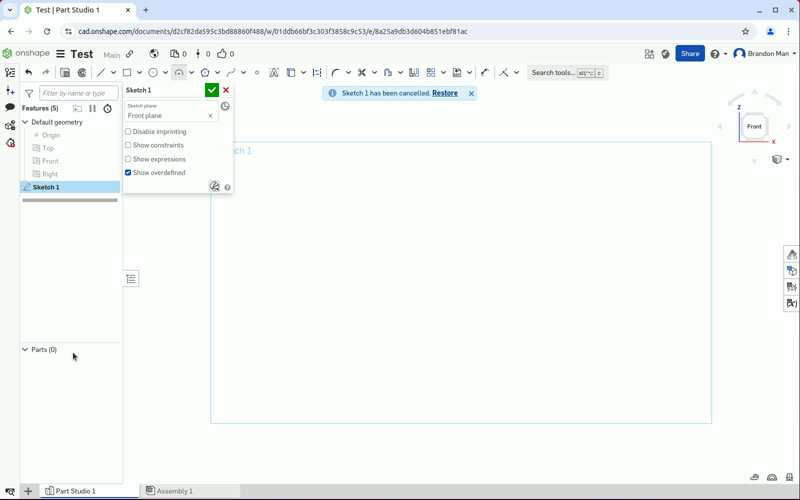
key_down(shift)
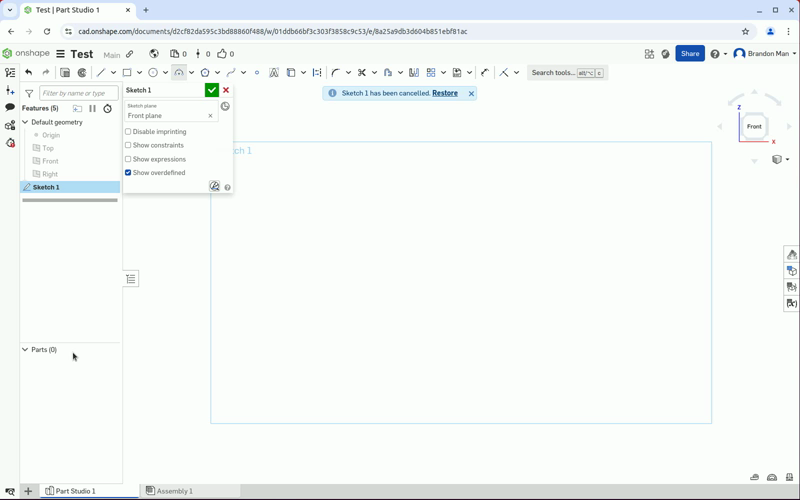
mouse_move(446, 223)
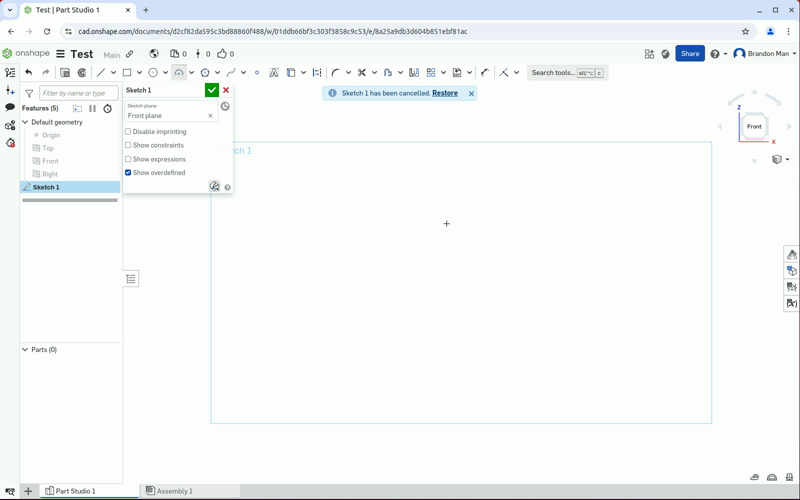
click(446, 223)
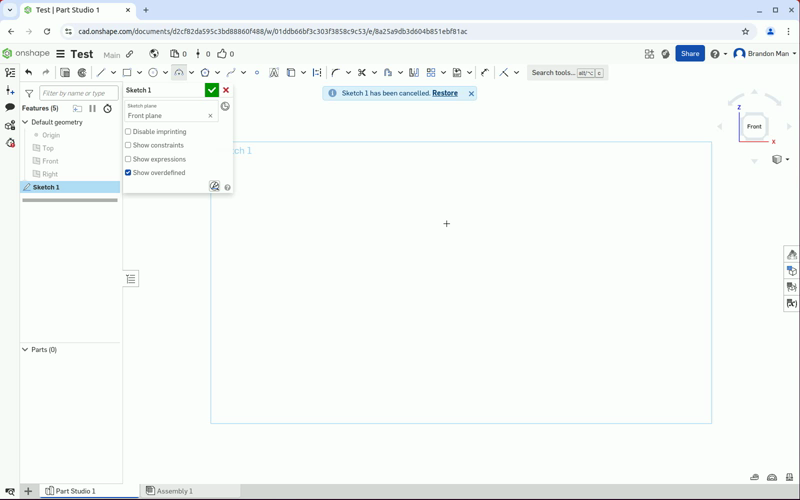
key_up(shift)
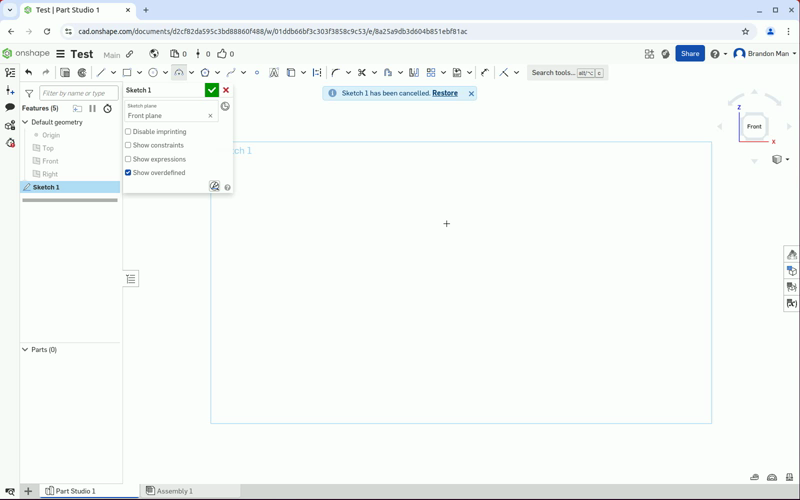
key_down(shift)
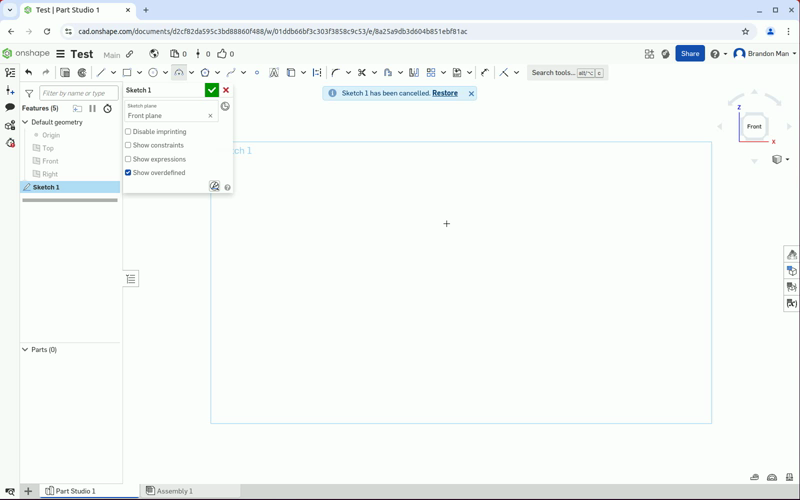
mouse_move(476, 223)
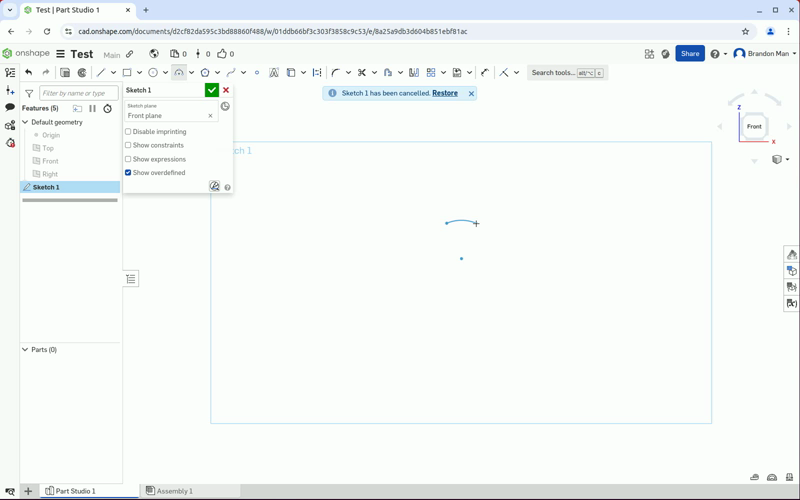
click(476, 223)
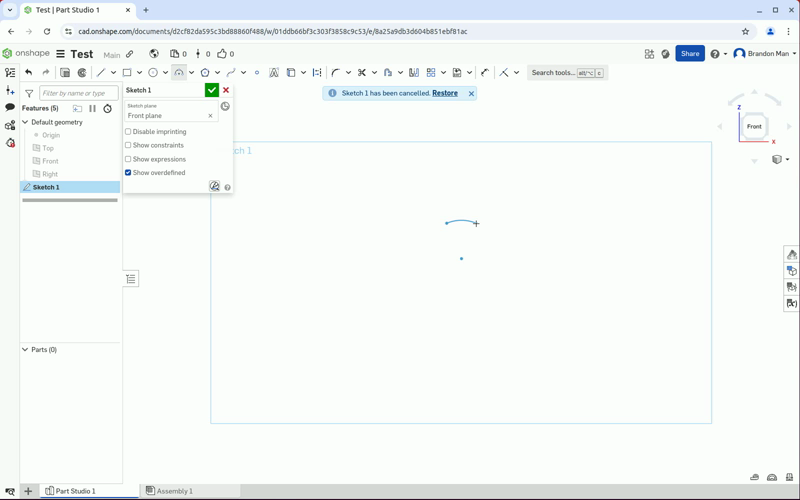
mouse_move(461, 210)
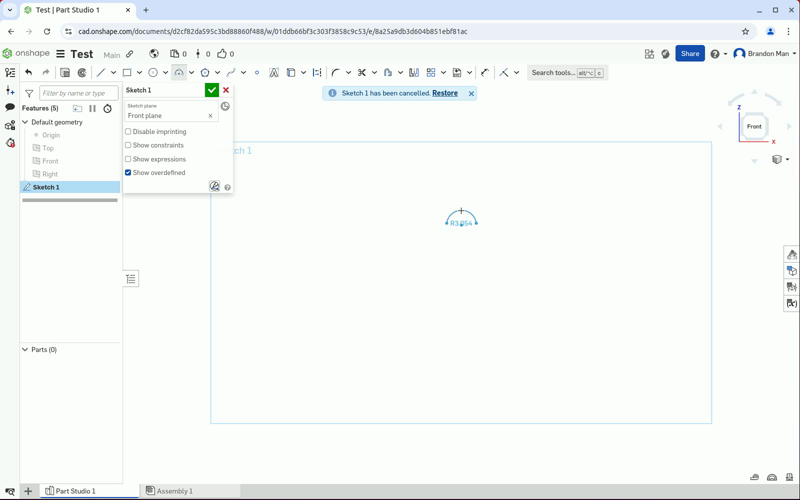
click(461, 210)
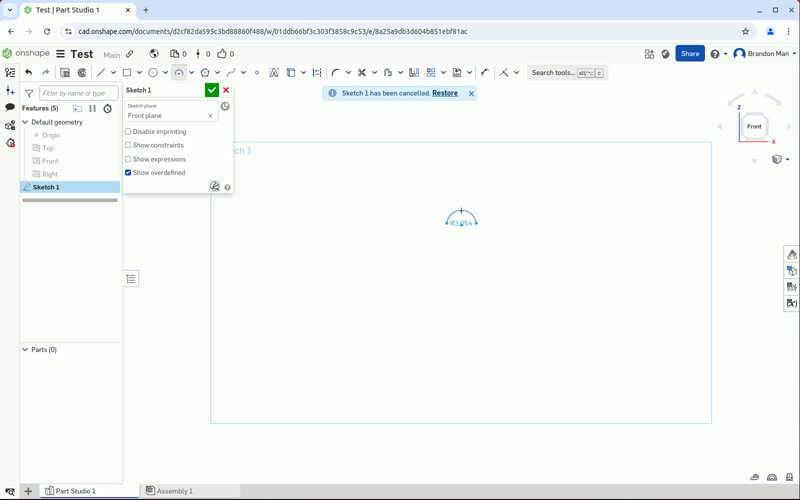
key_up(shift)
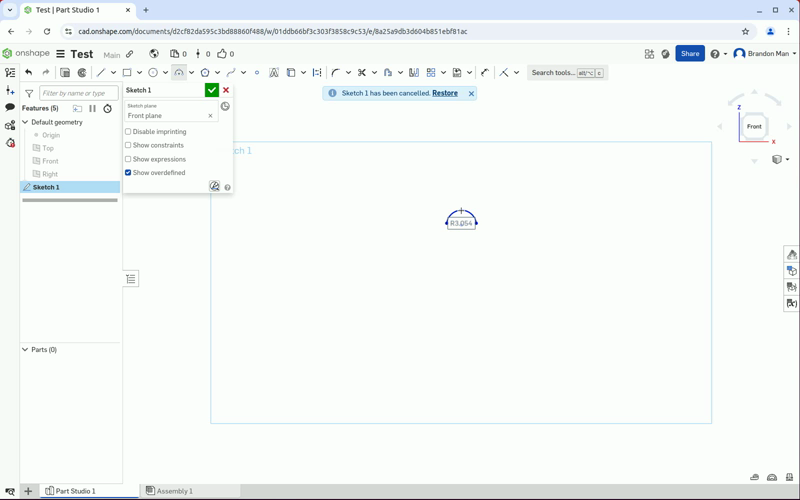
key(esc)
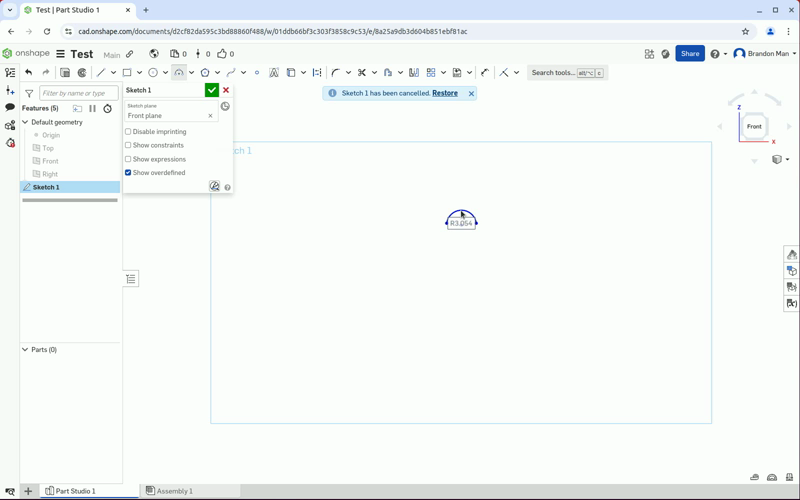
key(l)
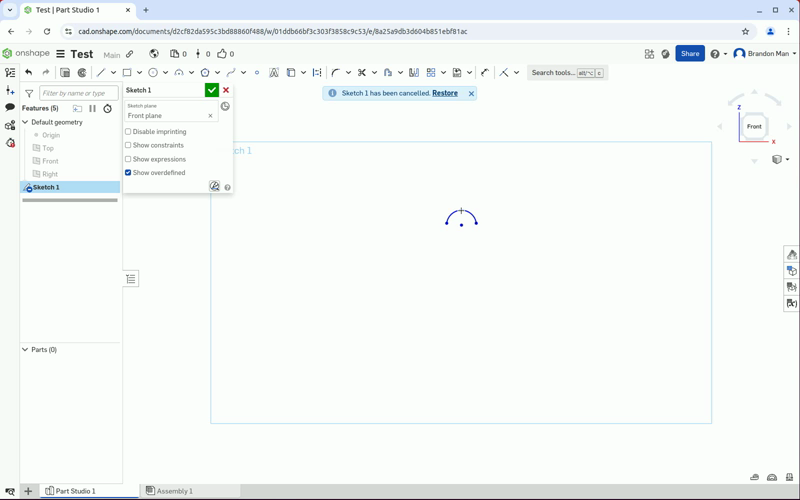
mouse_move(476, 223)
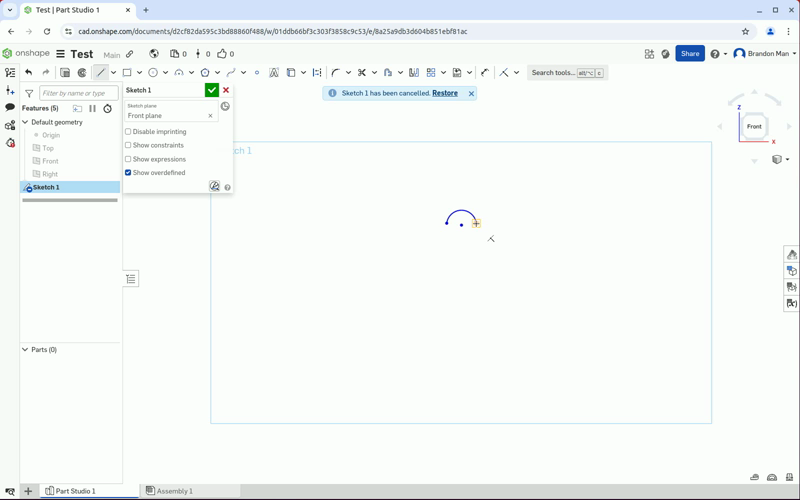
click(476, 223)
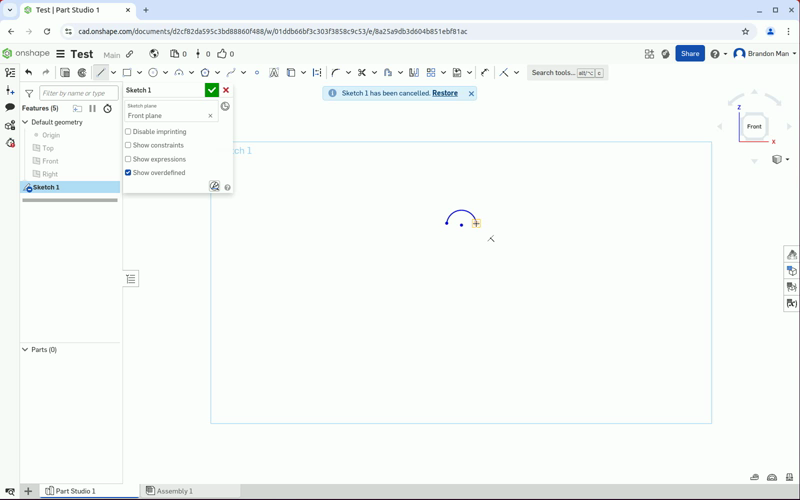
key_down(shift)
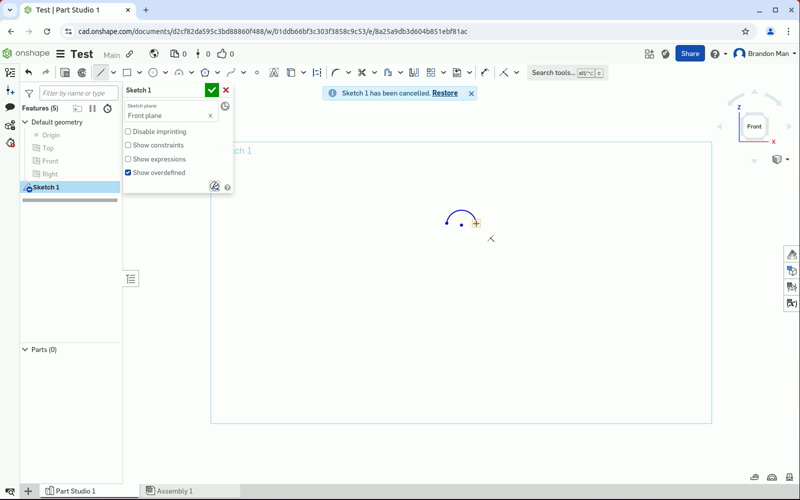
mouse_move(506, 223)
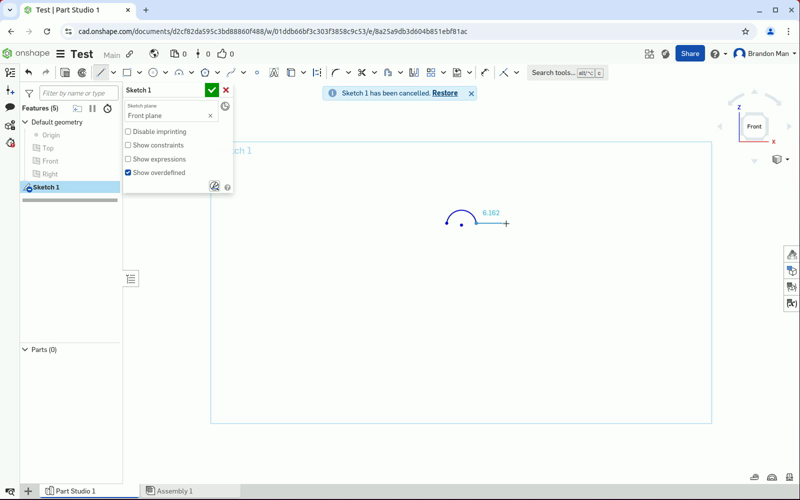
mouse_move(470, 176)
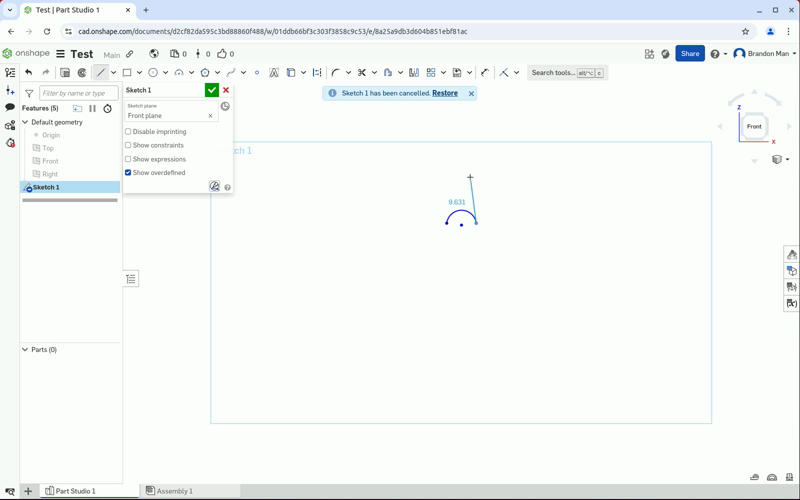
click(470, 176)
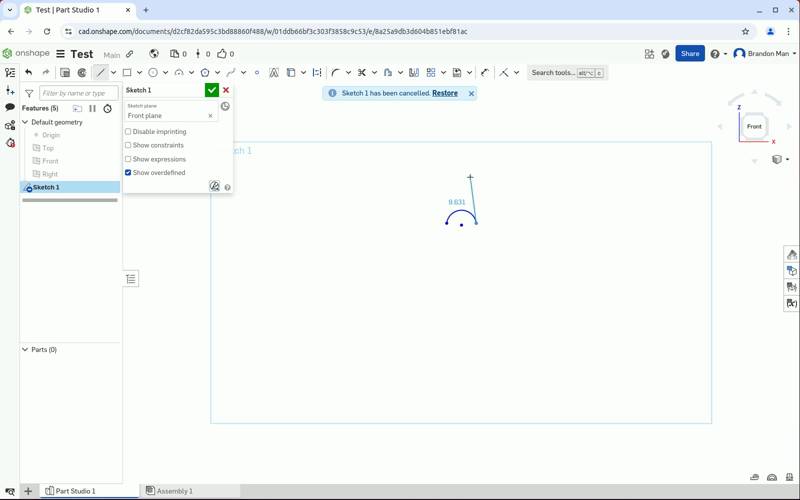
key_up(shift)
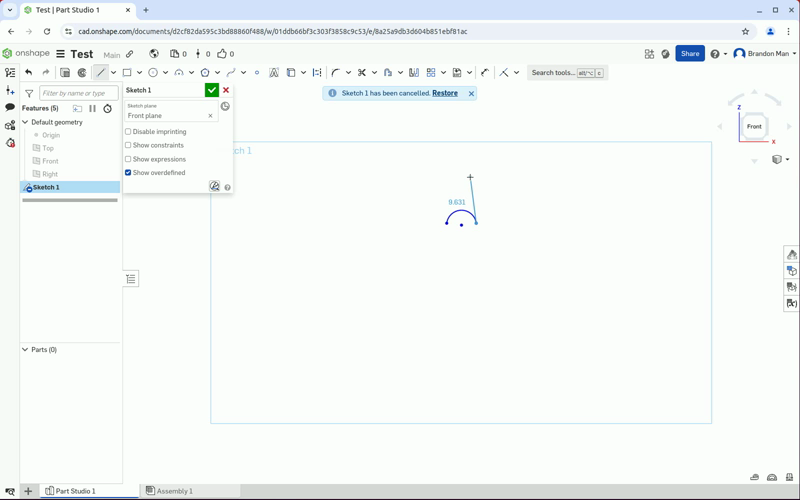
key(esc)
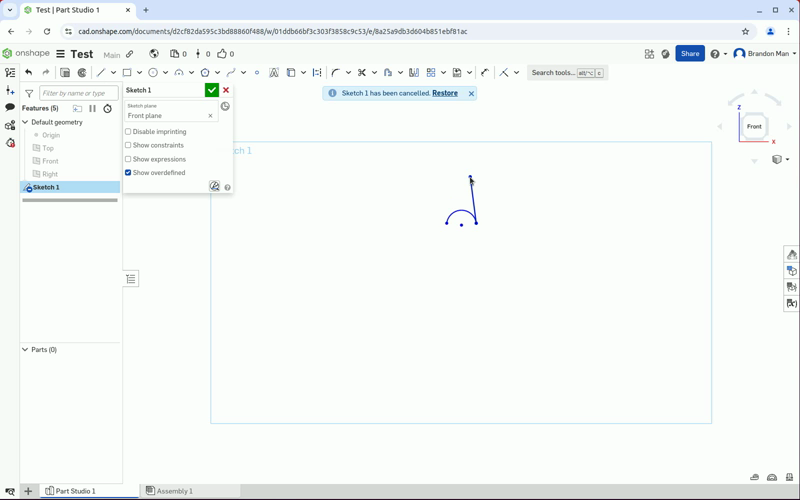
key(a)
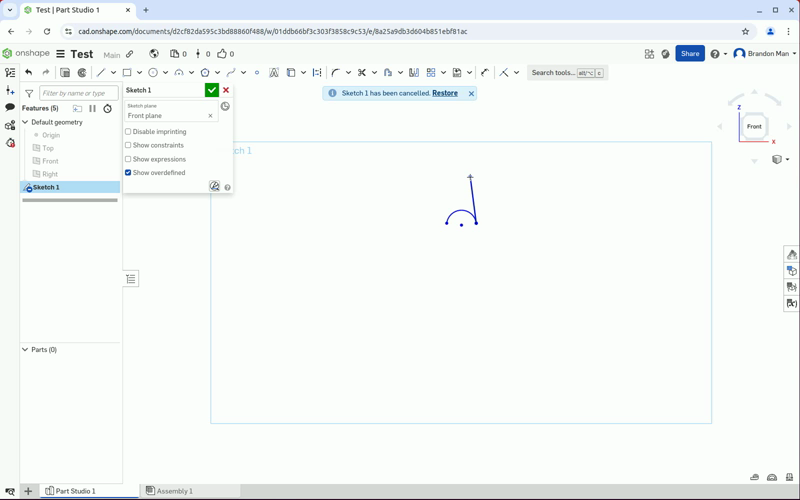
mouse_move(470, 176)
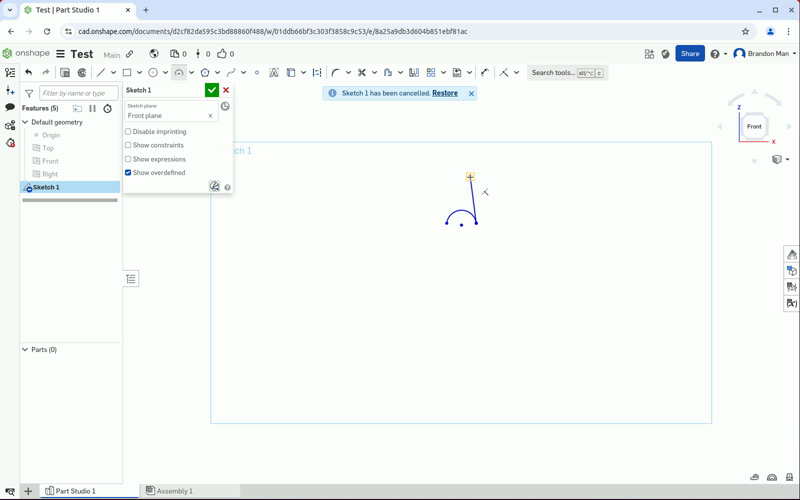
click(470, 176)
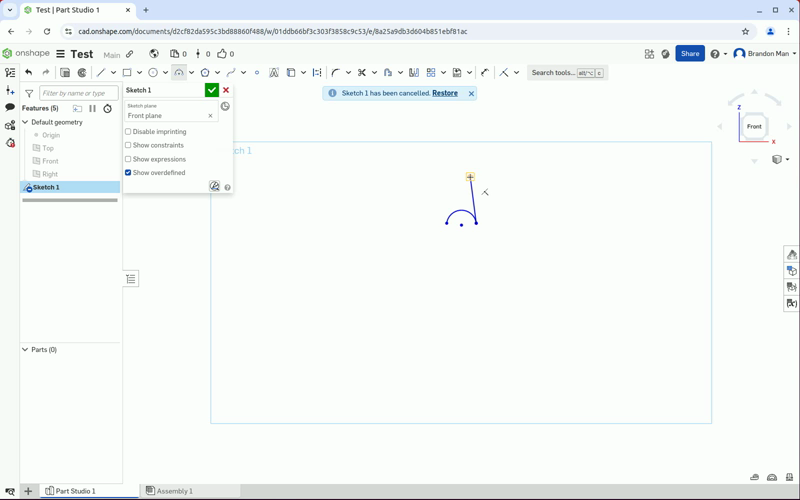
key_down(shift)
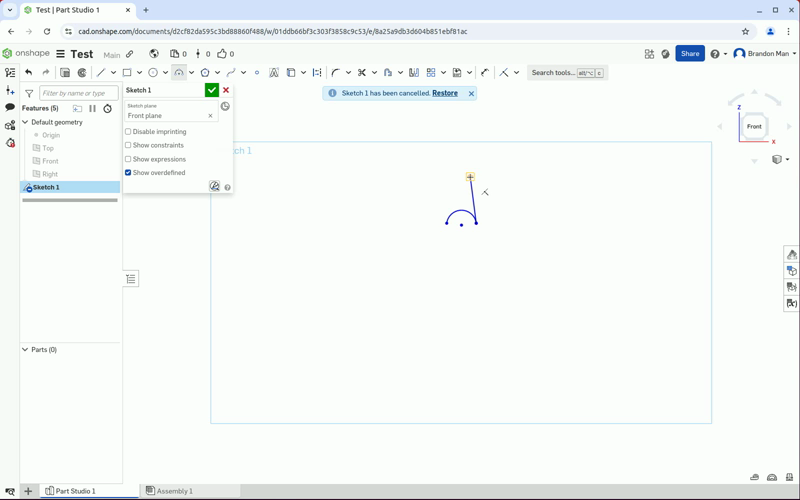
mouse_move(452, 176)
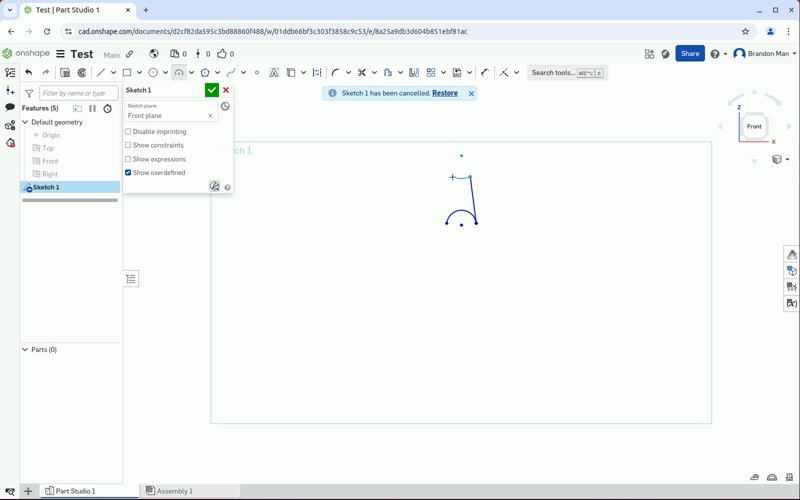
click(452, 176)
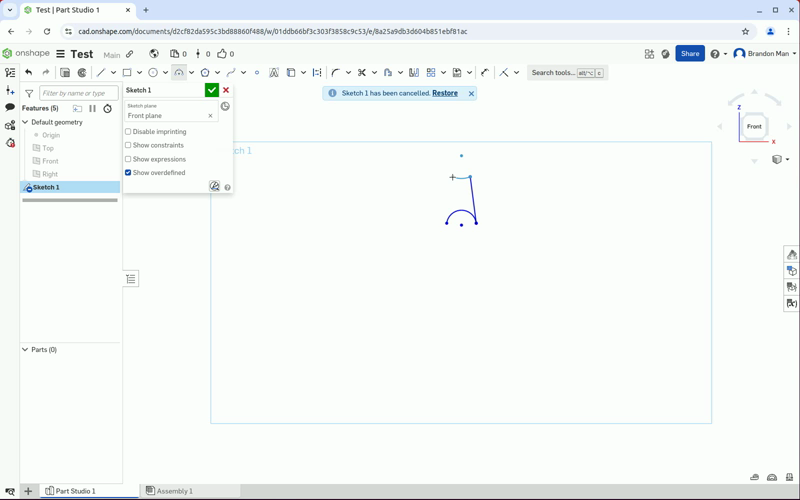
mouse_move(461, 186)
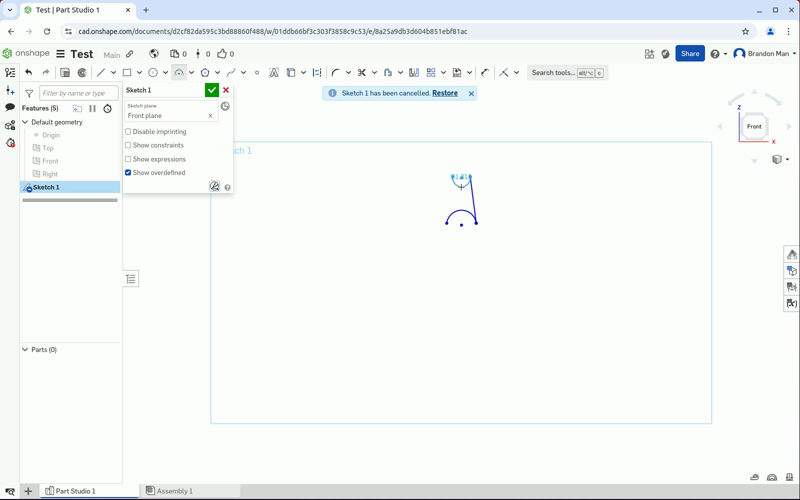
click(461, 186)
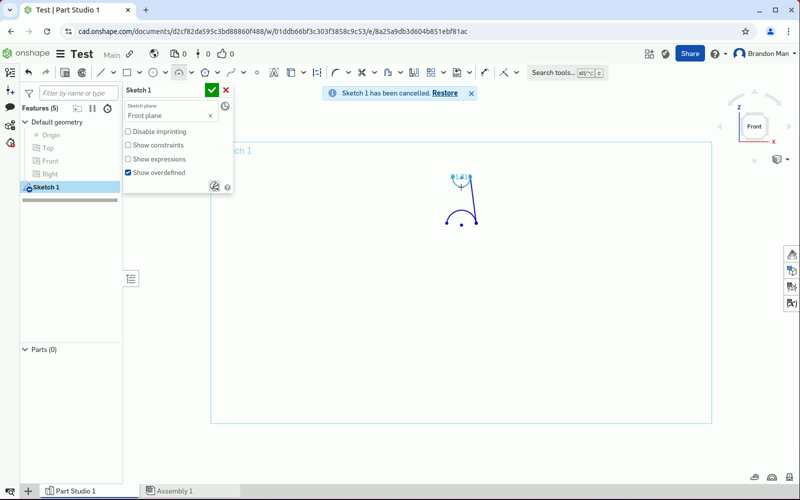
key_up(shift)
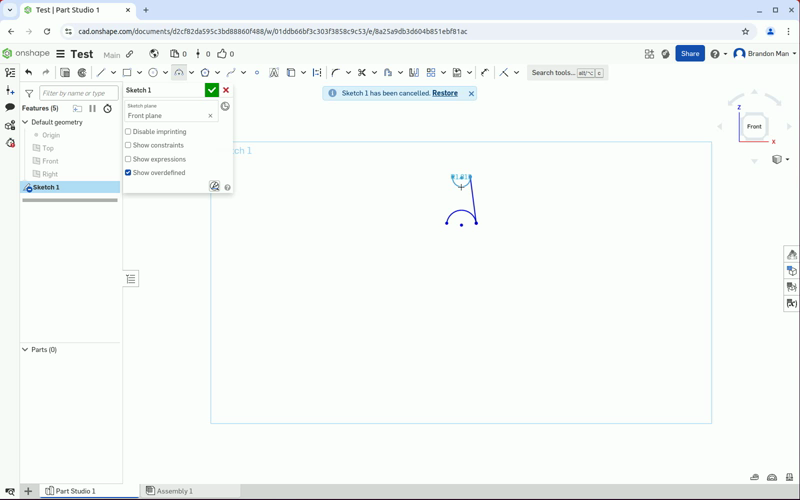
key(esc)
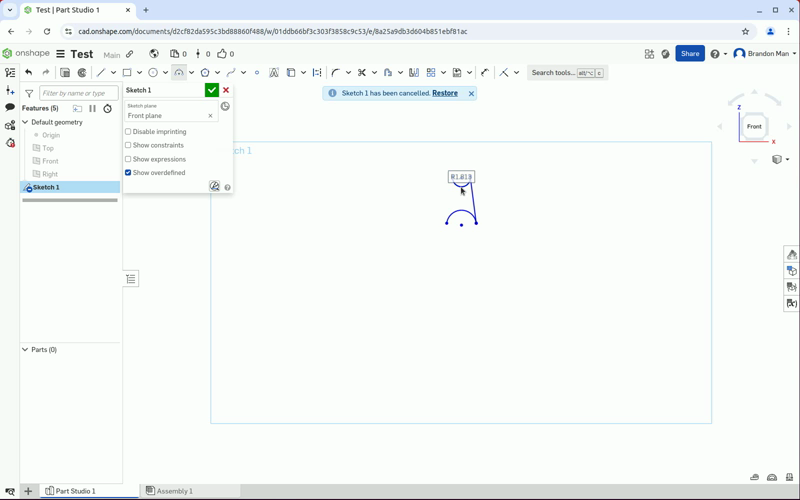
key(l)
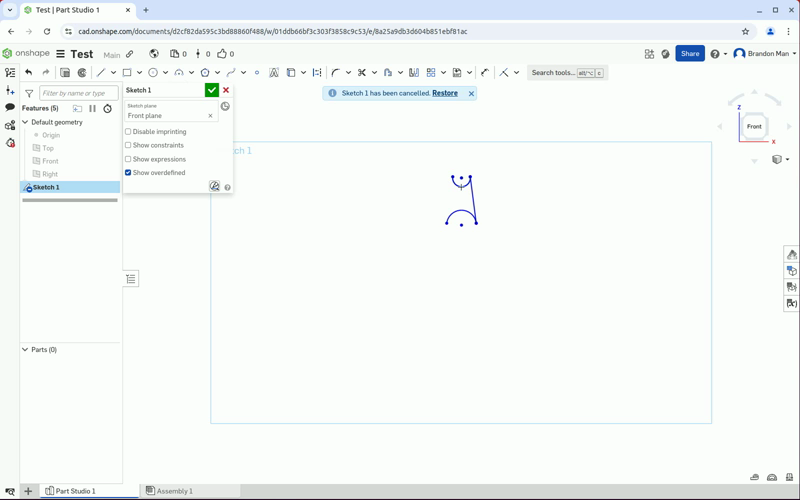
mouse_move(452, 176)
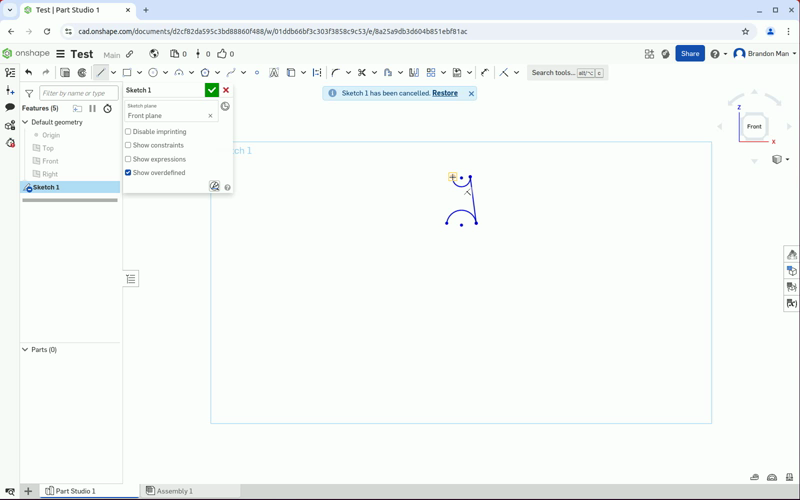
click(452, 176)
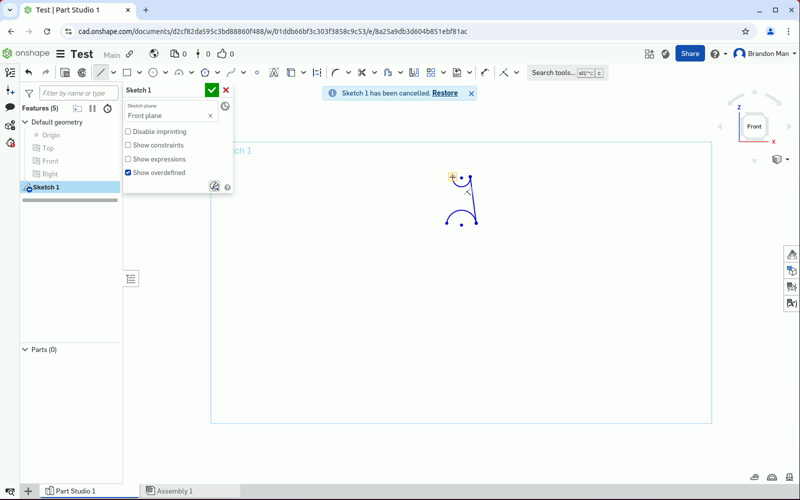
mouse_move(482, 176)
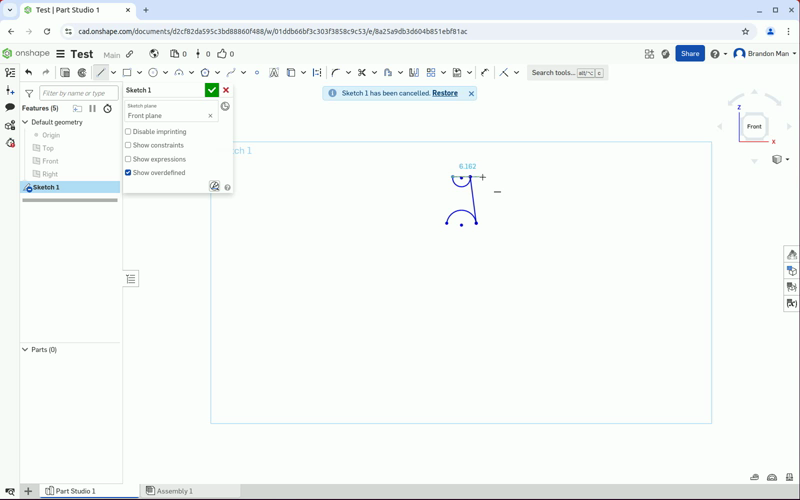
key_down(shift)
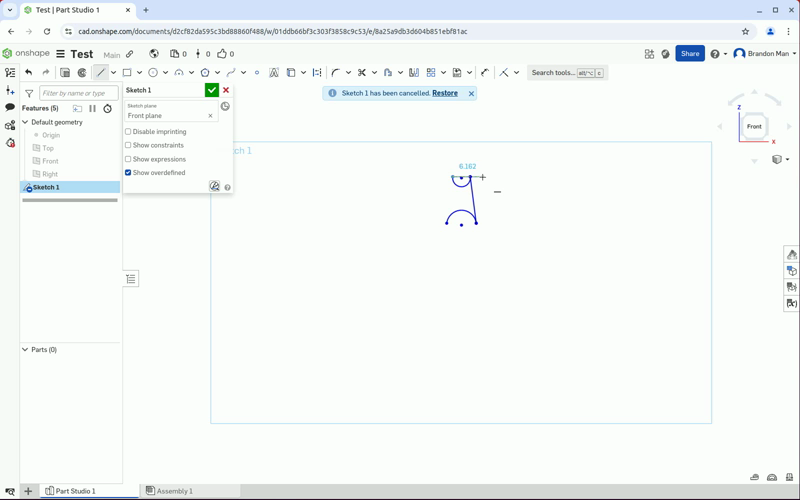
mouse_move(446, 223)
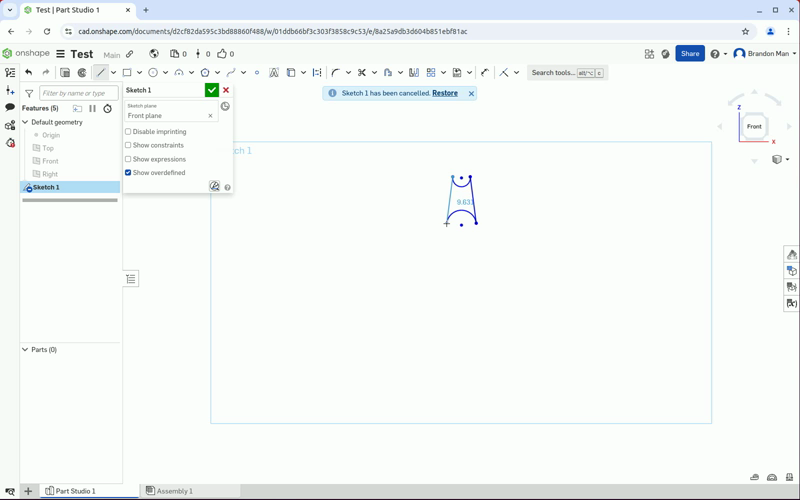
key_up(shift)
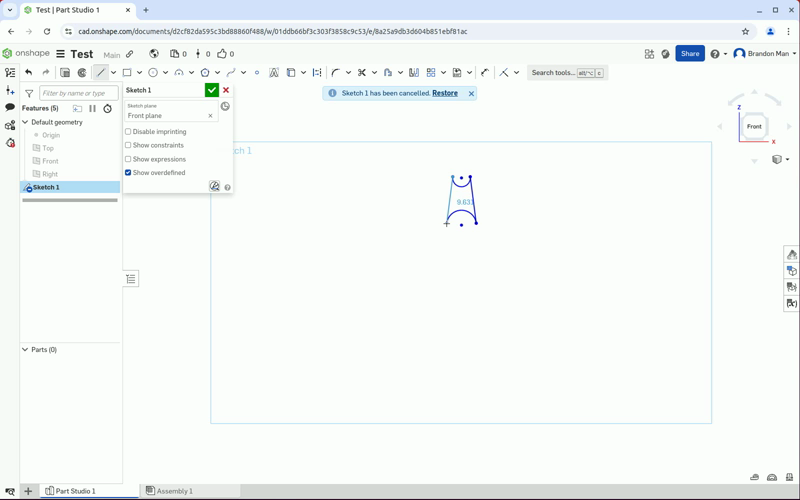
click(446, 223)
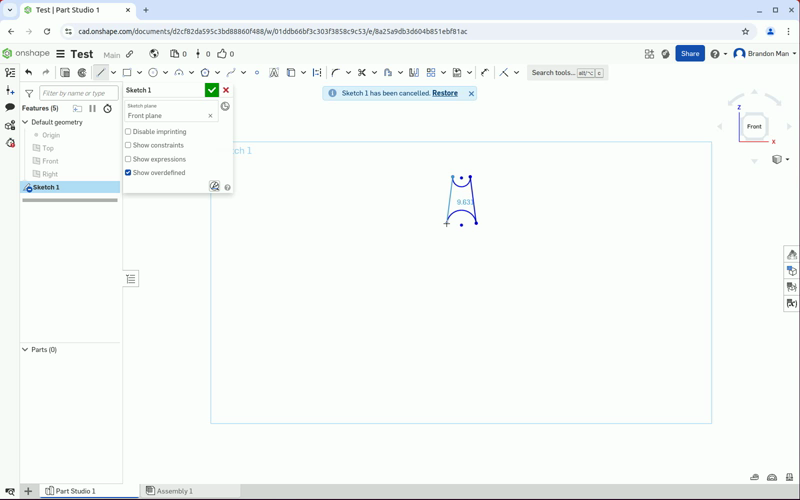
key(esc)
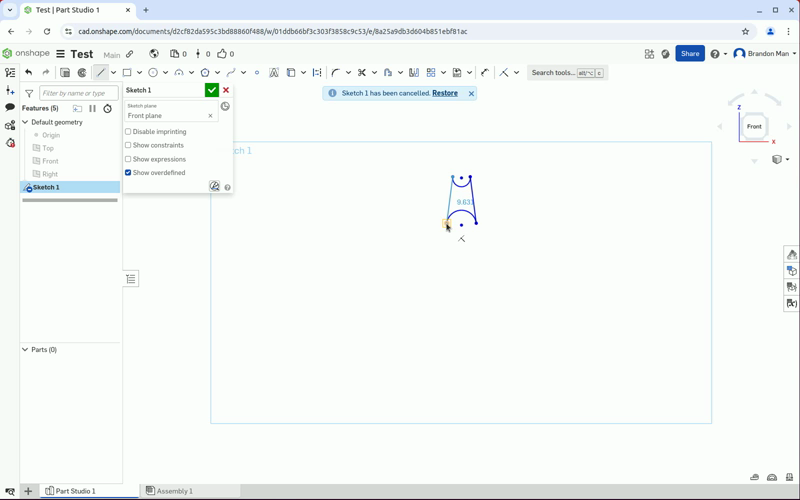
key(c)
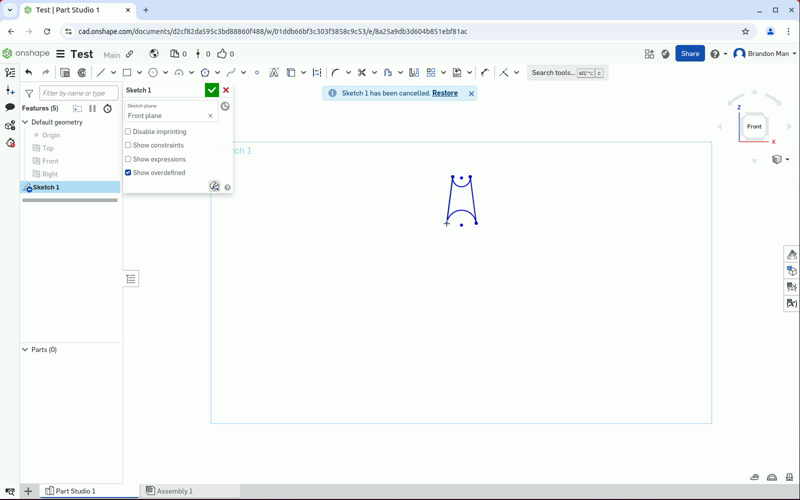
key_down(shift)
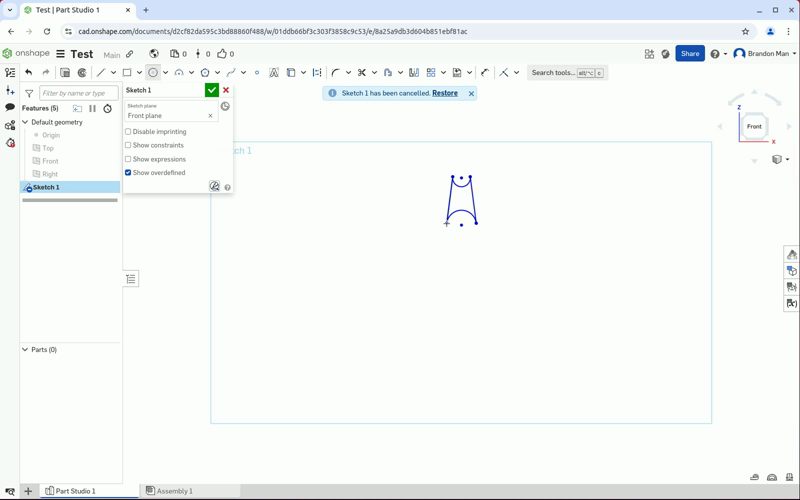
mouse_move(458, 191)
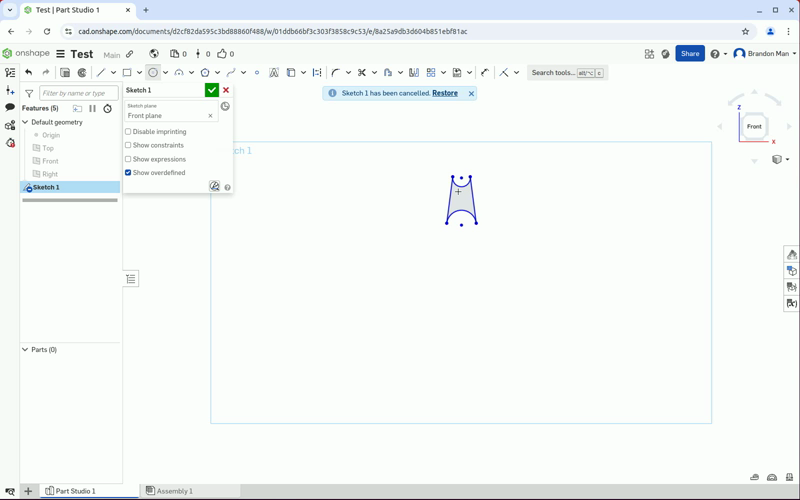
click(458, 191)
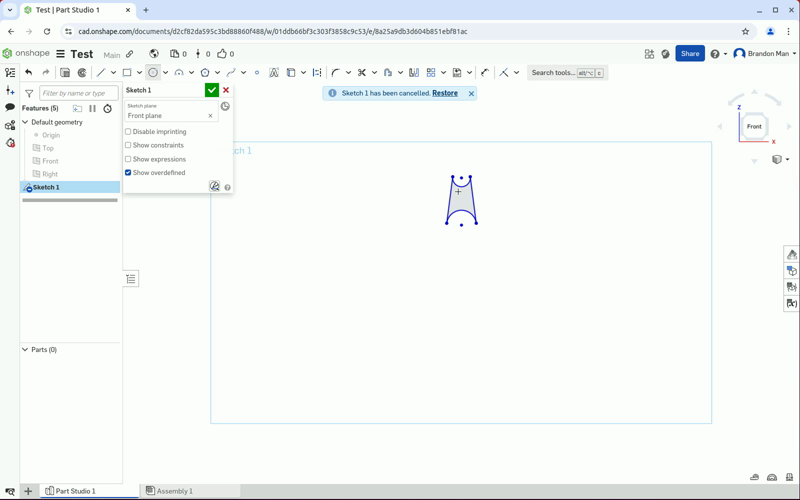
key_up(shift)
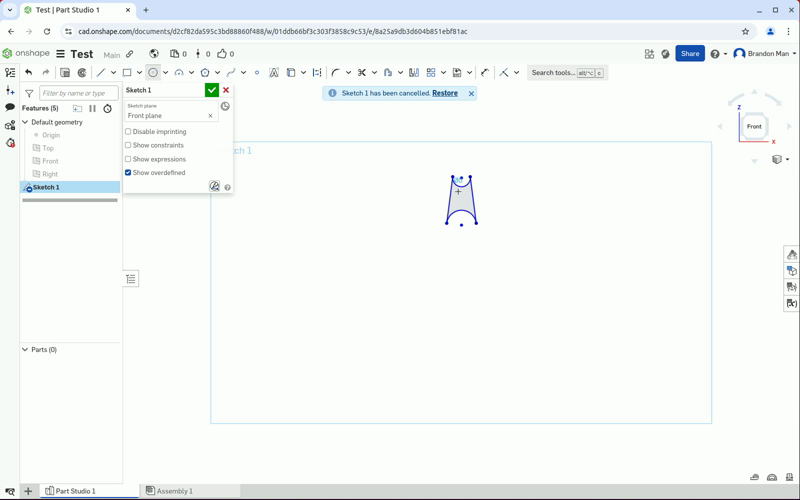
mouse_move(461, 191)
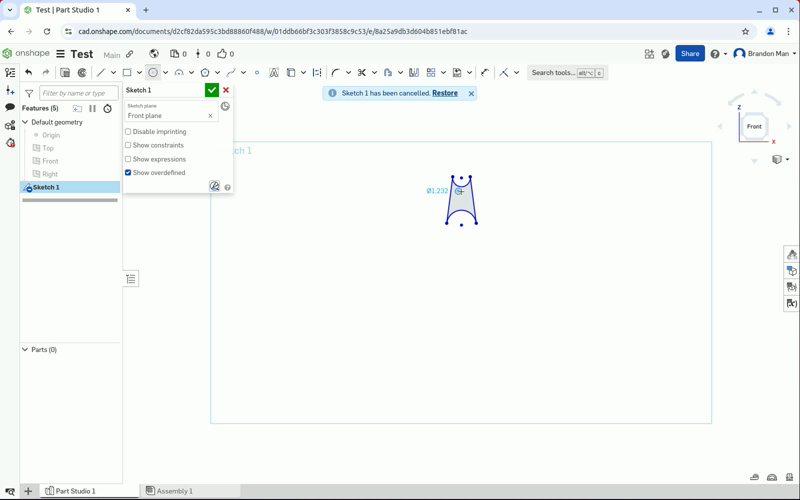
scroll(6)
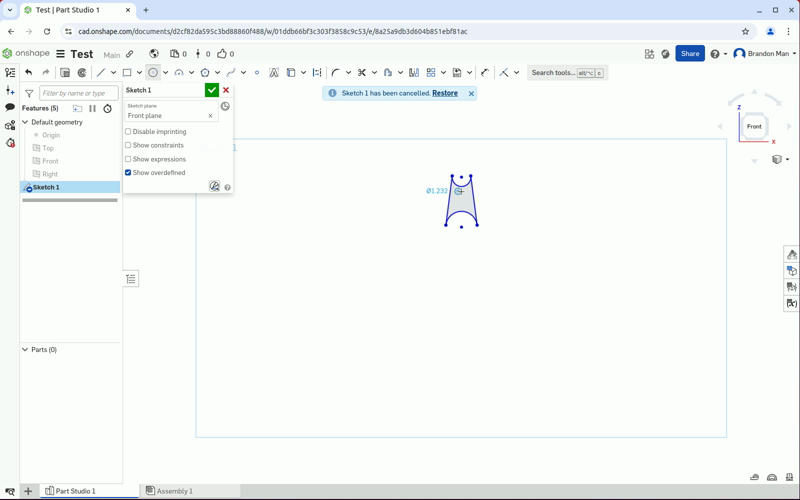
scroll(6)
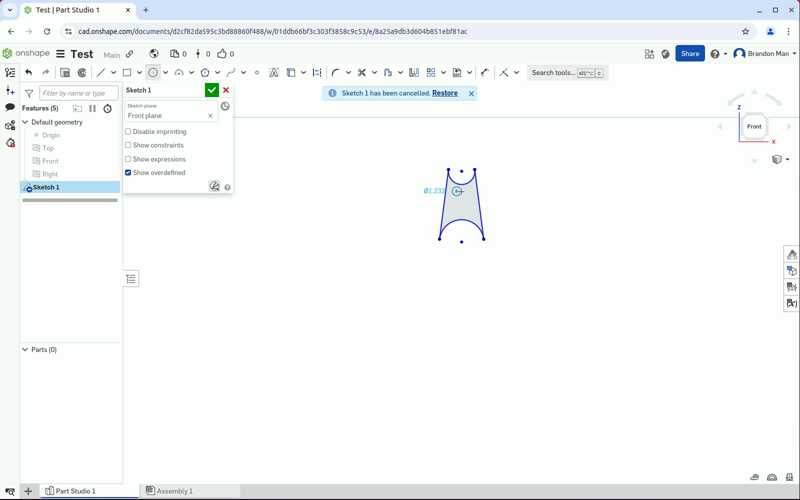
scroll(6)
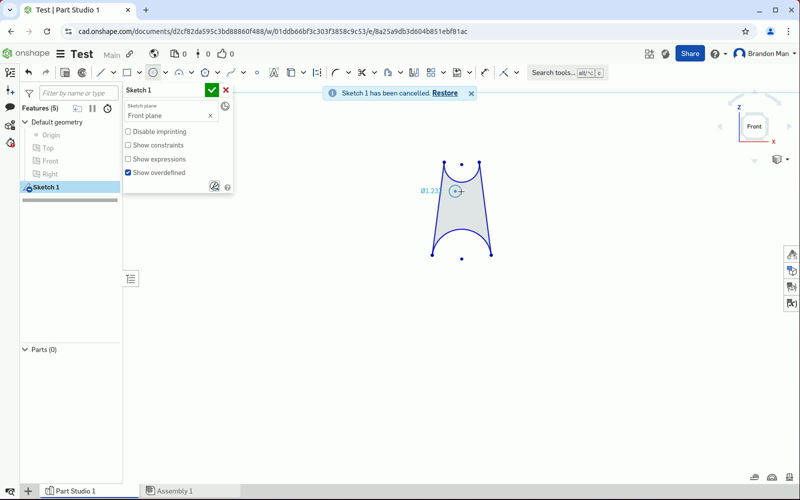
scroll(6)
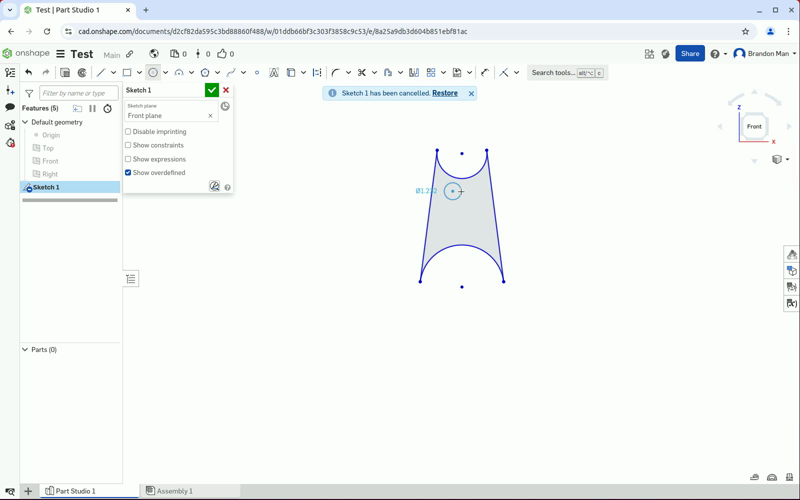
scroll(6)
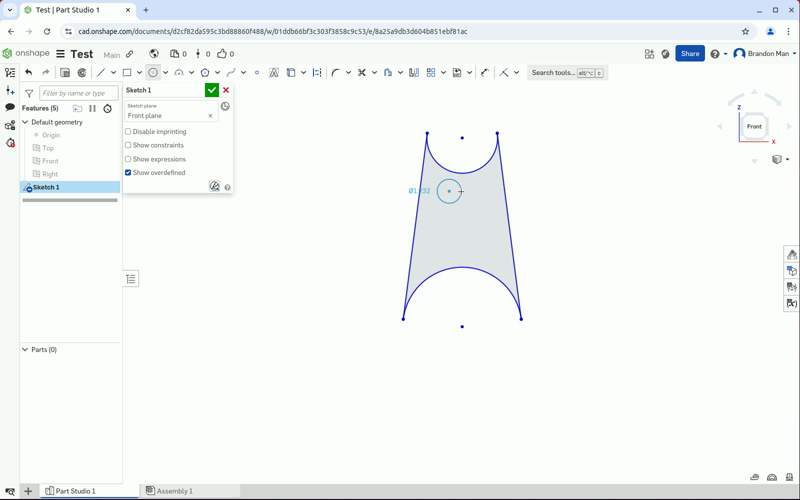
scroll(6)
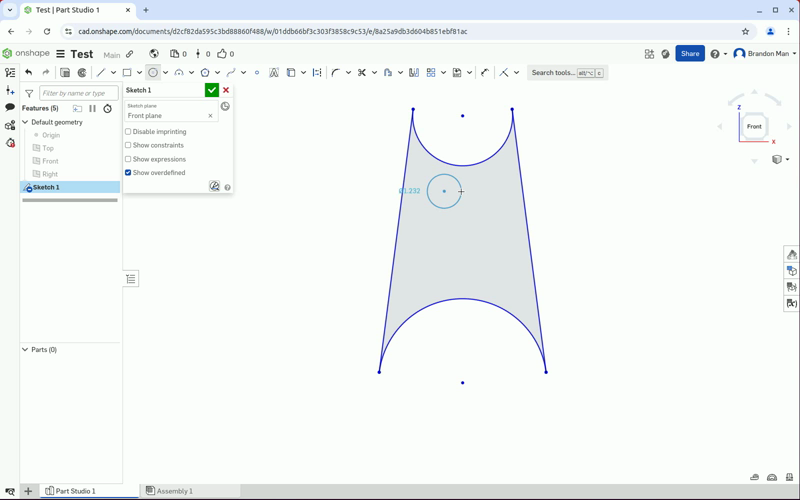
scroll(6)
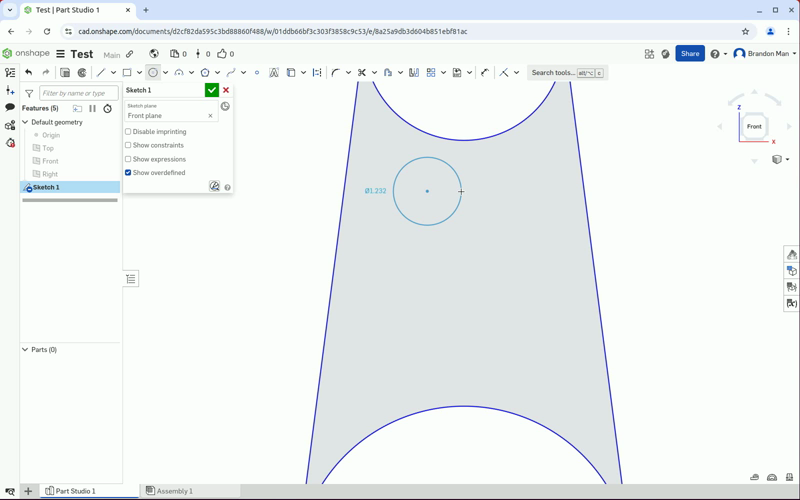
click(461, 191)
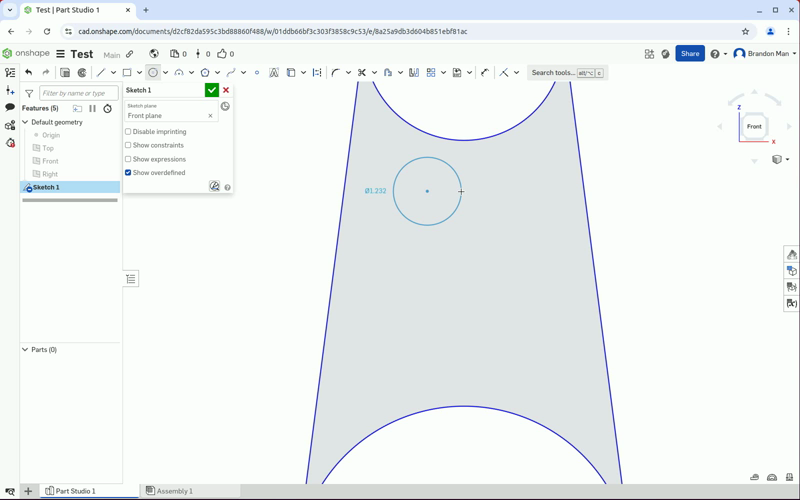
scroll(-6)
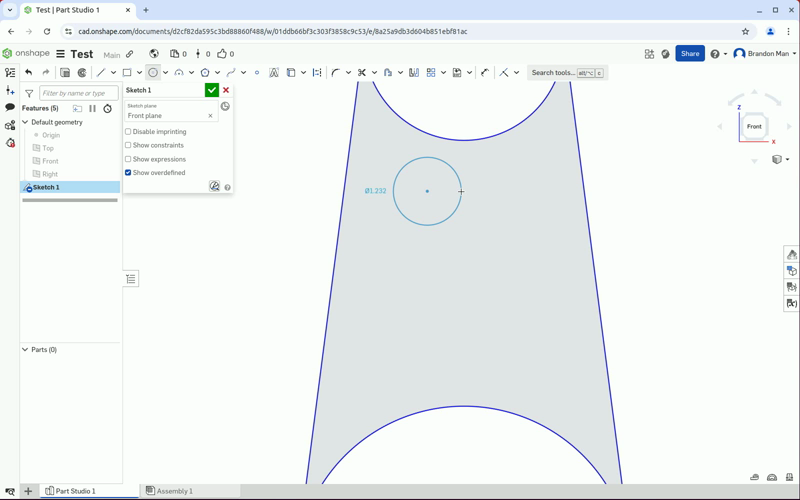
scroll(-6)
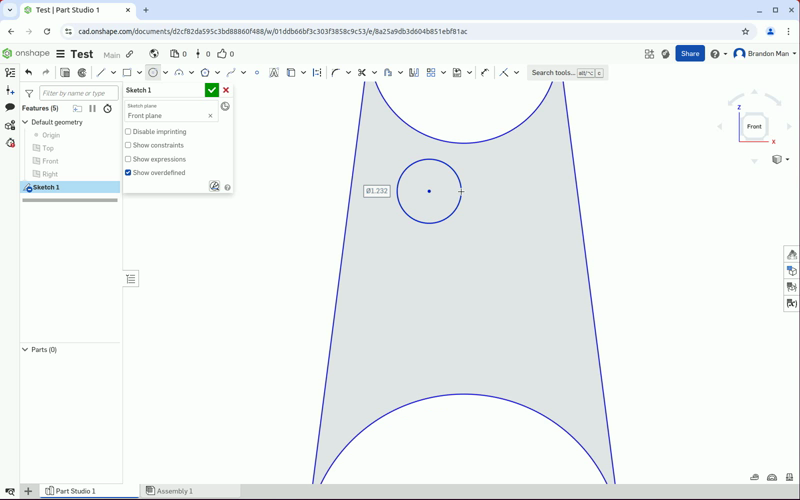
scroll(-6)
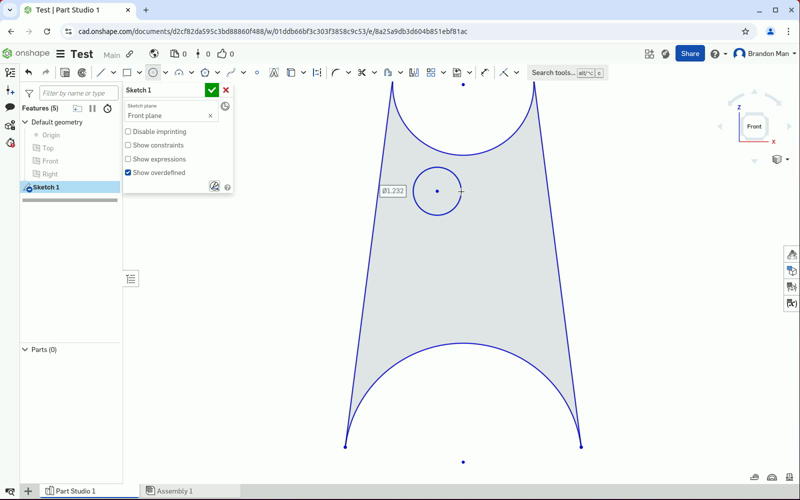
scroll(-6)
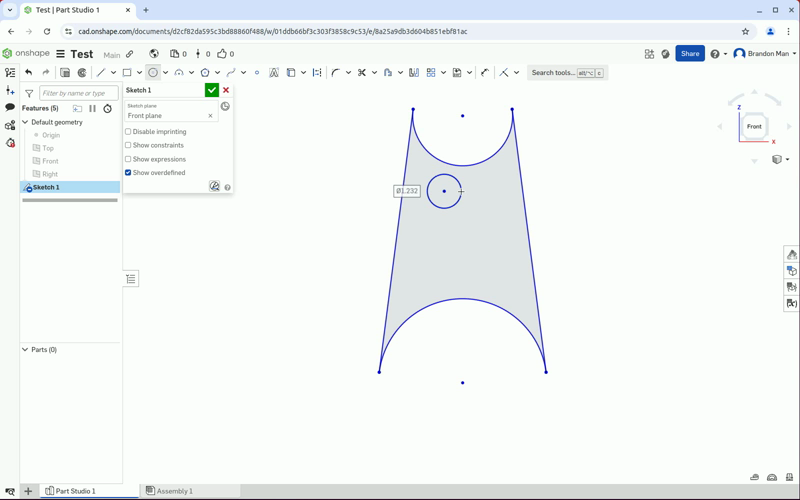
scroll(-6)
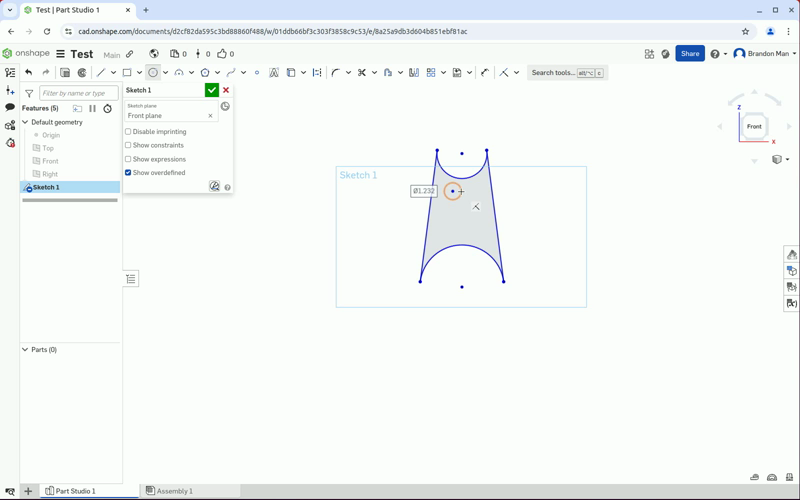
scroll(-6)
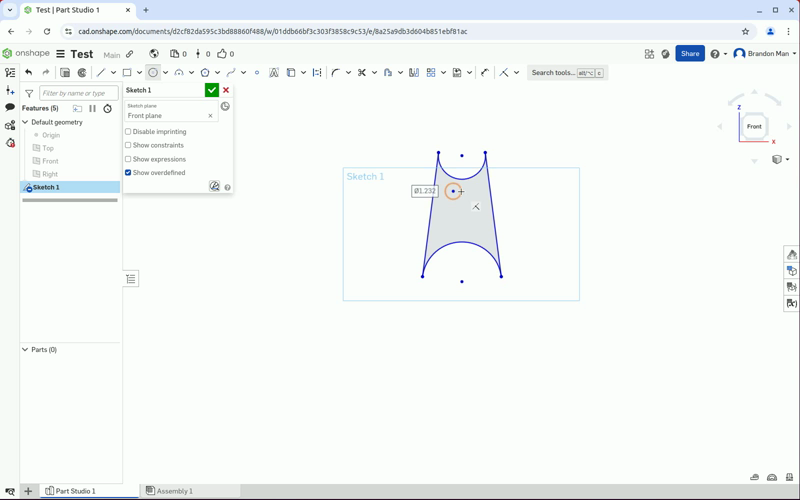
scroll(-6)
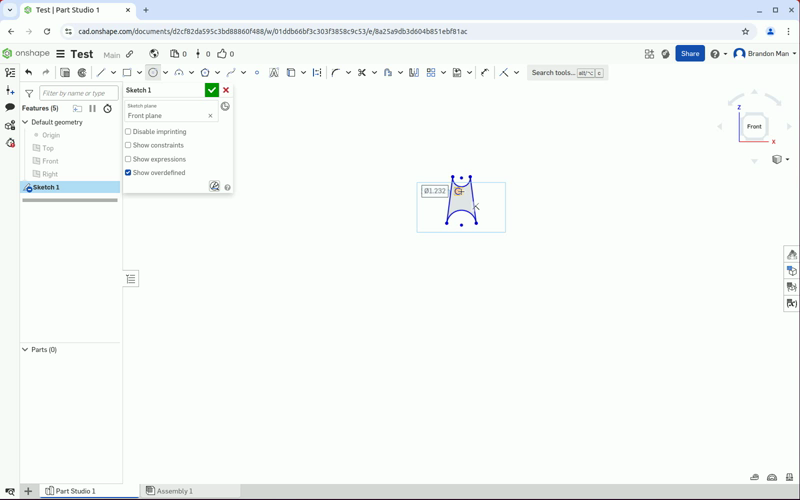
key(esc)
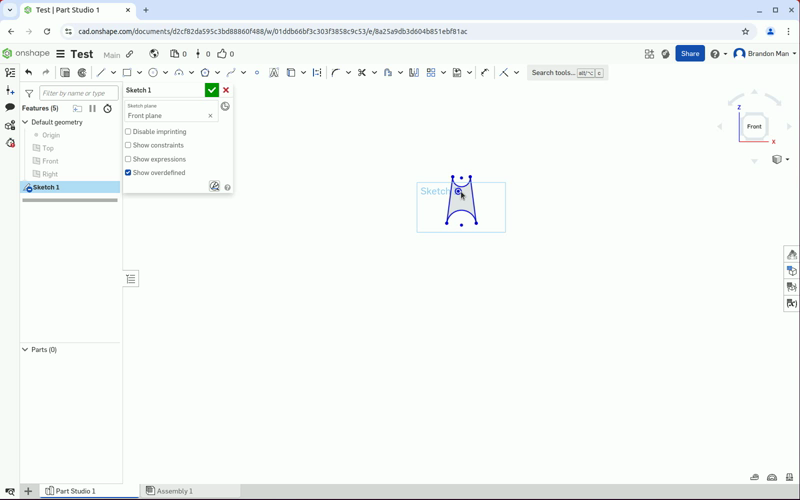
mouse_move(452, 188)
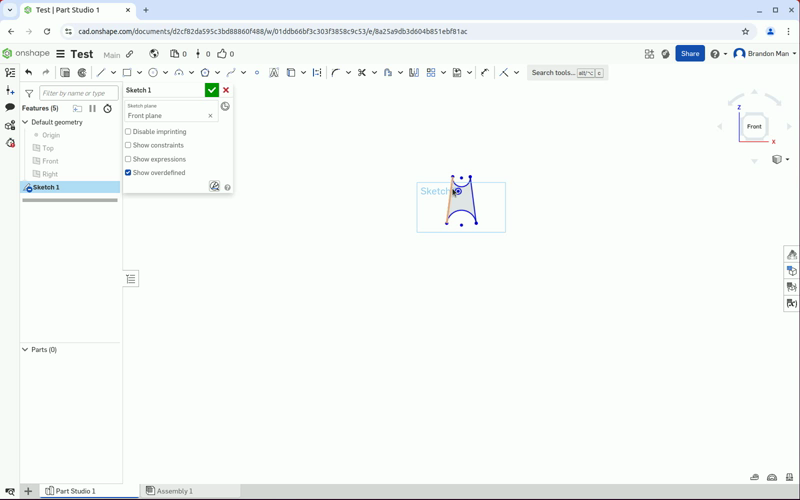
scroll(6)
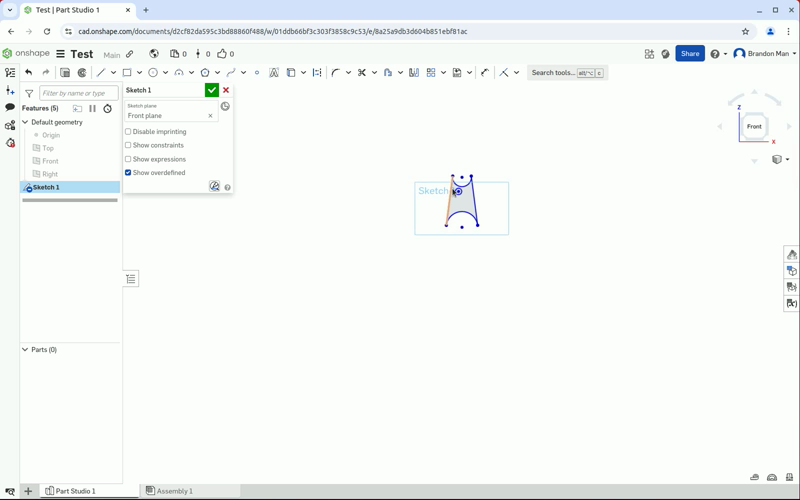
scroll(6)
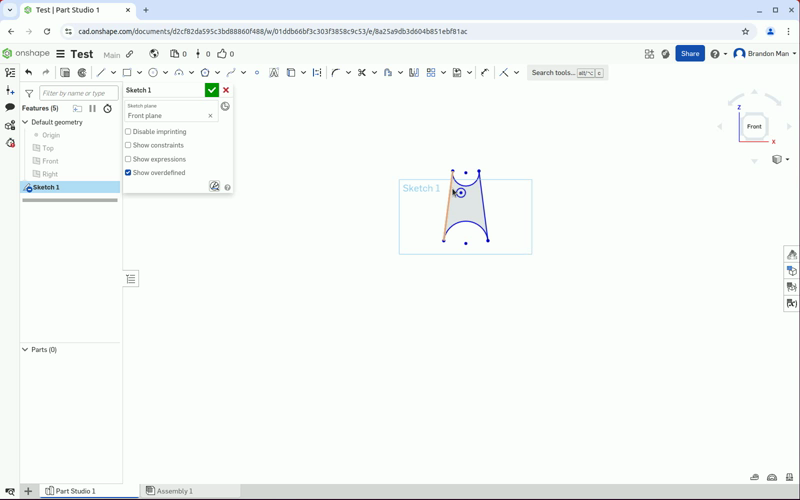
scroll(6)
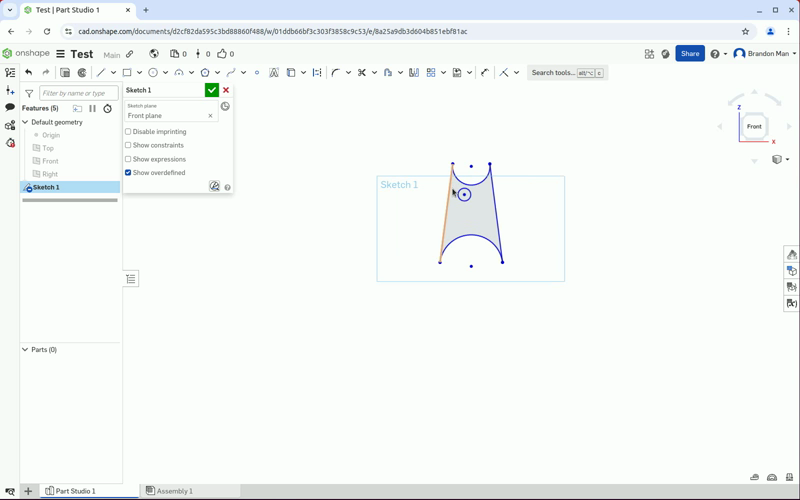
scroll(6)
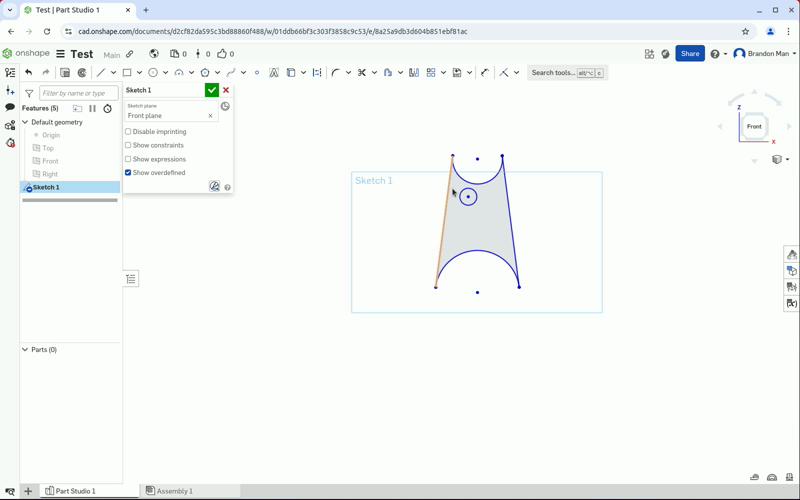
scroll(6)
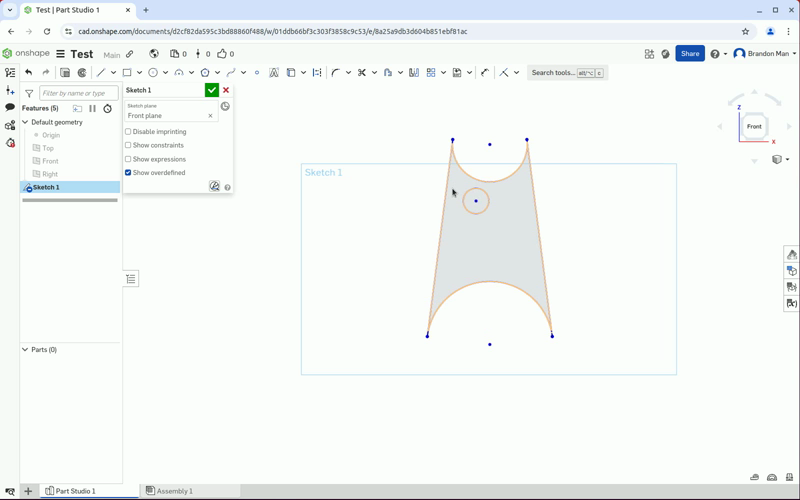
scroll(6)
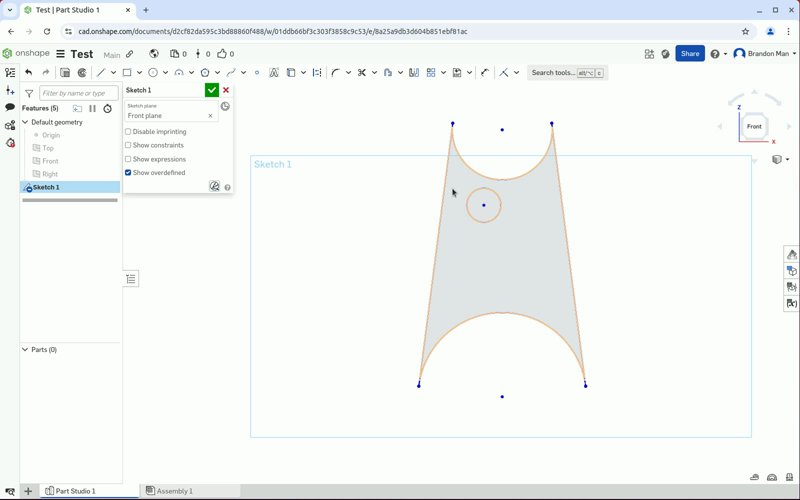
scroll(6)
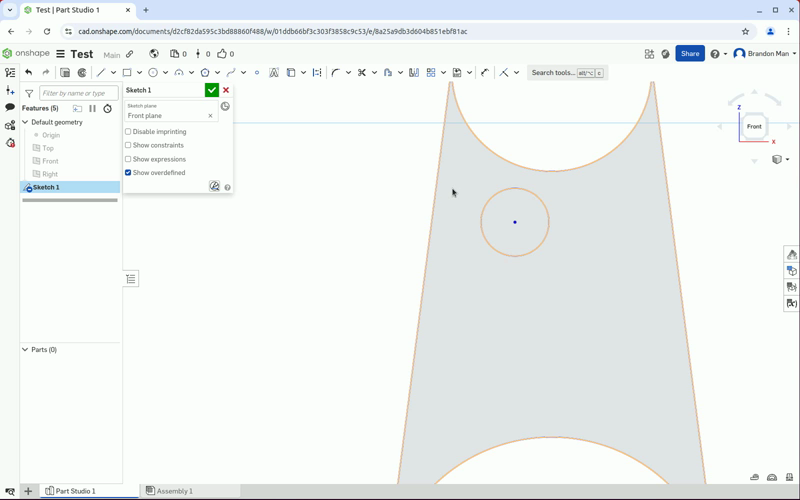
click(452, 188)
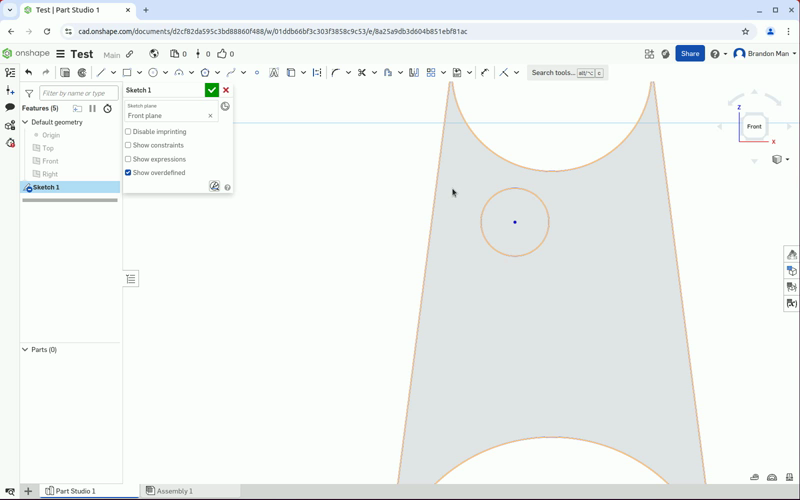
scroll(-6)
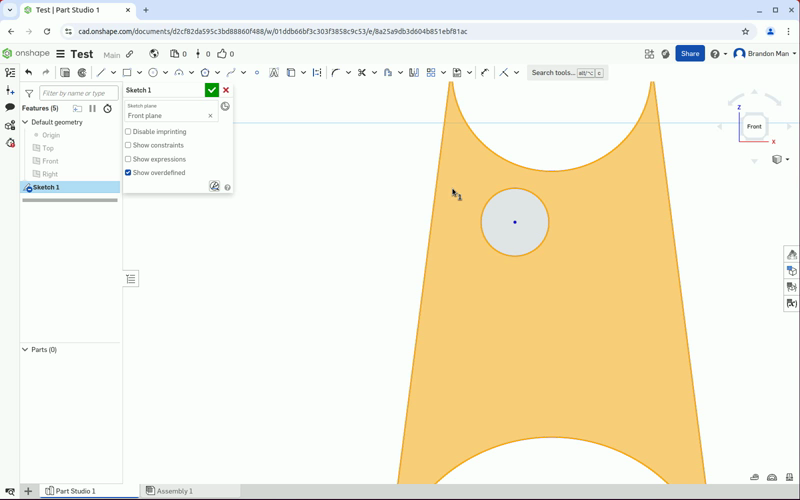
scroll(-6)
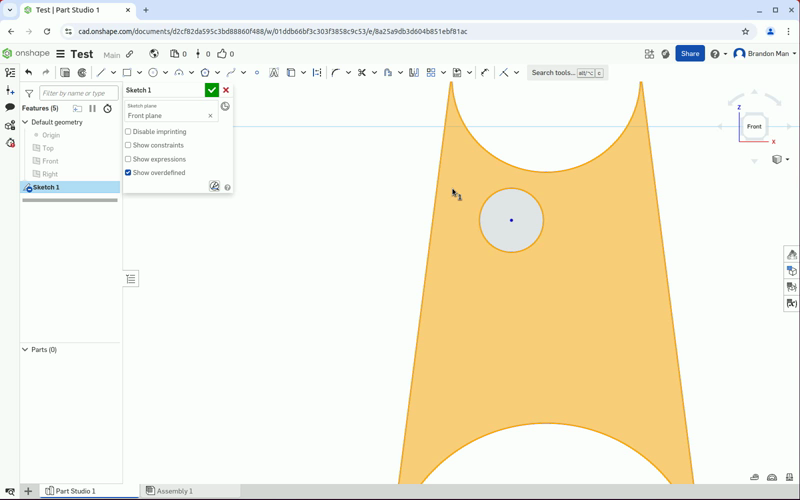
scroll(-6)
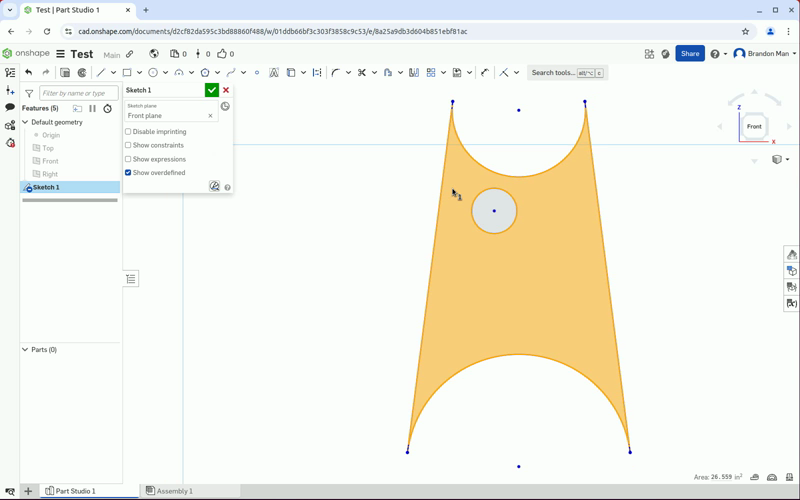
scroll(-6)
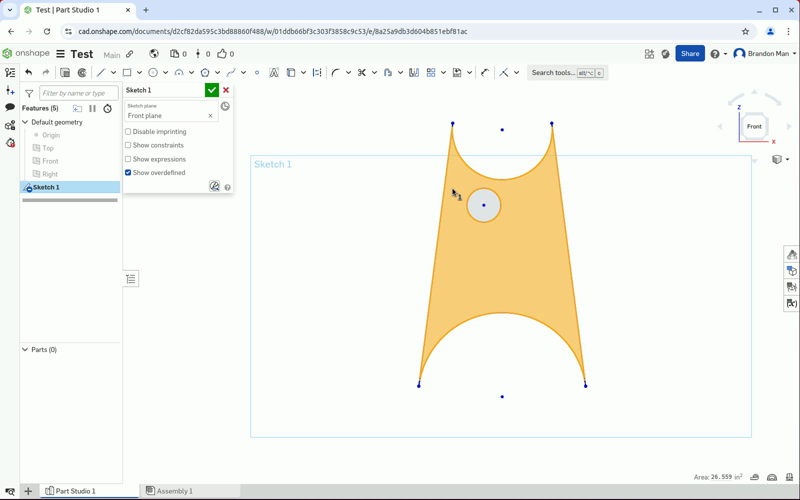
scroll(-6)
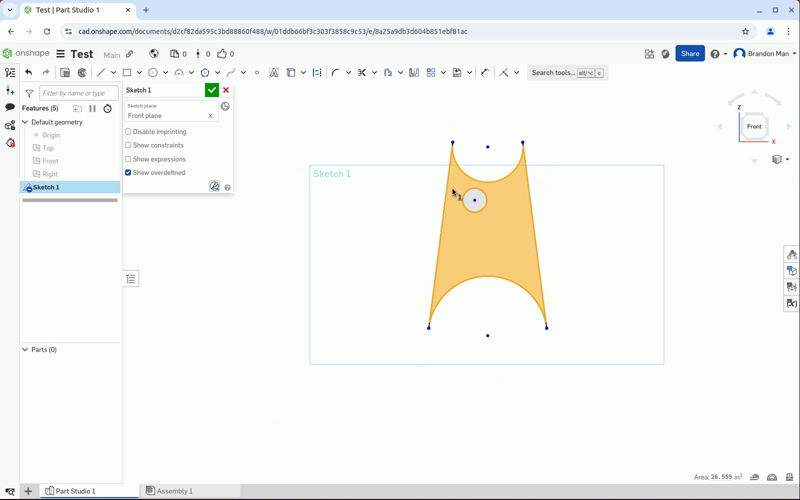
scroll(-6)
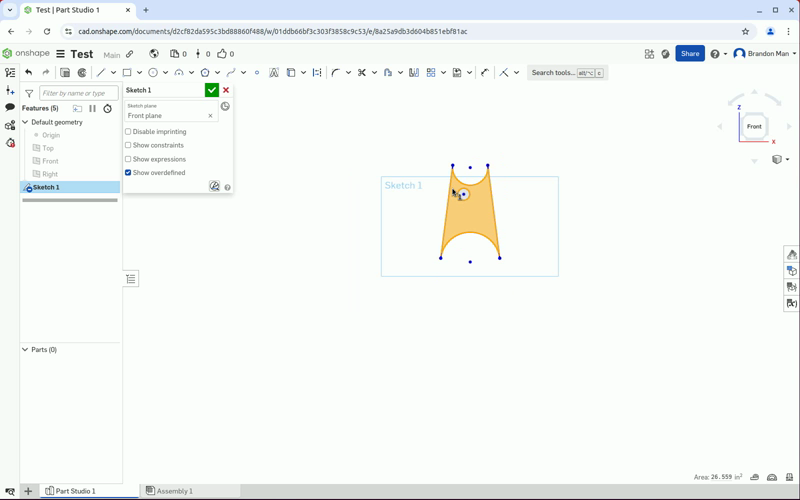
scroll(-6)
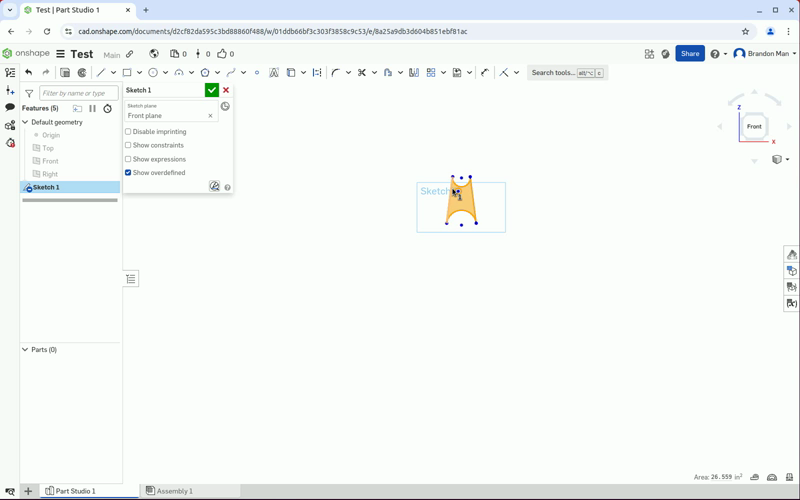
mouse_move(73, 352)
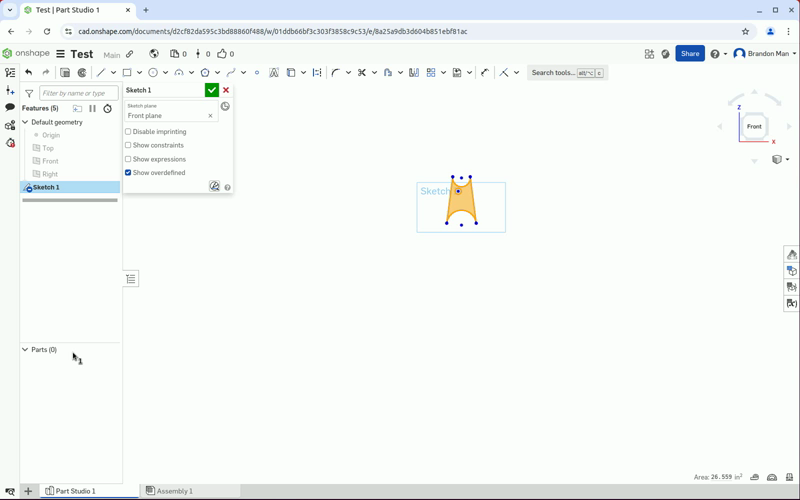
key(shift+y)
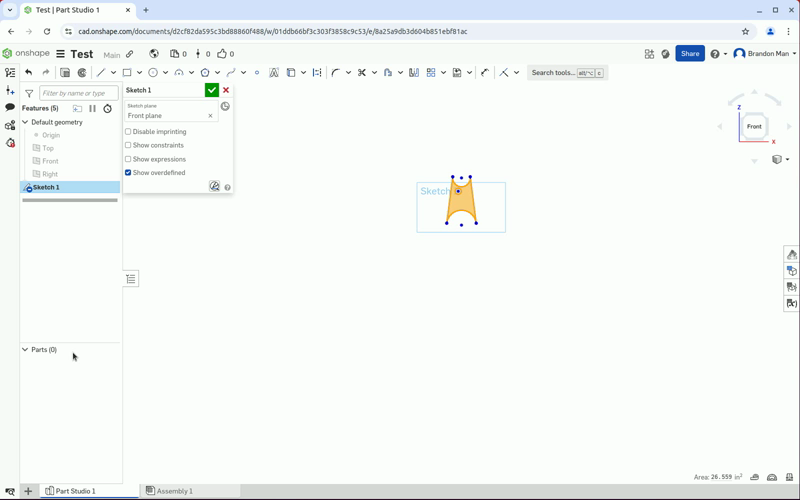
key(shift+e)
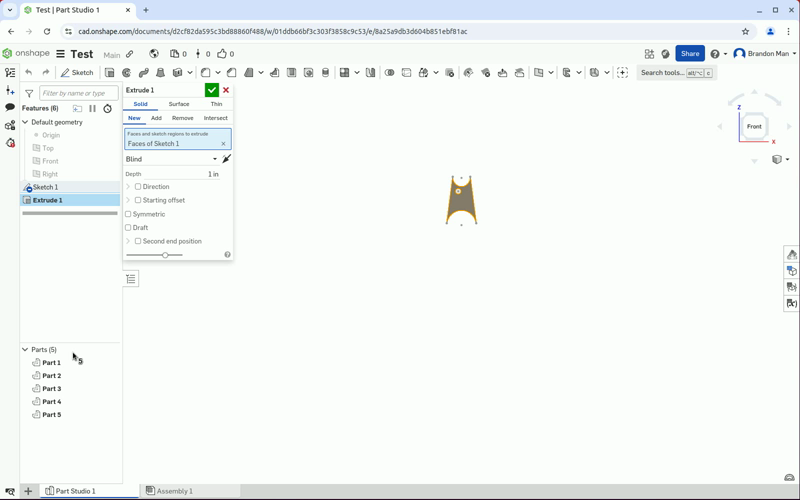
mouse_move(143, 106)
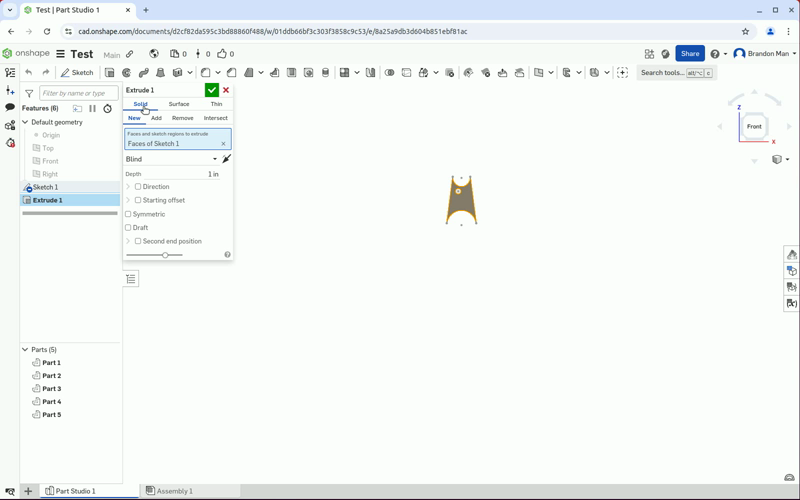
click(143, 106)
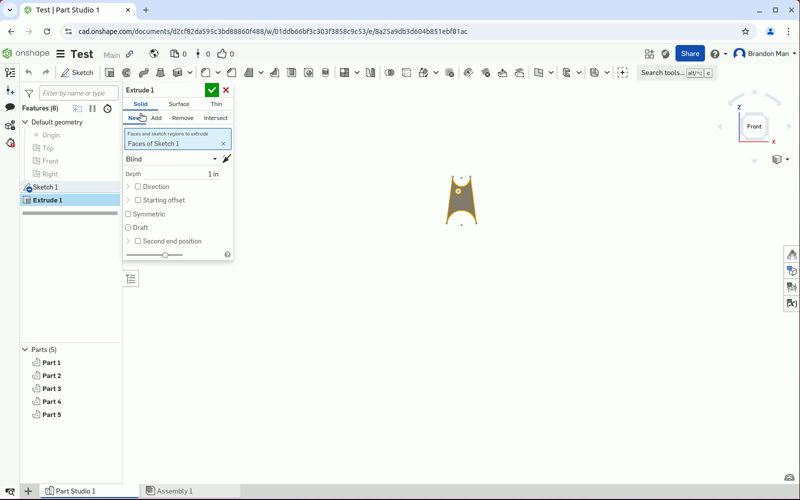
mouse_move(137, 120)
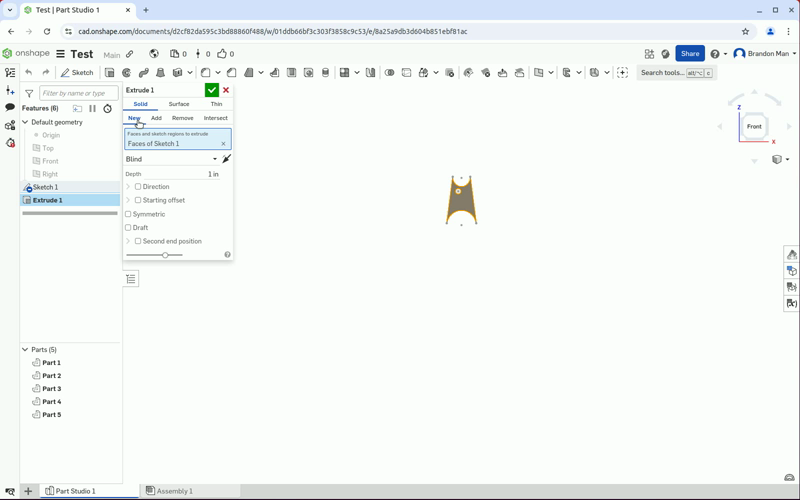
click(137, 120)
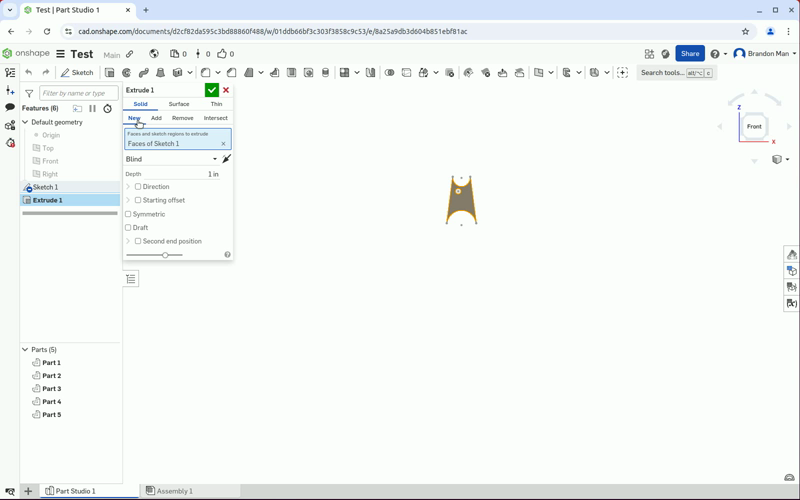
key(tab, 4)
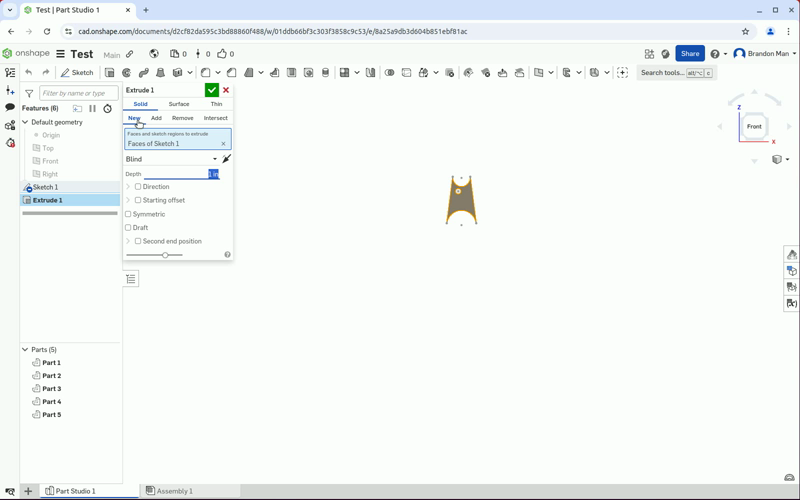
text(0.481)
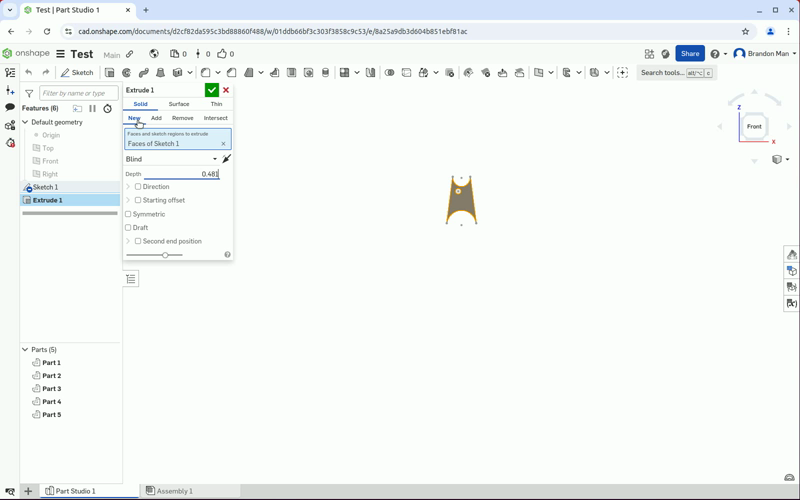
key(enter)
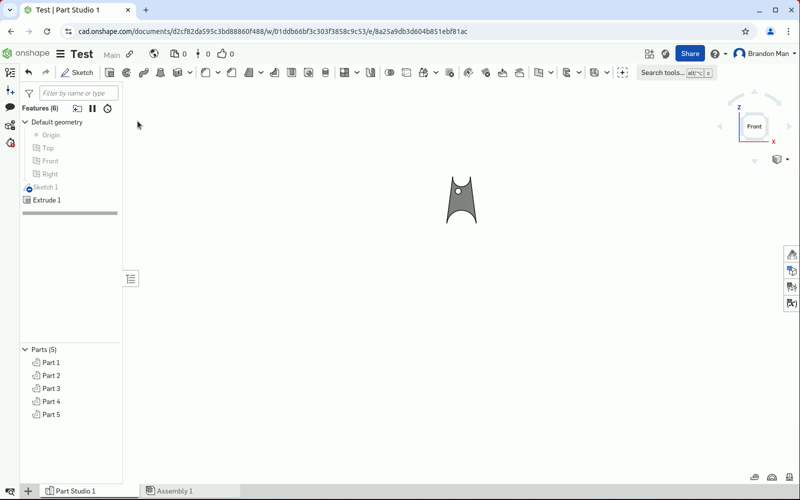
key(shift+h)
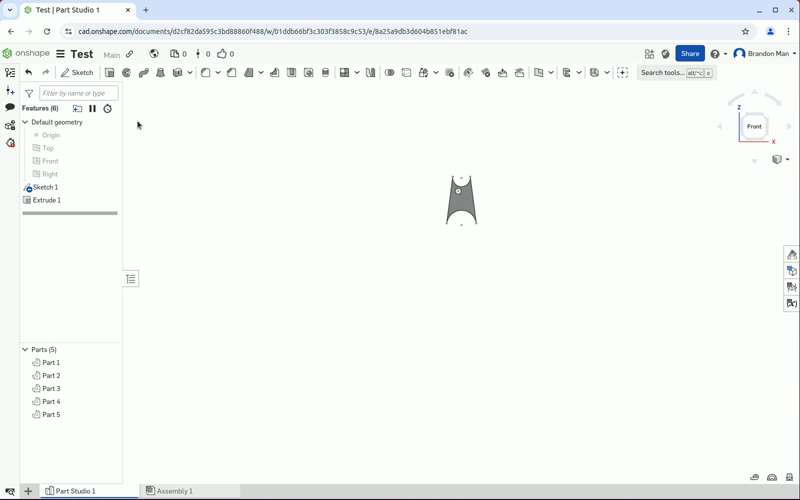
key(shift+h)
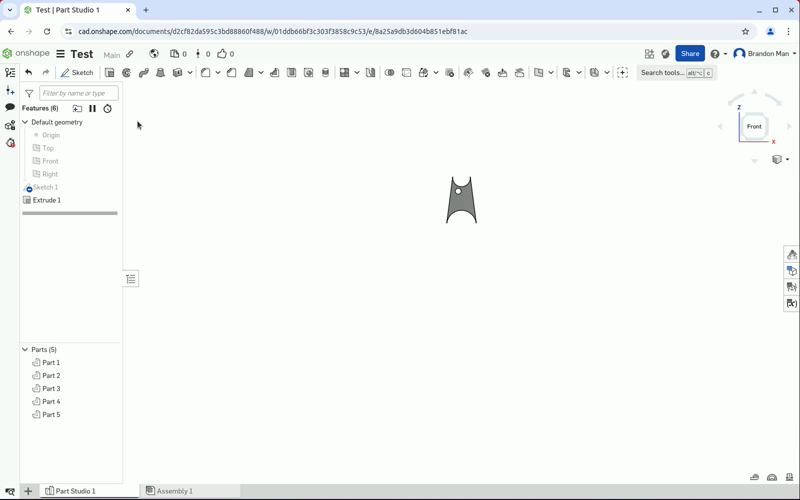
mouse_move(73, 189)
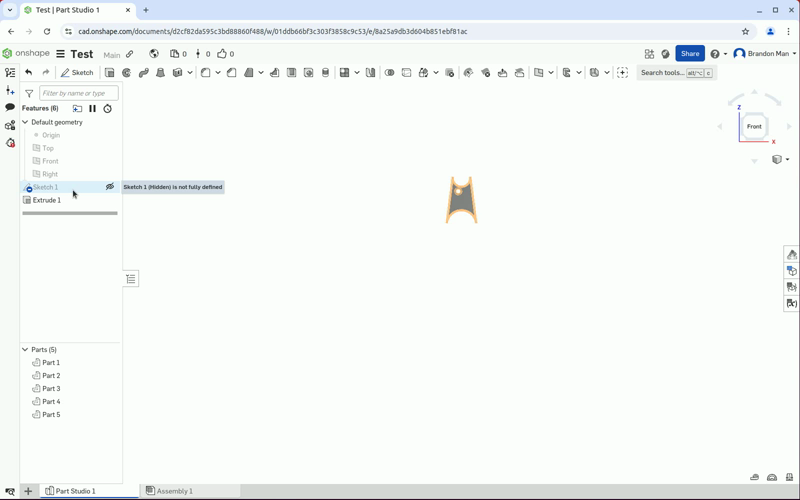
click(73, 189)
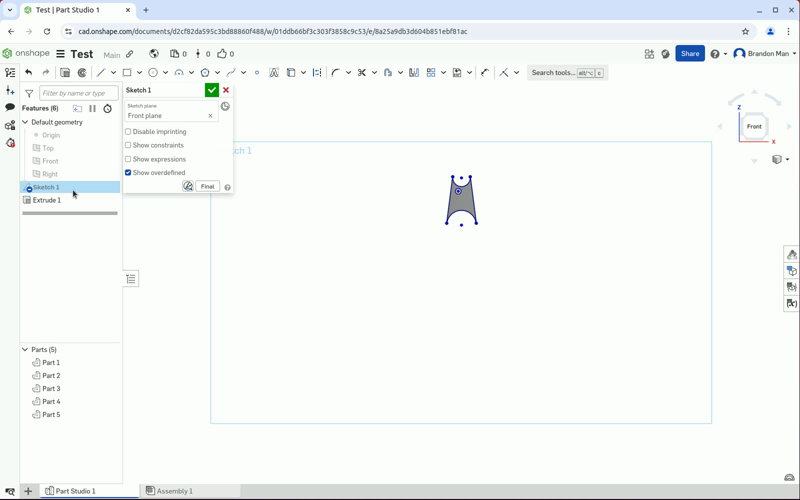
mouse_move(229, 92)
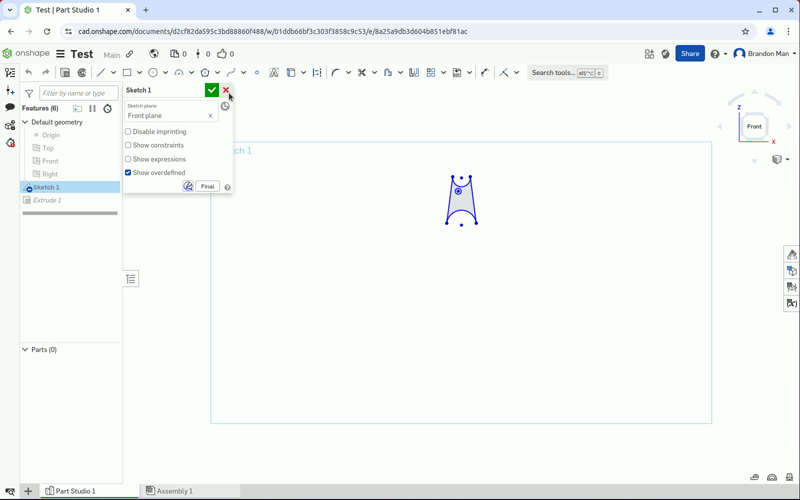
click(229, 92)
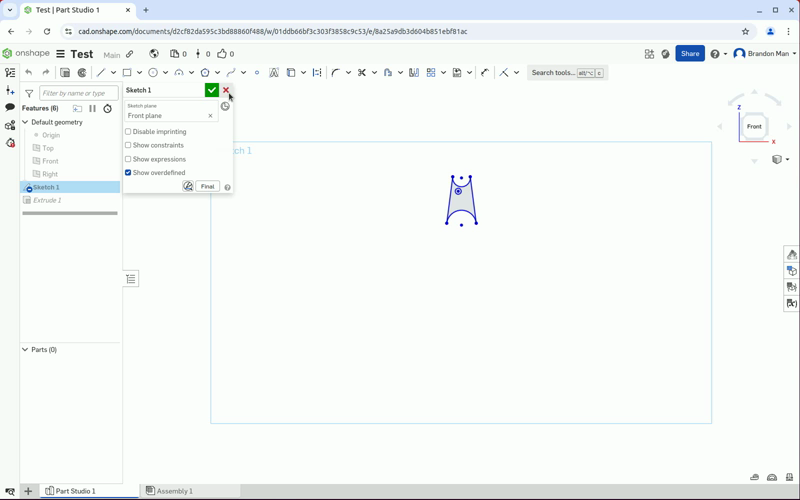
key(shift+s)
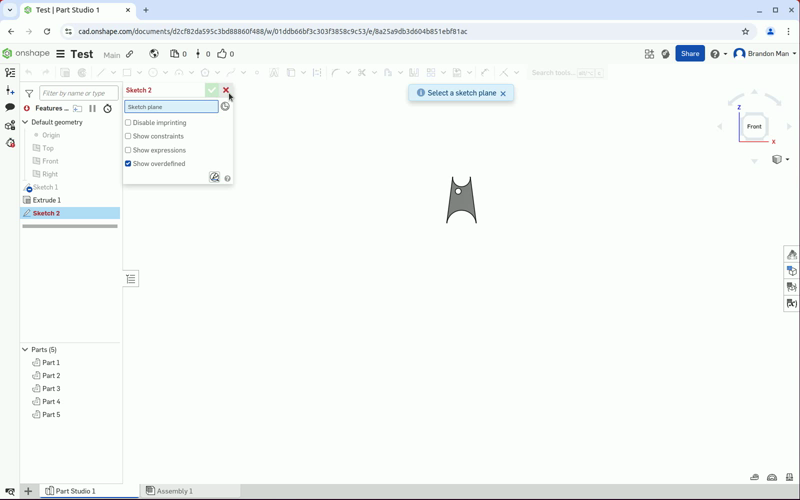
mouse_move(73, 163)
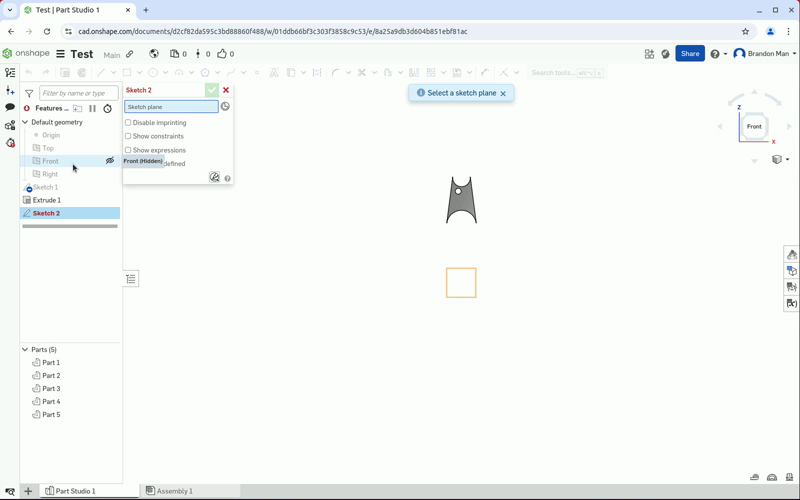
click(73, 163)
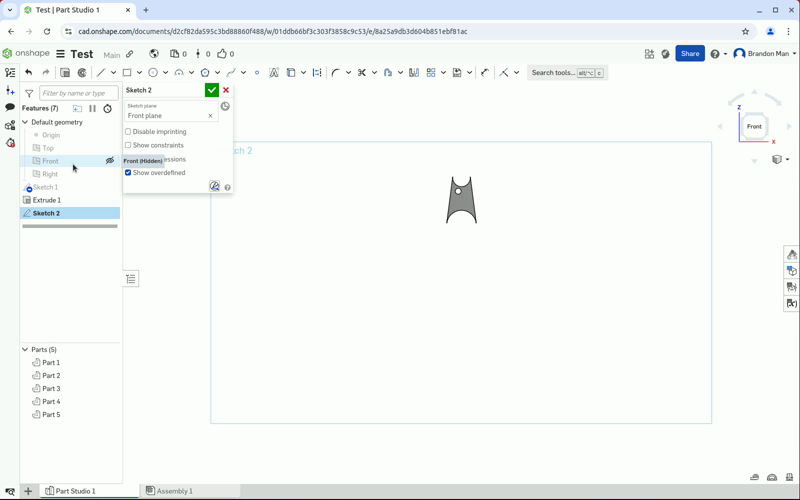
mouse_move(73, 352)
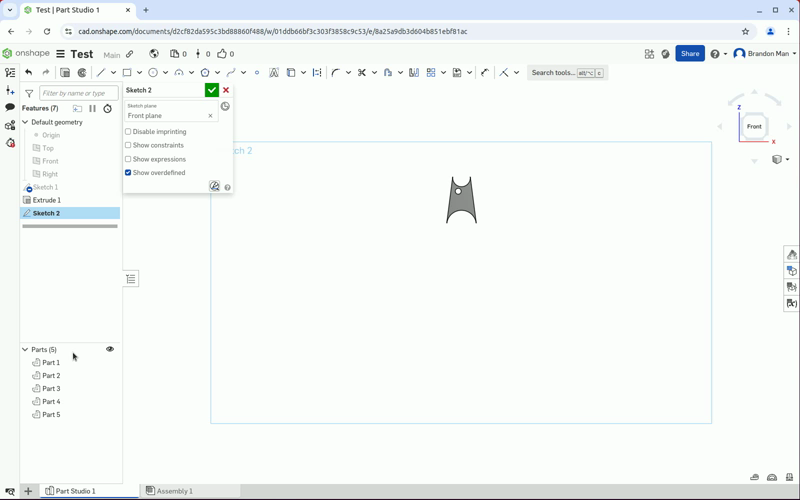
key(y)
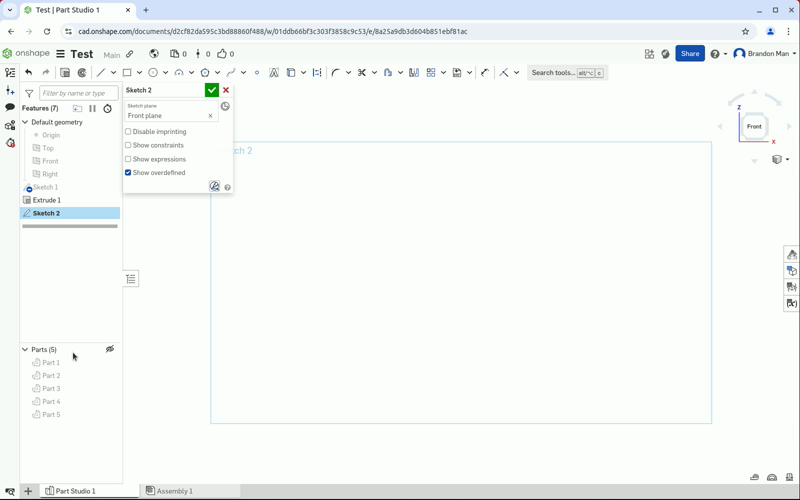
key(c)
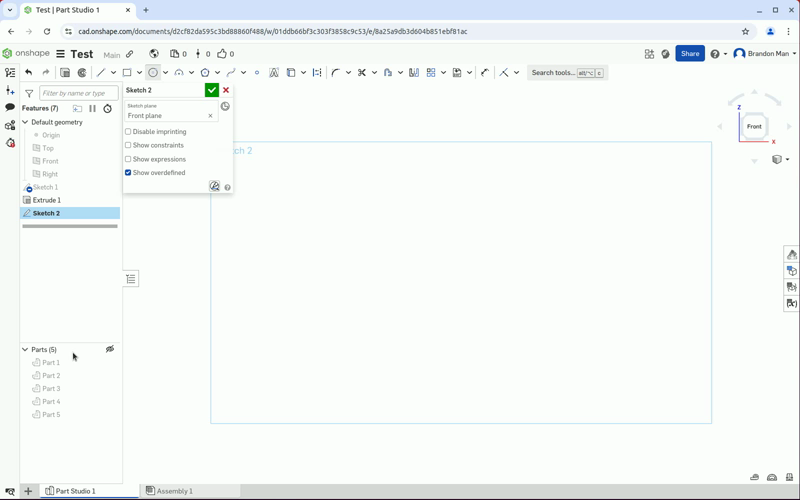
key_down(shift)
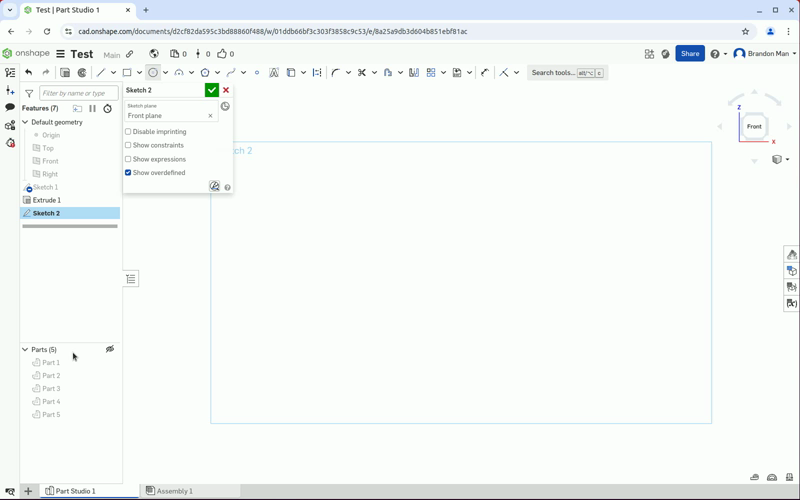
mouse_move(461, 178)
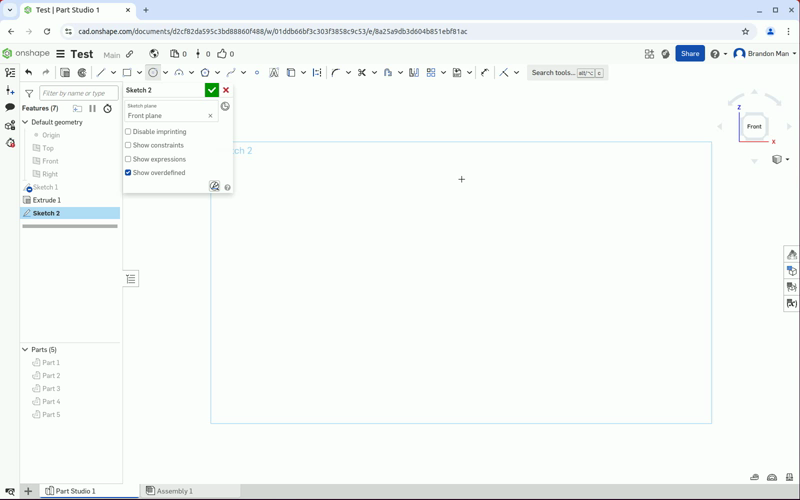
click(461, 178)
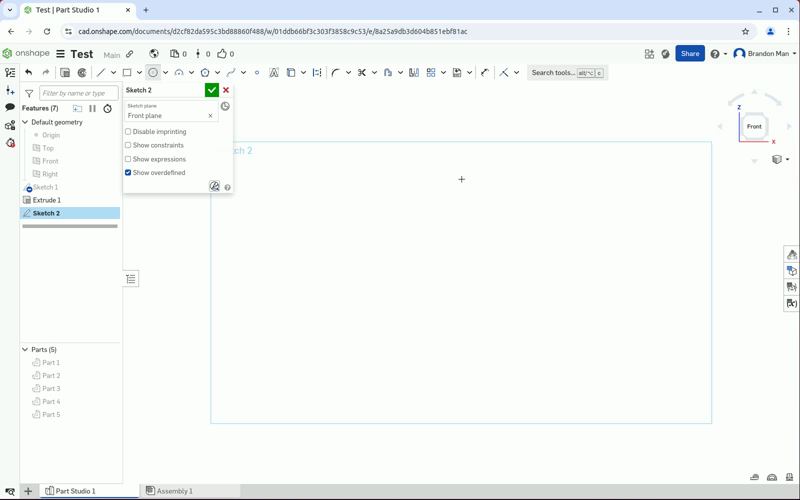
key_up(shift)
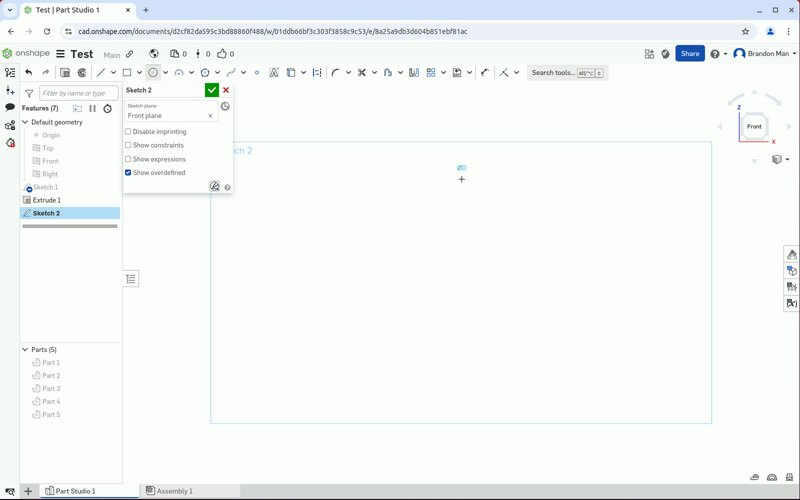
mouse_move(471, 178)
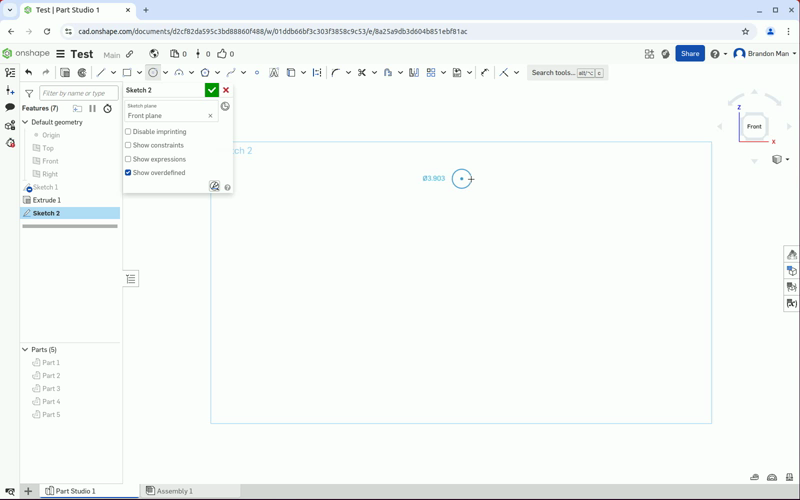
click(471, 178)
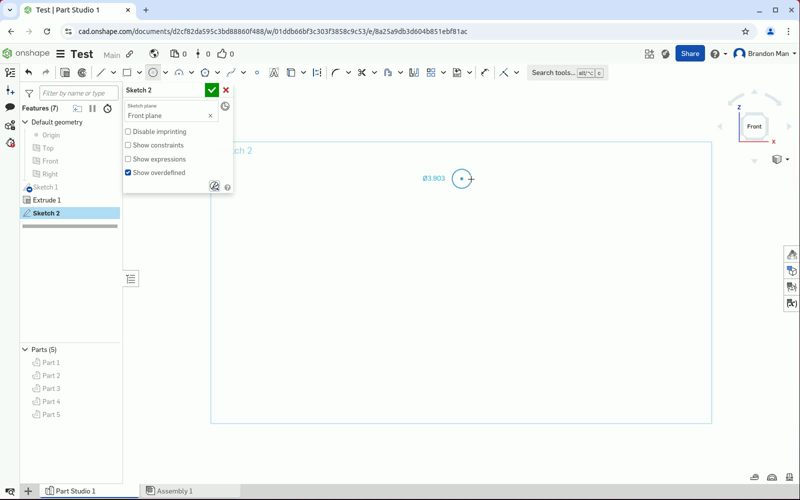
key(esc)
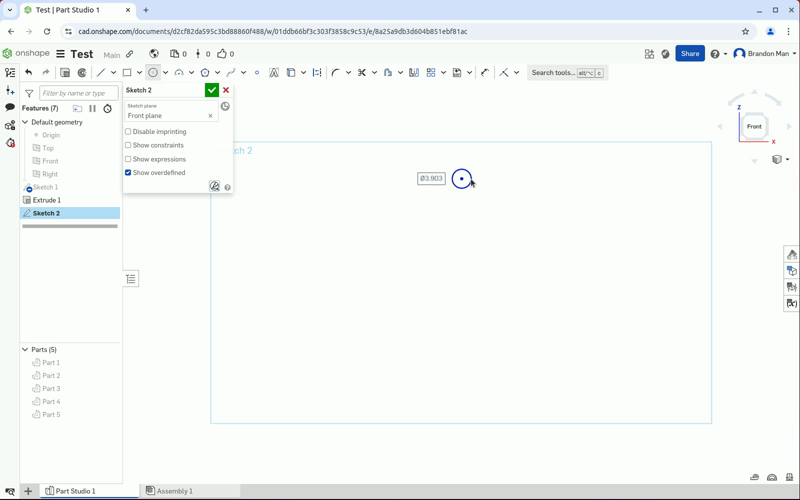
key(c)
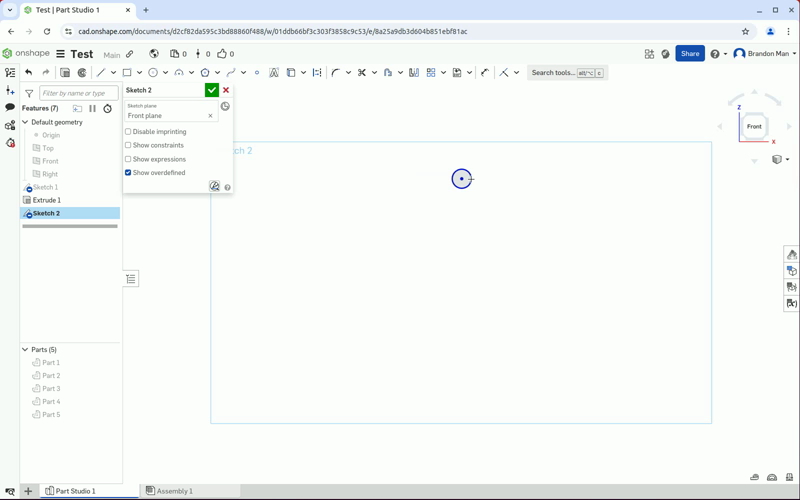
key_down(shift)
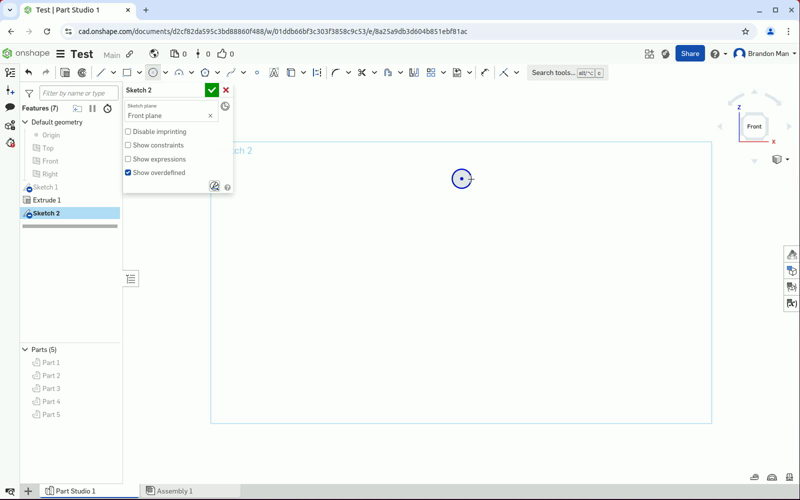
mouse_move(461, 178)
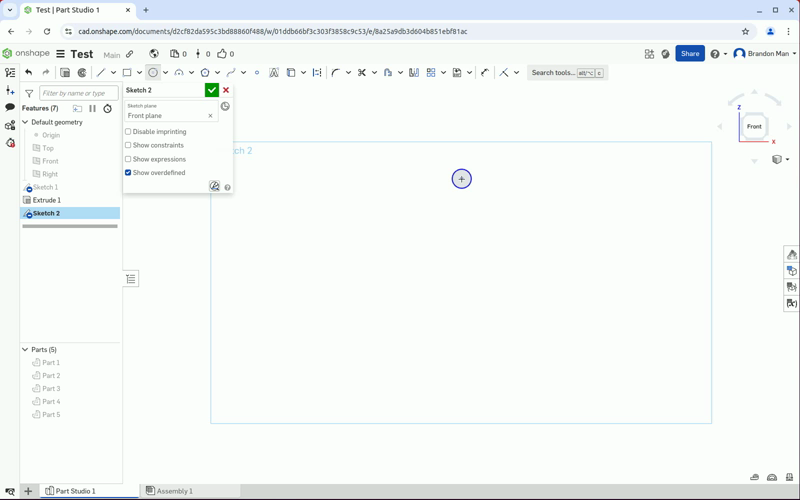
click(461, 178)
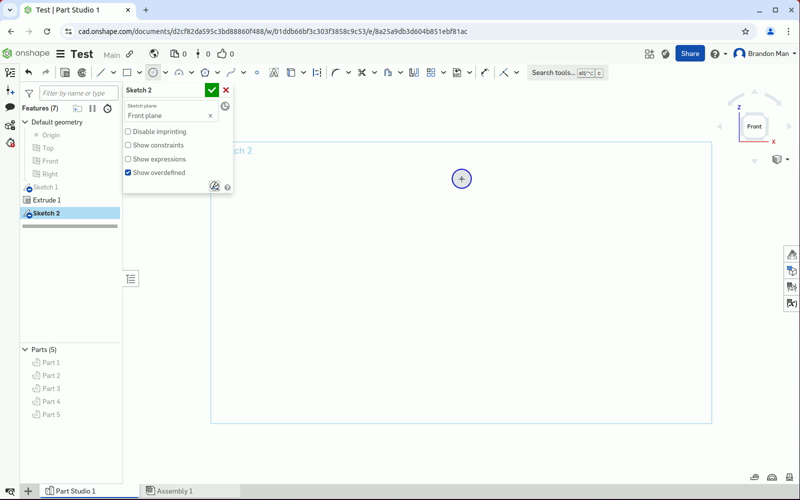
key_up(shift)
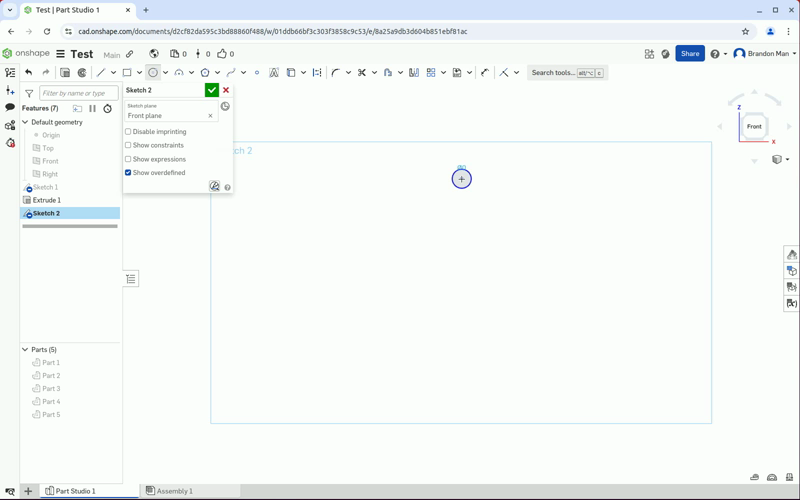
mouse_move(464, 178)
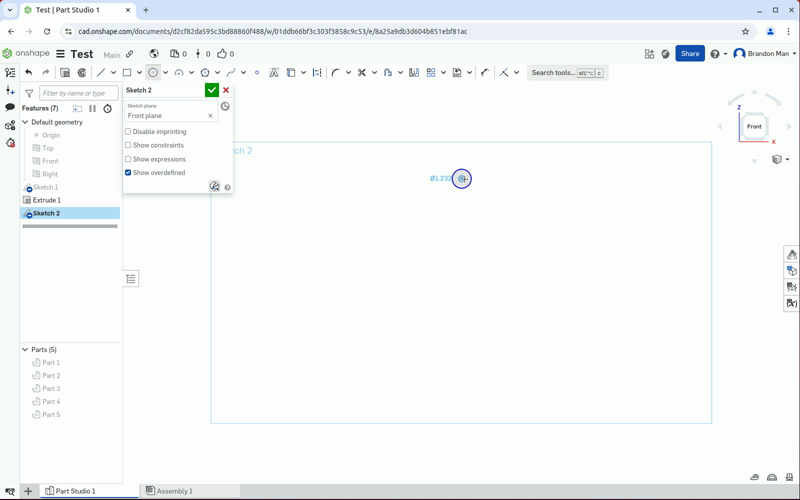
scroll(6)
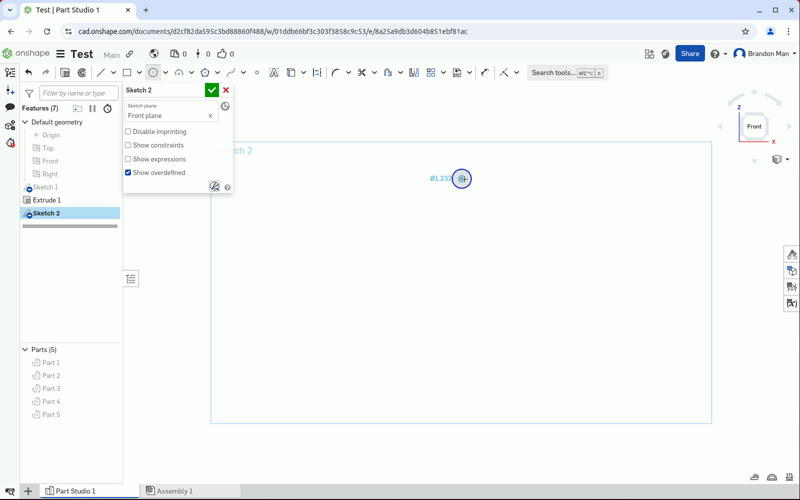
scroll(6)
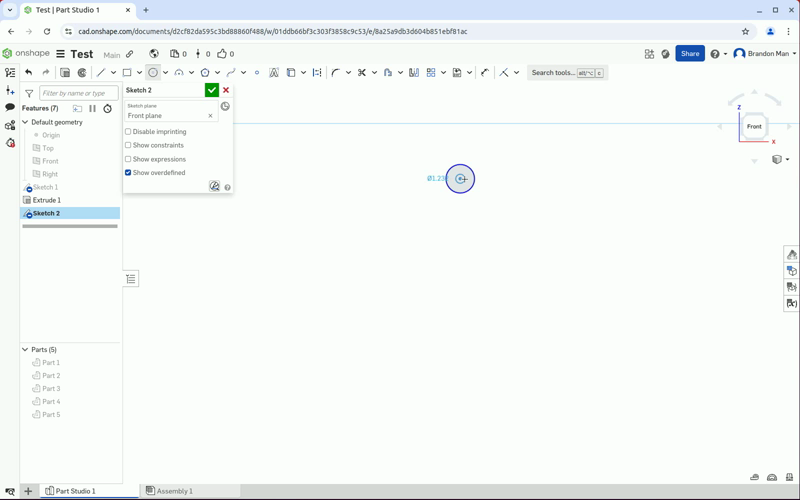
scroll(6)
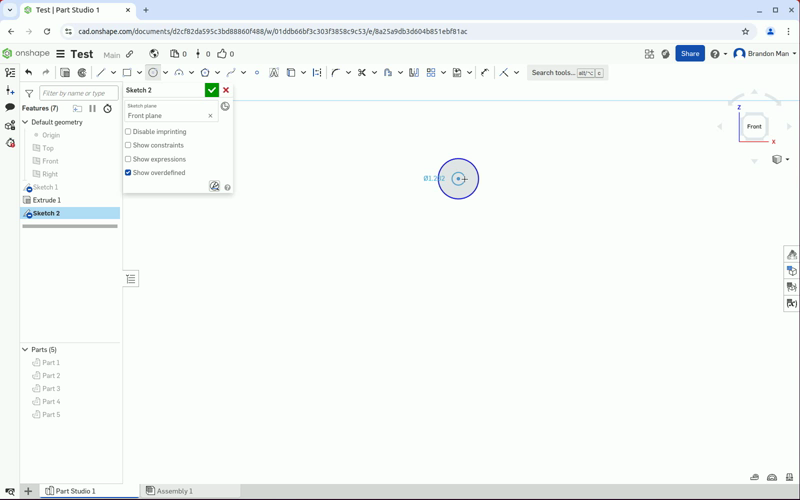
scroll(6)
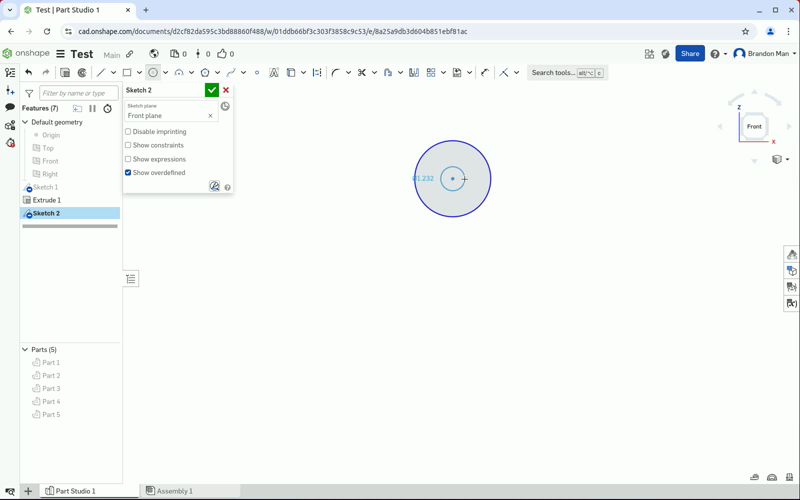
scroll(6)
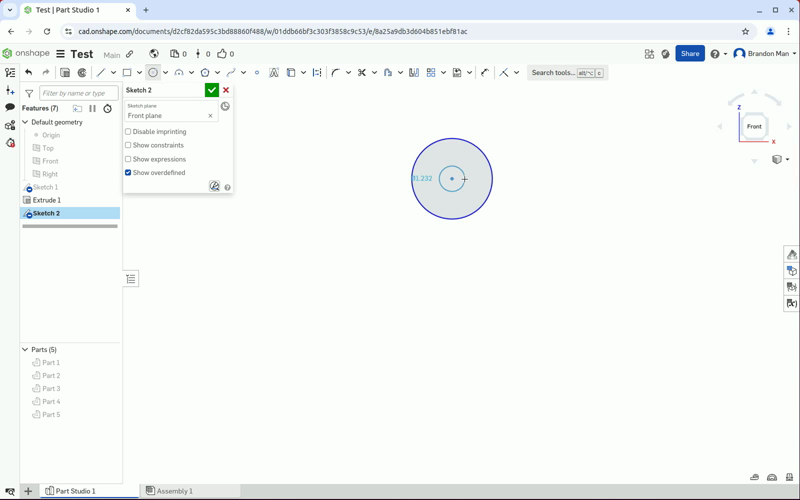
scroll(6)
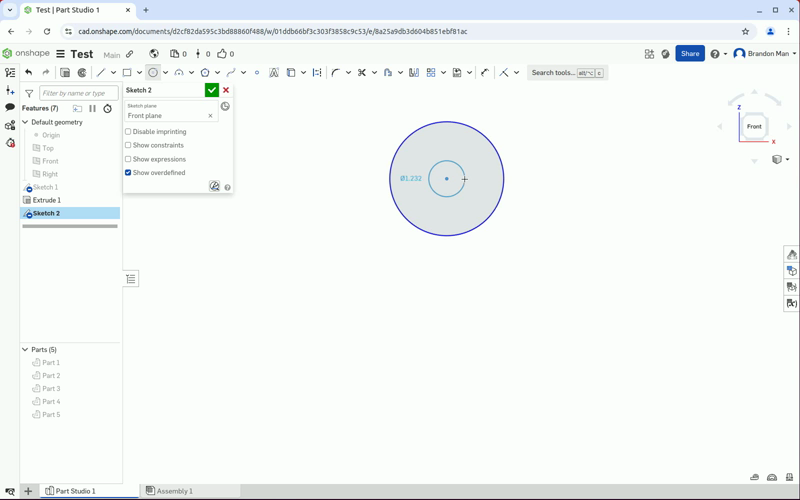
scroll(6)
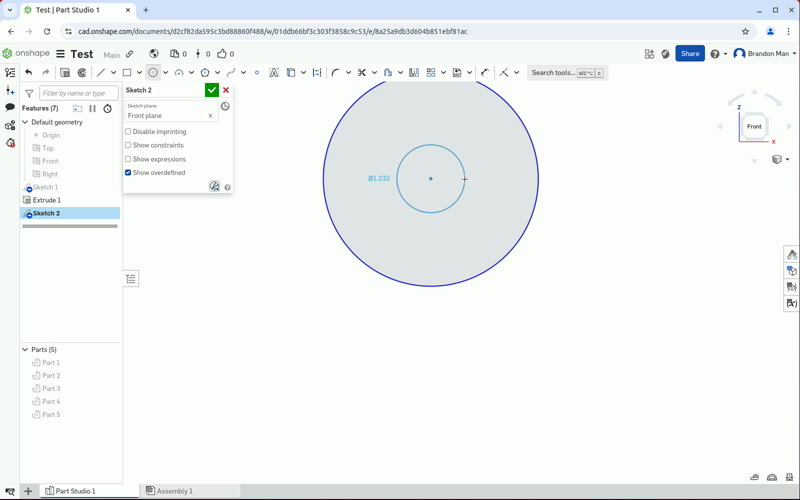
click(464, 178)
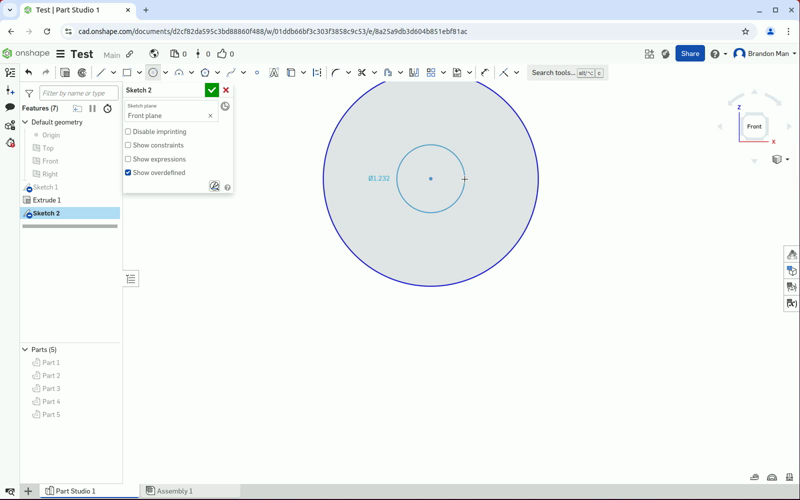
scroll(-6)
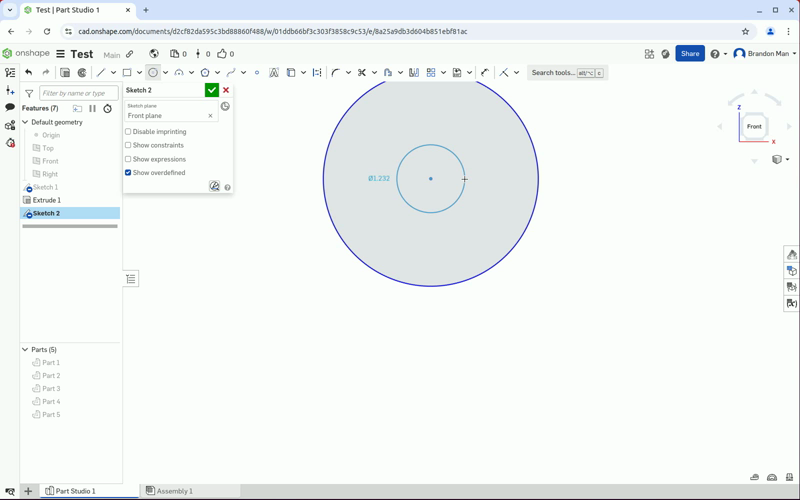
scroll(-6)
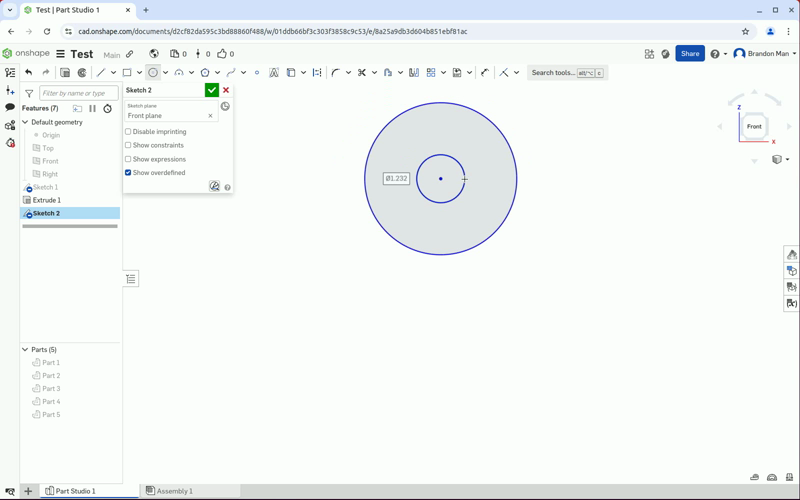
scroll(-6)
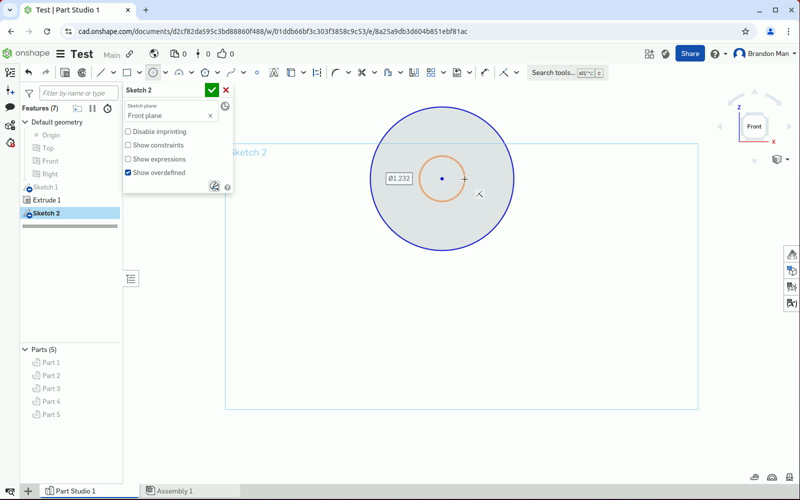
scroll(-6)
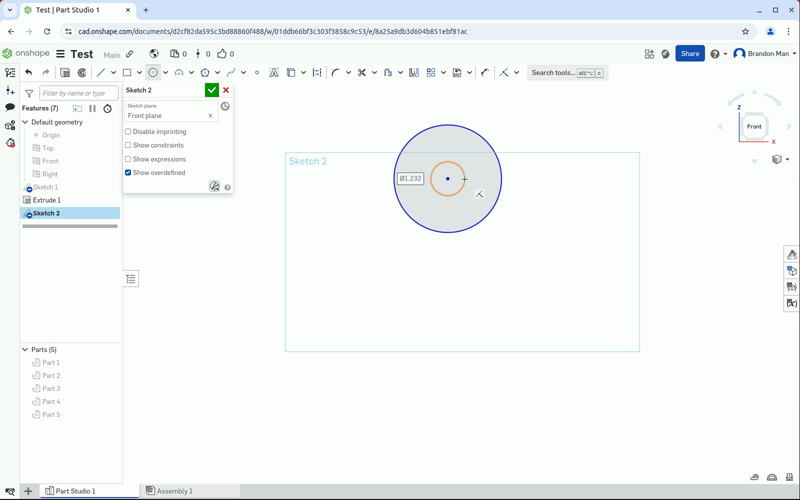
scroll(-6)
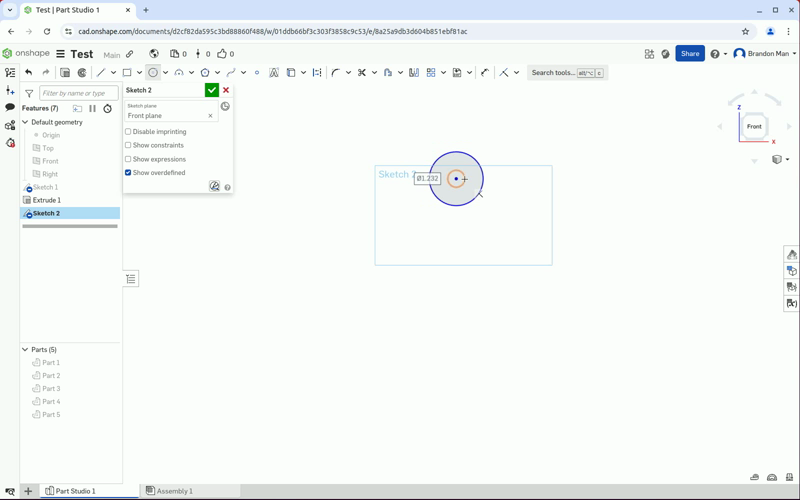
scroll(-6)
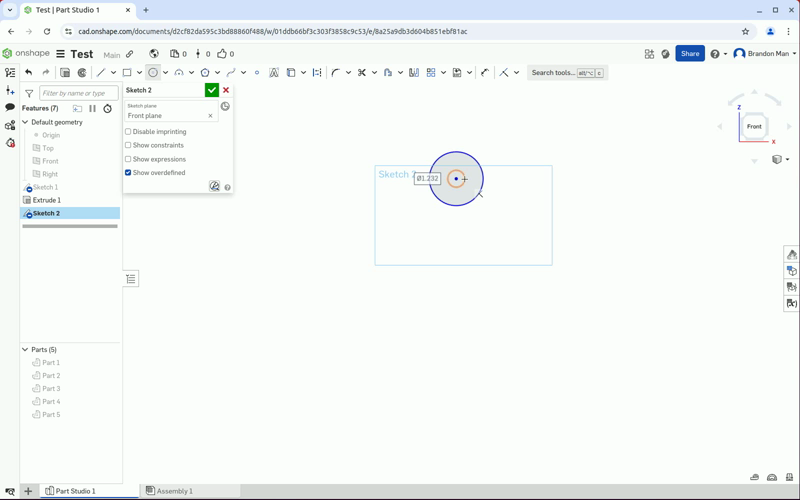
scroll(-6)
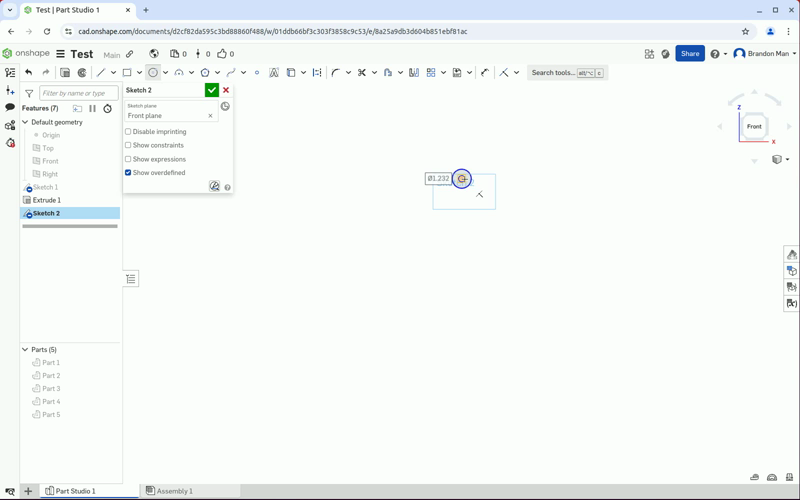
key(esc)
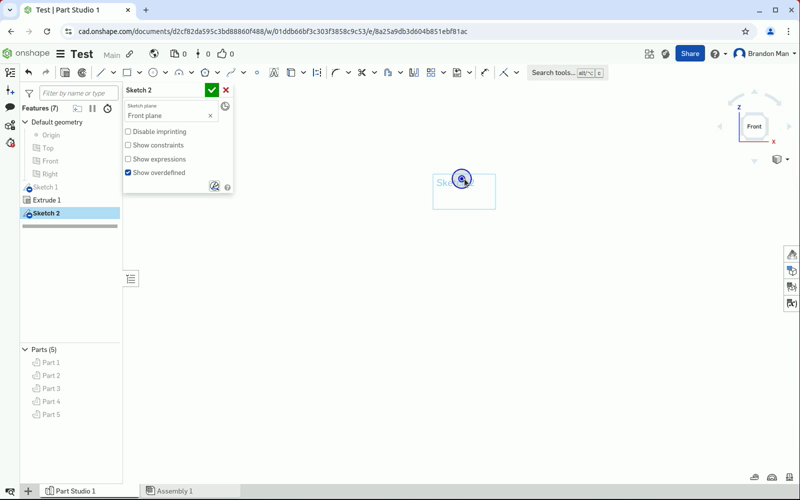
mouse_move(467, 183)
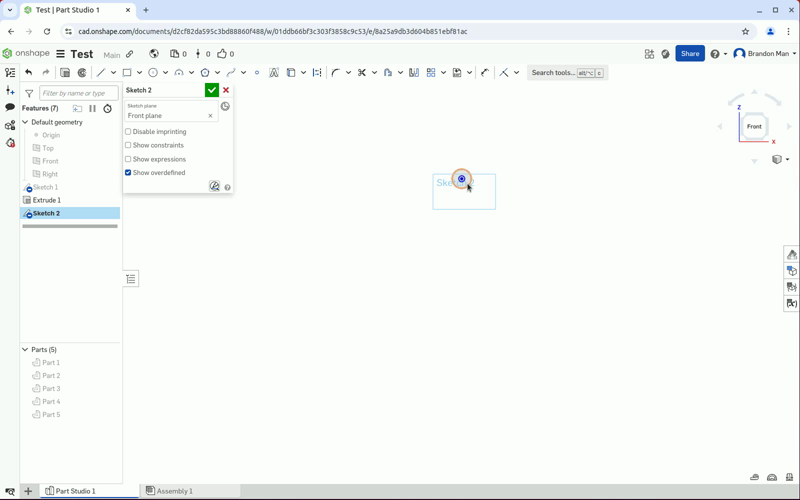
scroll(6)
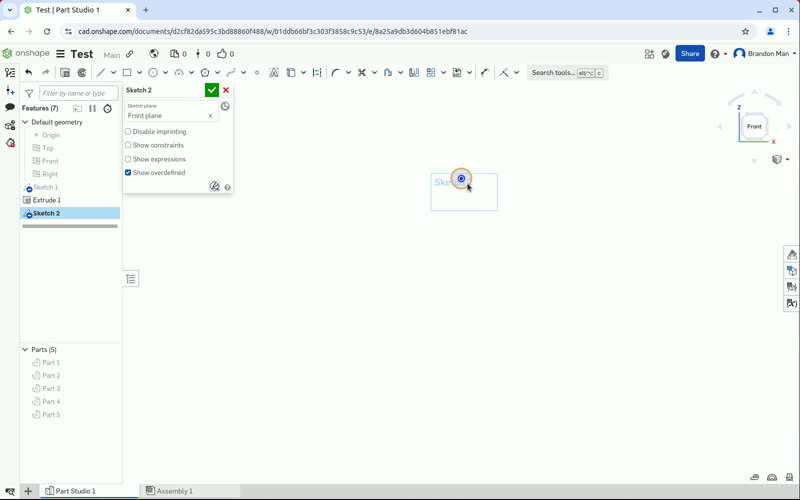
scroll(6)
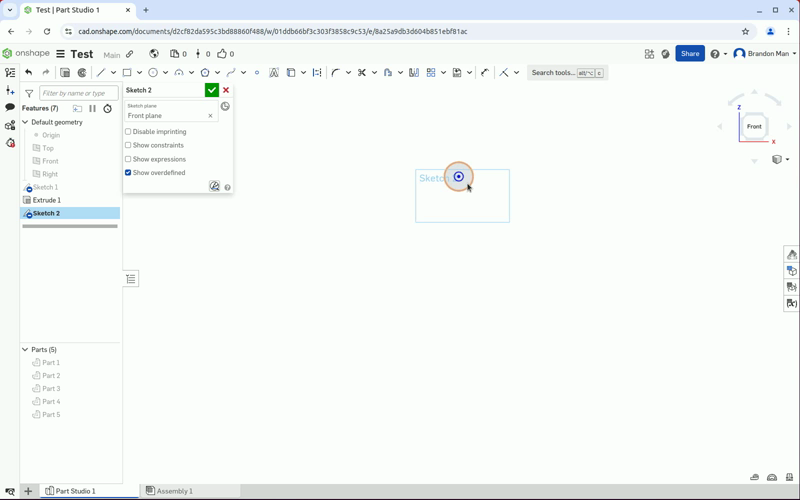
scroll(6)
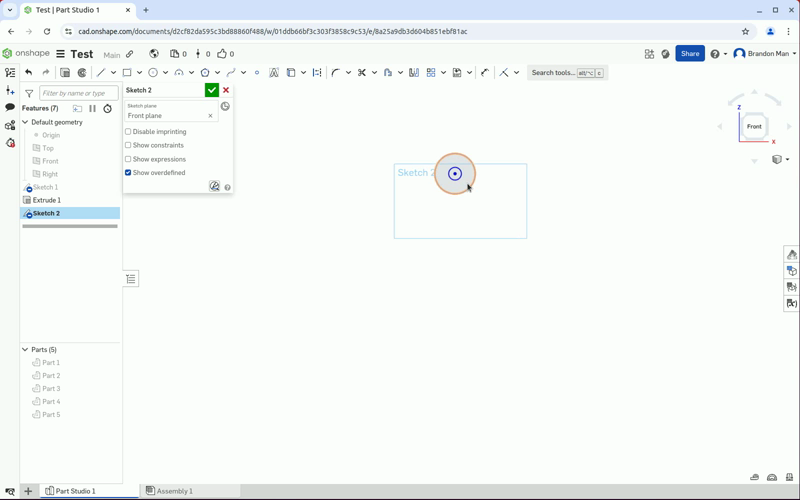
scroll(6)
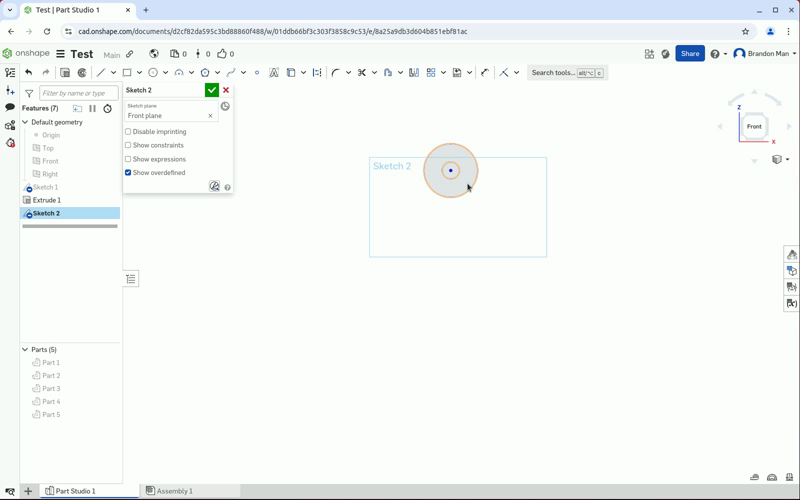
scroll(6)
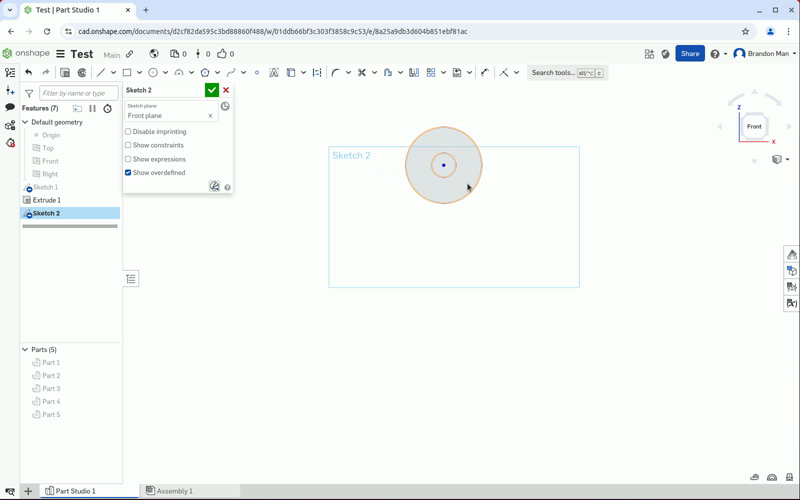
scroll(6)
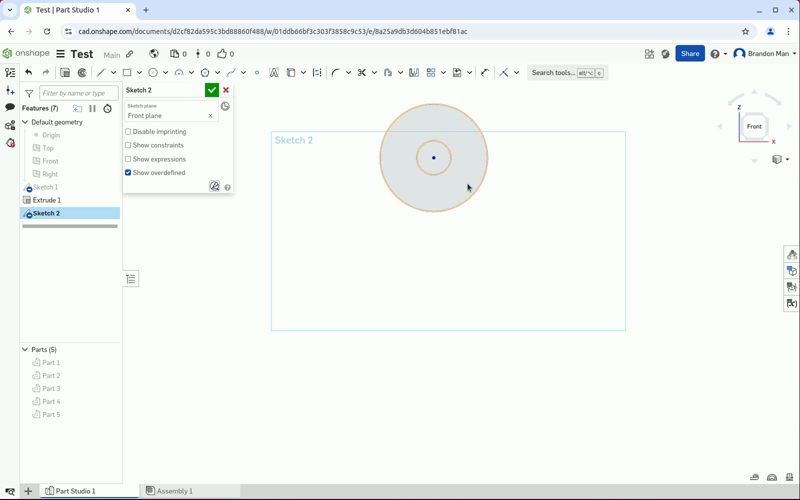
scroll(6)
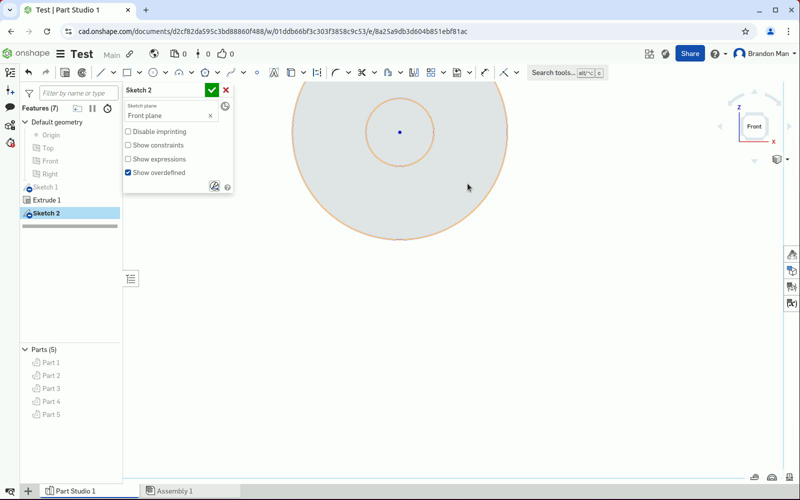
click(467, 183)
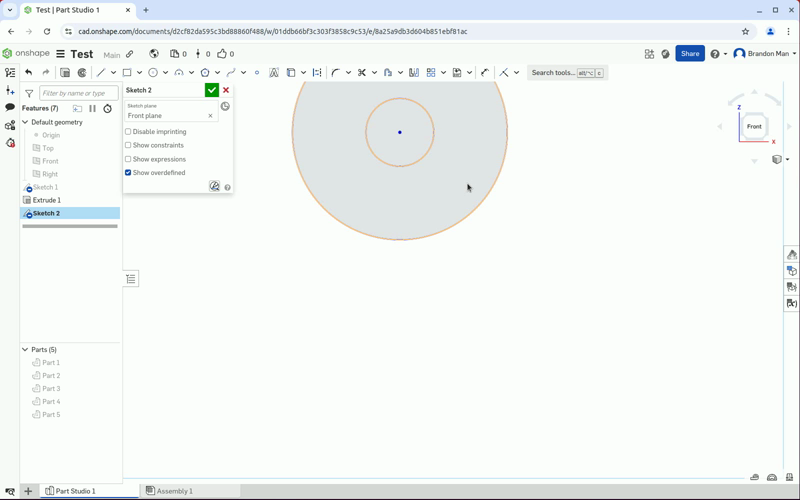
scroll(-6)
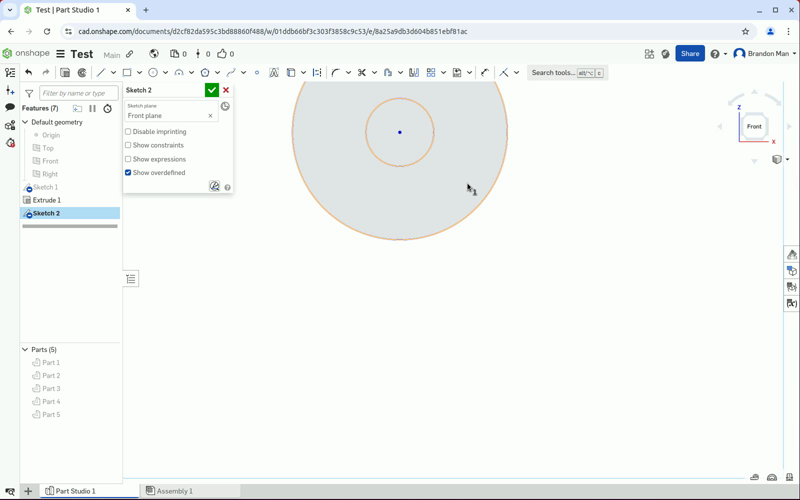
scroll(-6)
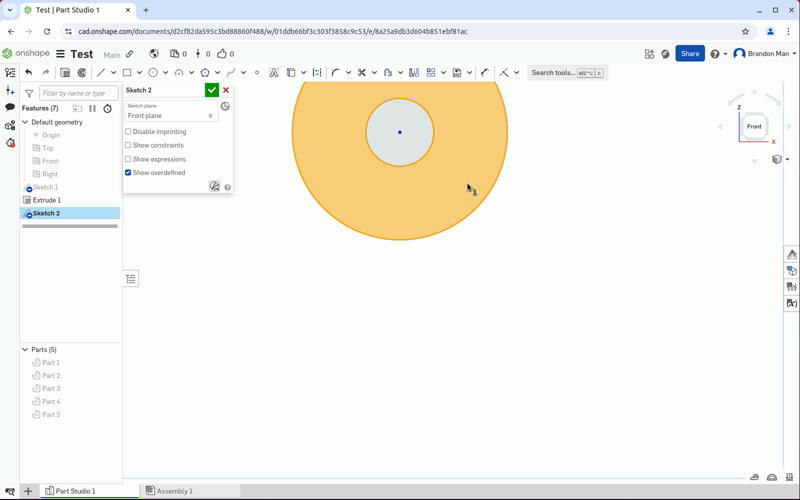
scroll(-6)
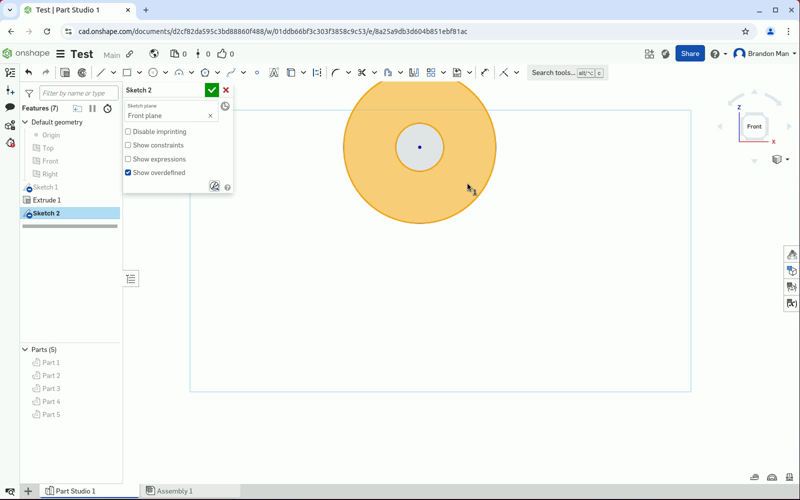
scroll(-6)
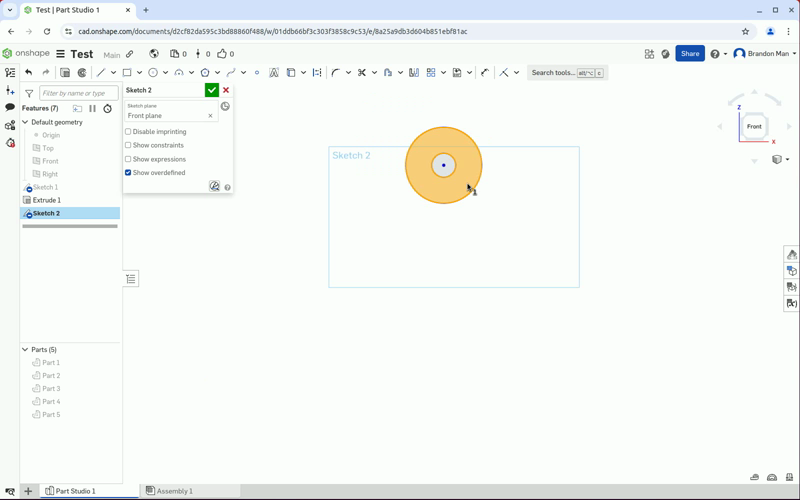
scroll(-6)
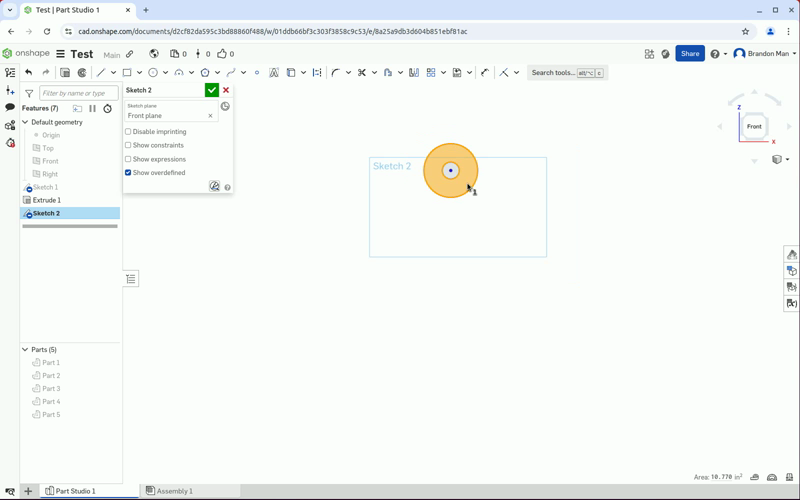
scroll(-6)
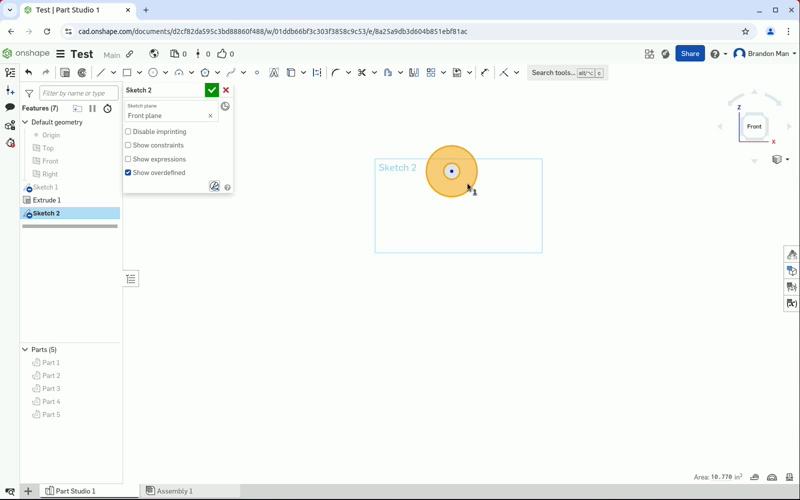
scroll(-6)
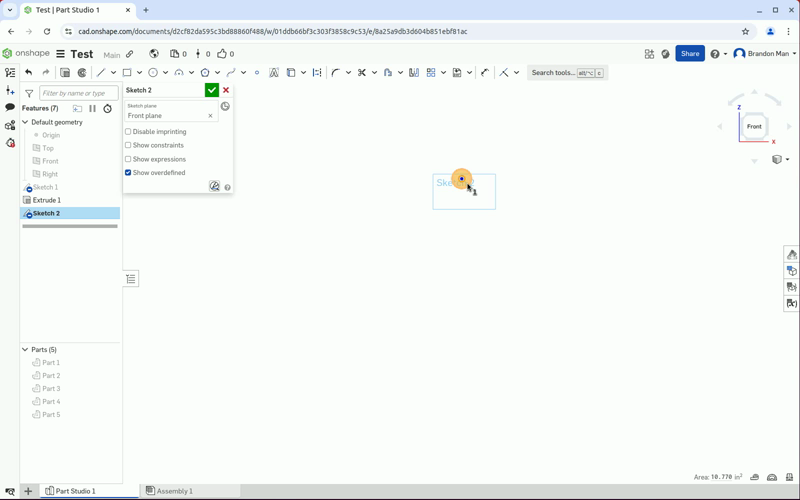
mouse_move(73, 352)
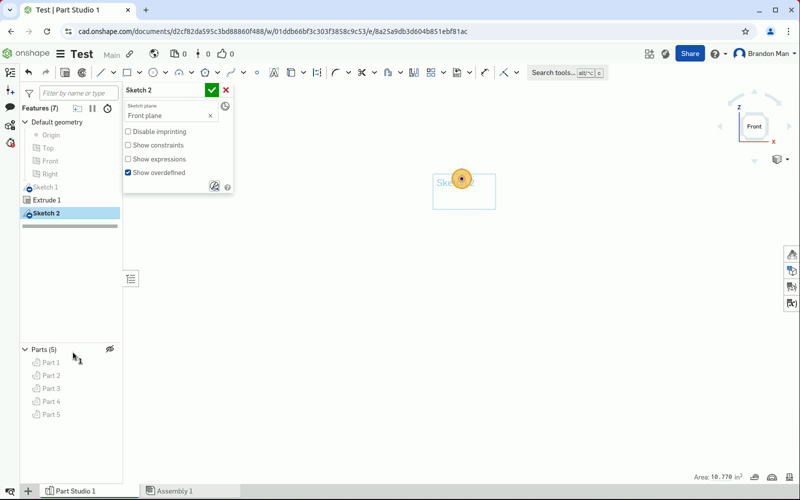
key(shift+y)
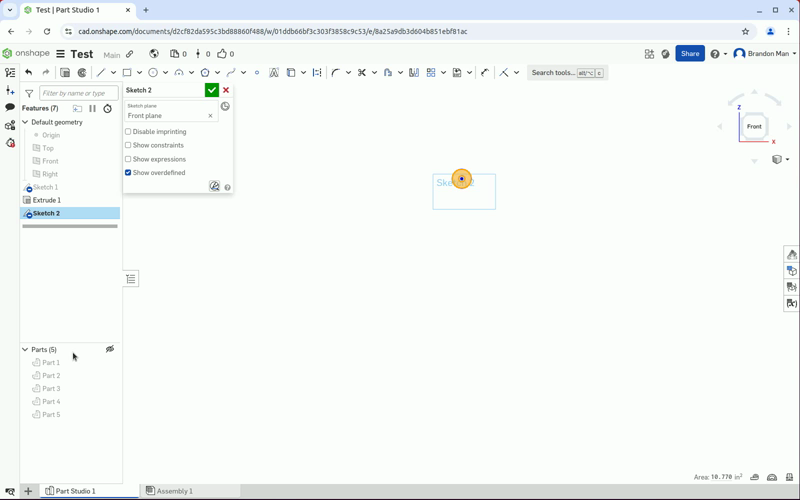
key(shift+e)
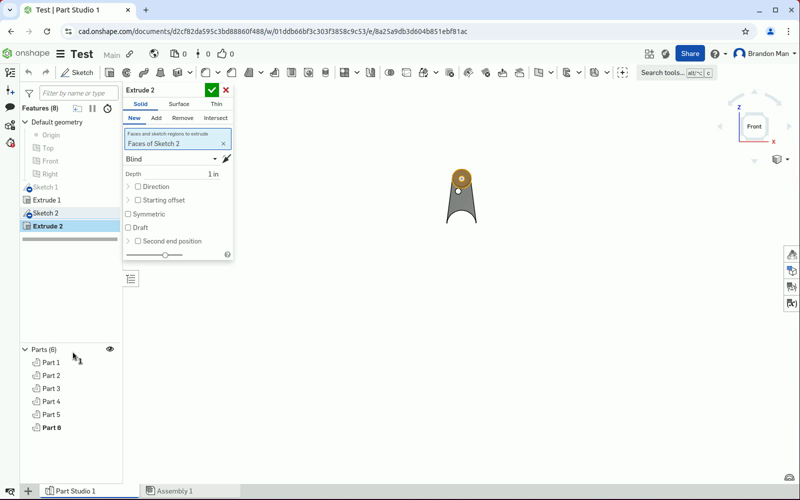
mouse_move(143, 106)
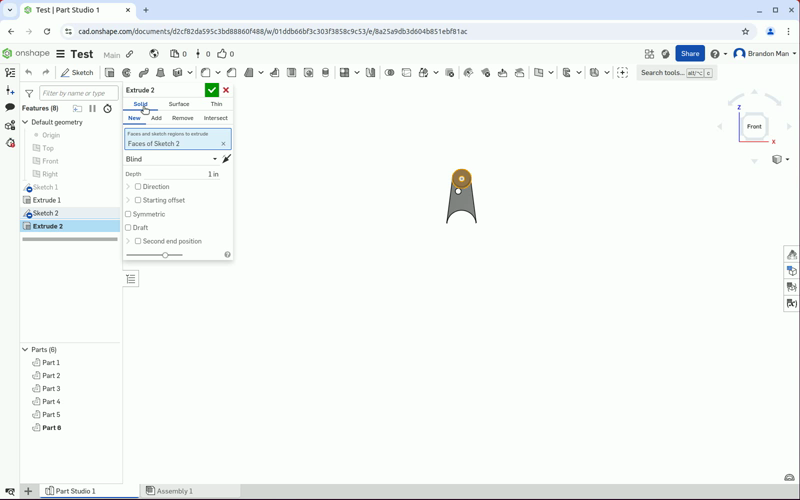
click(143, 106)
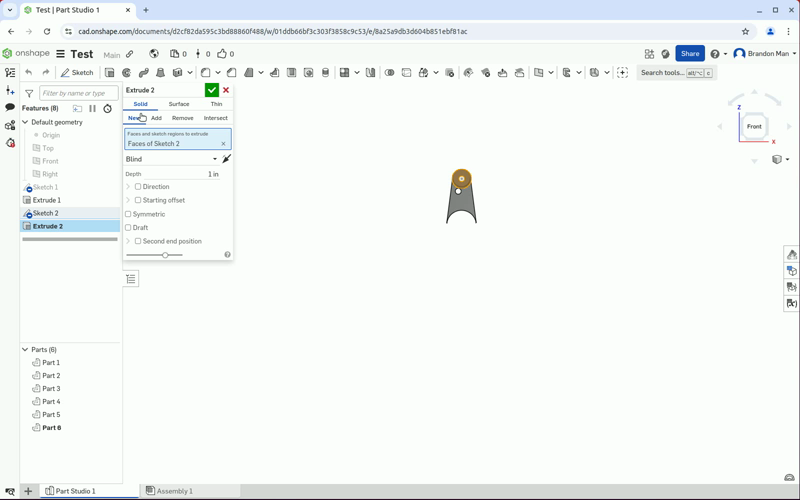
mouse_move(137, 120)
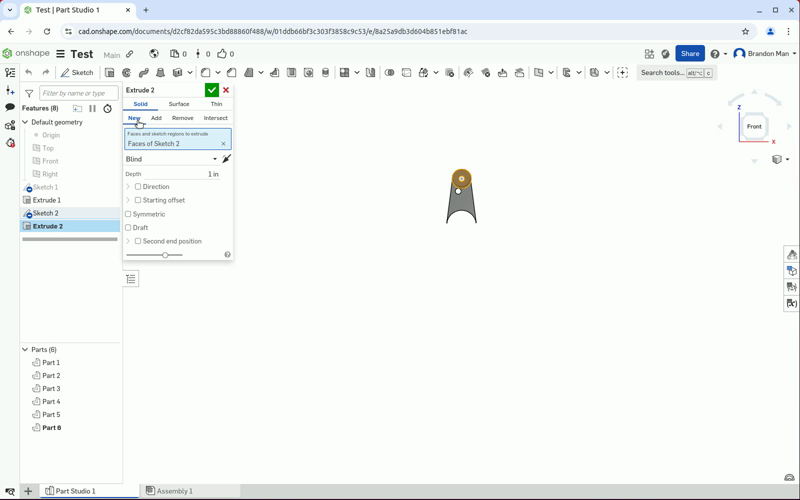
click(137, 120)
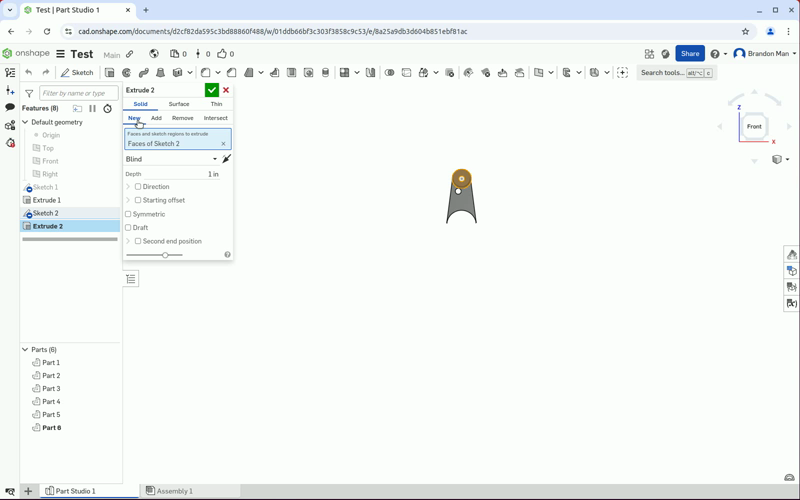
key(tab, 4)
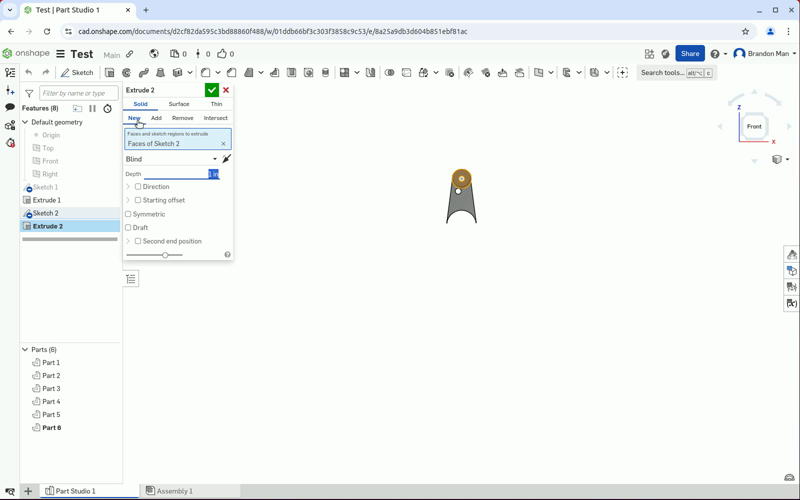
text(0.481)
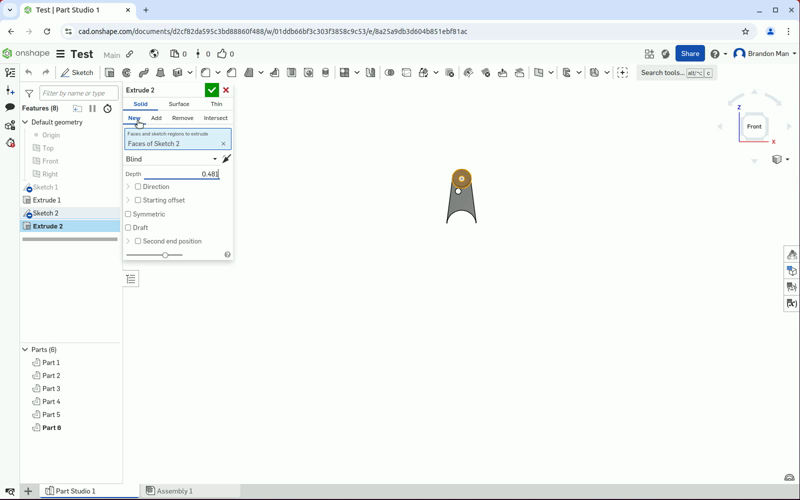
key(enter)
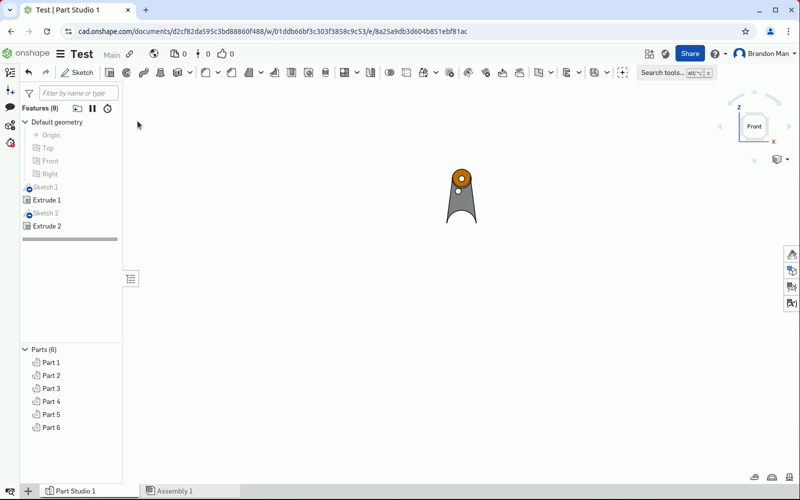
key(shift+h)
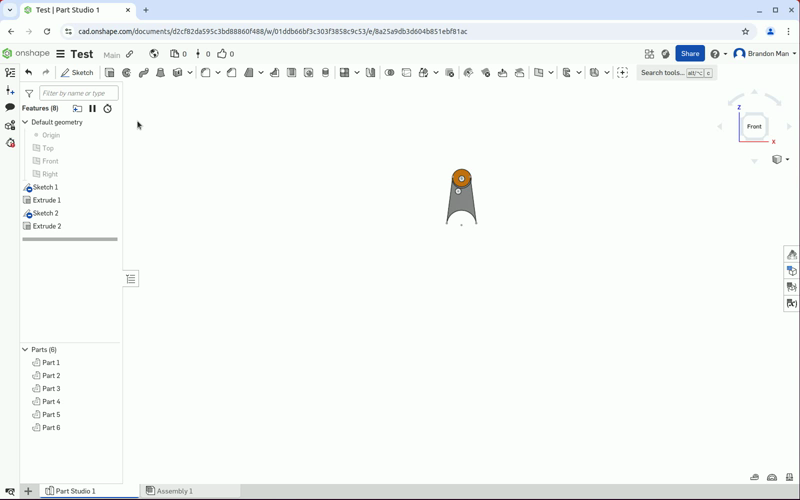
key(shift+h)
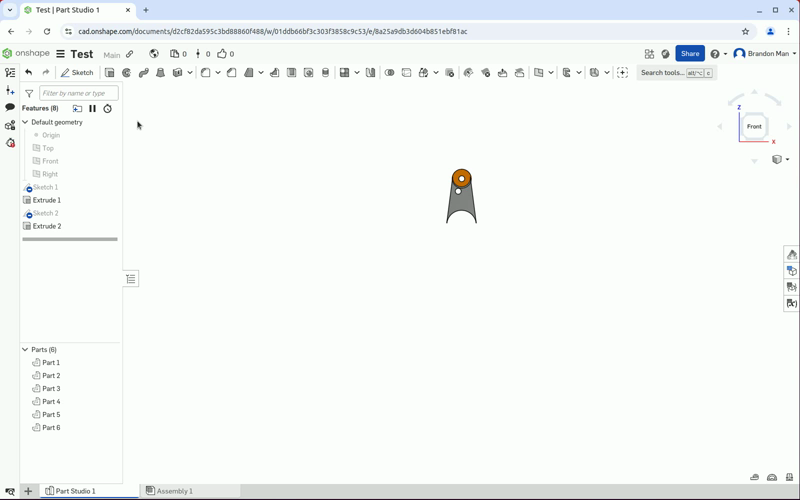
mouse_move(73, 189)
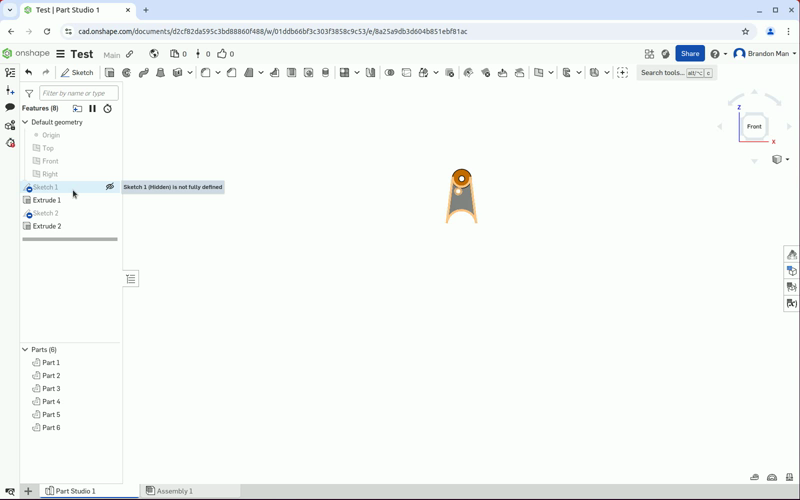
click(73, 189)
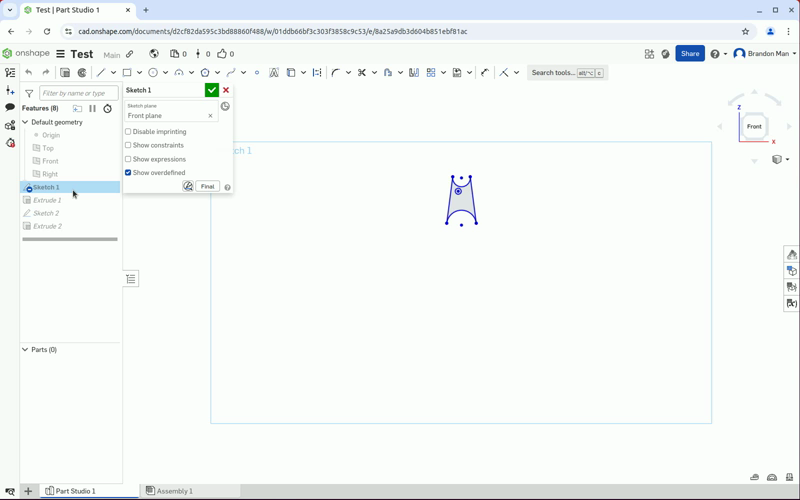
mouse_move(229, 92)
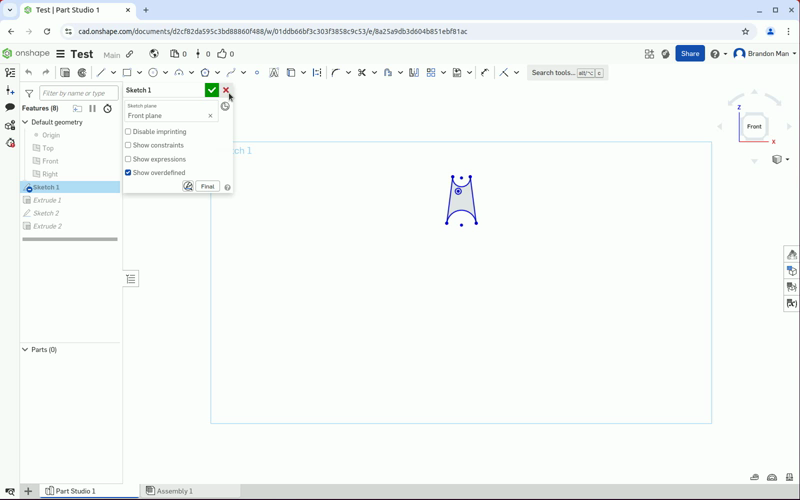
click(229, 92)
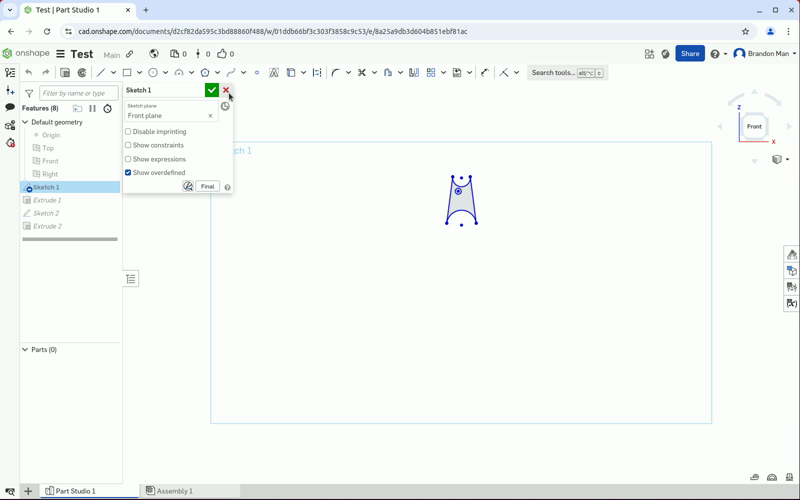
key(shift+s)
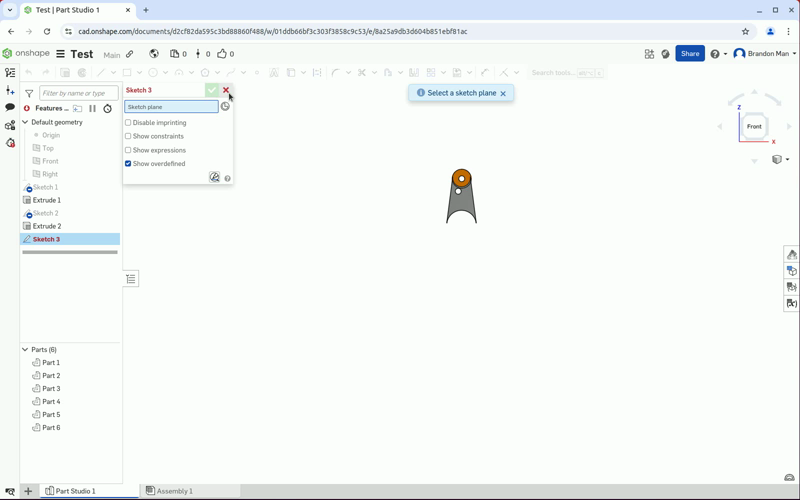
mouse_move(73, 163)
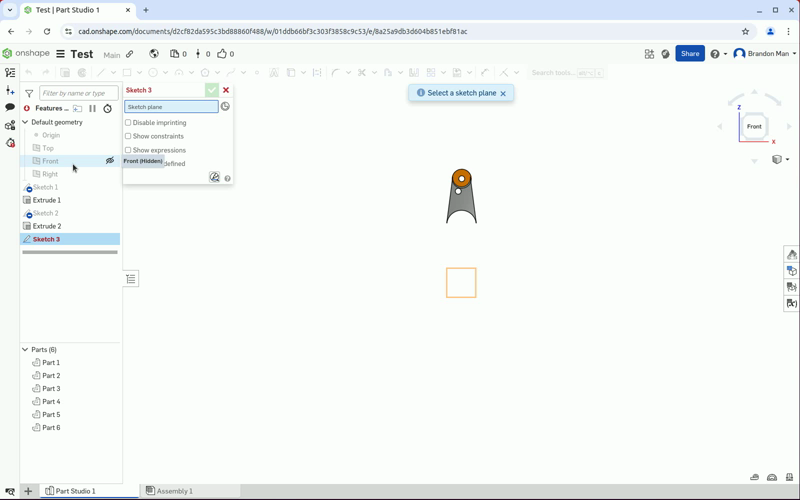
click(73, 163)
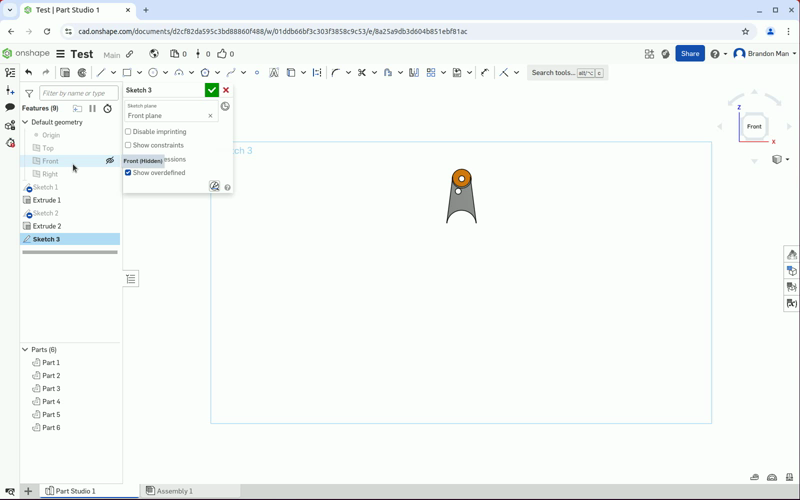
mouse_move(73, 352)
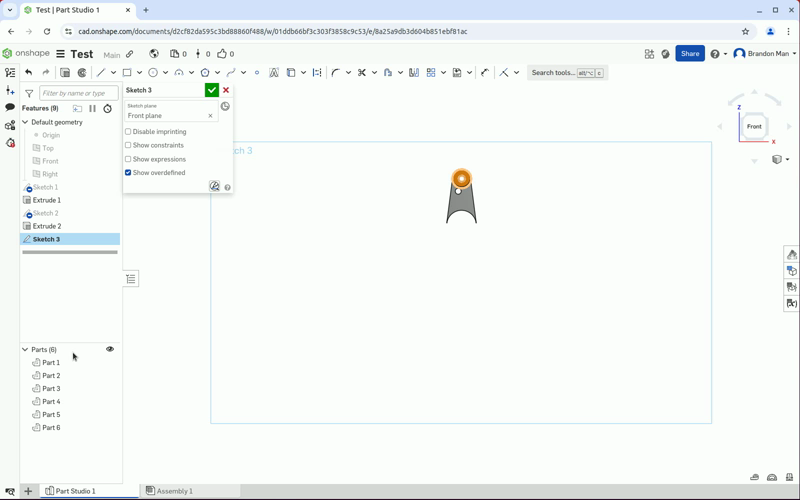
key(y)
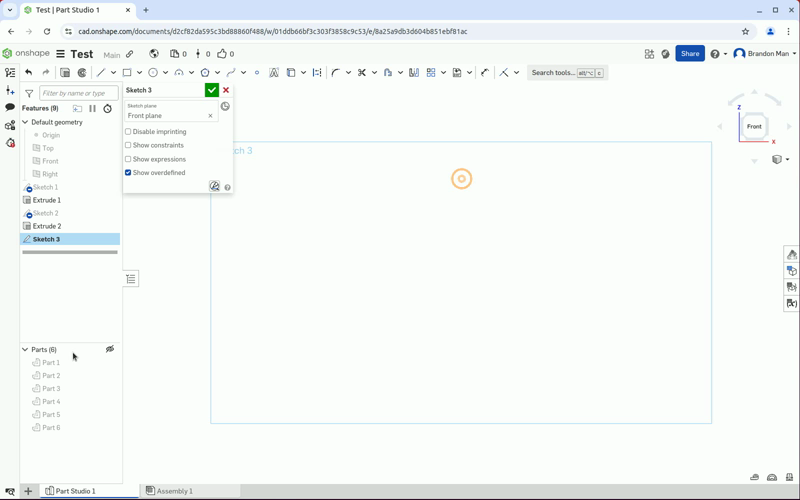
key(c)
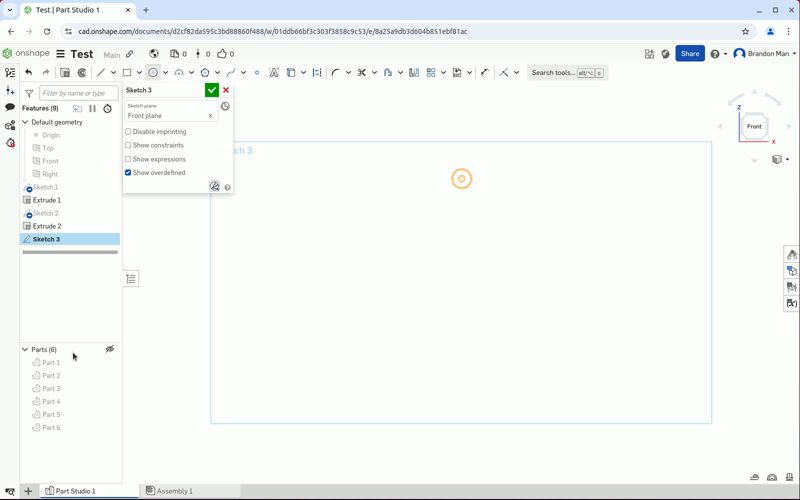
key_down(shift)
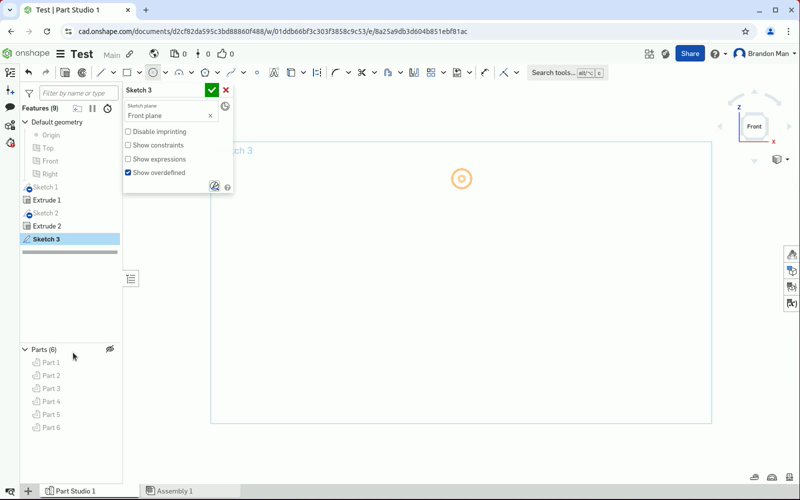
mouse_move(461, 225)
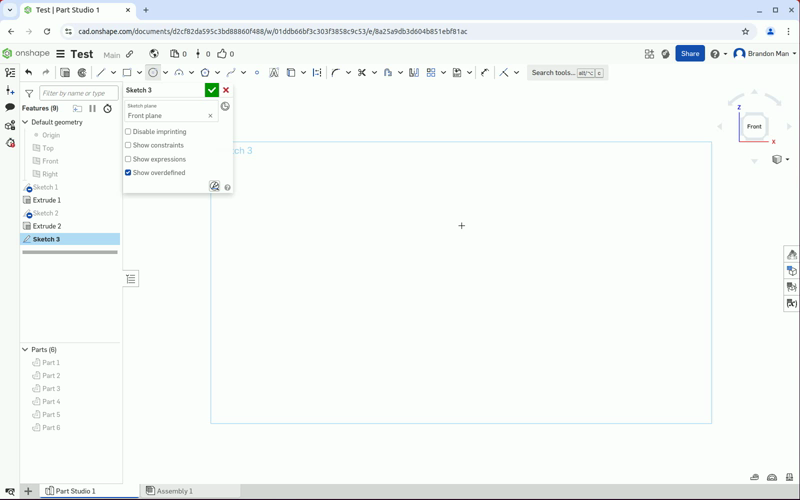
click(461, 225)
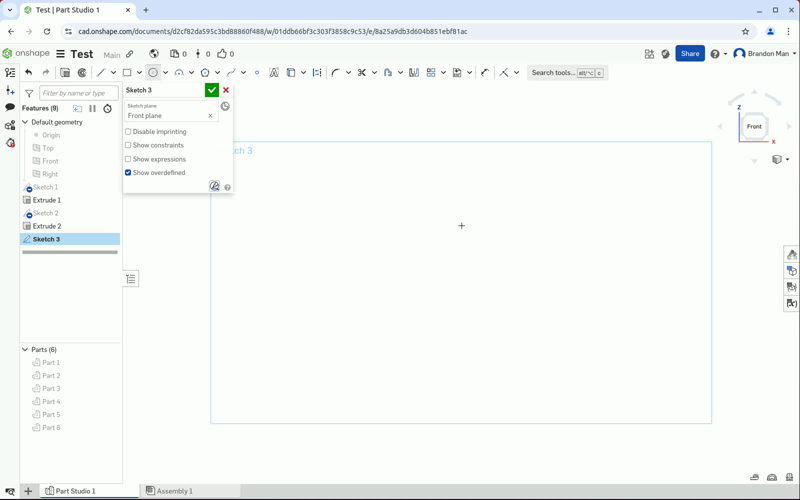
key_up(shift)
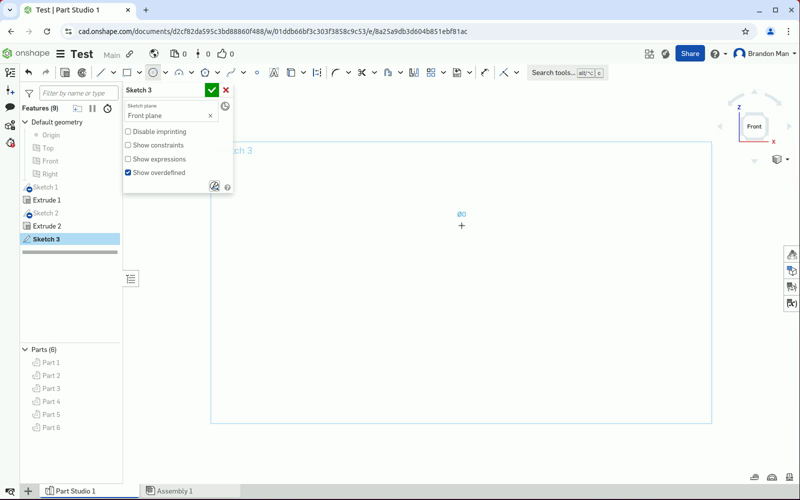
mouse_move(477, 225)
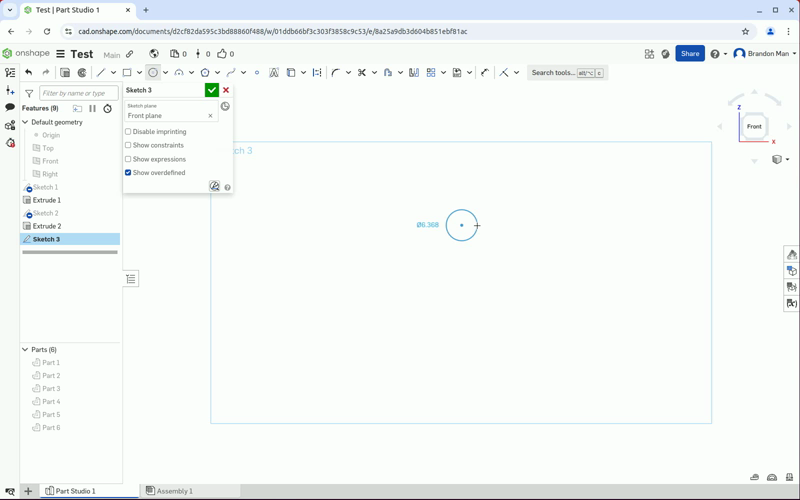
click(477, 225)
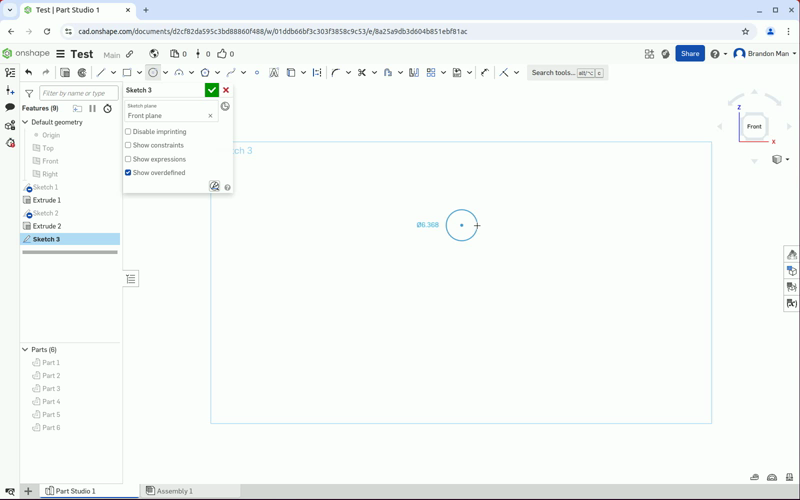
key(esc)
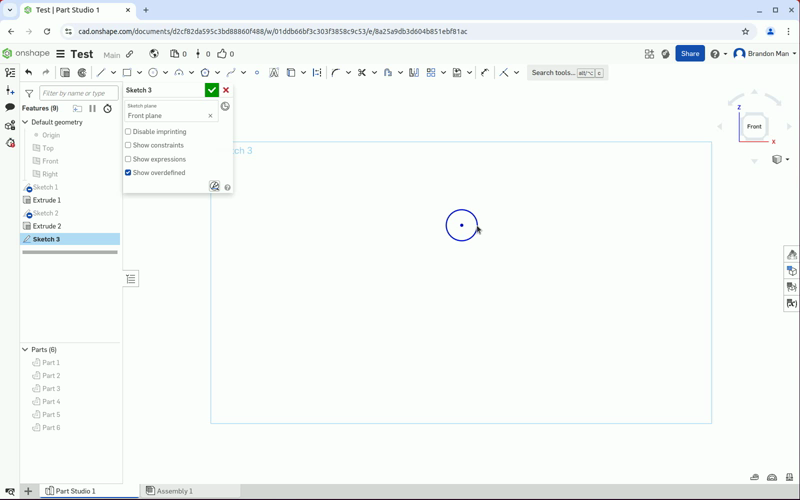
key(c)
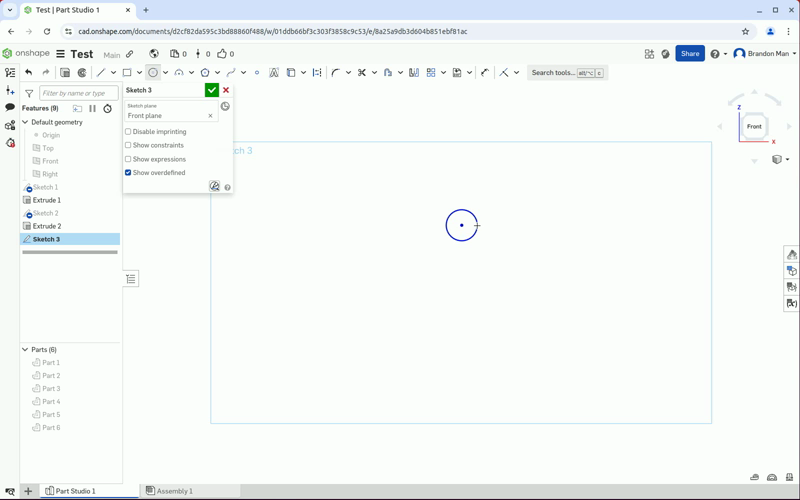
key_down(shift)
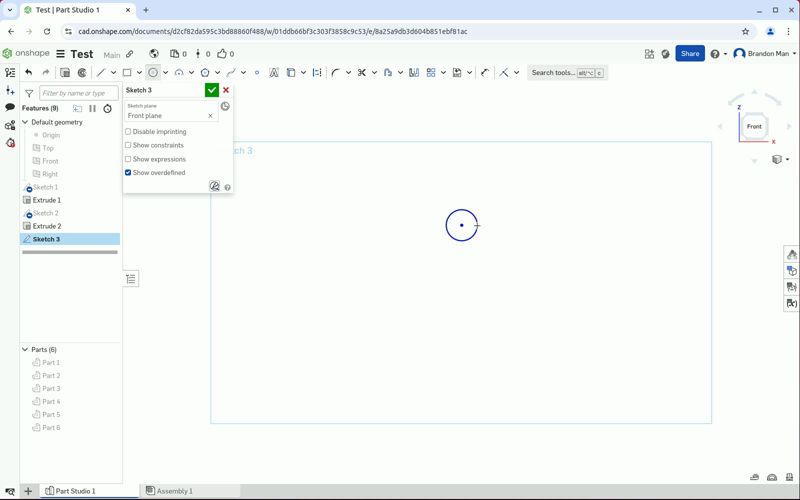
mouse_move(461, 225)
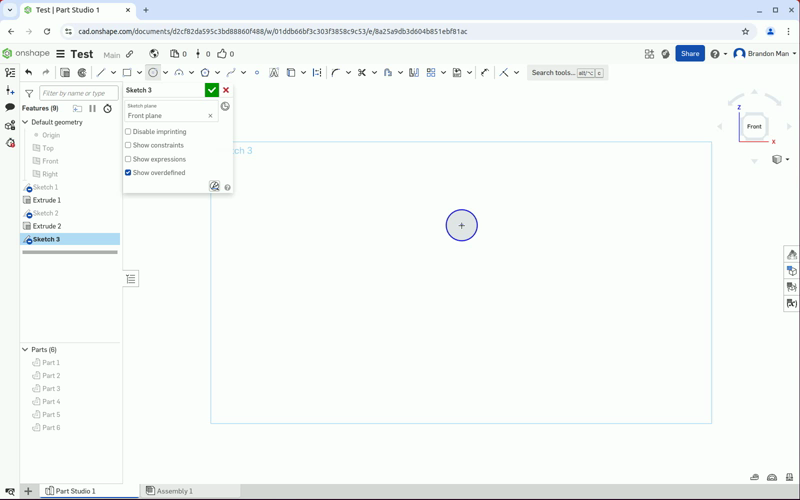
click(461, 225)
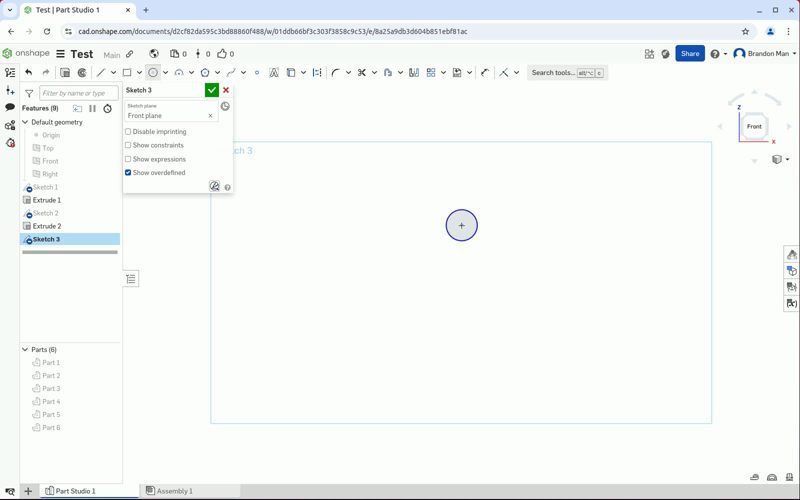
key_up(shift)
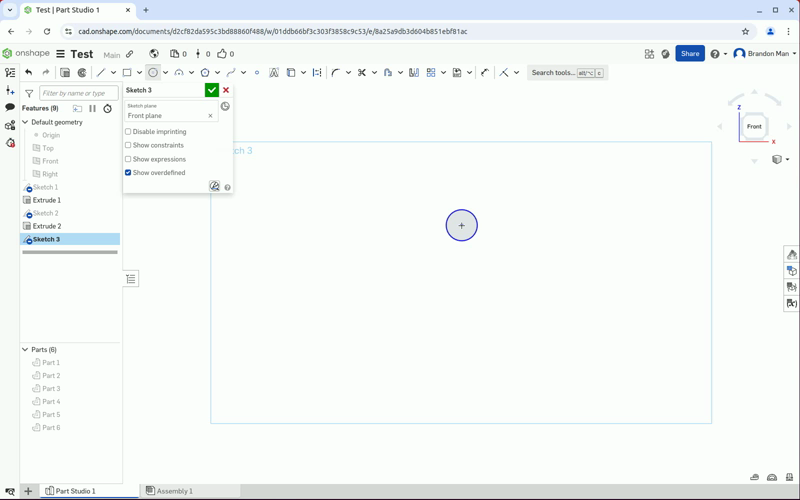
mouse_move(465, 225)
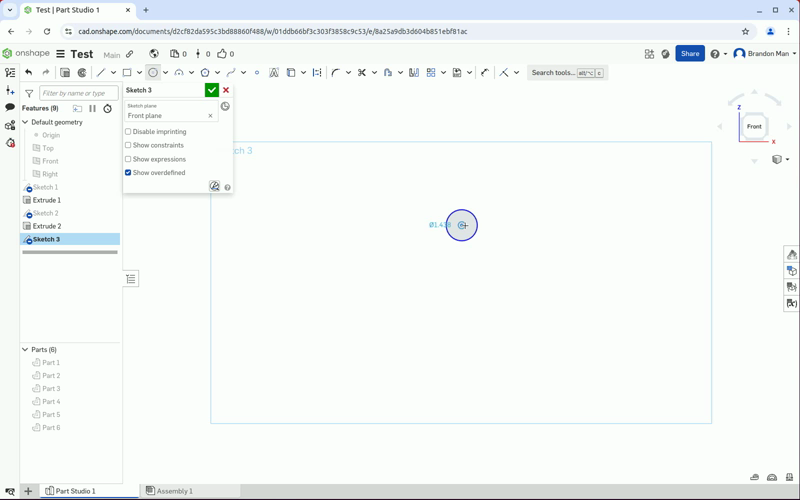
scroll(6)
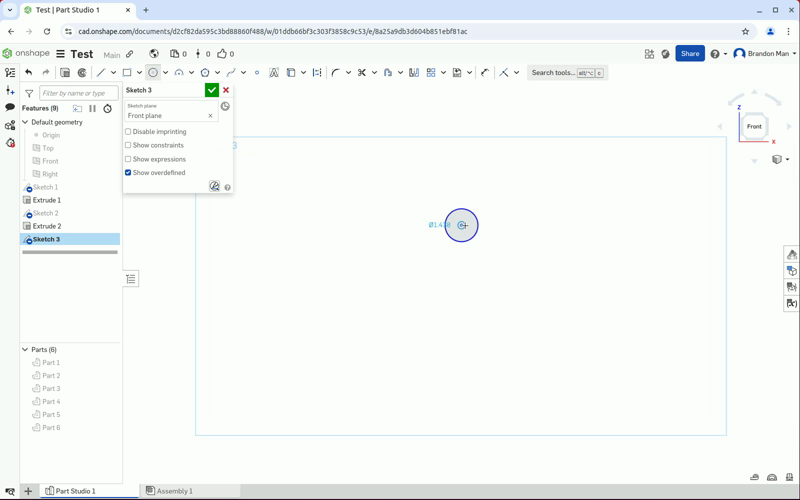
scroll(6)
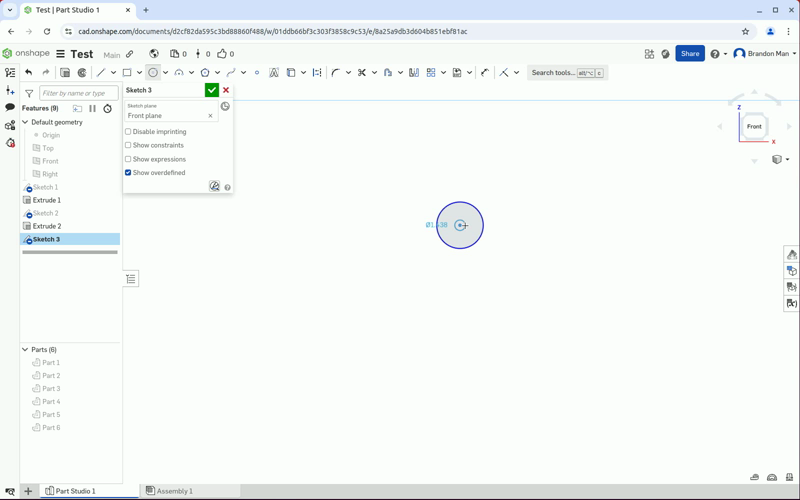
scroll(6)
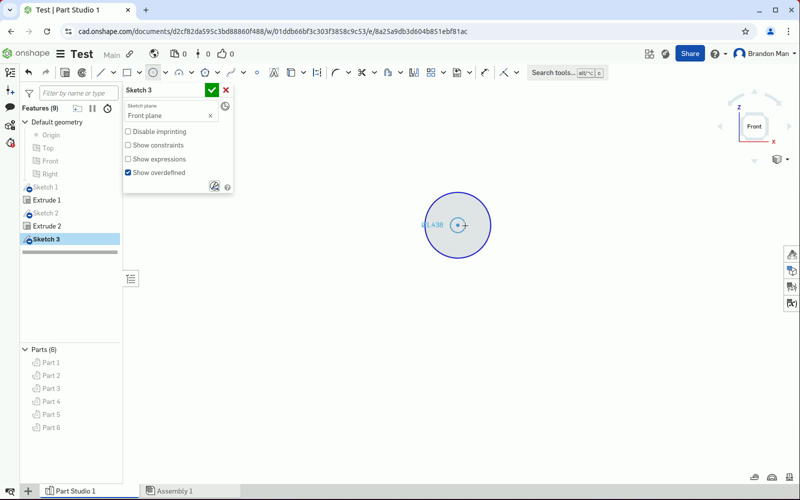
scroll(6)
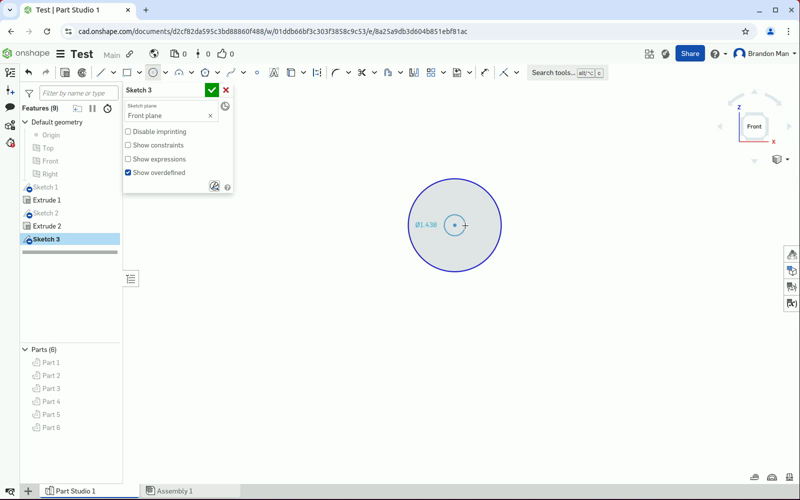
scroll(6)
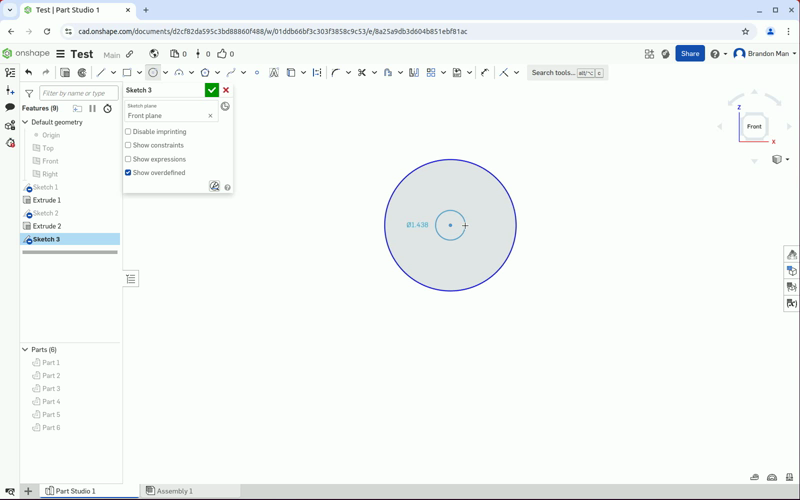
scroll(6)
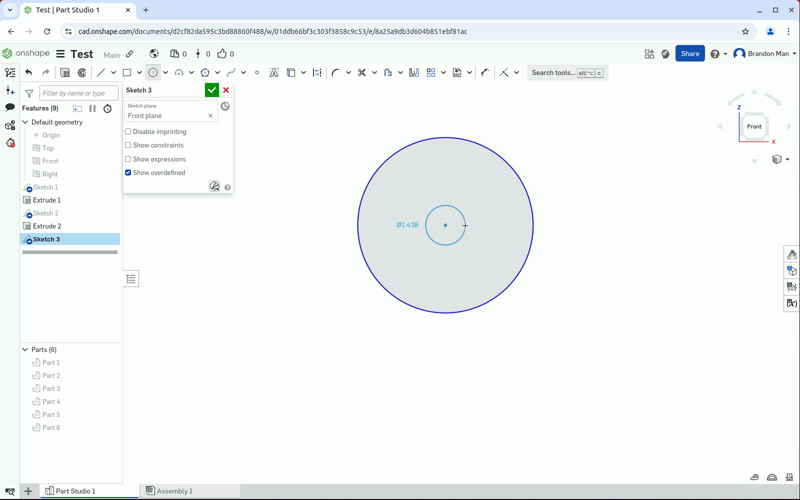
scroll(6)
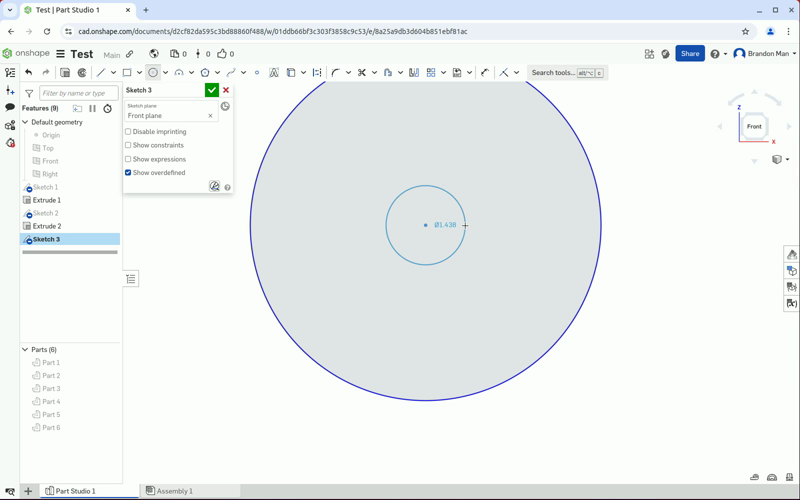
click(465, 225)
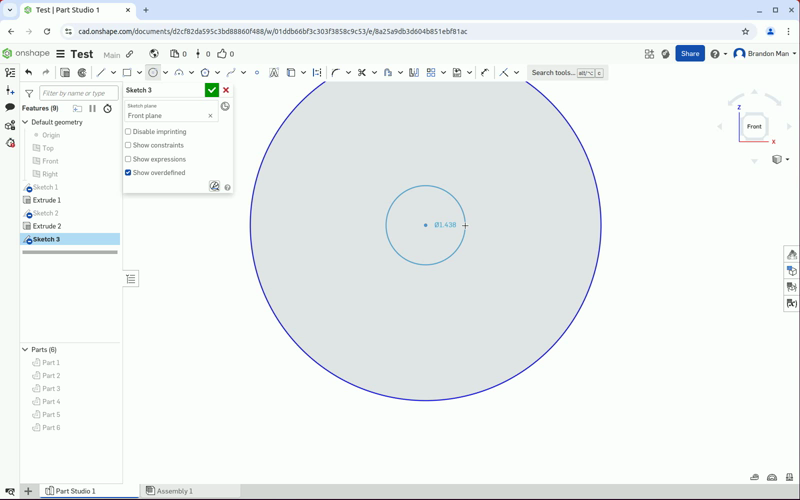
scroll(-6)
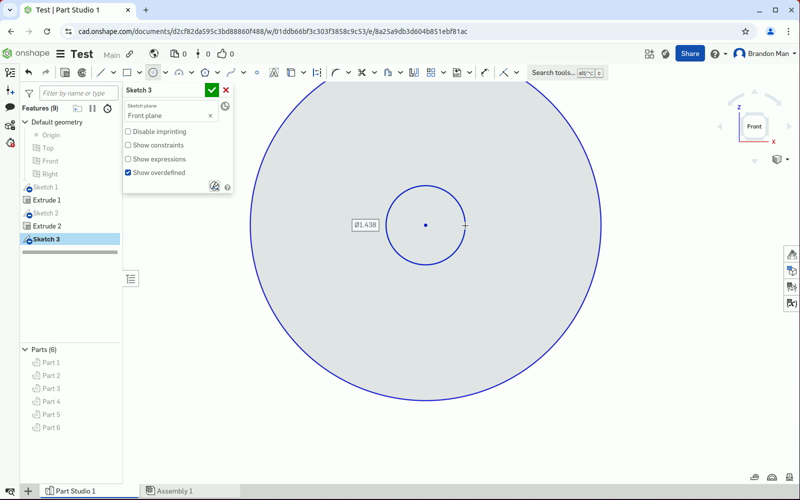
scroll(-6)
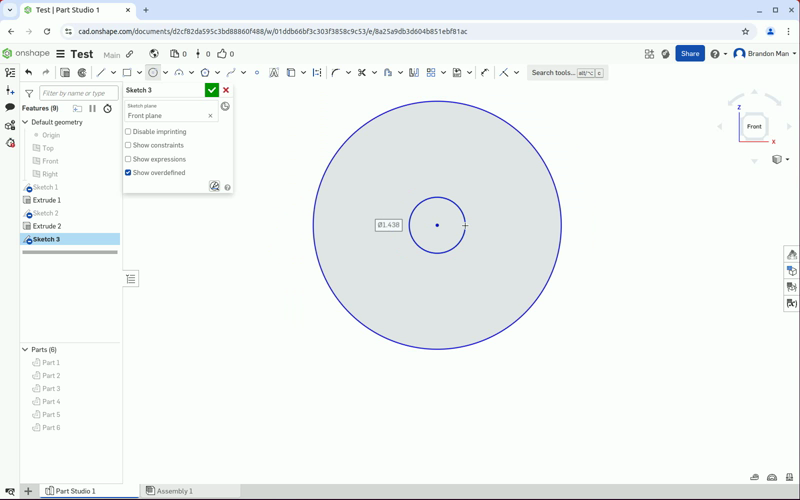
scroll(-6)
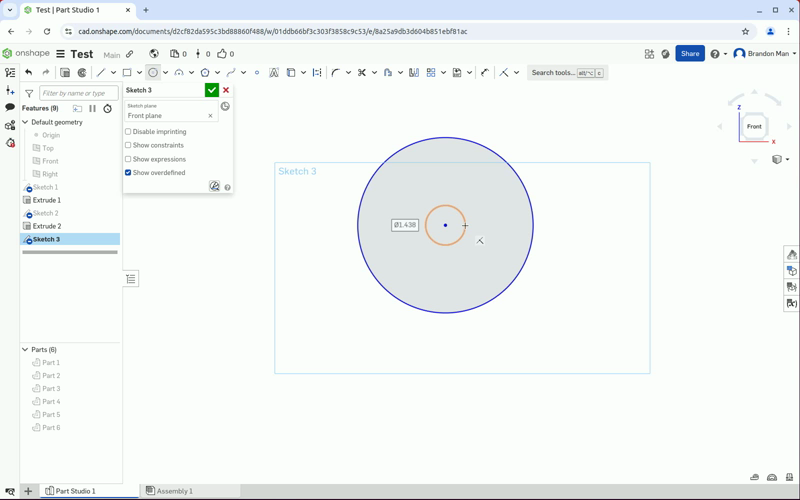
scroll(-6)
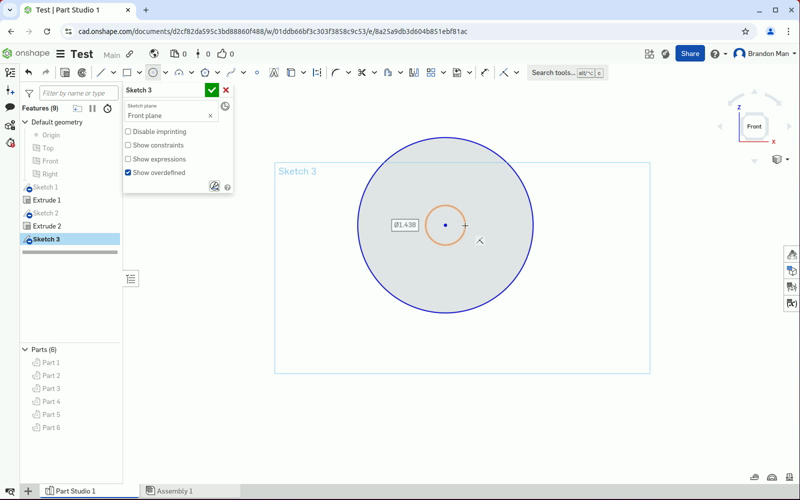
scroll(-6)
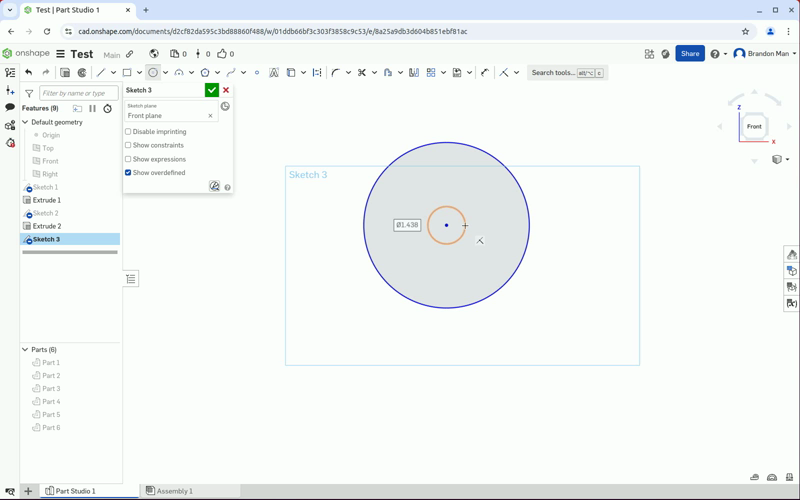
scroll(-6)
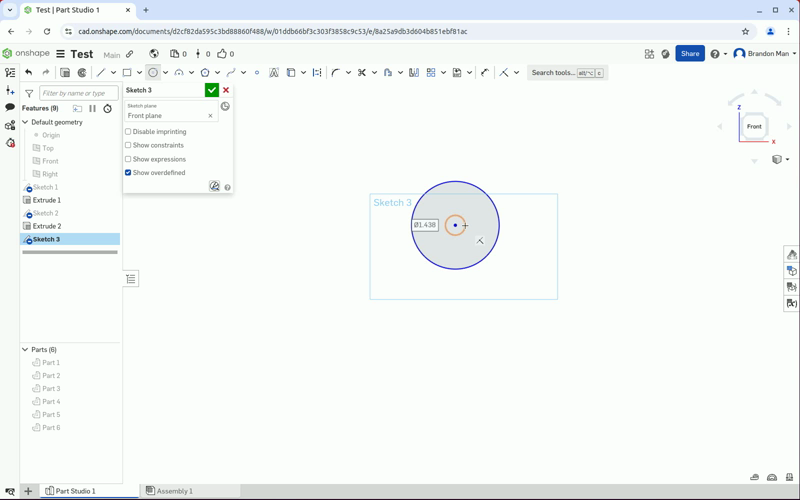
scroll(-6)
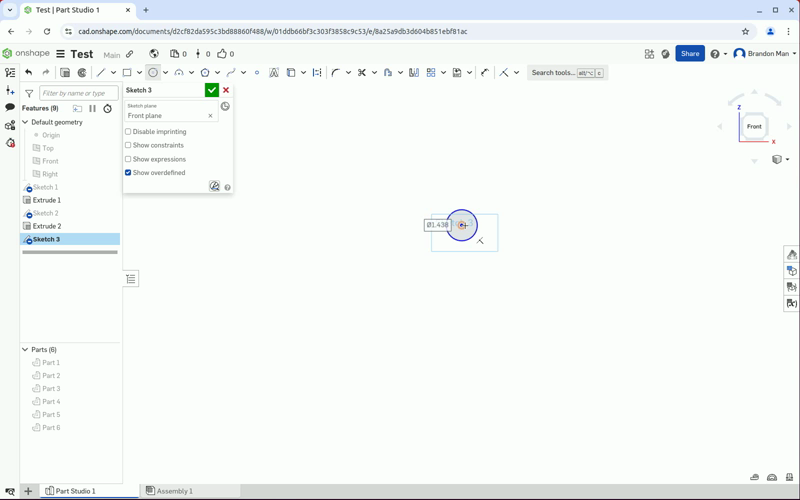
key(esc)
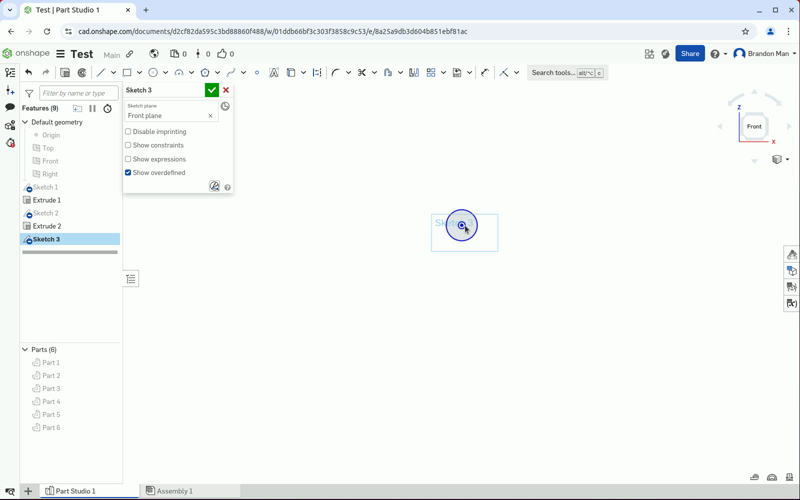
mouse_move(453, 236)
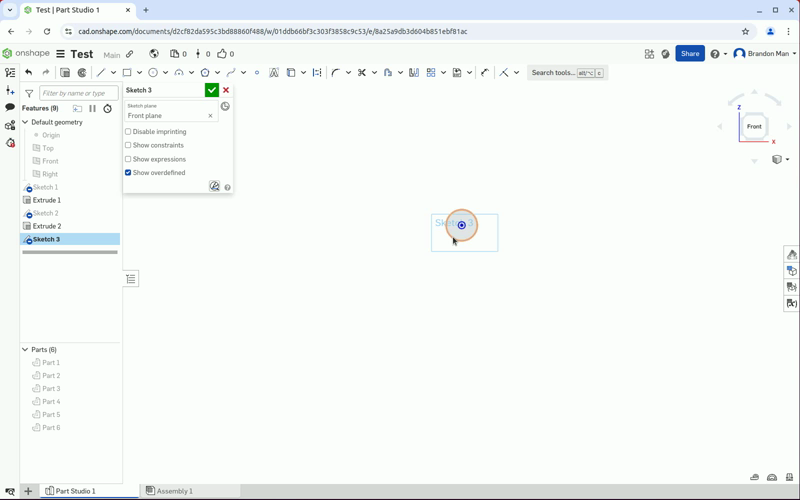
scroll(6)
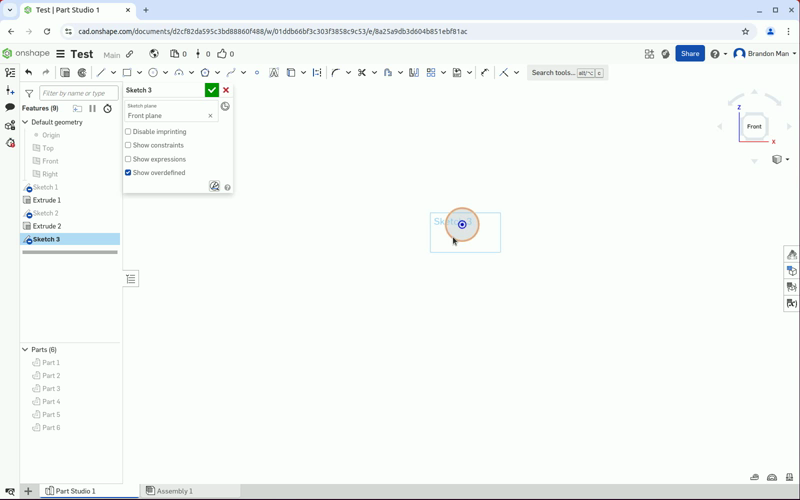
scroll(6)
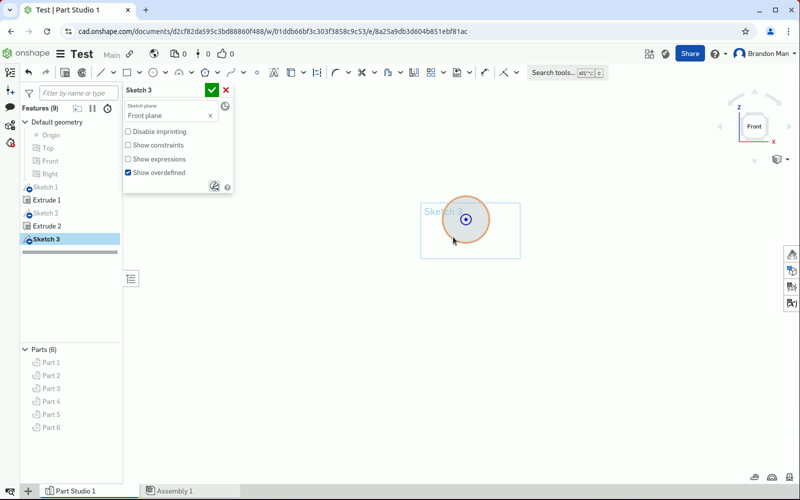
scroll(6)
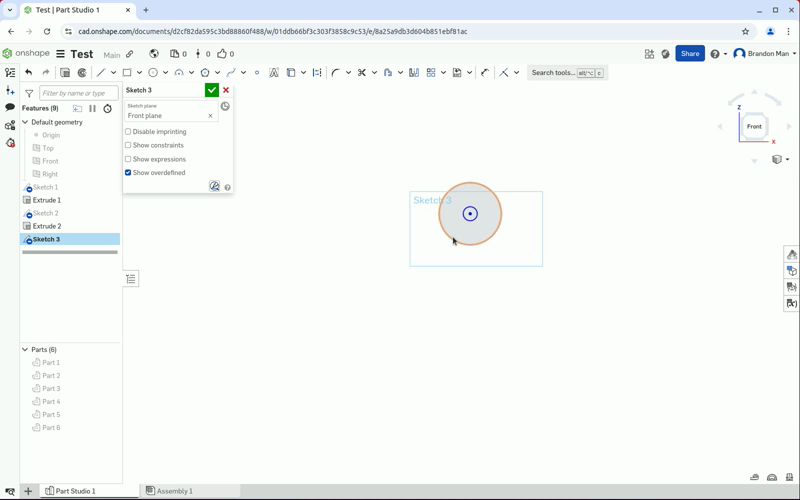
scroll(6)
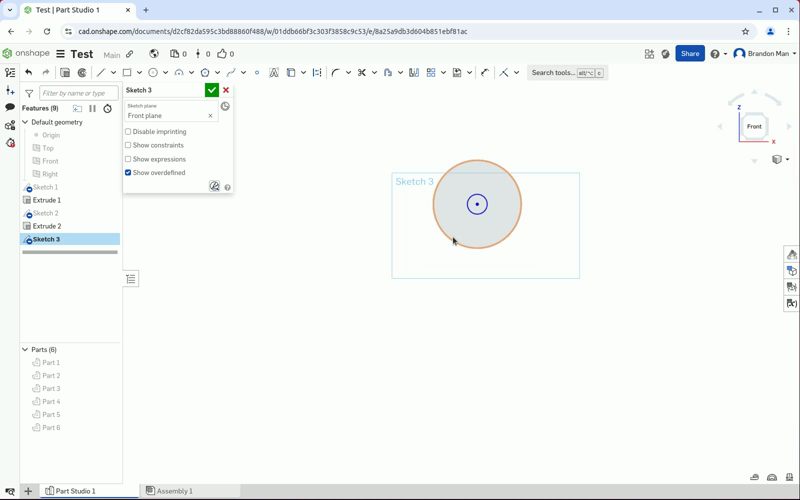
scroll(6)
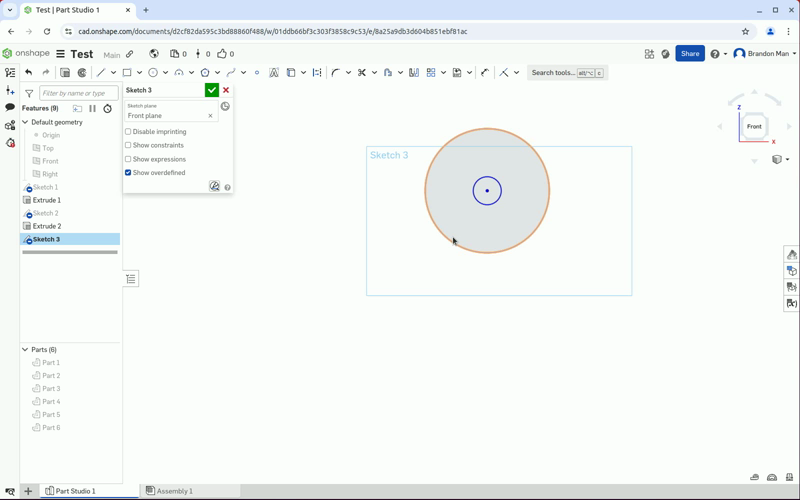
scroll(6)
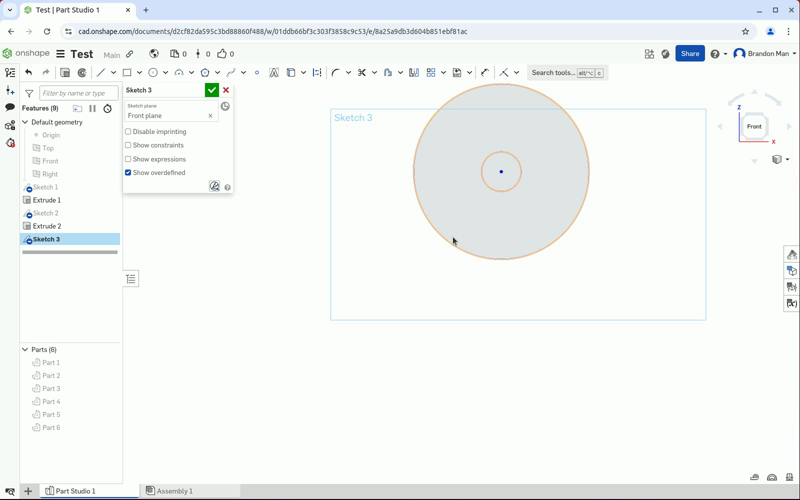
scroll(6)
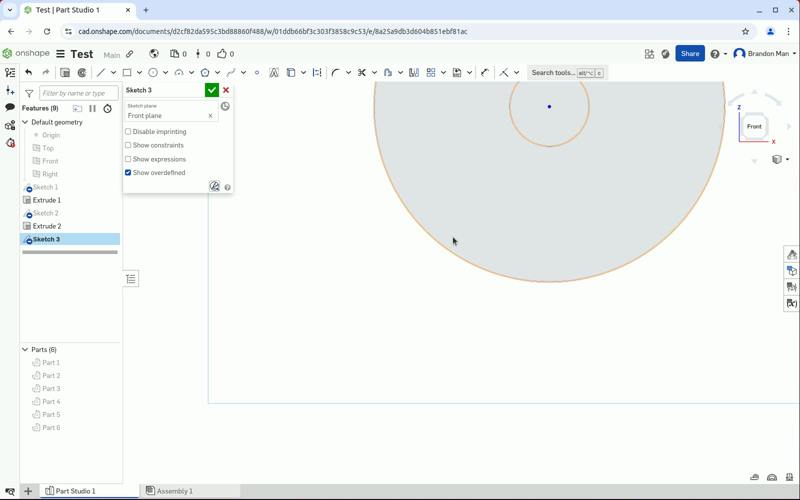
click(453, 236)
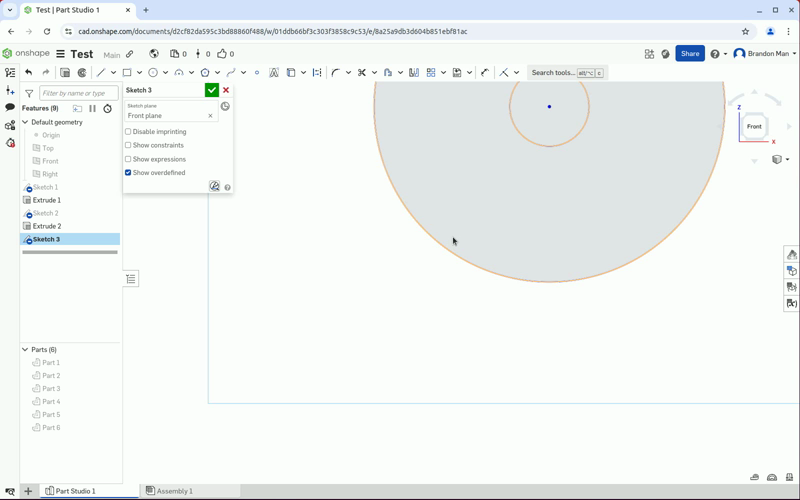
scroll(-6)
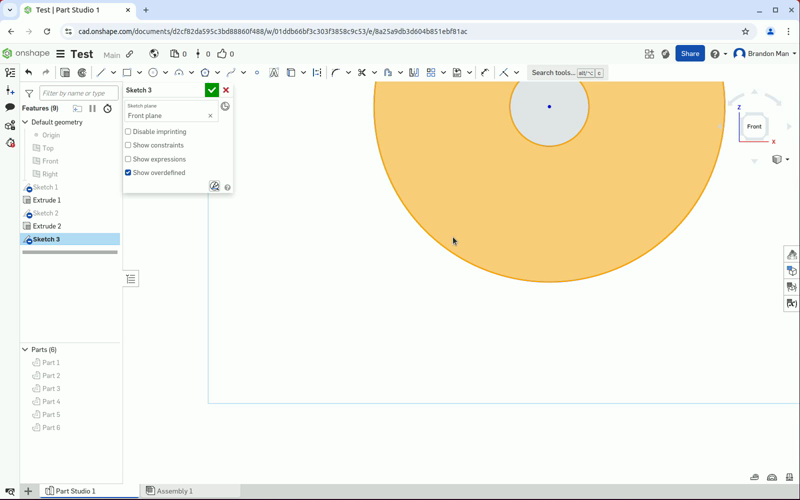
scroll(-6)
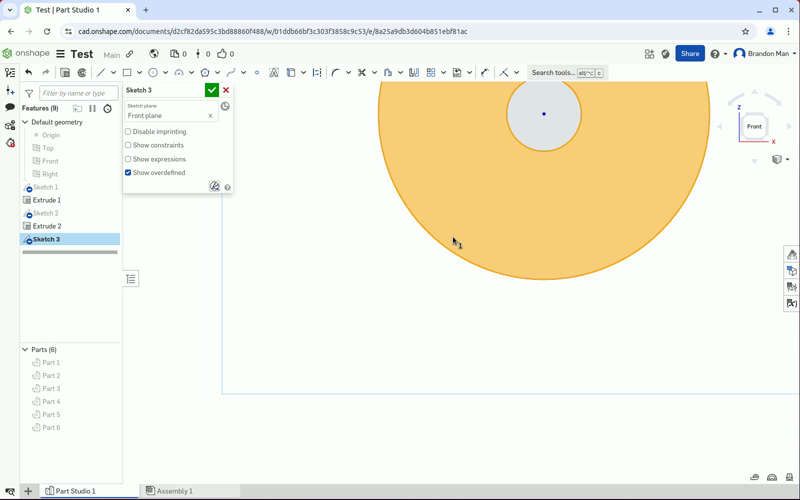
scroll(-6)
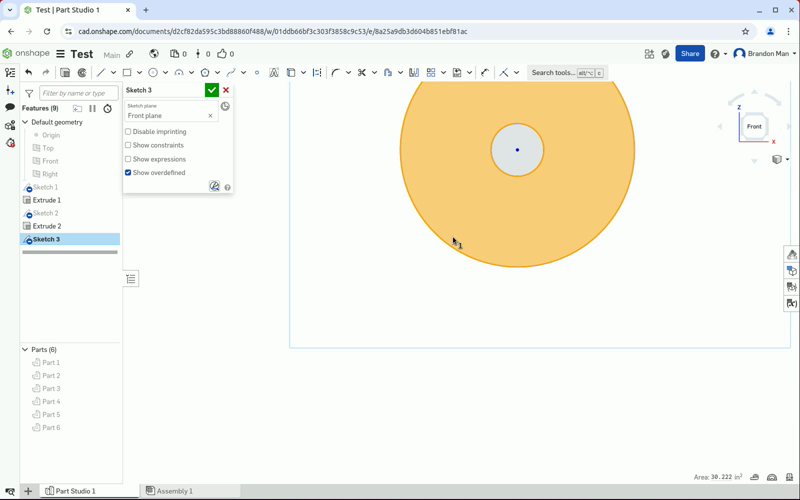
scroll(-6)
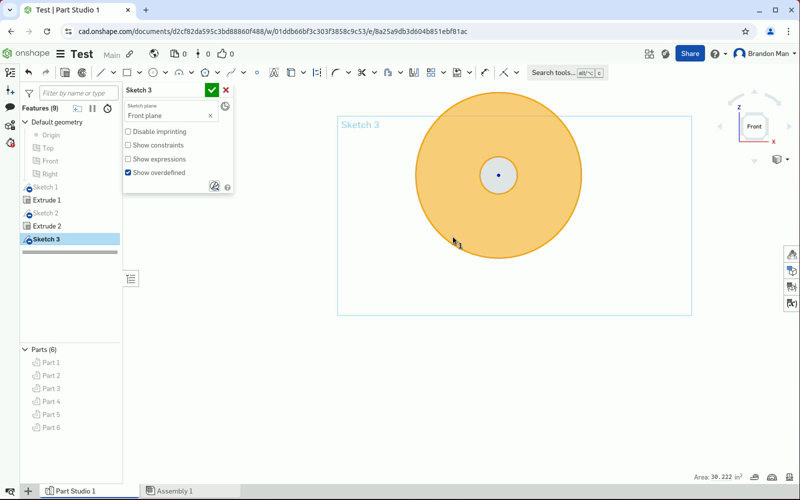
scroll(-6)
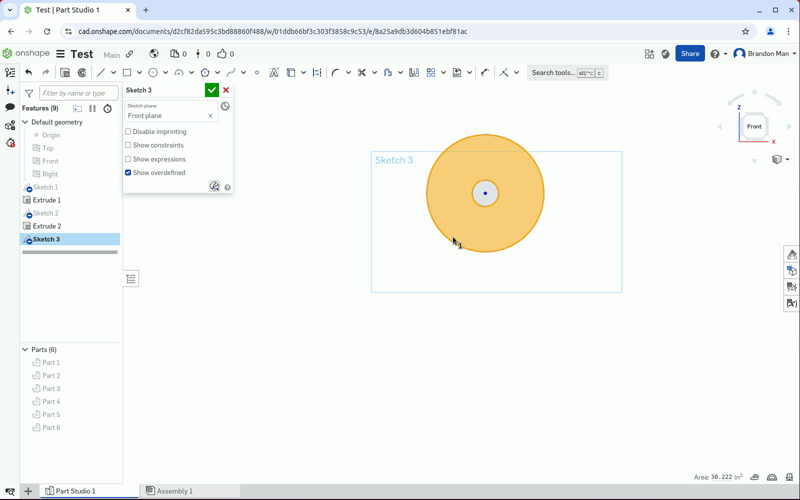
scroll(-6)
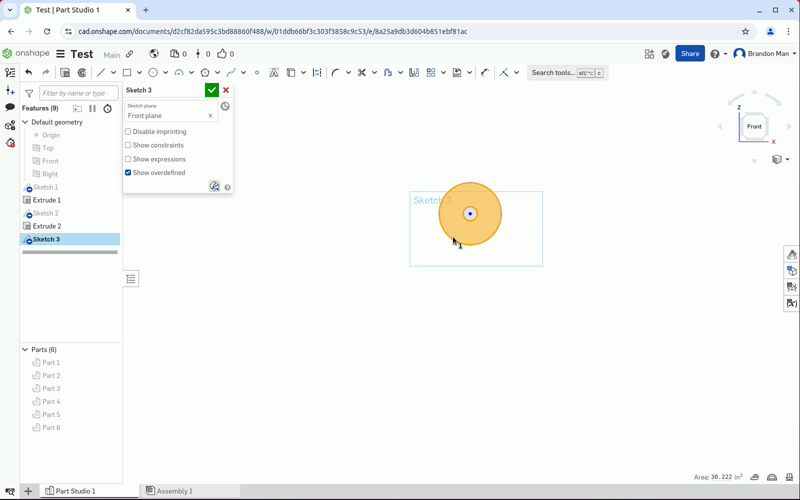
scroll(-6)
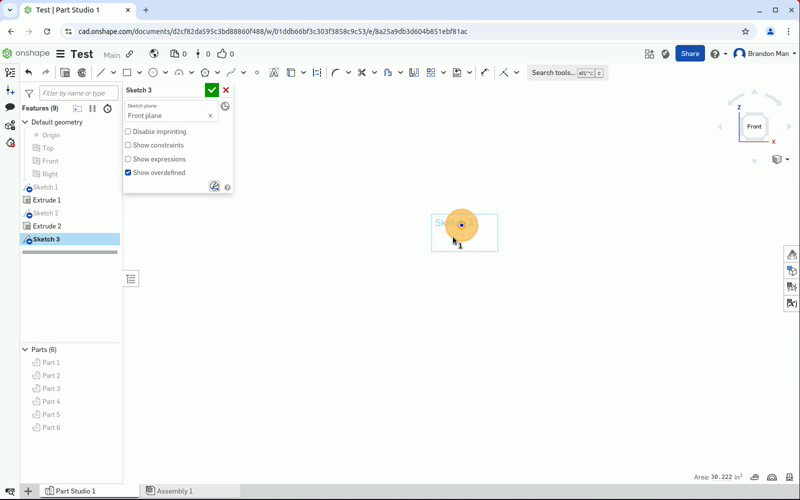
mouse_move(73, 352)
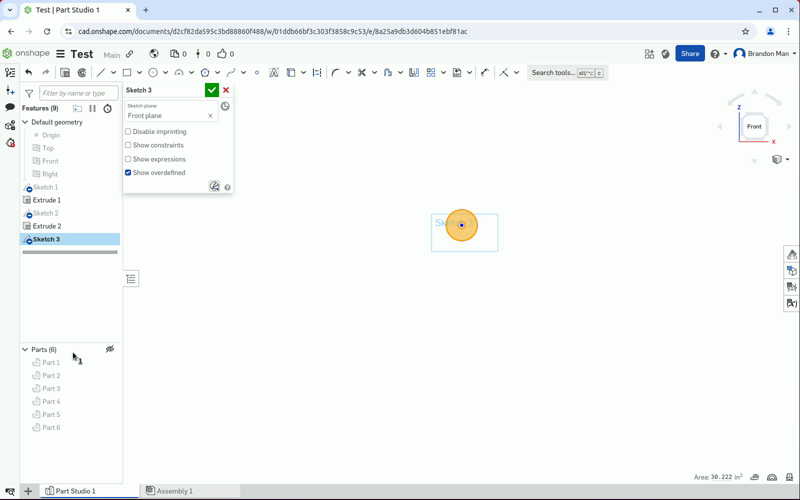
key(shift+y)
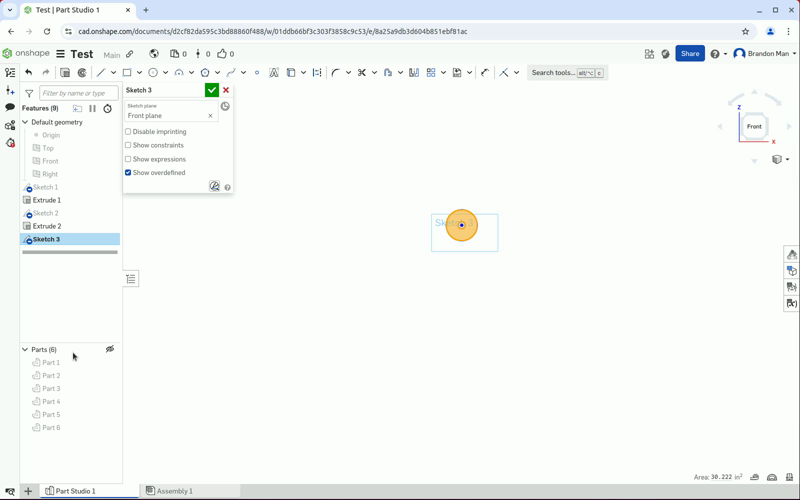
key(shift+e)
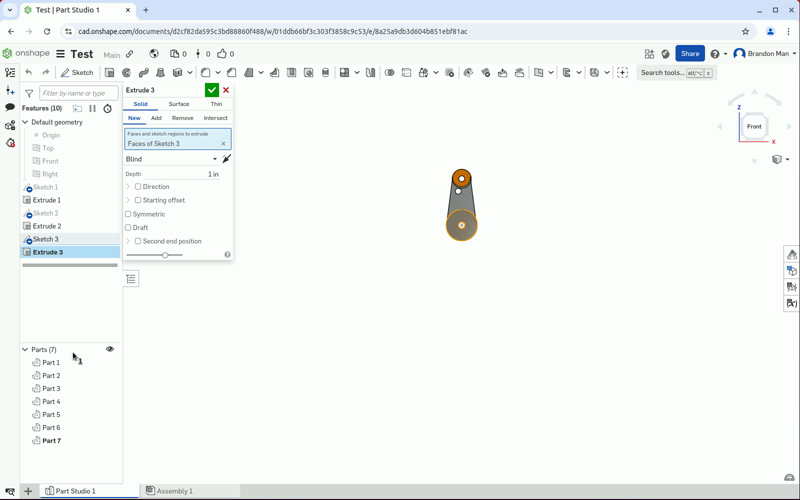
mouse_move(143, 106)
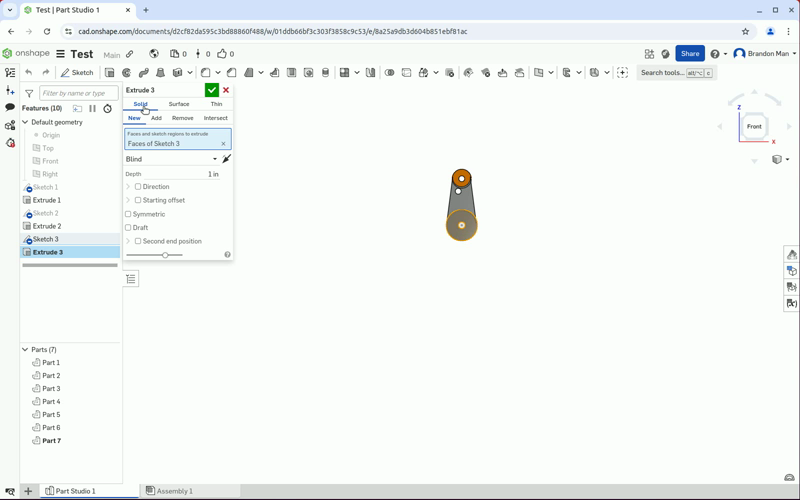
click(143, 106)
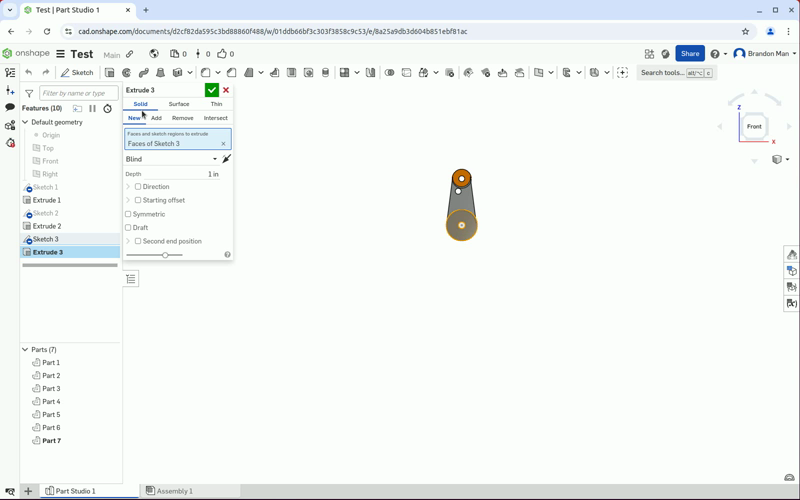
mouse_move(137, 120)
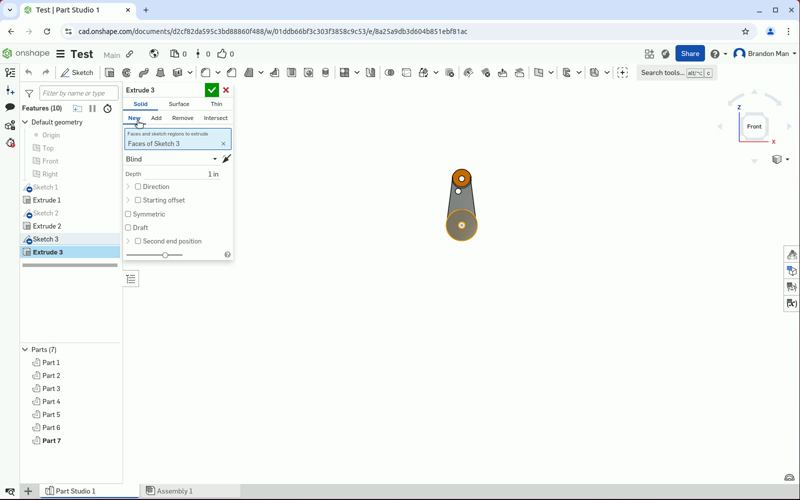
click(137, 120)
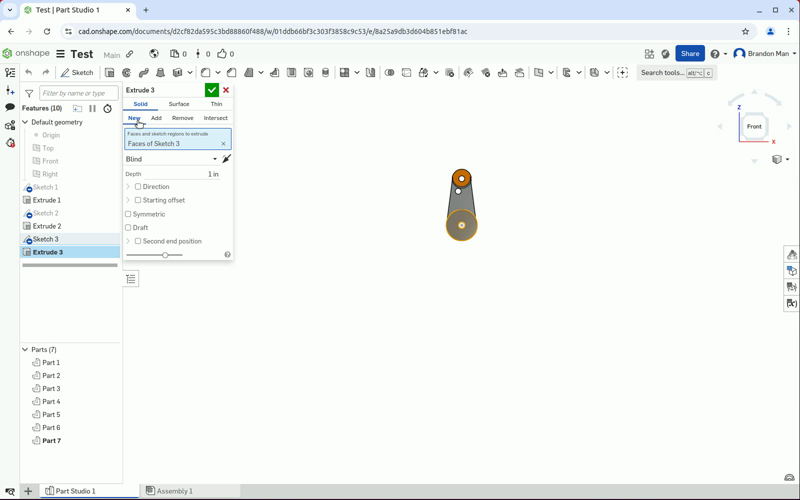
key(tab, 4)
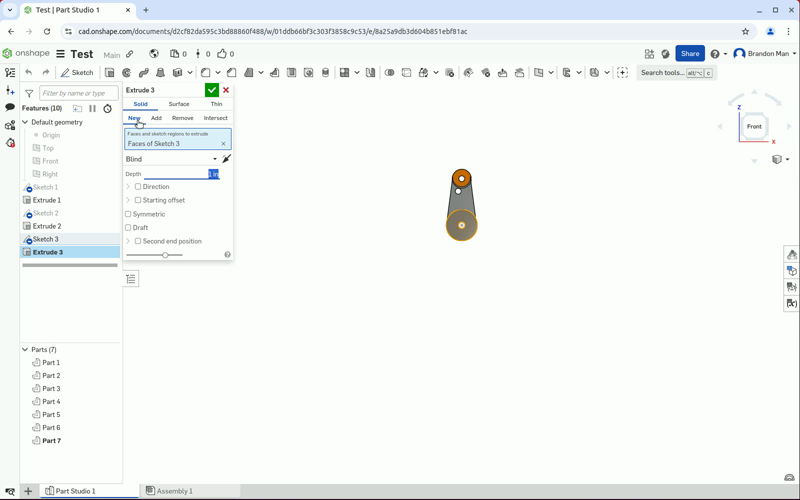
text(0.481)
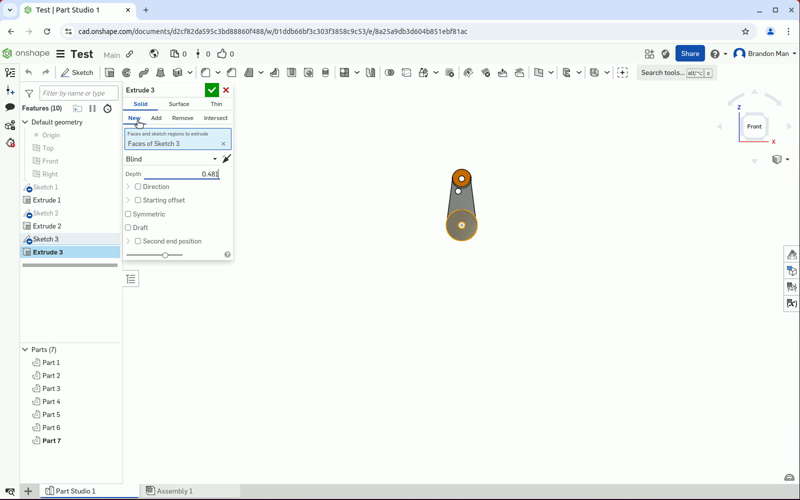
key(enter)
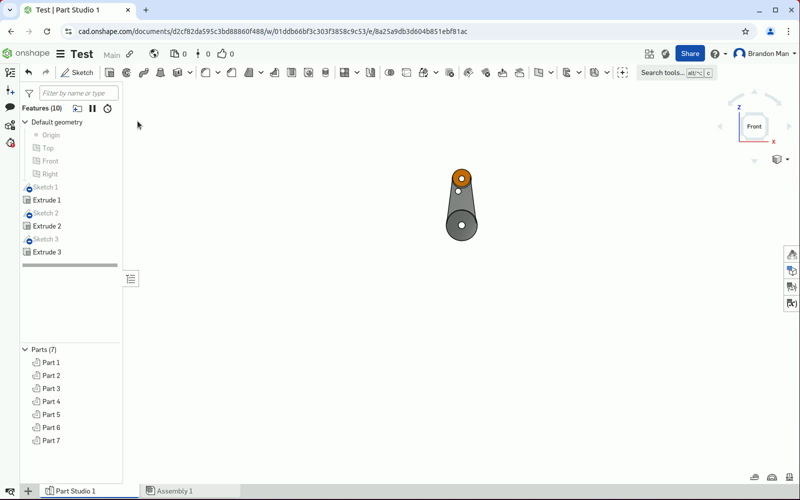
key(shift+h)
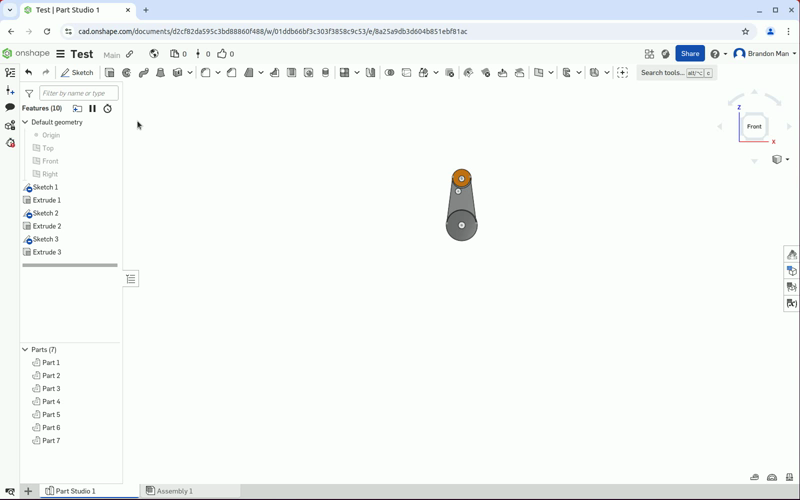
key(shift+h)
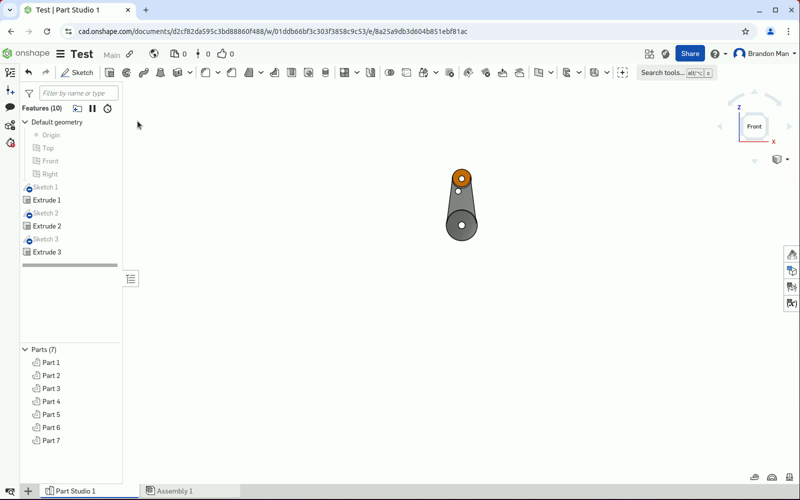
mouse_move(73, 189)
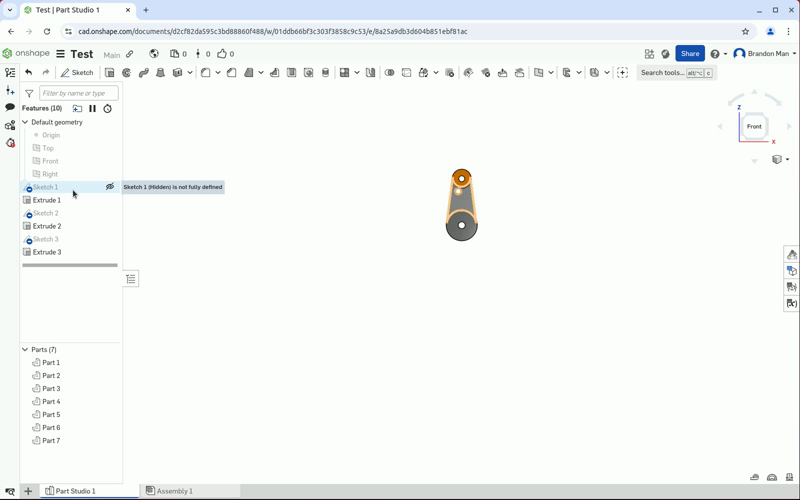
click(73, 189)
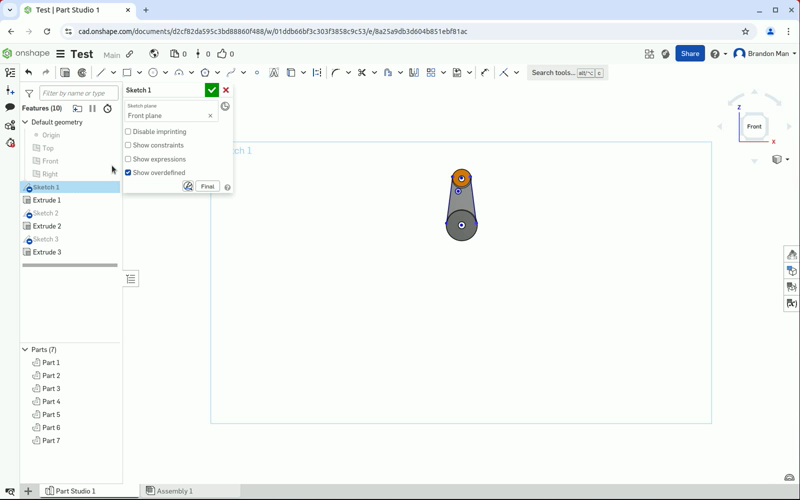
mouse_move(229, 92)
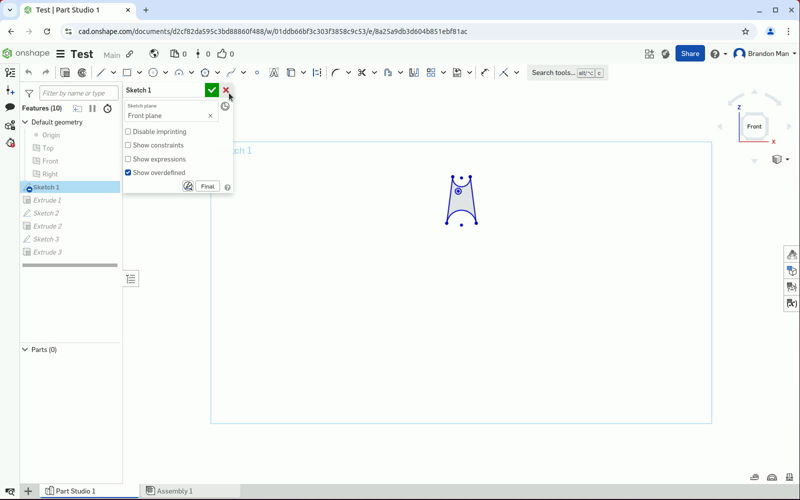
click(229, 92)
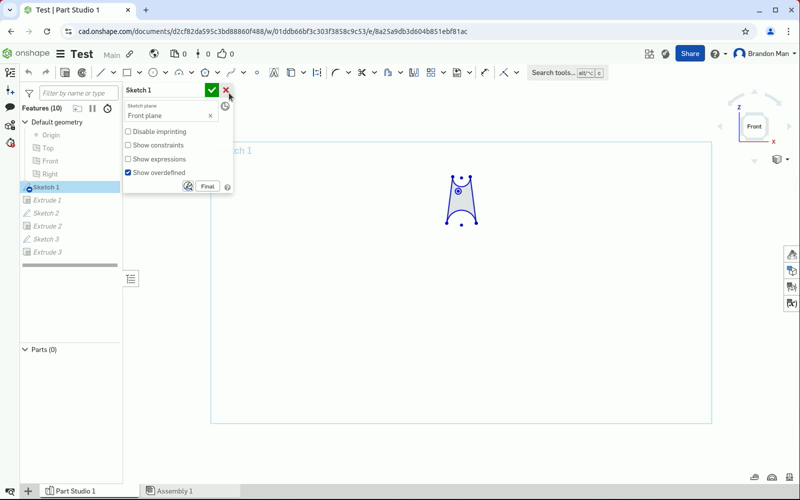
key(shift+s)
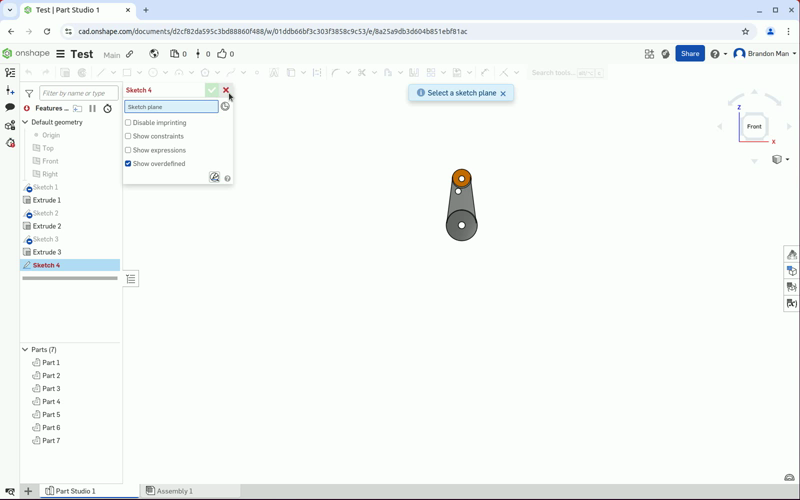
mouse_move(73, 163)
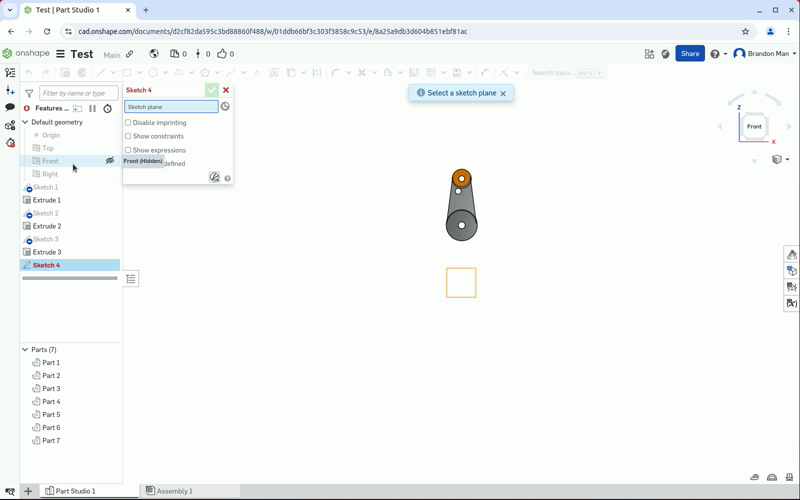
click(73, 163)
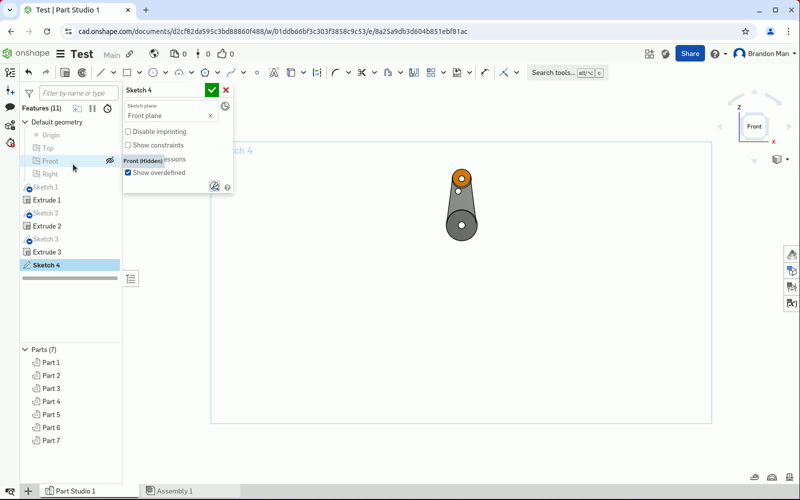
mouse_move(73, 352)
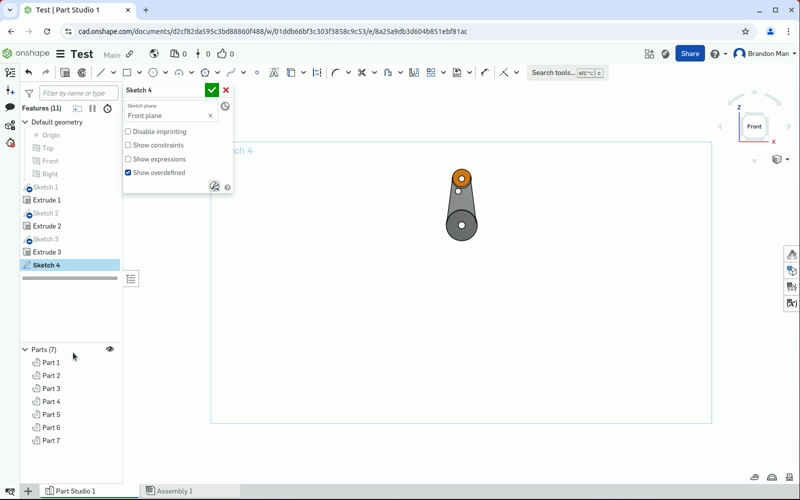
key(y)
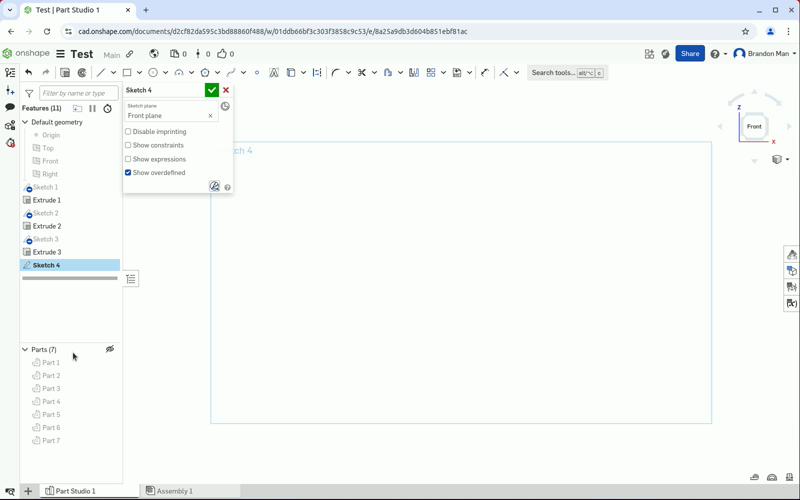
key(l)
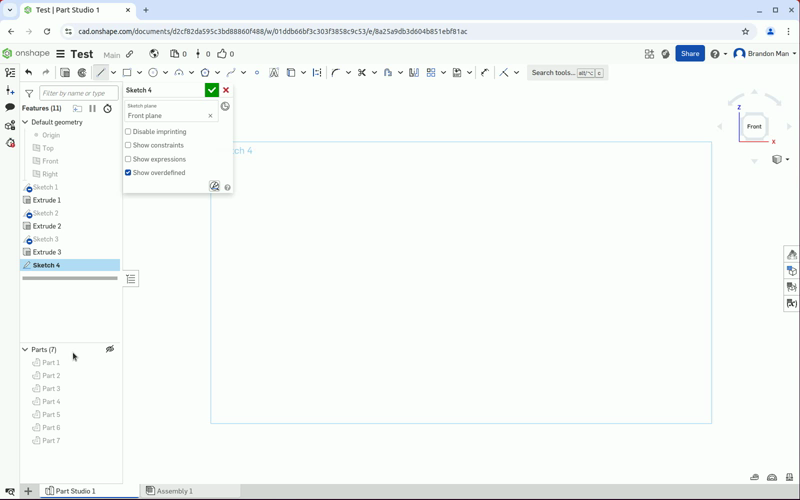
key_down(shift)
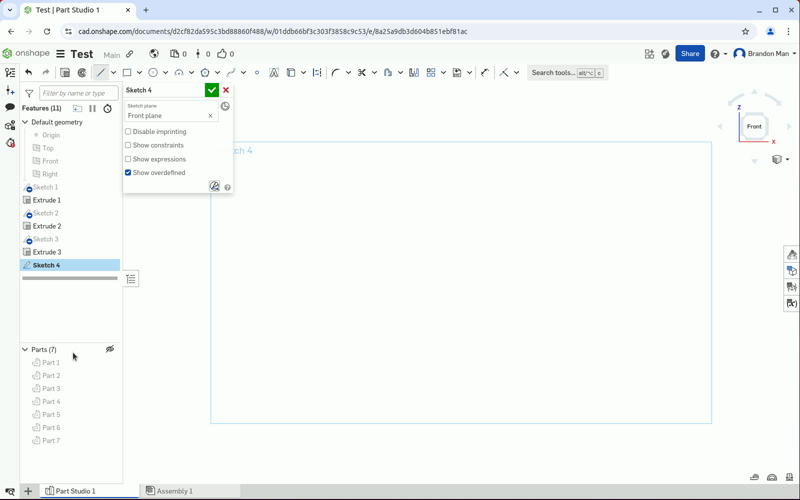
mouse_move(446, 226)
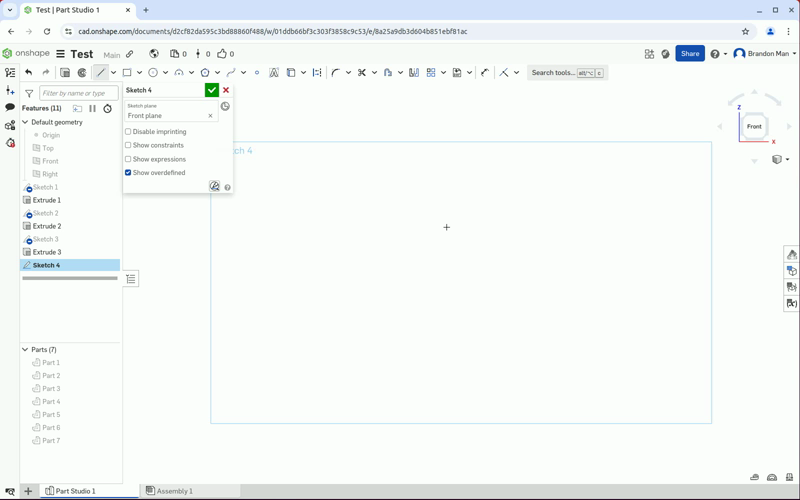
click(446, 226)
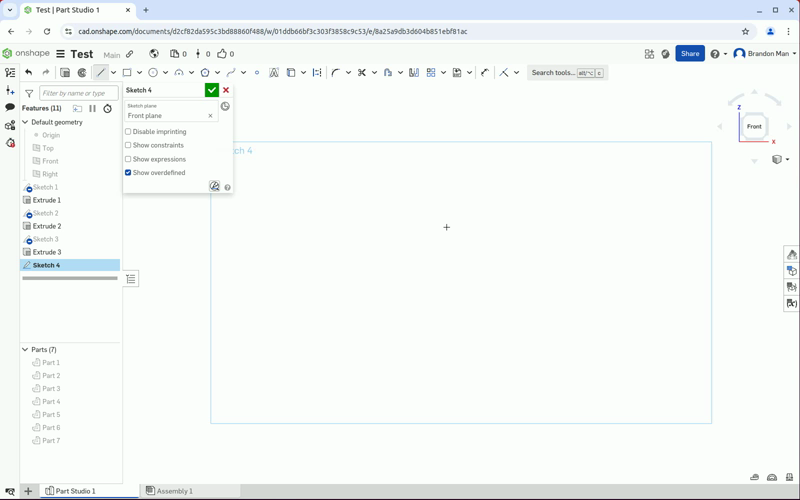
key_up(shift)
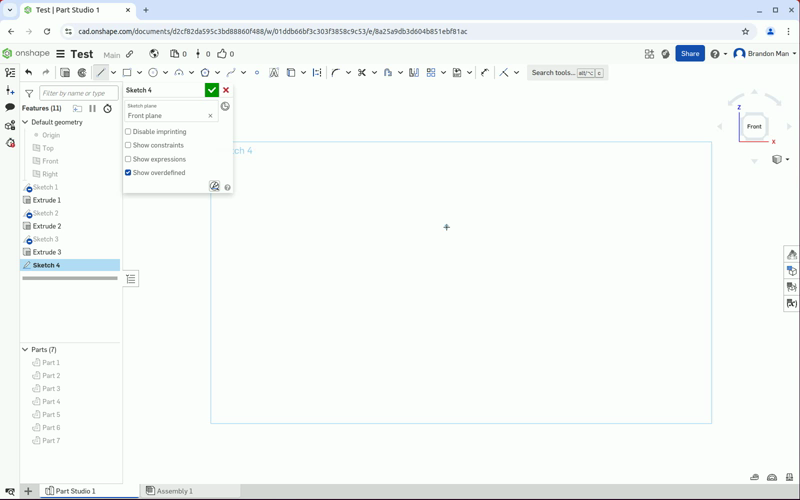
key_down(shift)
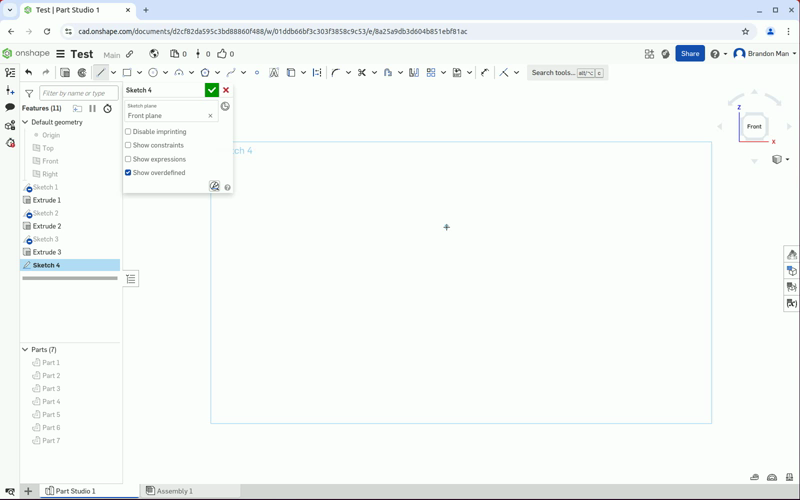
mouse_move(476, 226)
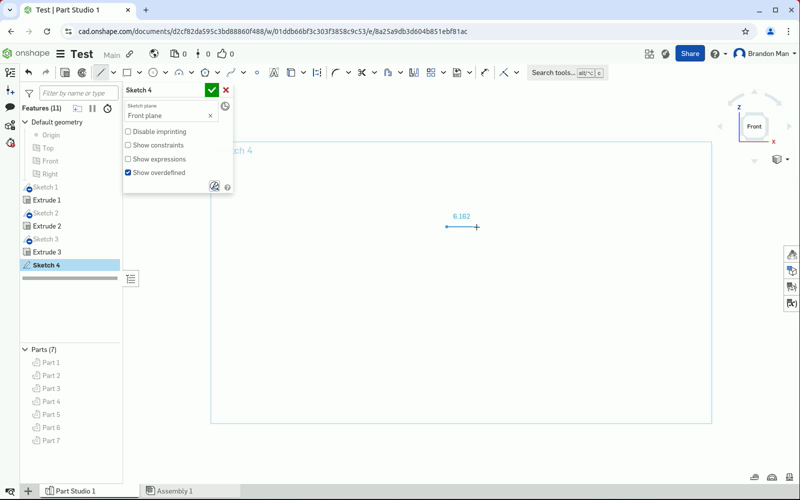
mouse_move(452, 284)
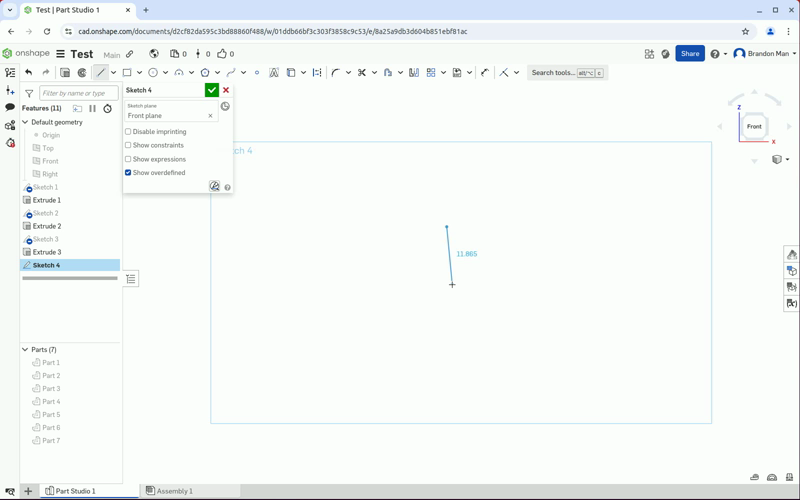
click(452, 284)
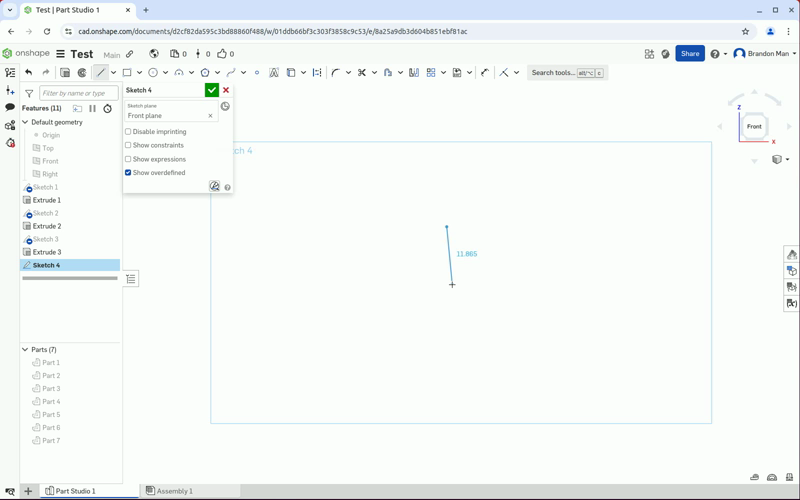
key_up(shift)
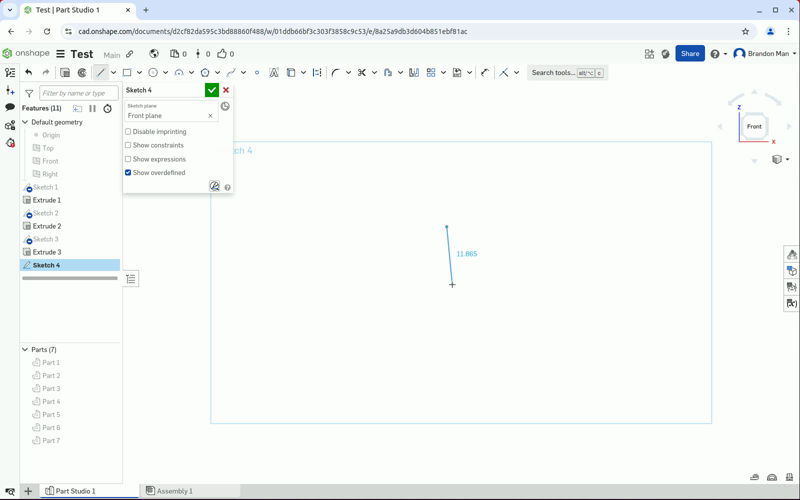
key(esc)
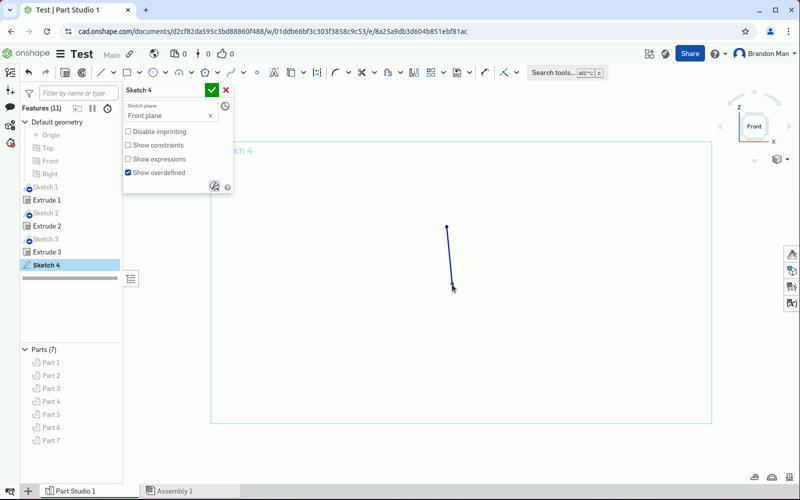
key(a)
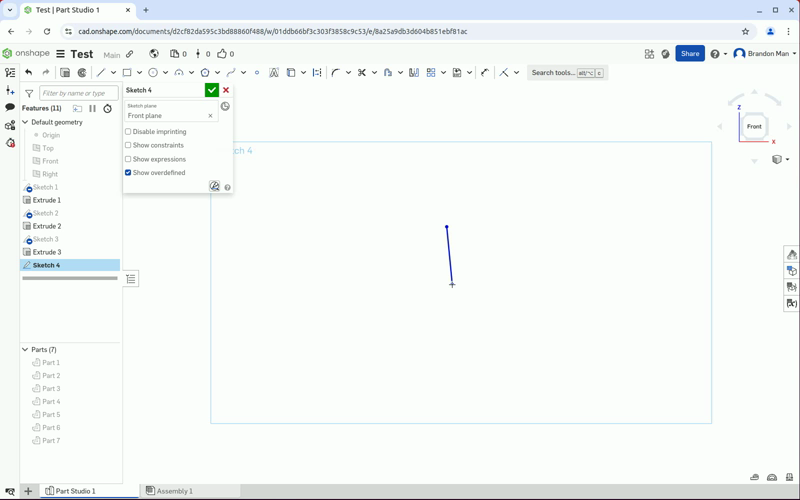
mouse_move(452, 284)
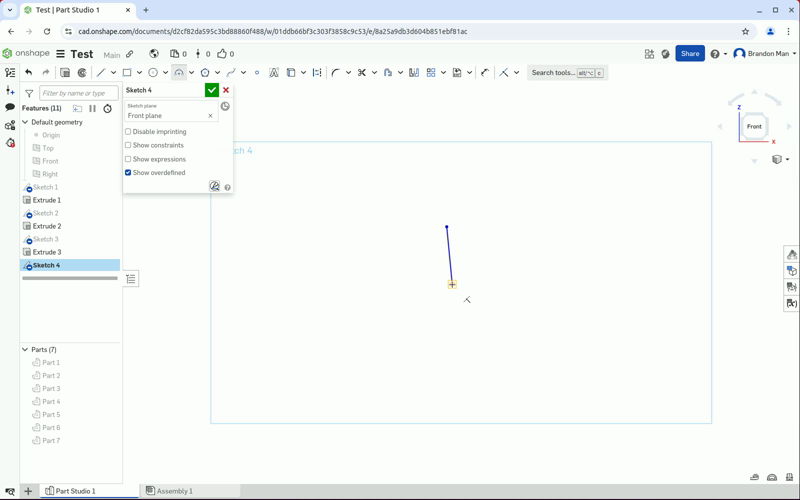
click(452, 284)
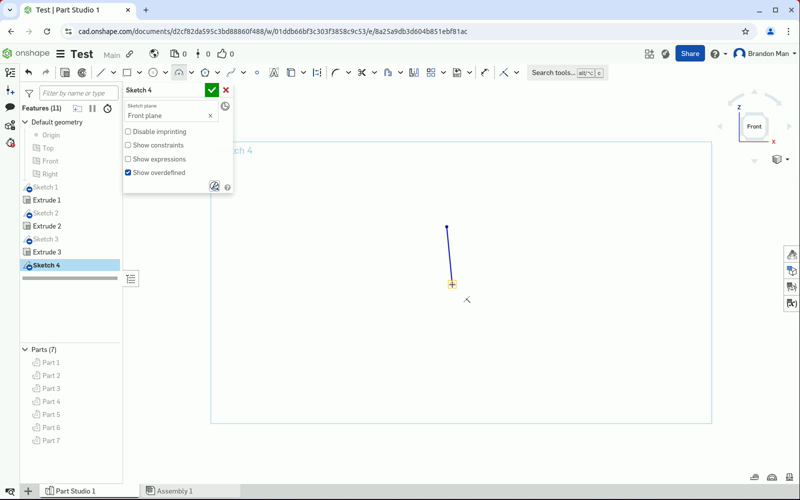
key_down(shift)
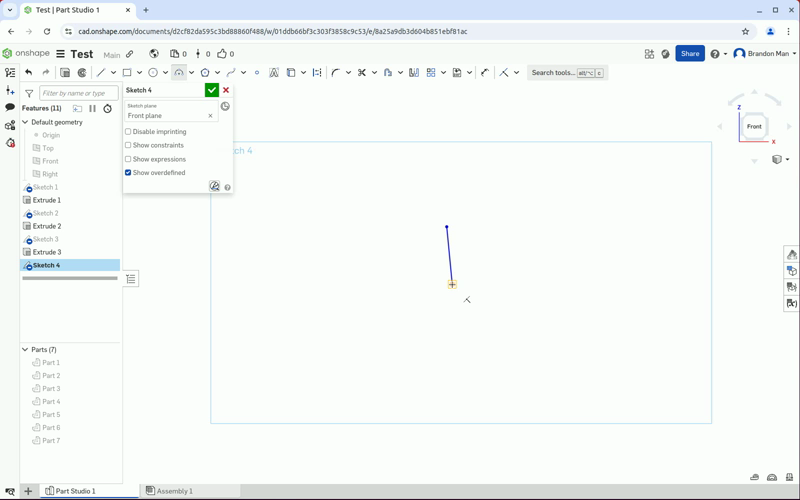
mouse_move(461, 291)
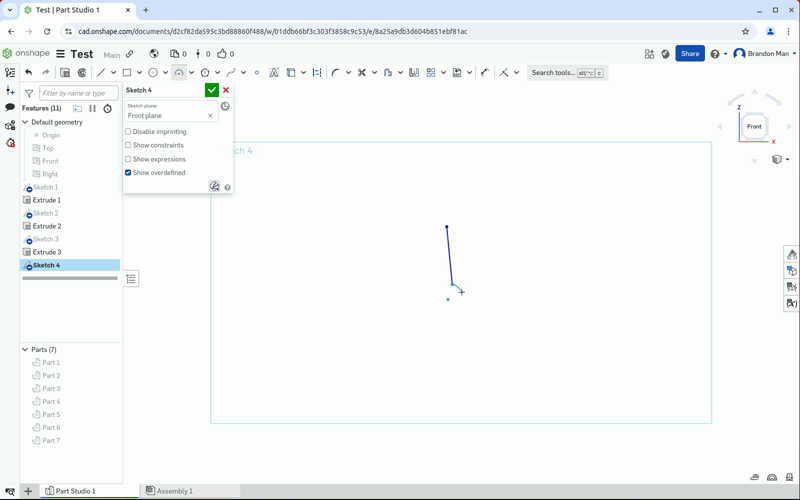
click(461, 291)
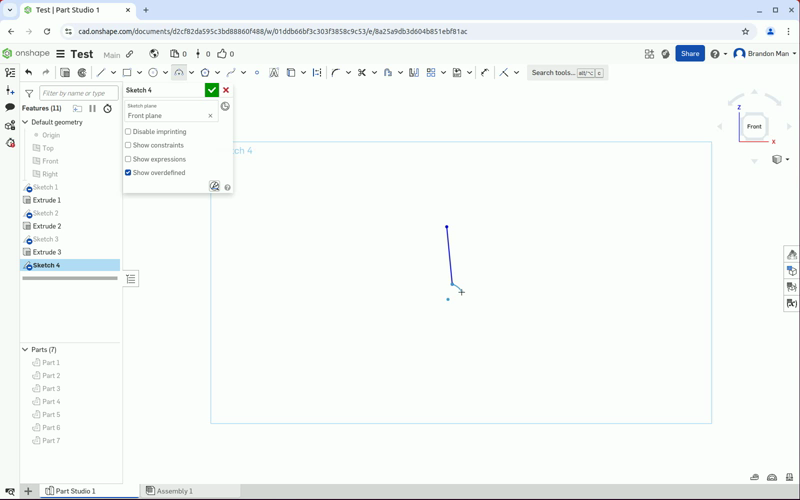
mouse_move(466, 276)
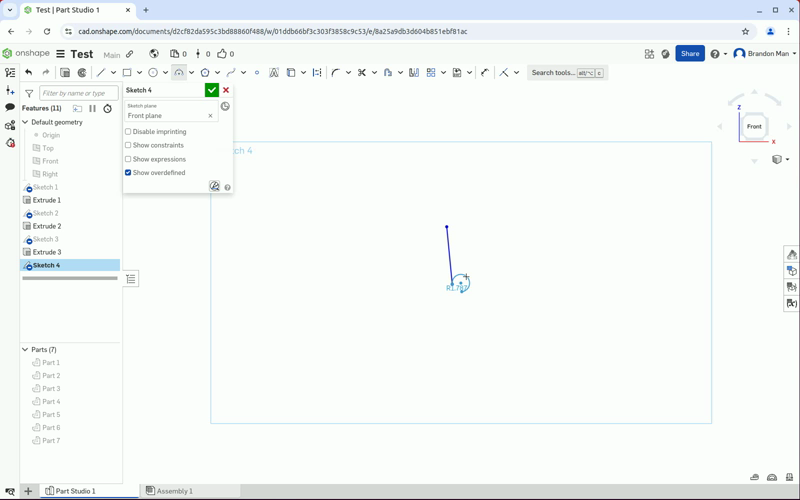
click(466, 276)
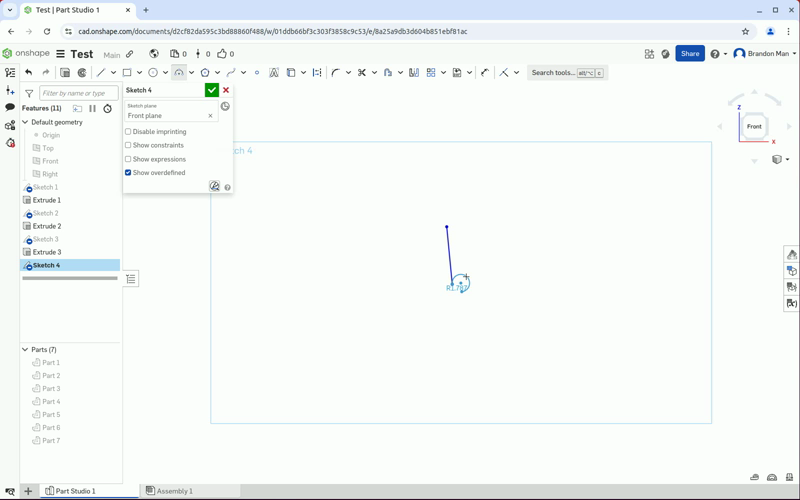
key_up(shift)
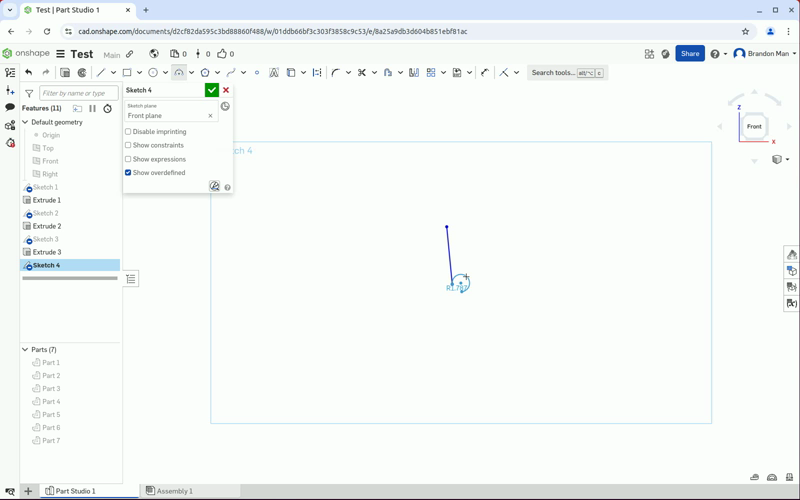
key(esc)
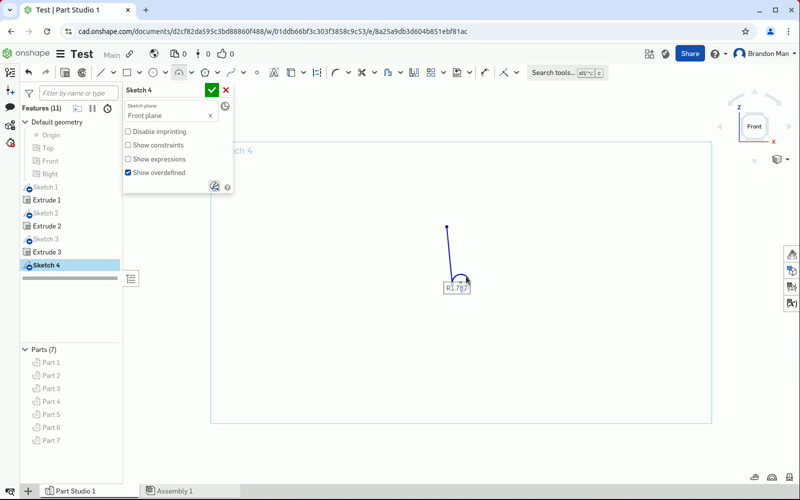
key(l)
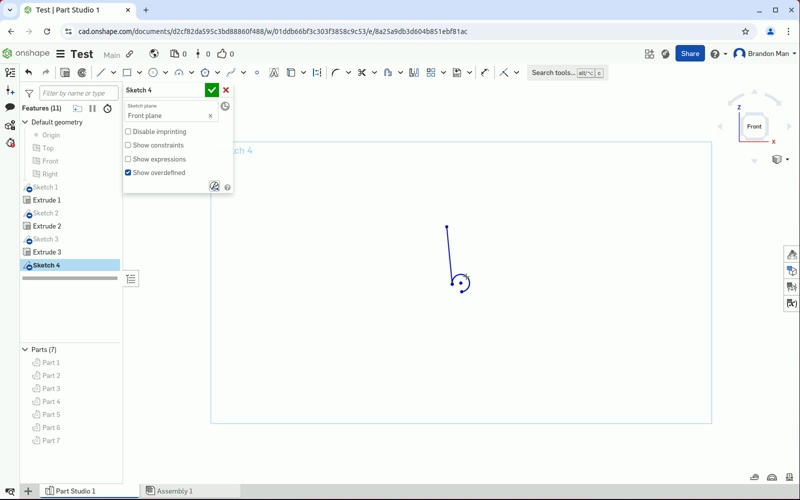
mouse_move(461, 291)
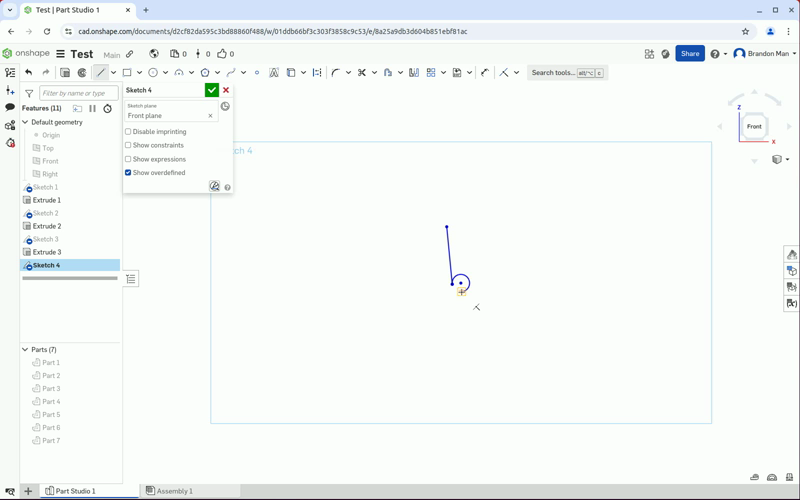
click(461, 291)
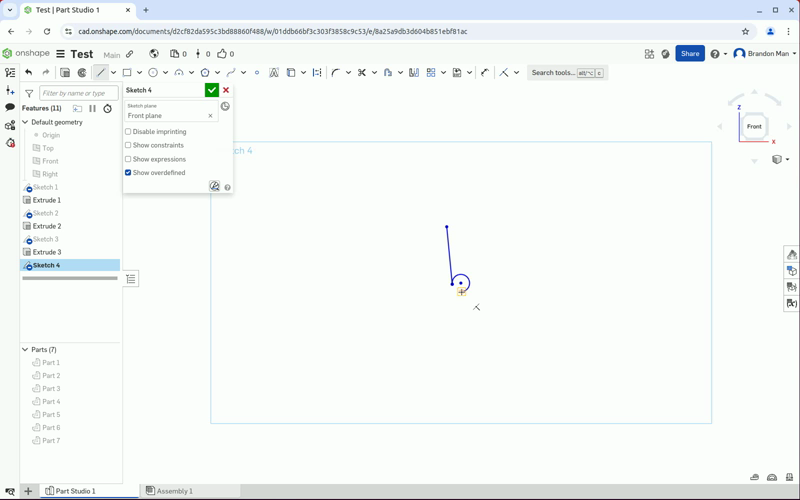
key_down(shift)
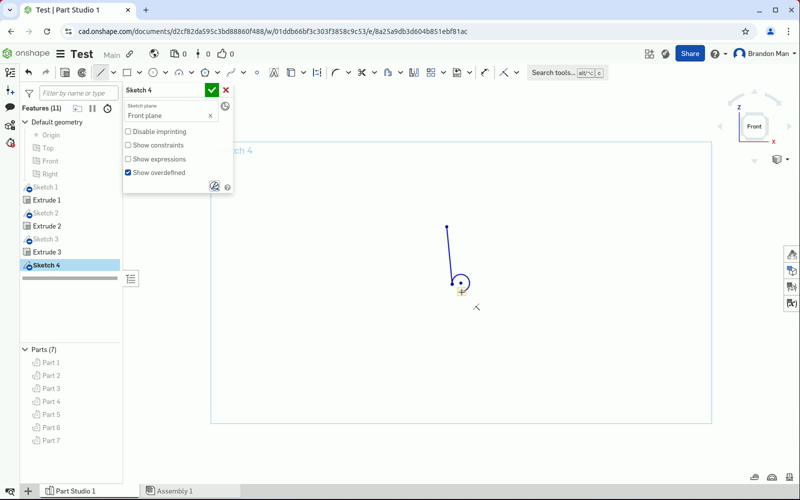
mouse_move(491, 291)
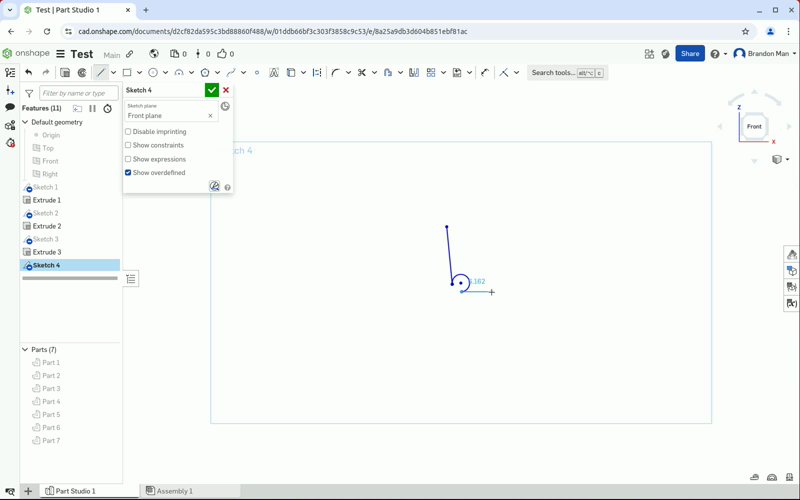
mouse_move(502, 290)
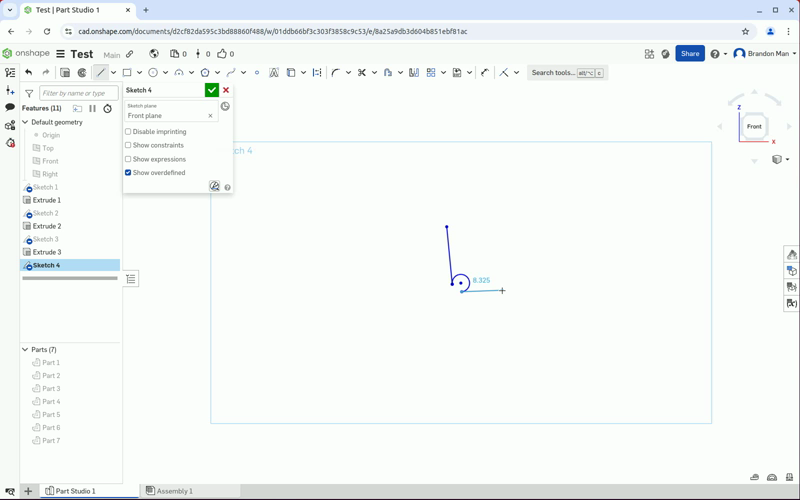
click(502, 290)
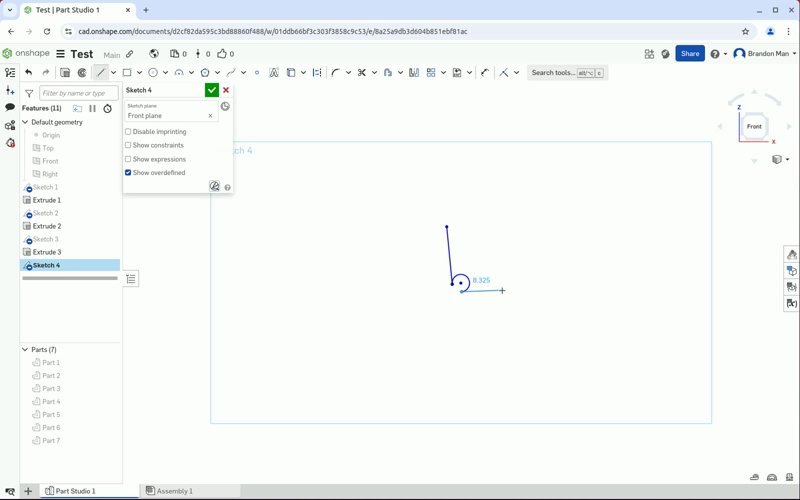
key_up(shift)
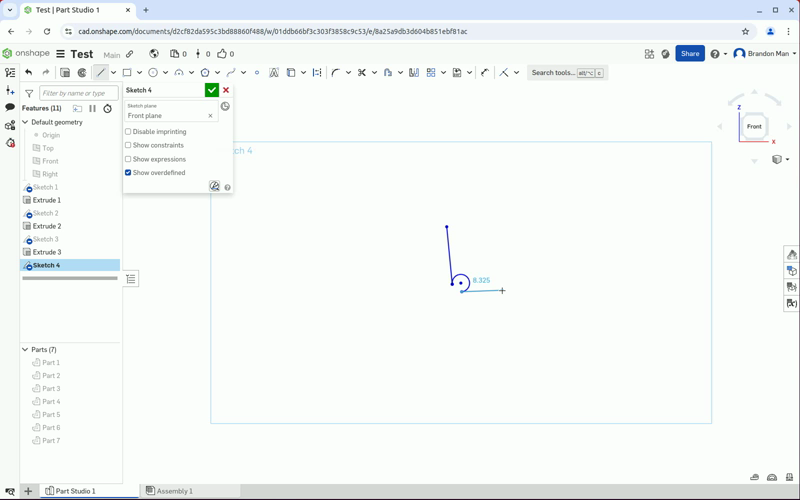
key(esc)
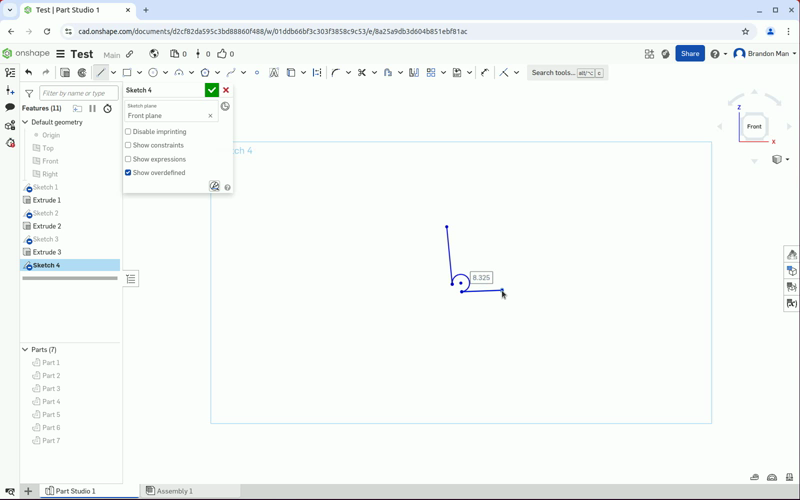
key(a)
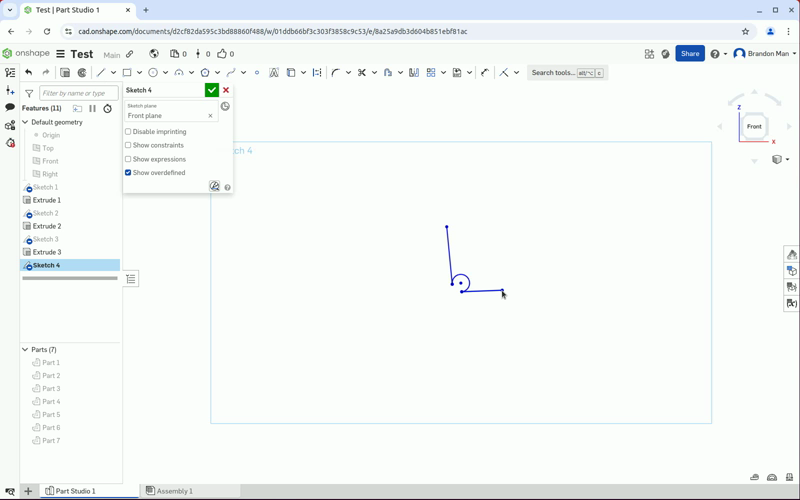
mouse_move(502, 290)
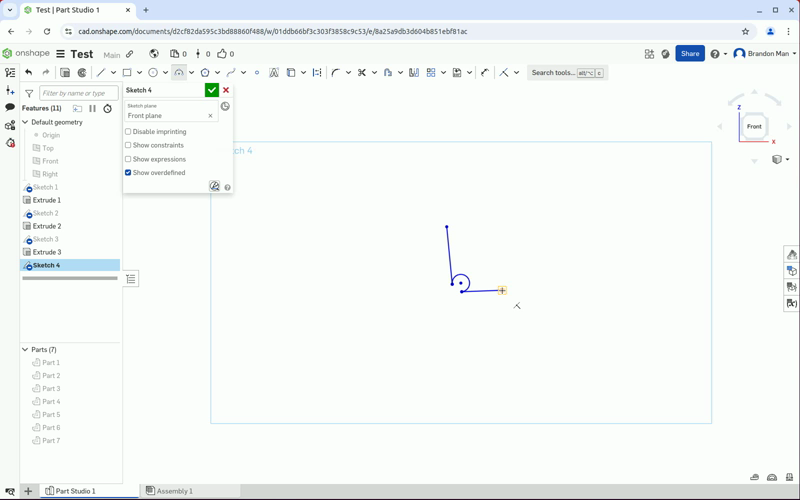
click(502, 290)
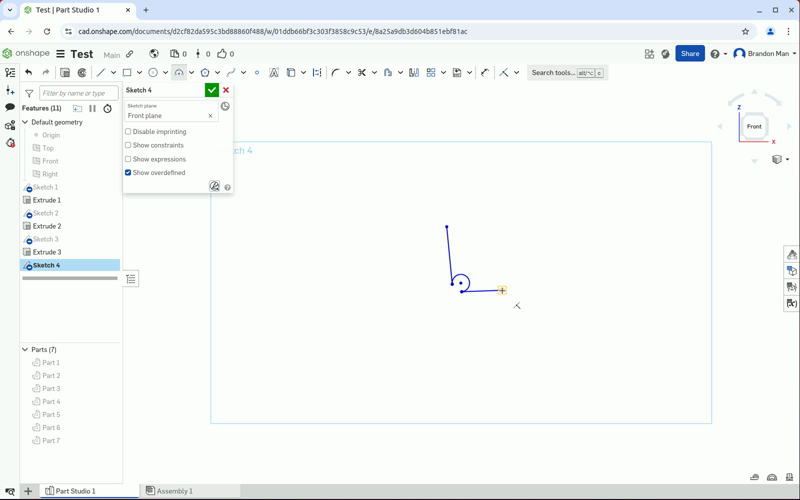
key_down(shift)
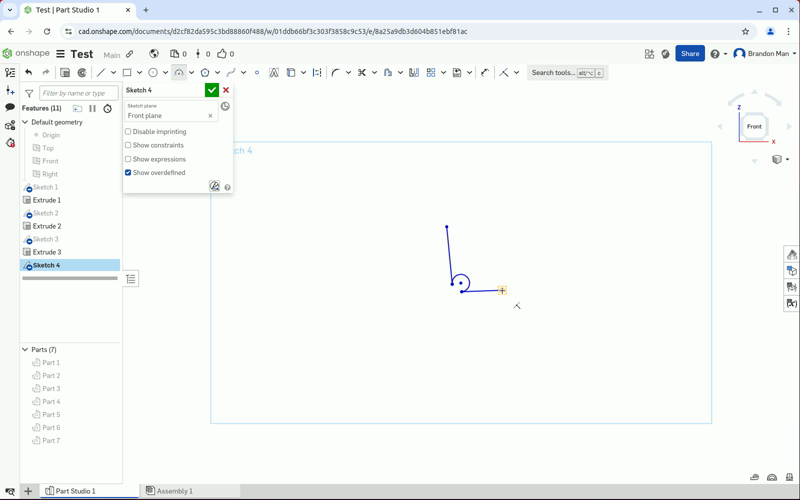
mouse_move(502, 276)
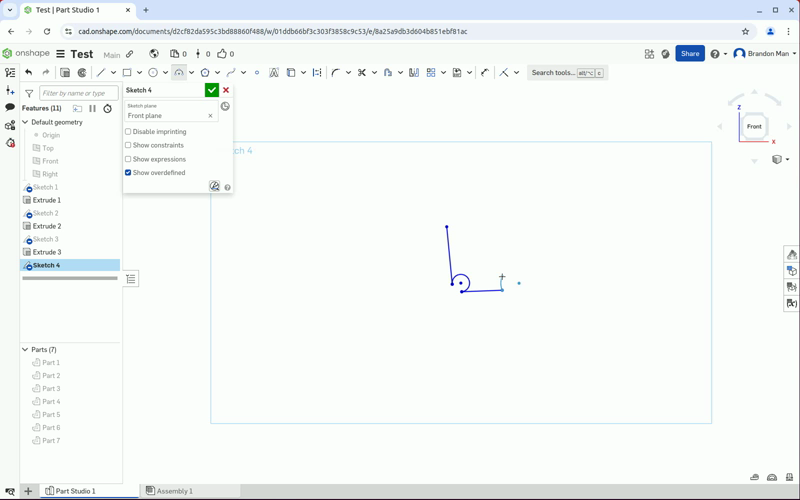
click(502, 276)
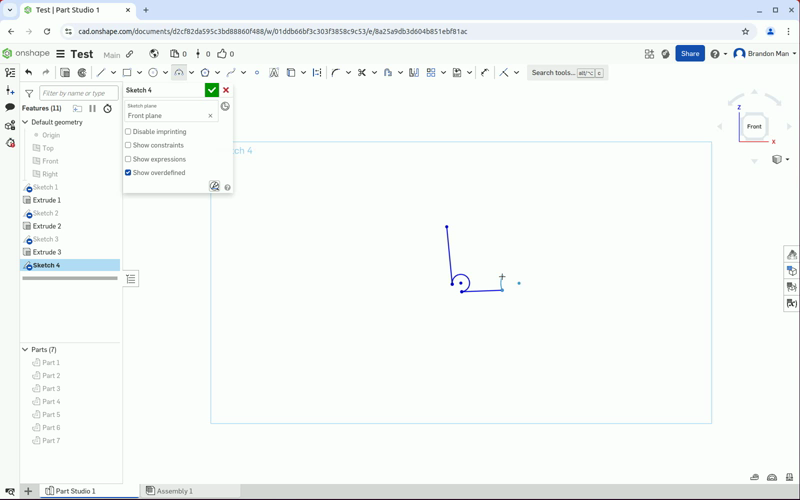
mouse_move(494, 282)
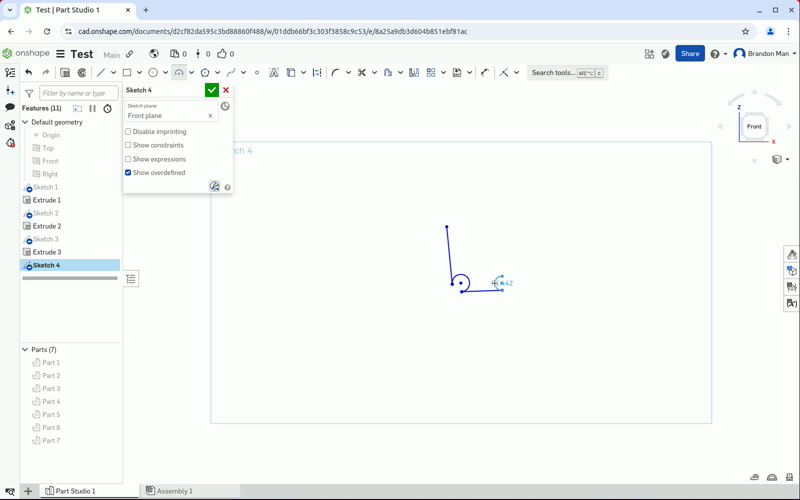
click(494, 282)
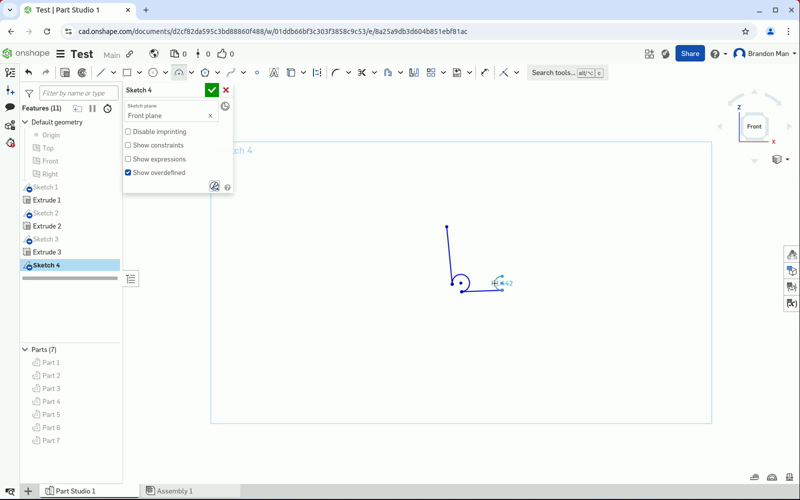
key_up(shift)
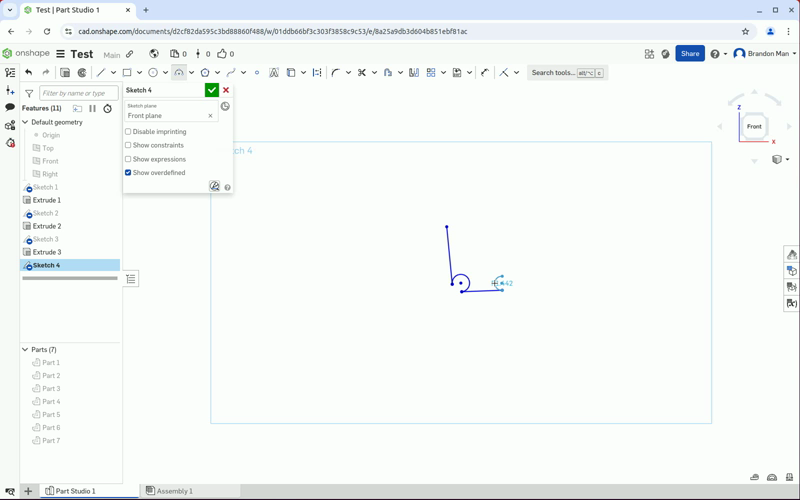
key(esc)
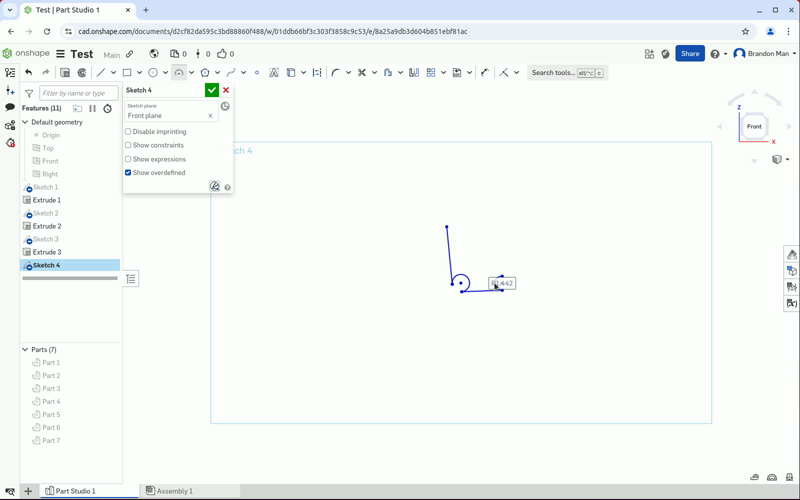
key(l)
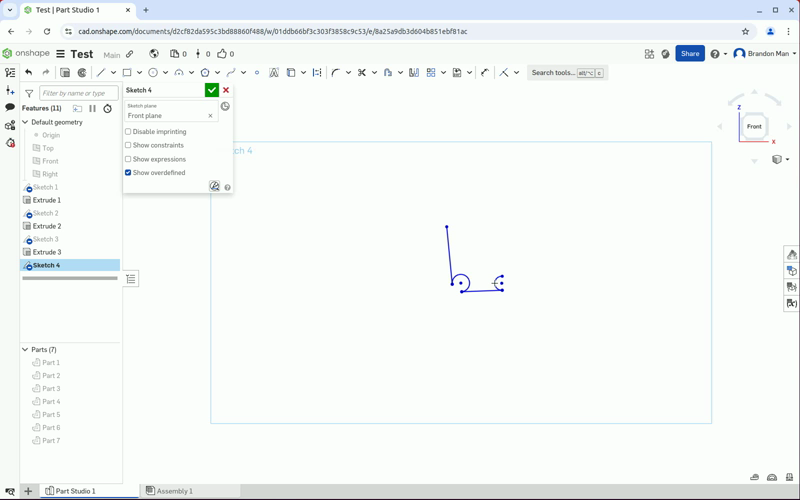
mouse_move(502, 276)
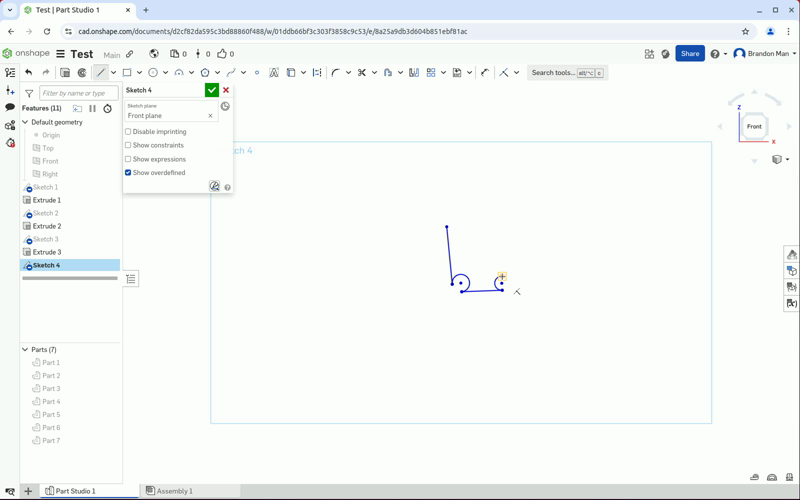
click(502, 276)
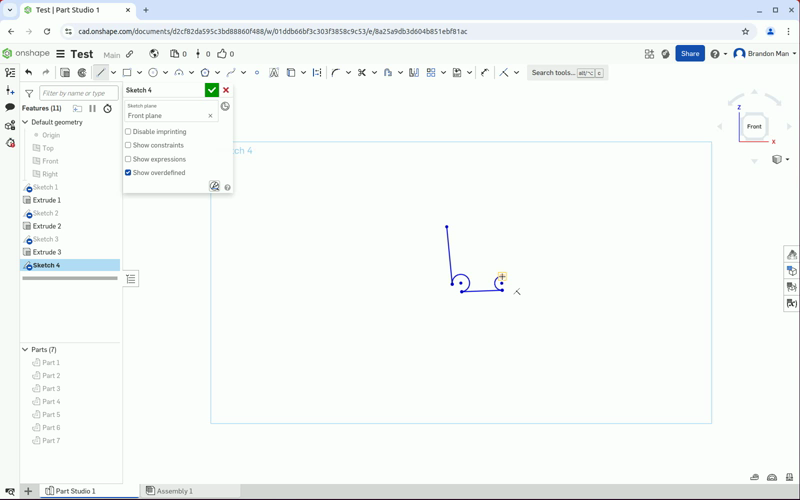
key_down(shift)
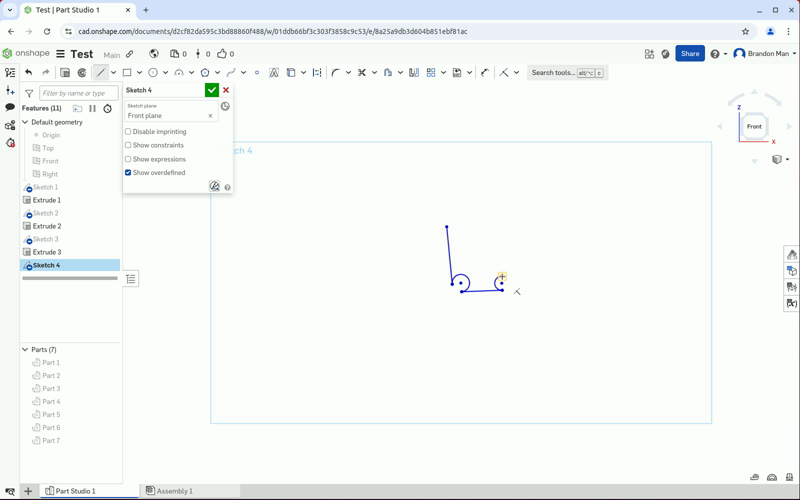
mouse_move(532, 276)
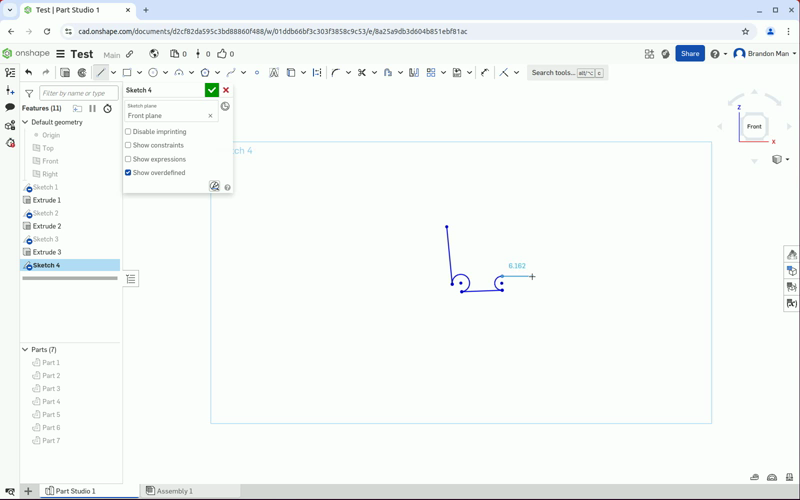
mouse_move(477, 274)
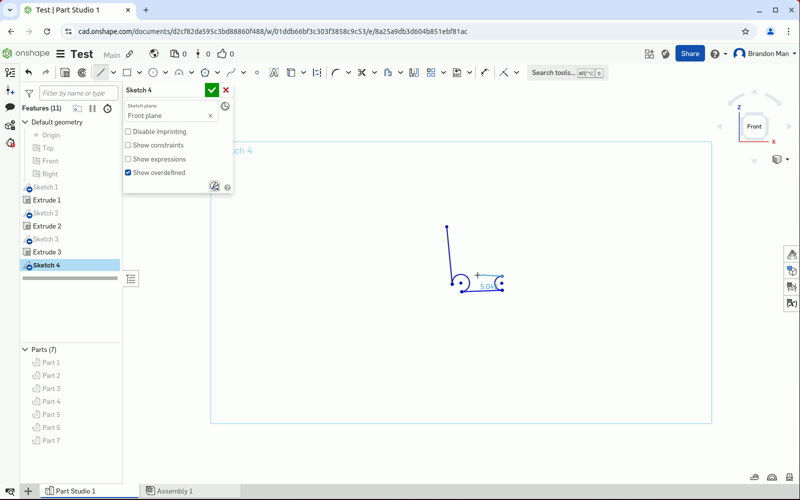
click(477, 274)
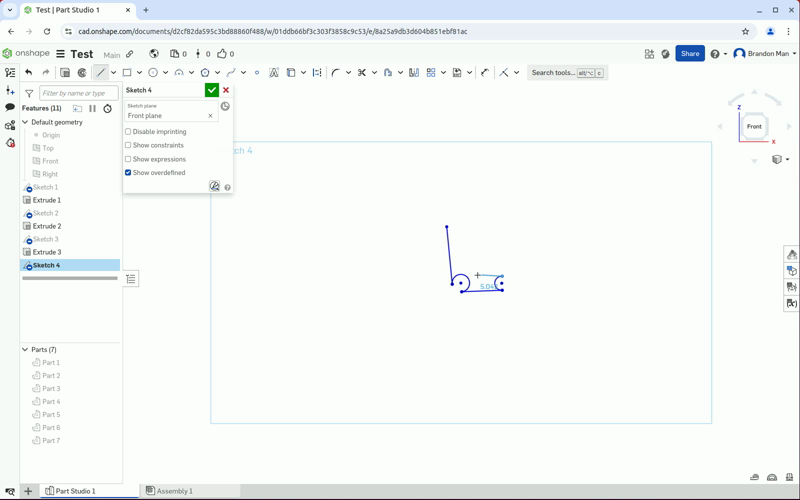
key_up(shift)
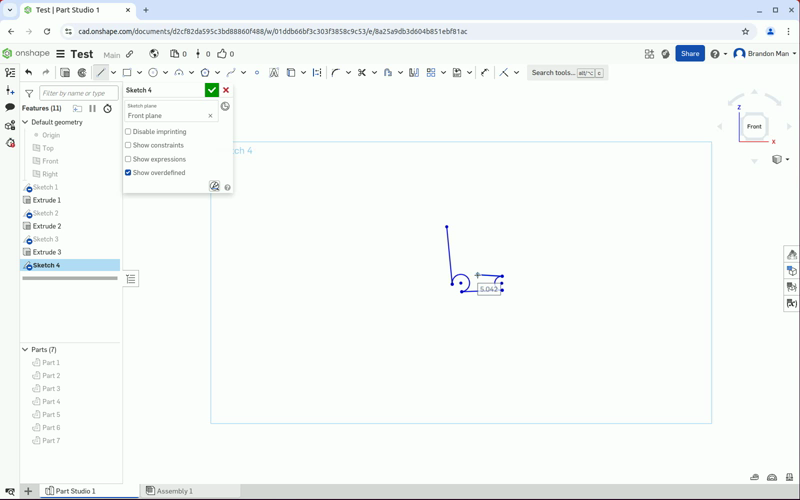
key(esc)
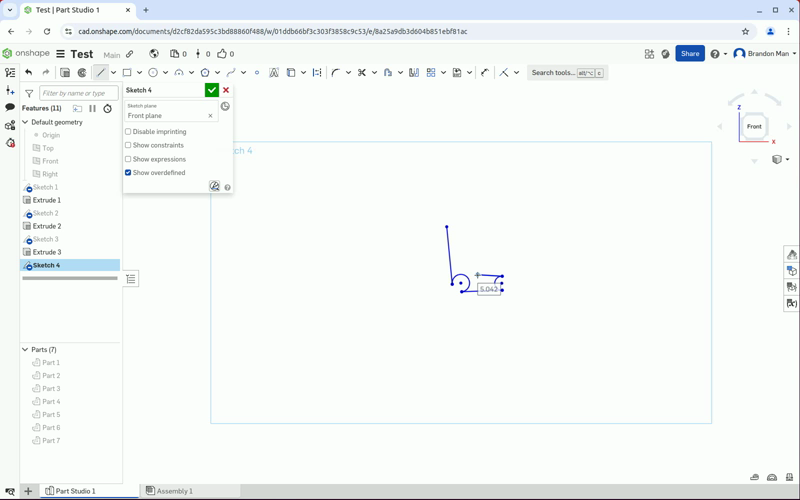
key(a)
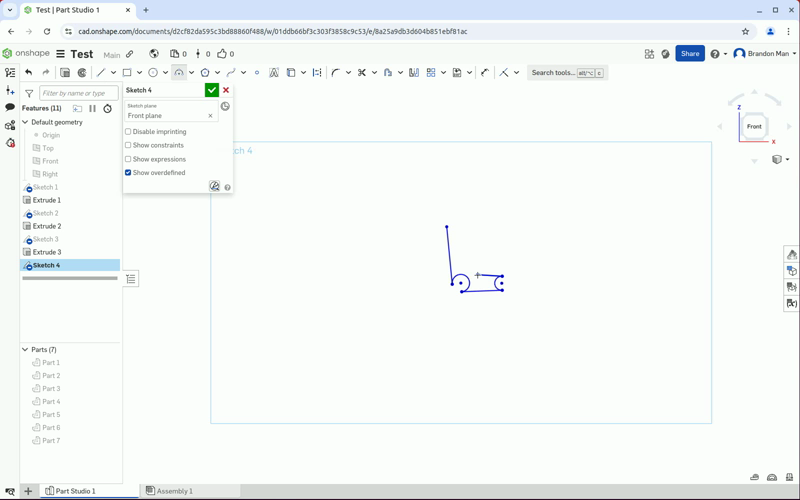
mouse_move(477, 274)
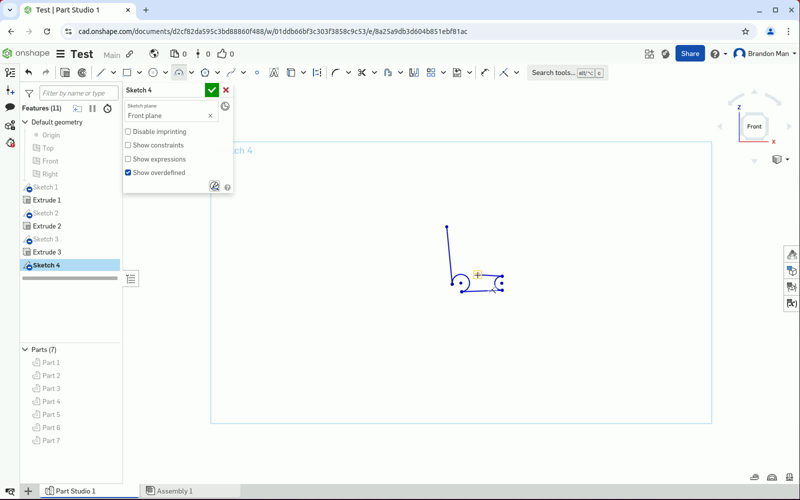
click(477, 274)
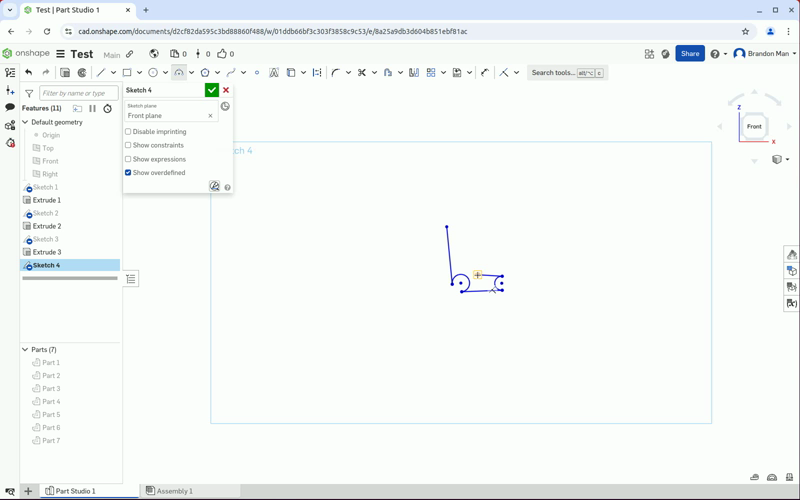
key_down(shift)
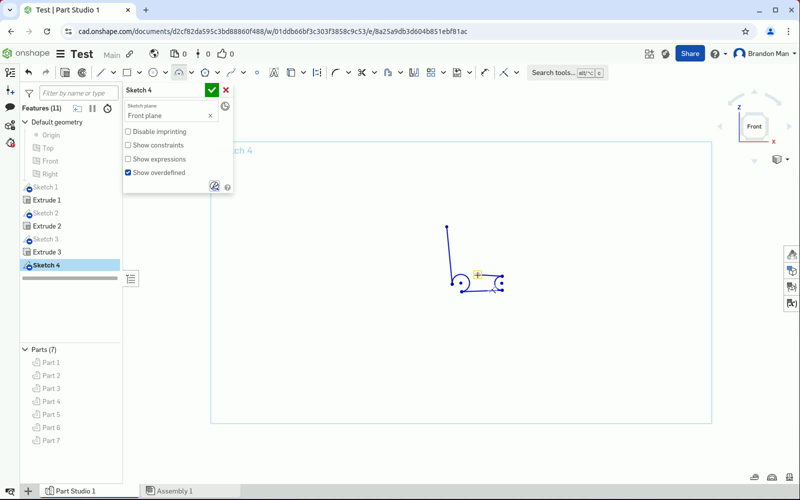
mouse_move(470, 266)
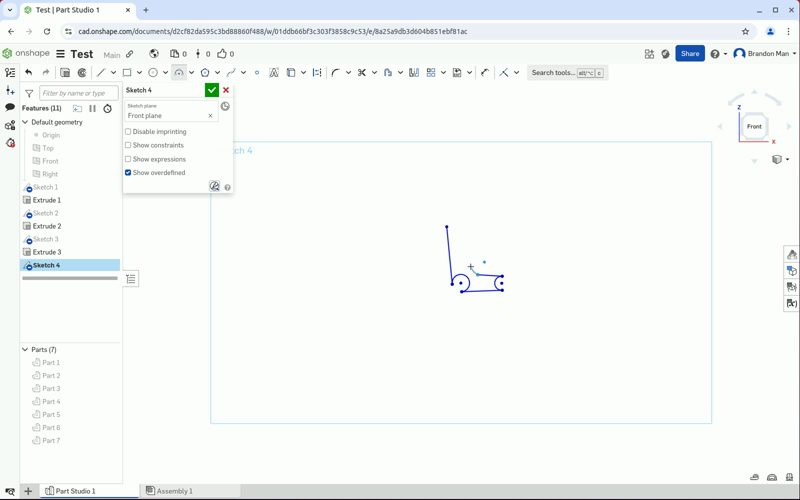
click(470, 266)
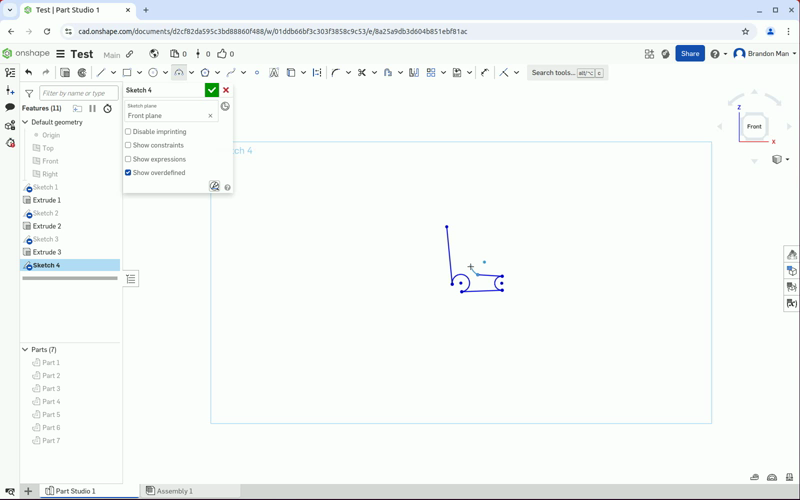
mouse_move(472, 271)
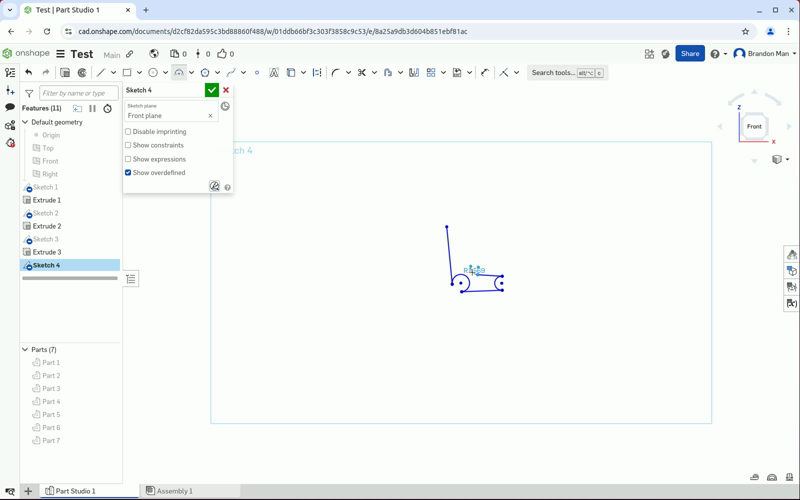
click(472, 271)
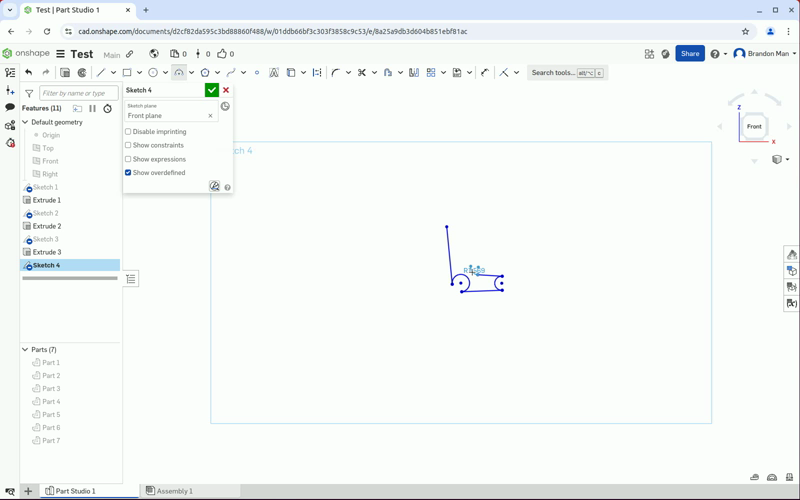
key_up(shift)
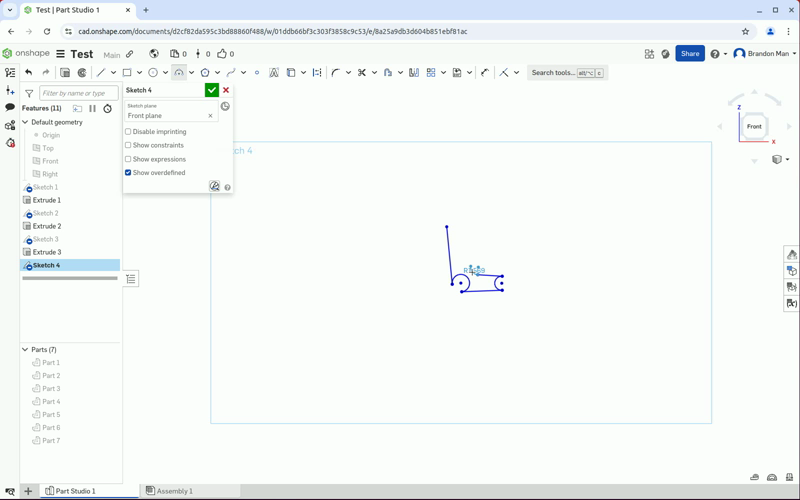
key(esc)
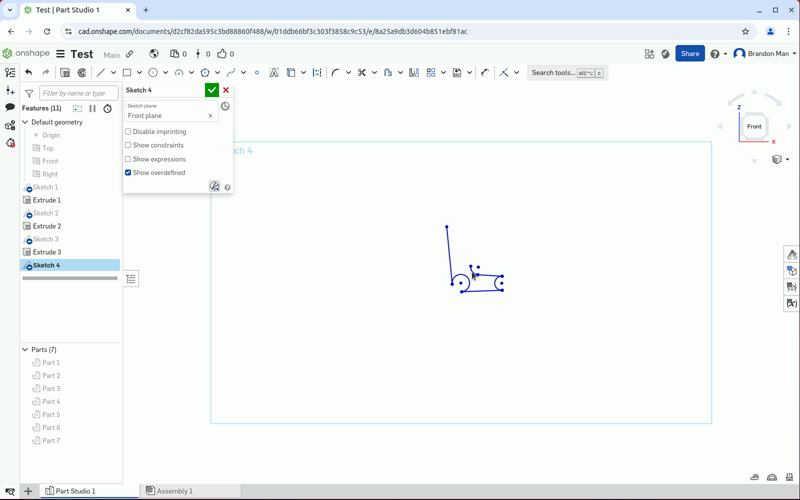
key(l)
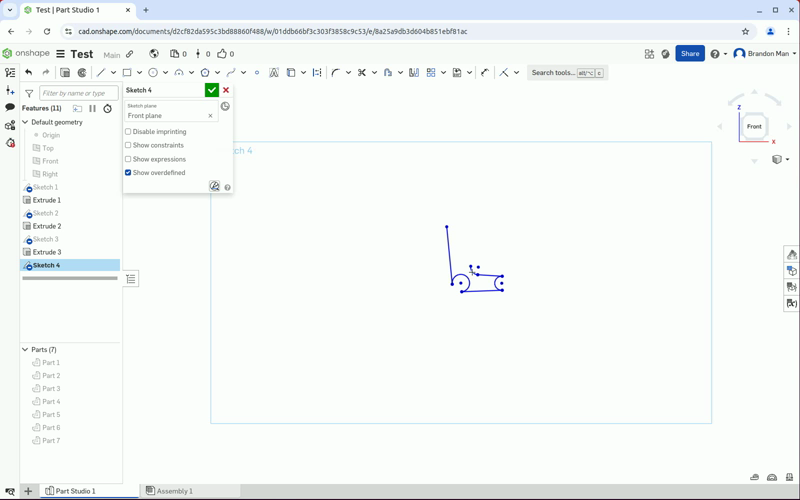
mouse_move(470, 266)
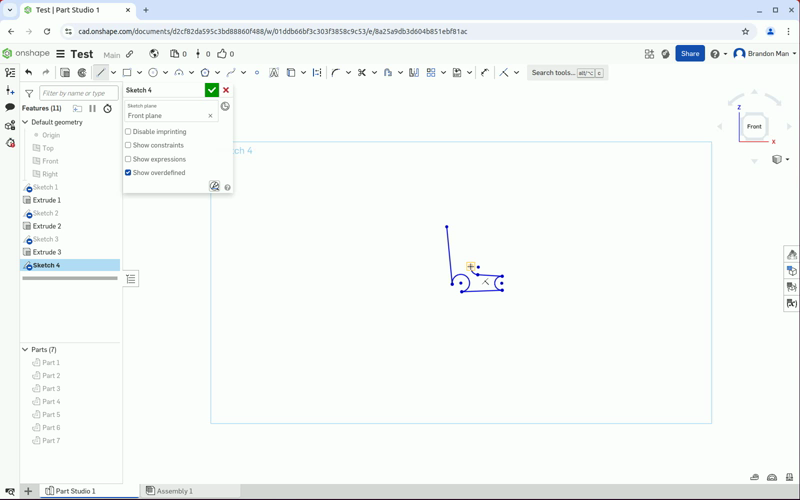
click(470, 266)
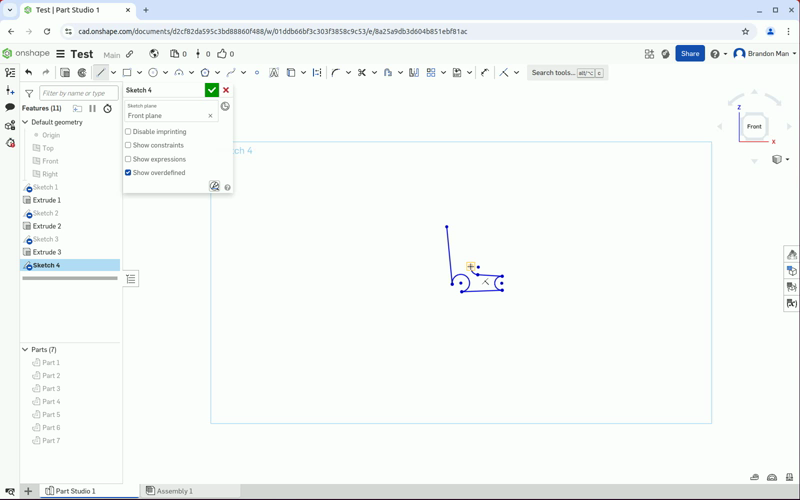
key_down(shift)
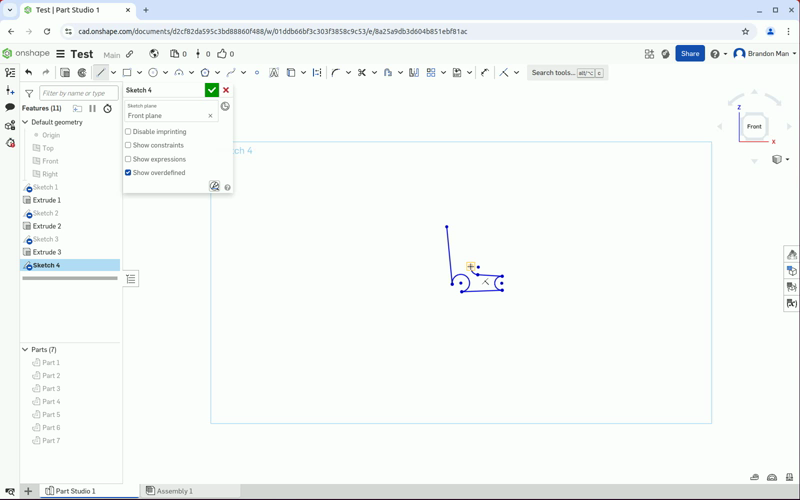
mouse_move(500, 266)
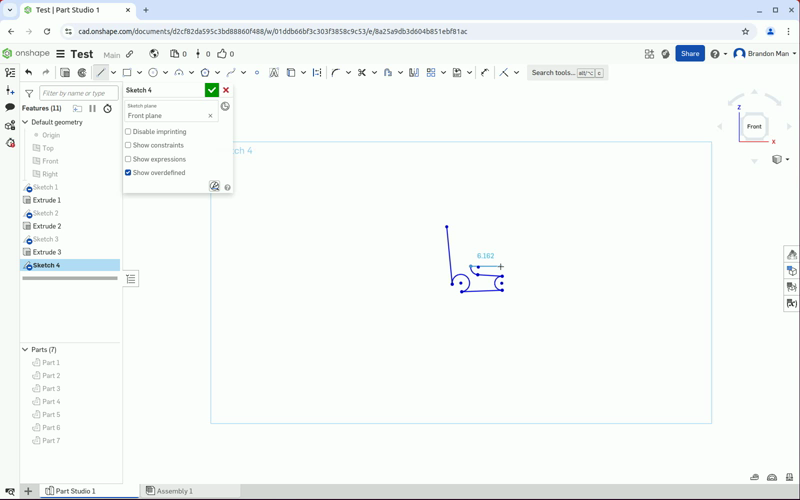
mouse_move(475, 226)
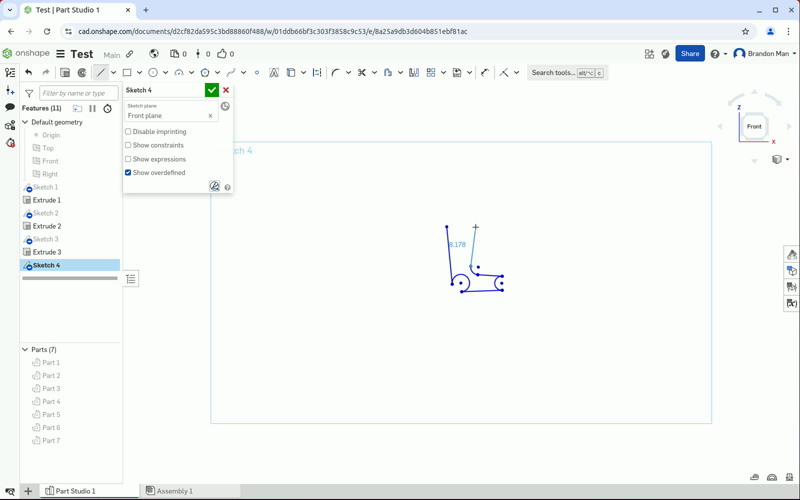
click(475, 226)
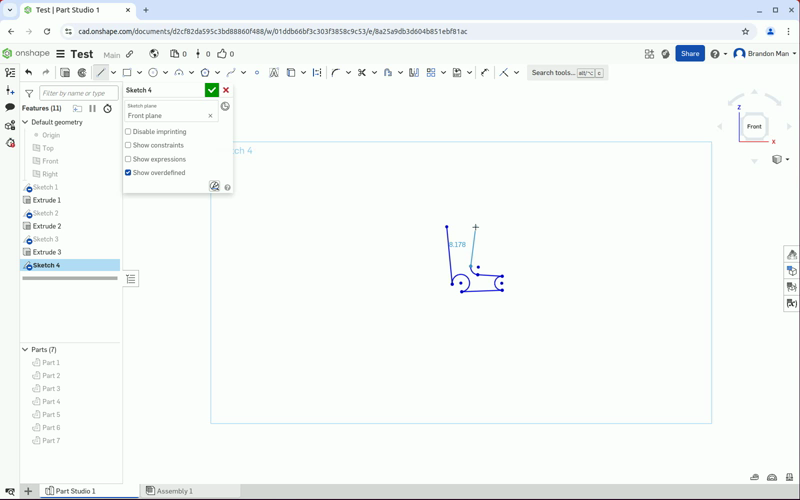
key_up(shift)
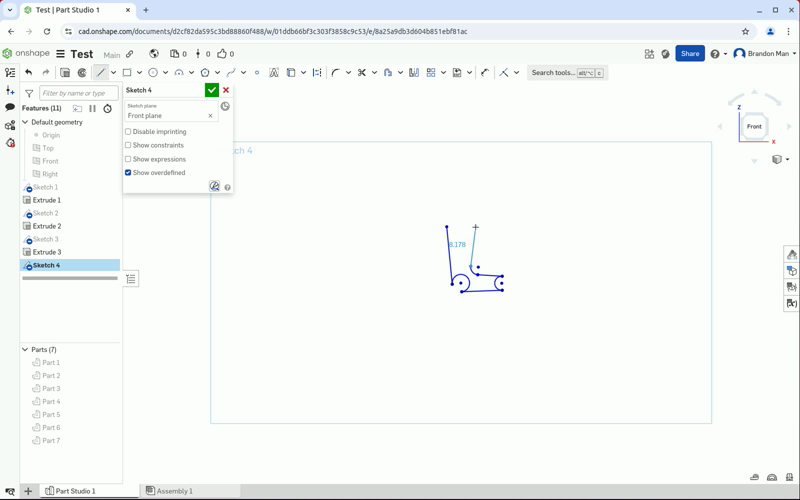
key(esc)
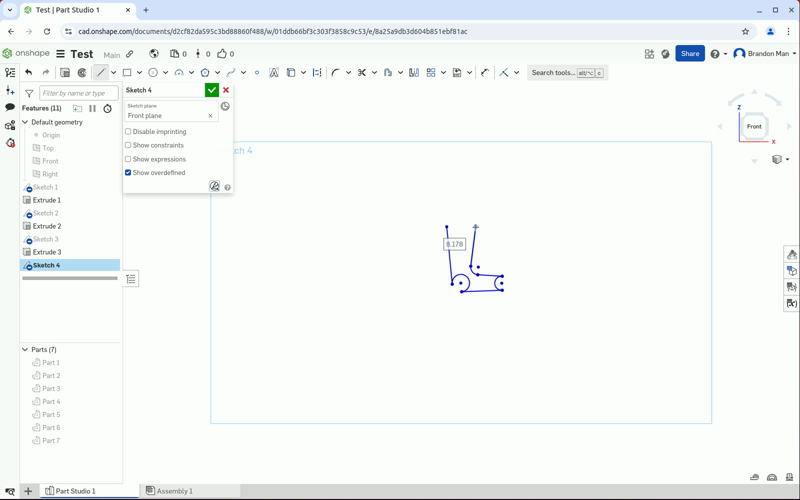
key(a)
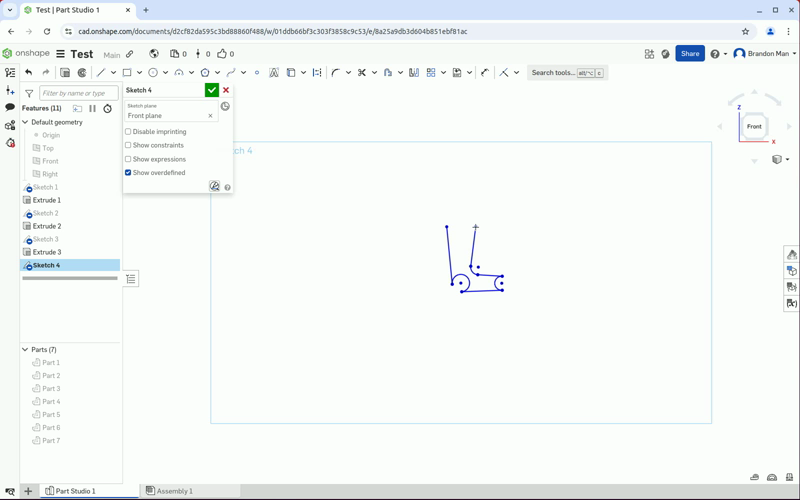
mouse_move(475, 226)
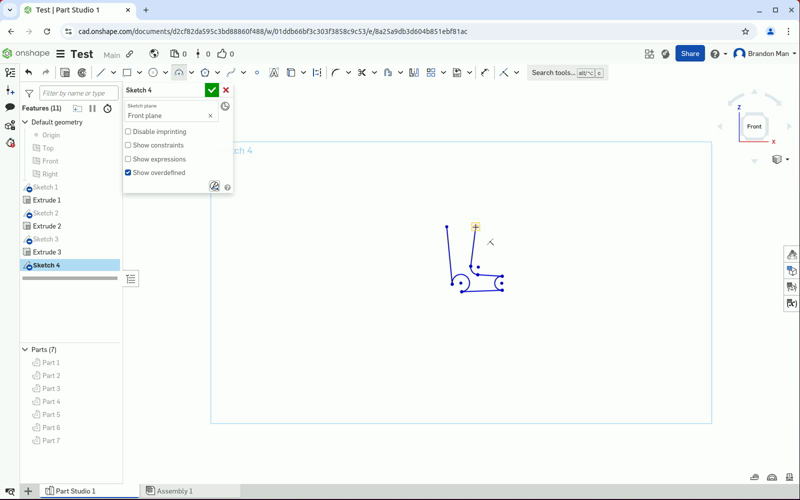
click(475, 226)
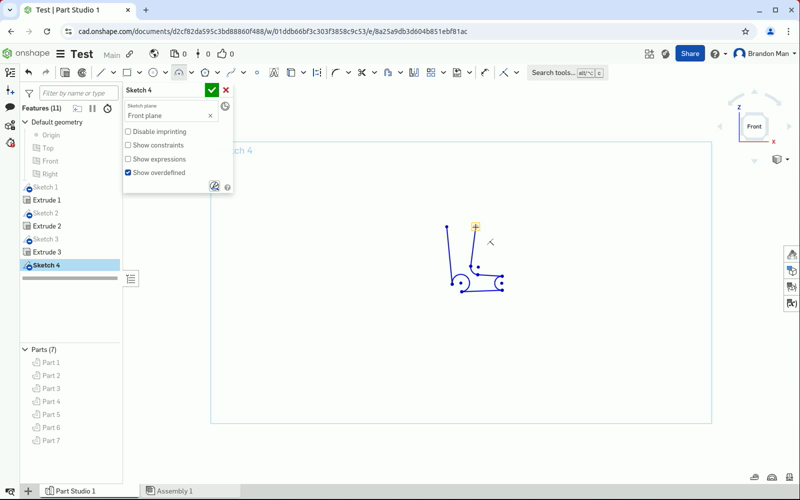
mouse_move(446, 226)
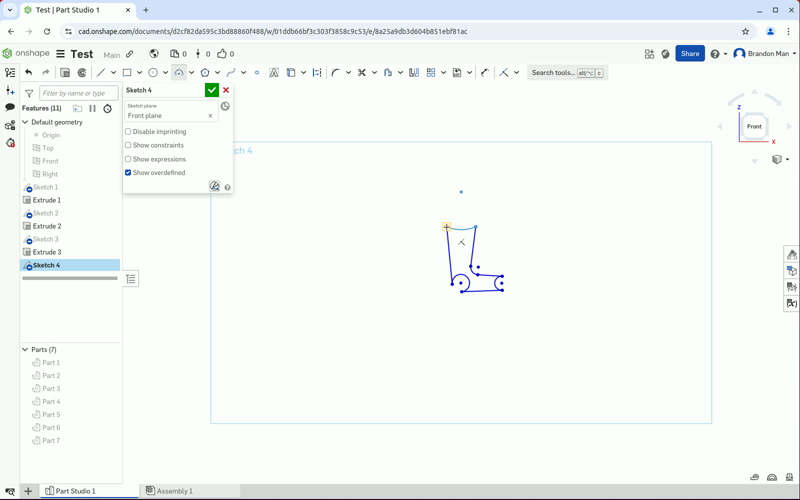
click(446, 226)
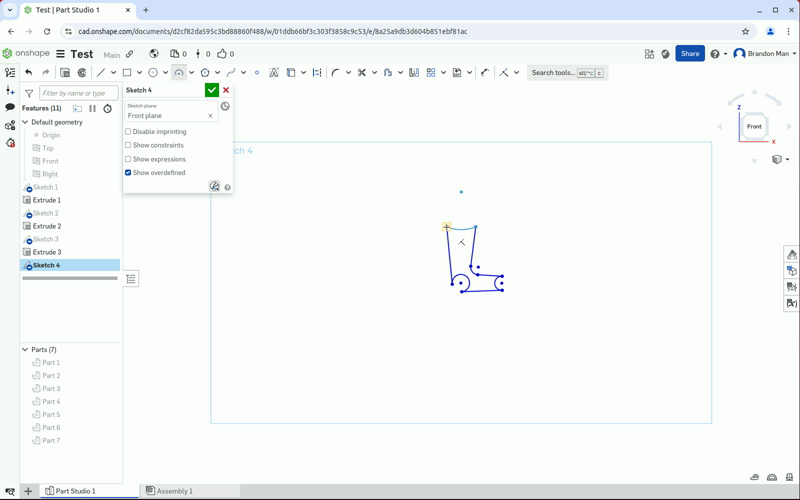
key_down(shift)
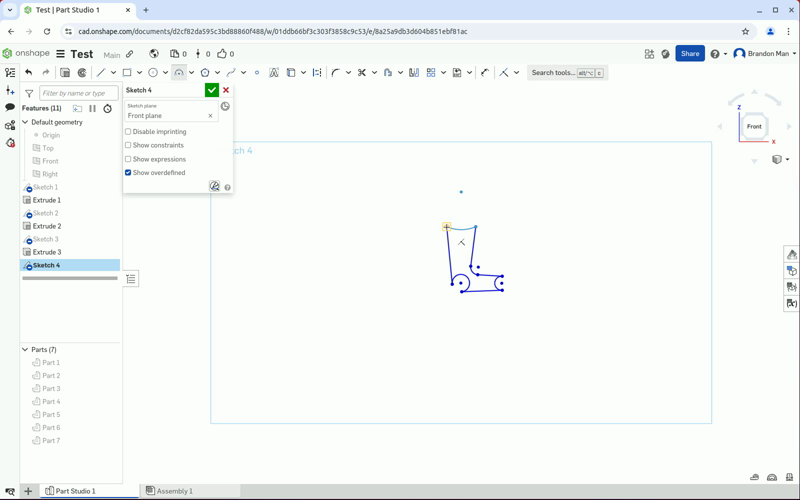
mouse_move(461, 239)
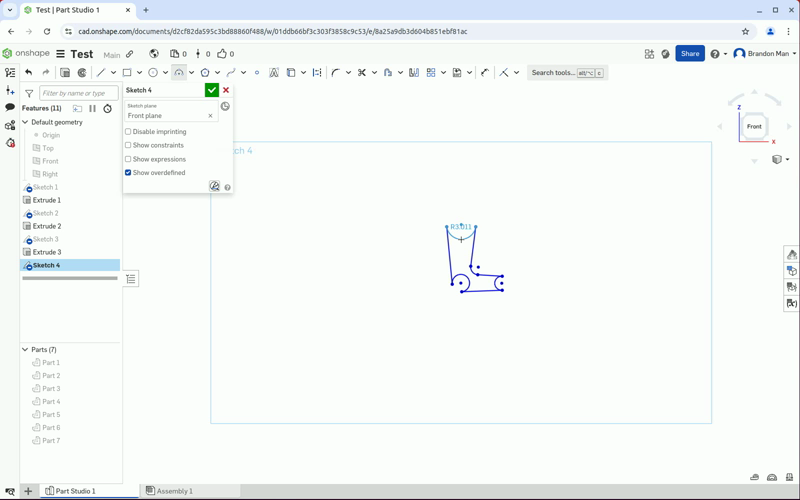
click(461, 239)
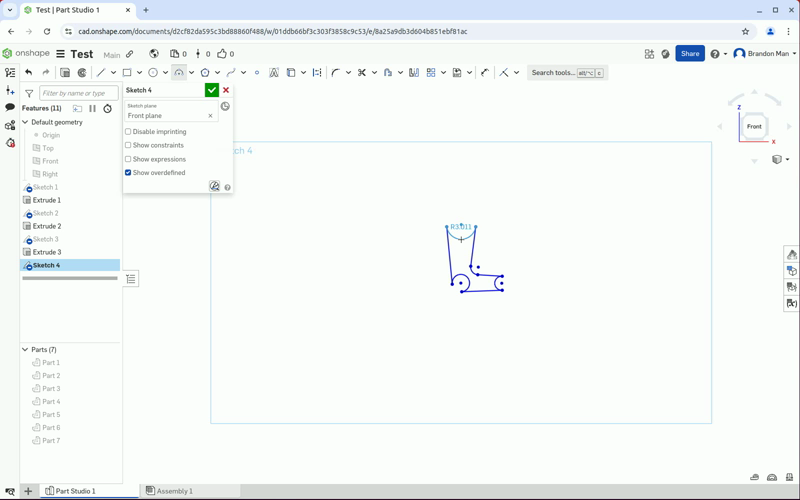
key_up(shift)
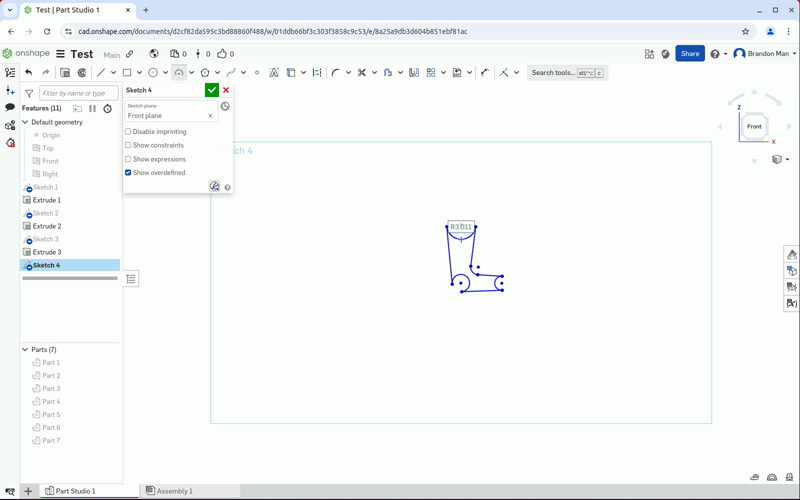
key(esc)
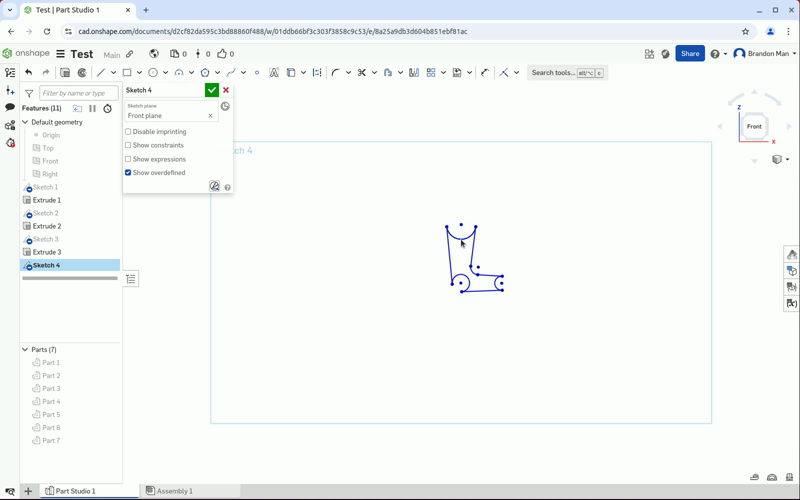
mouse_move(462, 250)
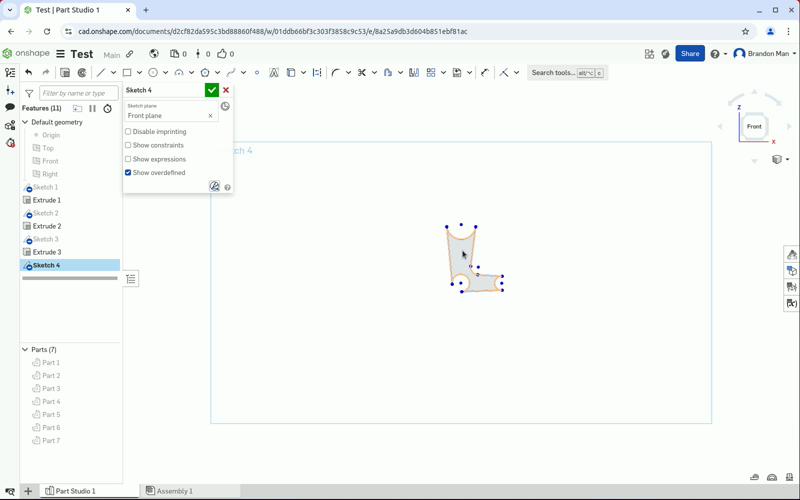
scroll(6)
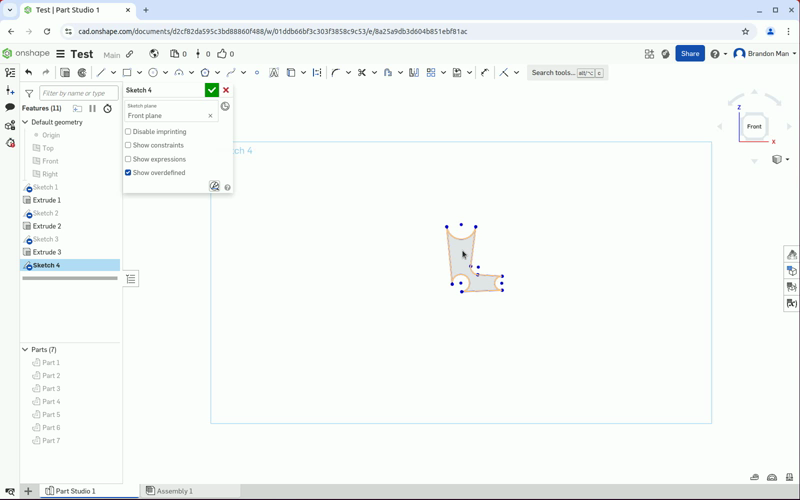
scroll(6)
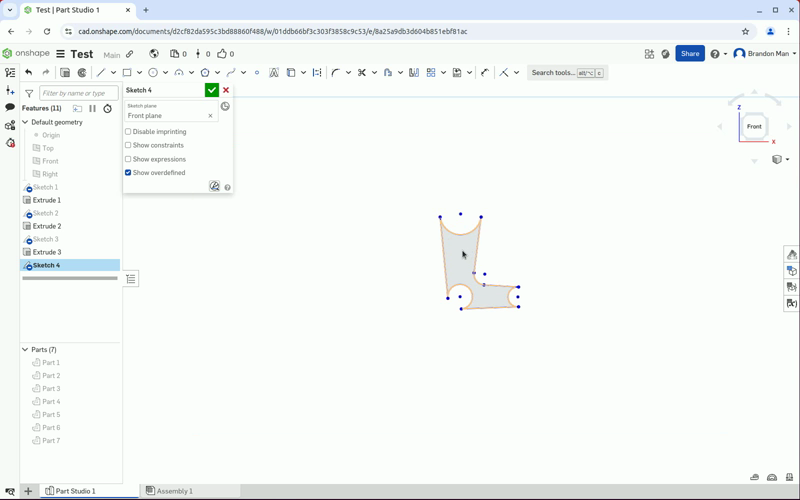
scroll(6)
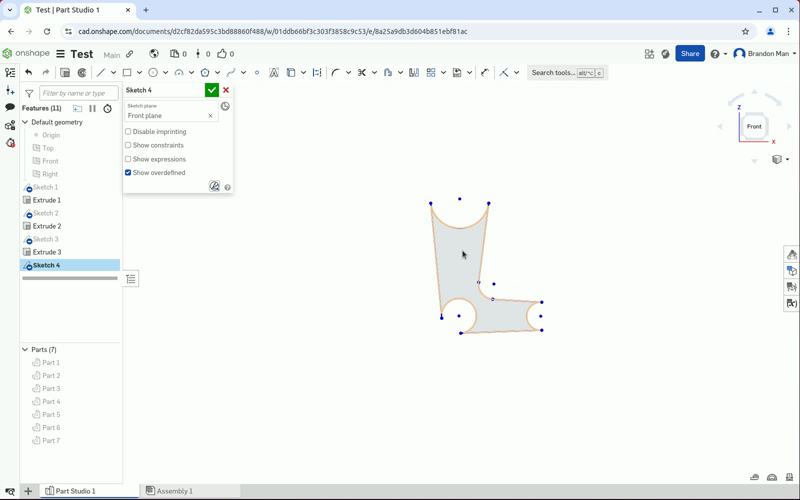
scroll(6)
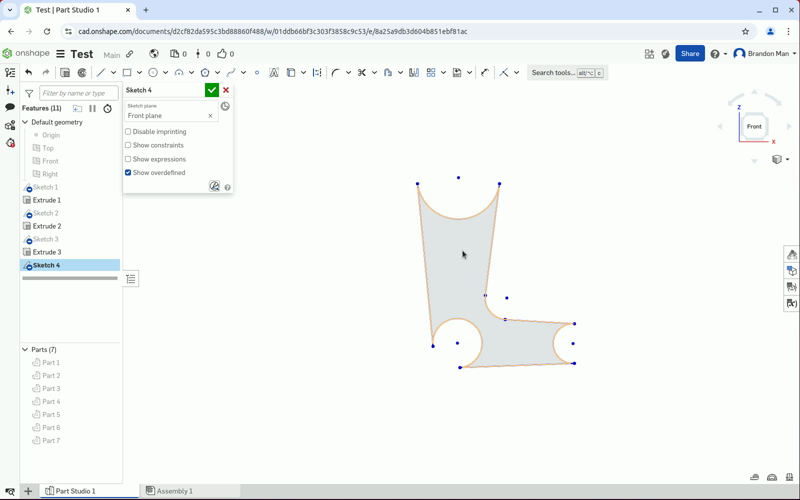
scroll(6)
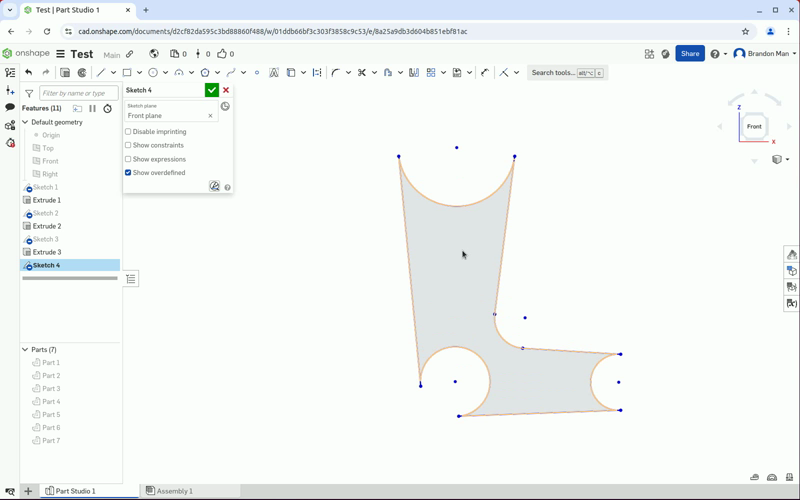
scroll(6)
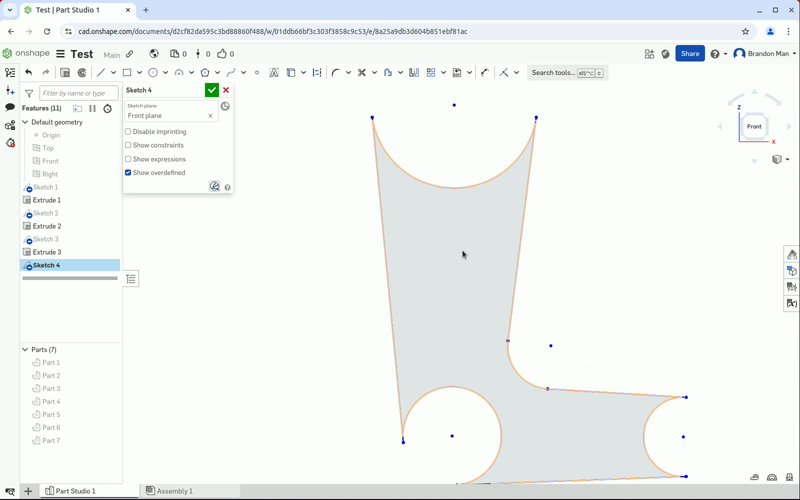
scroll(6)
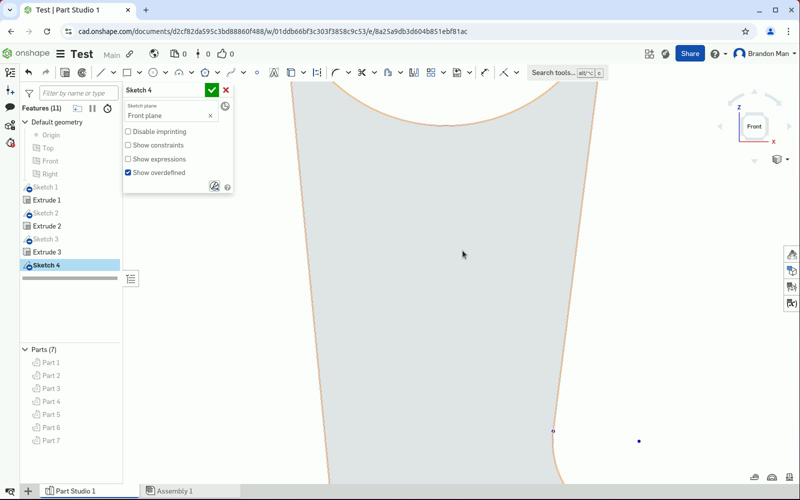
click(462, 250)
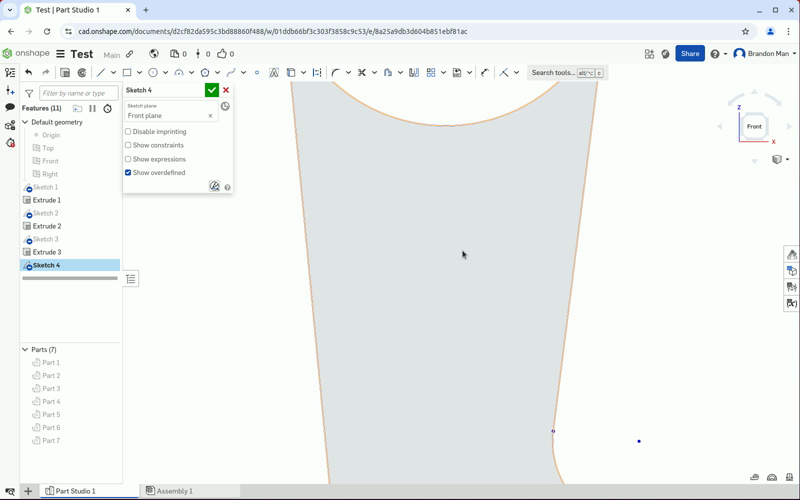
scroll(-6)
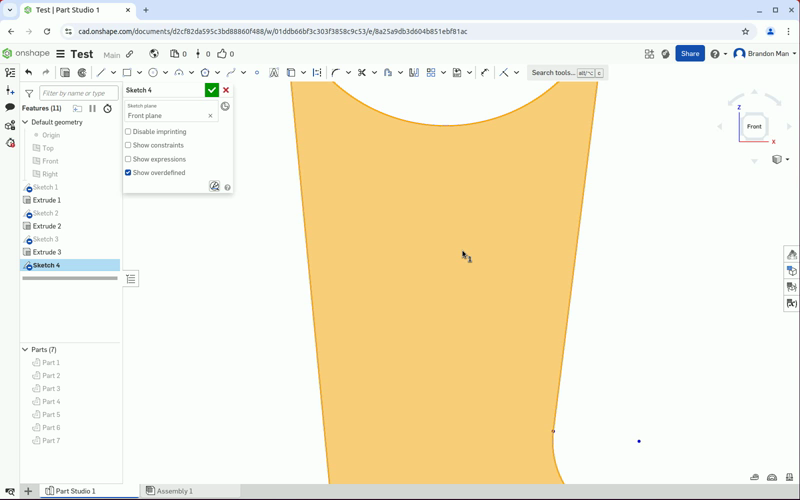
scroll(-6)
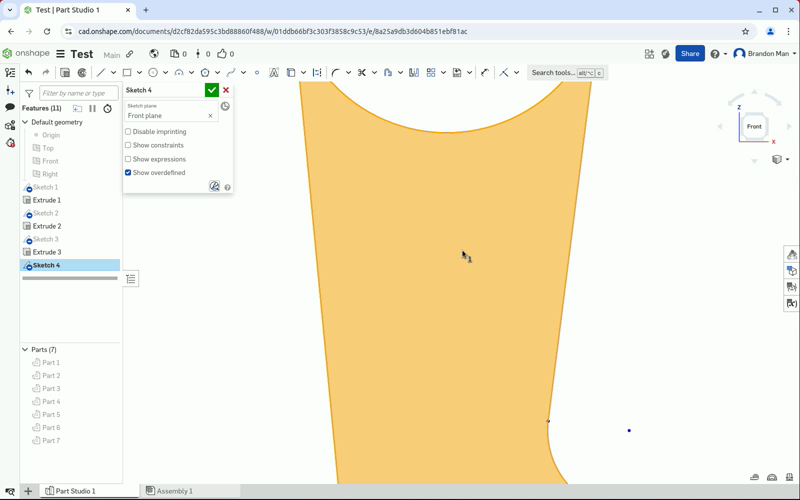
scroll(-6)
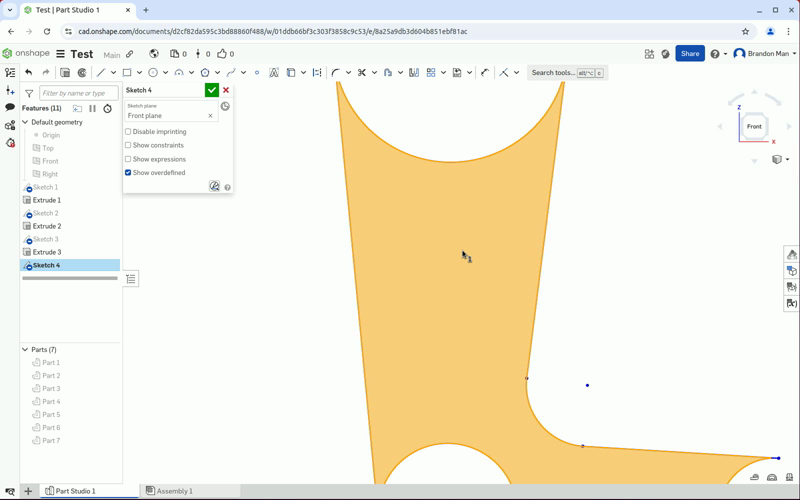
scroll(-6)
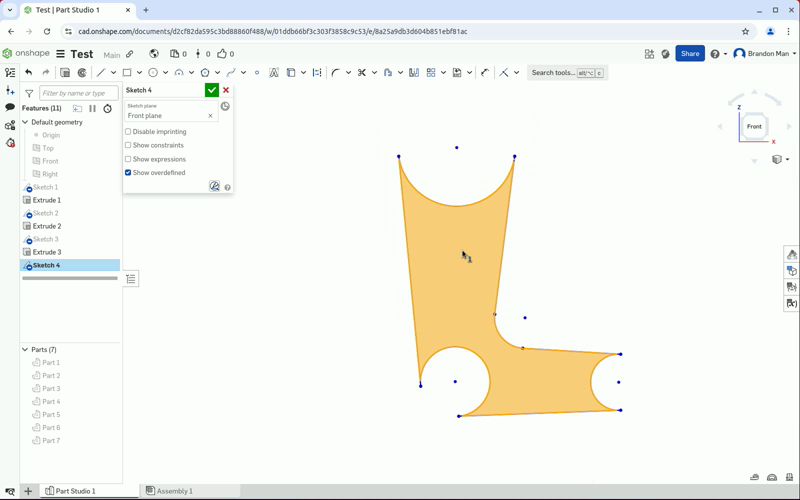
scroll(-6)
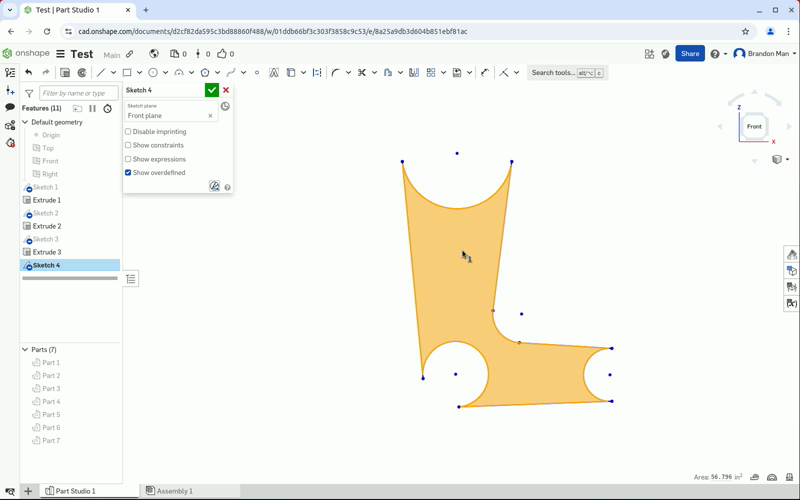
scroll(-6)
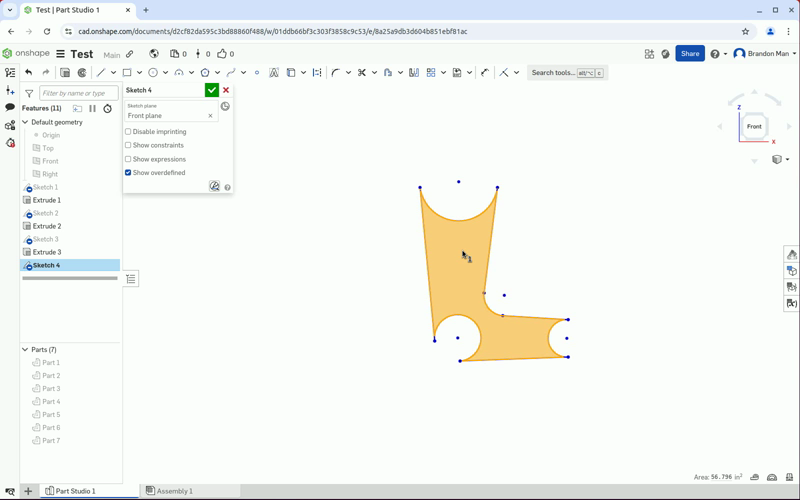
scroll(-6)
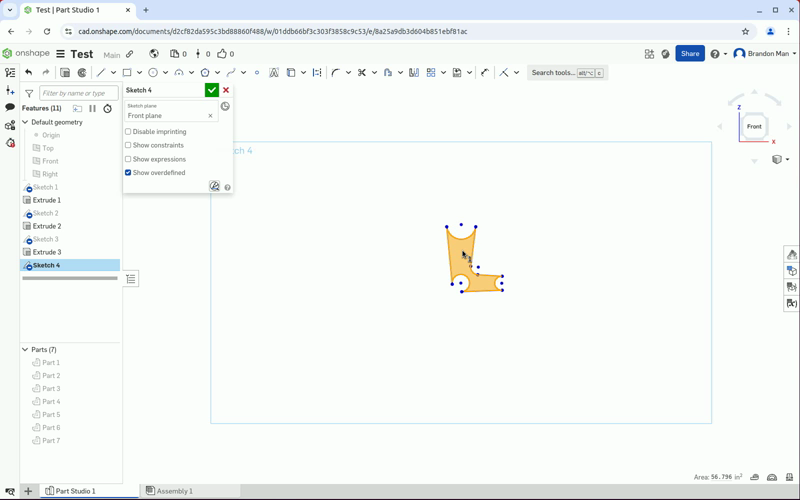
mouse_move(73, 352)
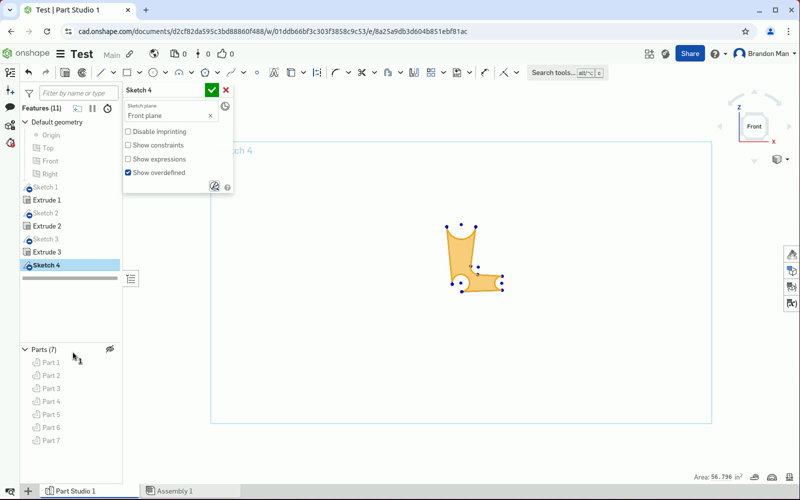
key(shift+y)
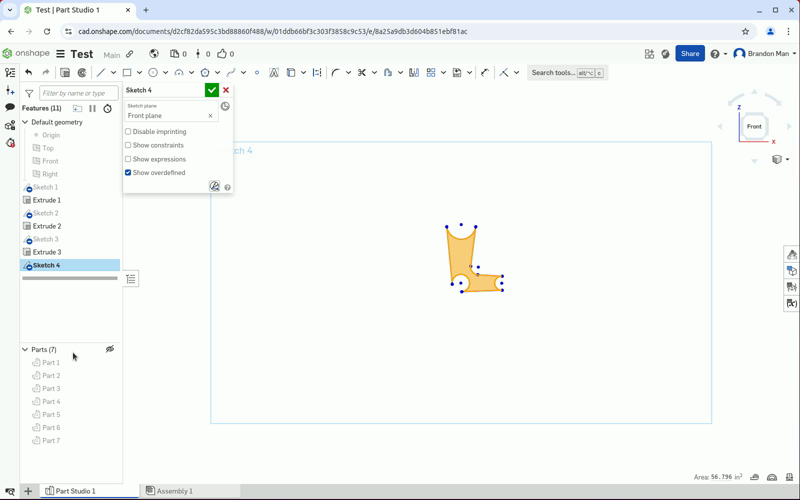
key(shift+e)
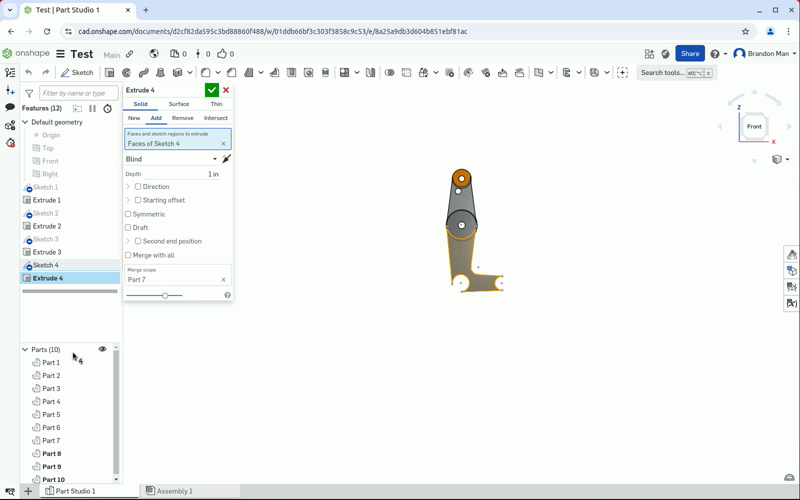
mouse_move(143, 106)
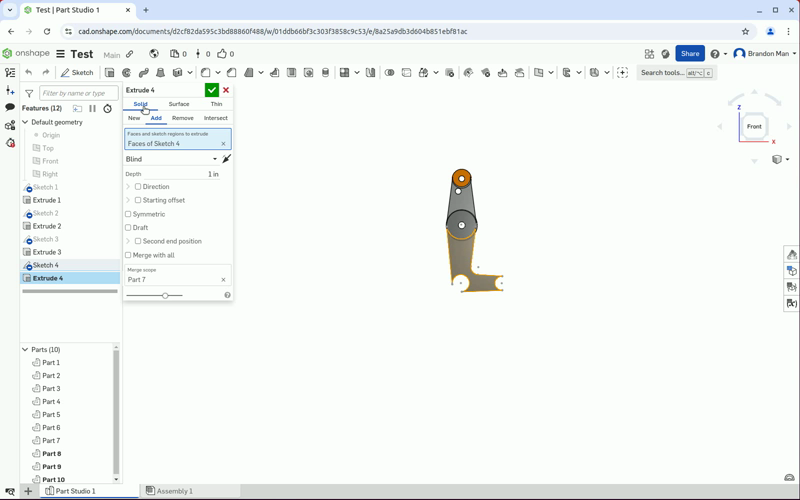
click(143, 106)
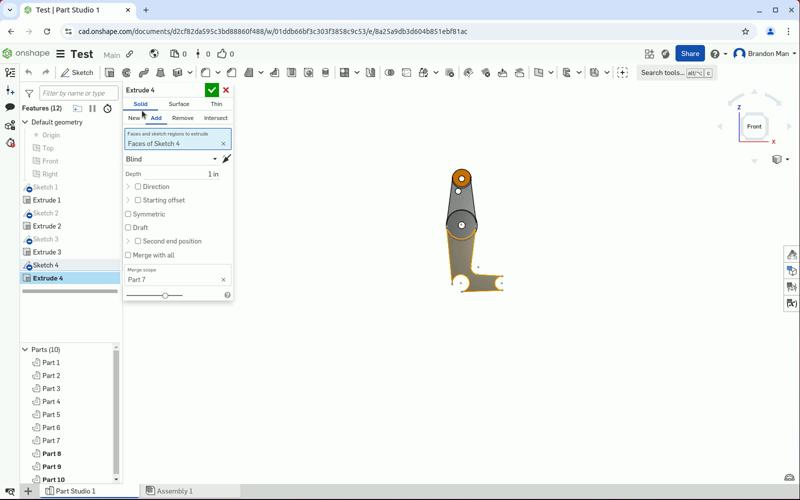
mouse_move(137, 120)
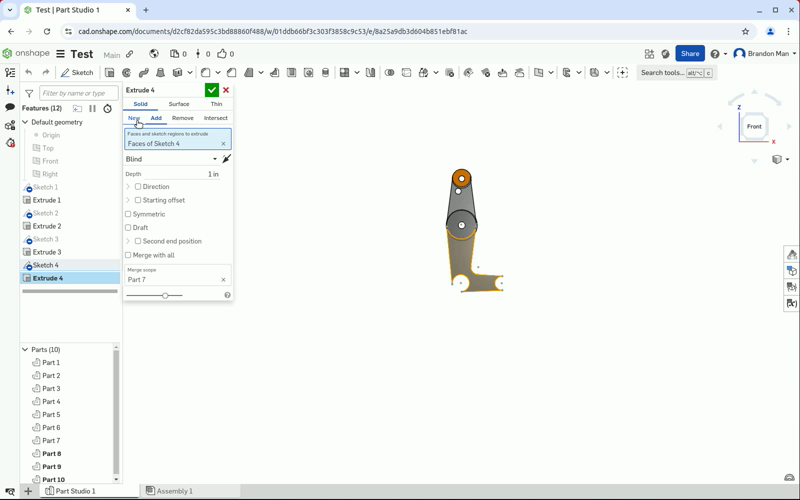
click(137, 120)
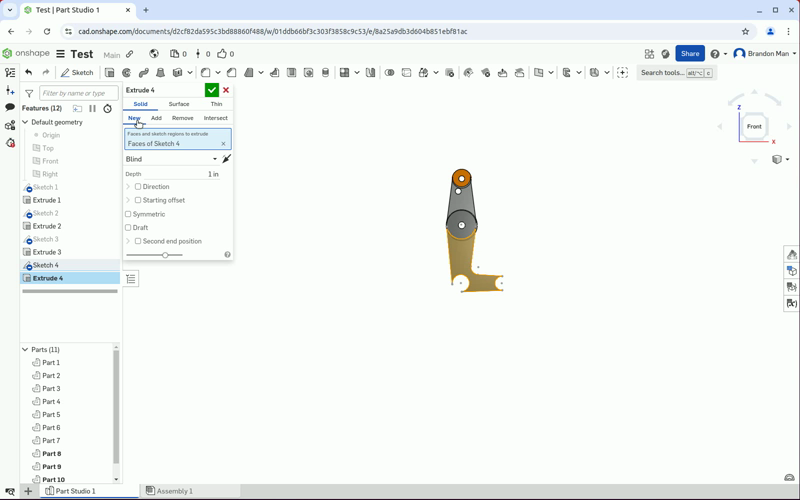
key(tab, 4)
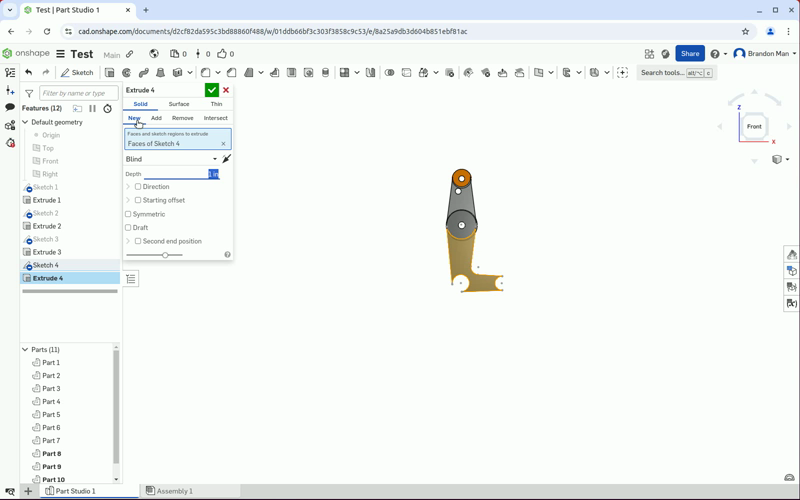
text(0.481)
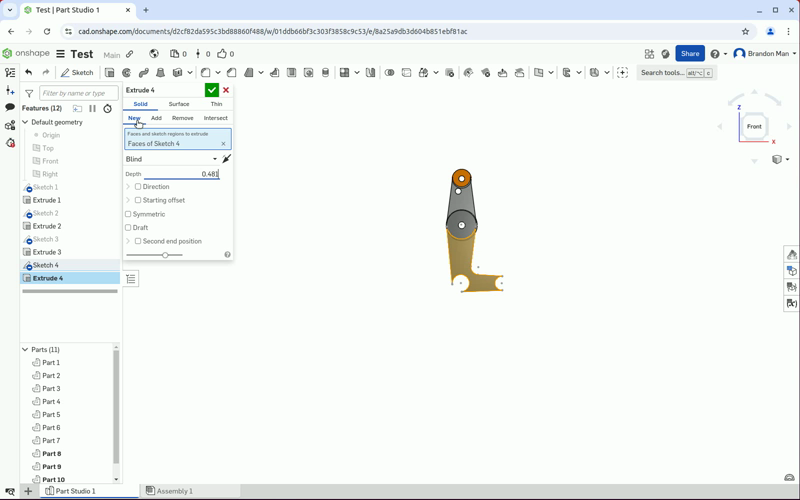
key(enter)
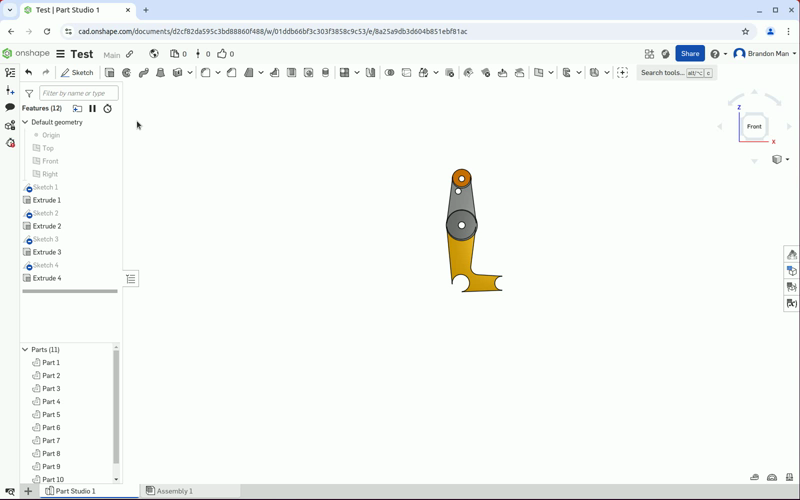
key(shift+h)
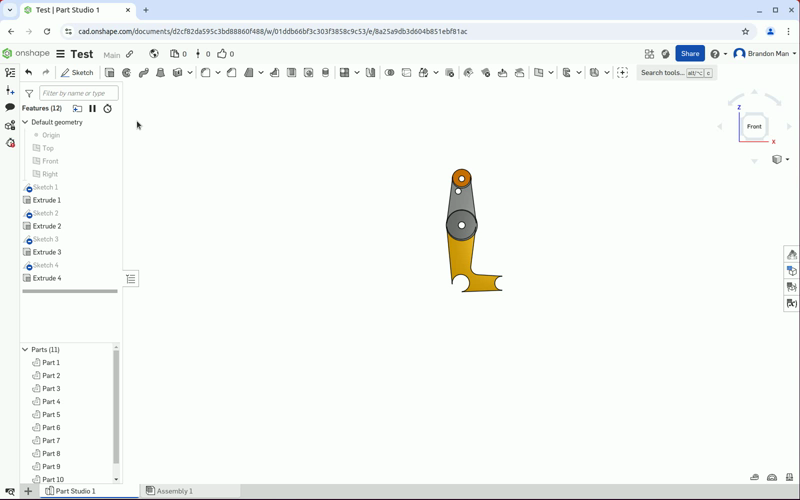
key(shift+h)
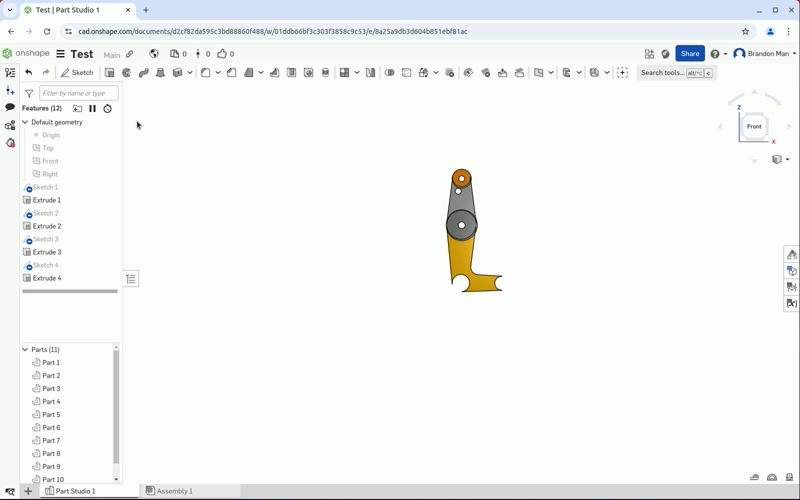
mouse_move(73, 189)
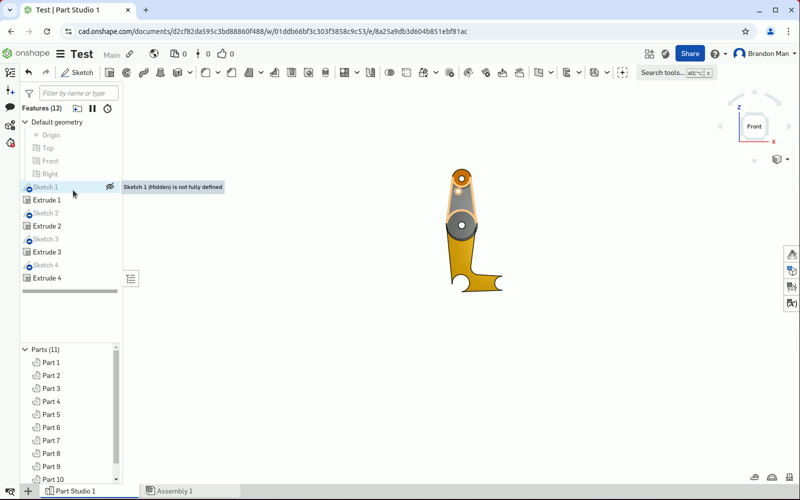
click(73, 189)
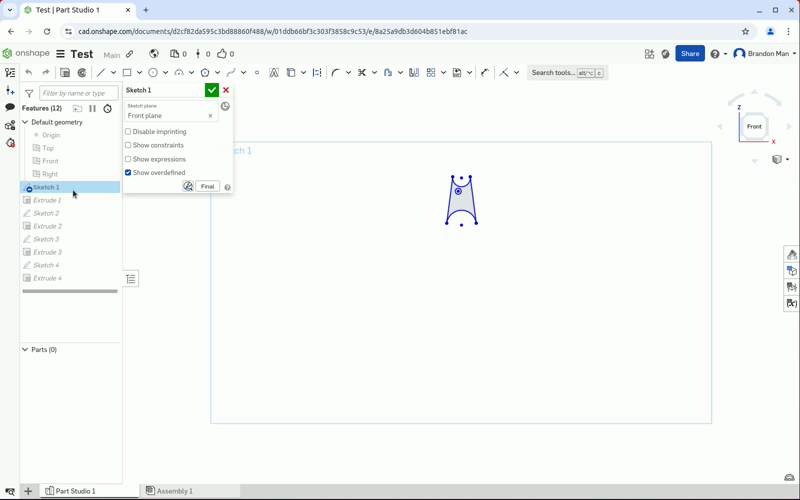
mouse_move(229, 92)
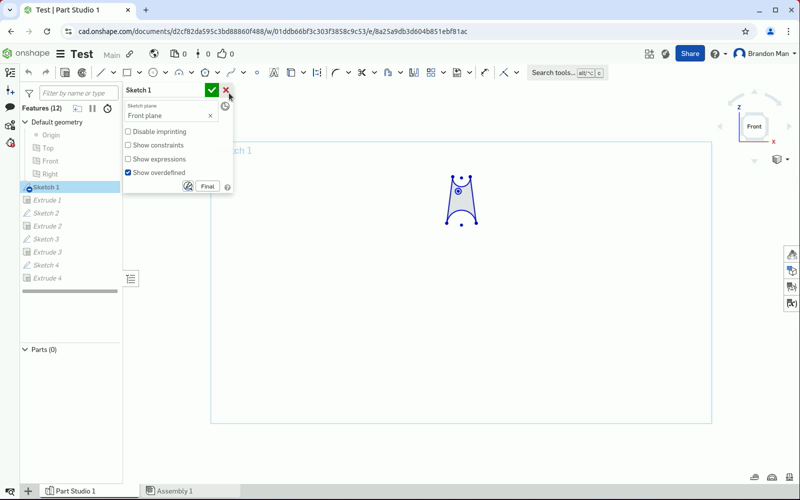
click(229, 92)
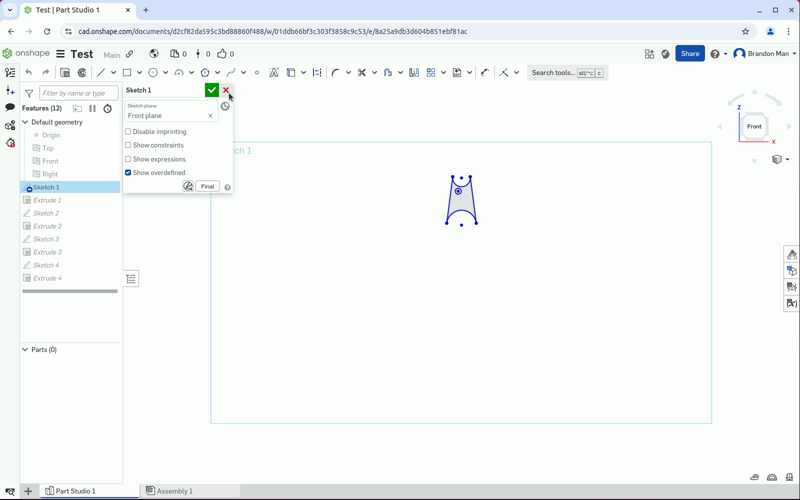
key(shift+s)
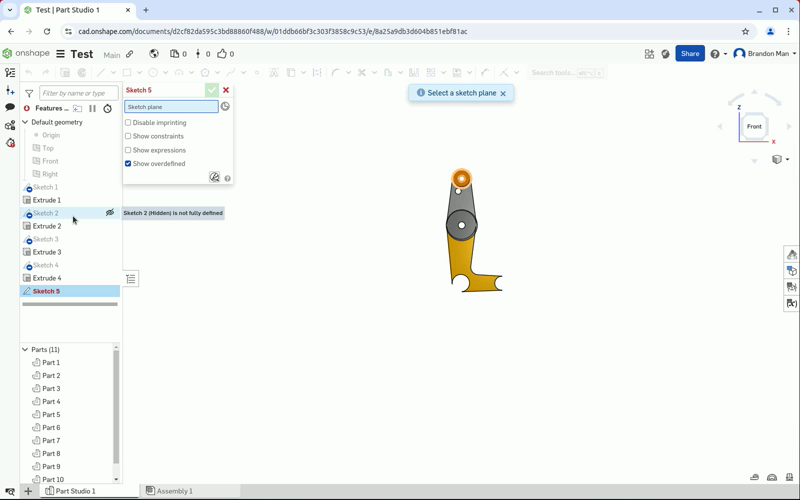
scroll(3)
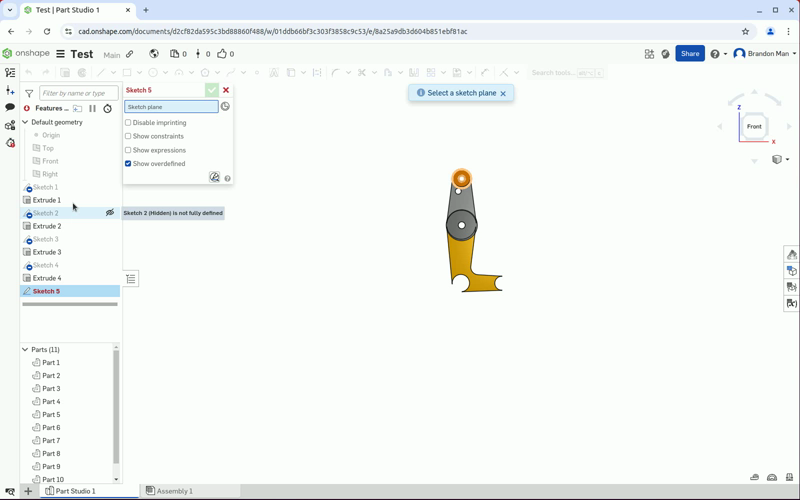
mouse_move(73, 163)
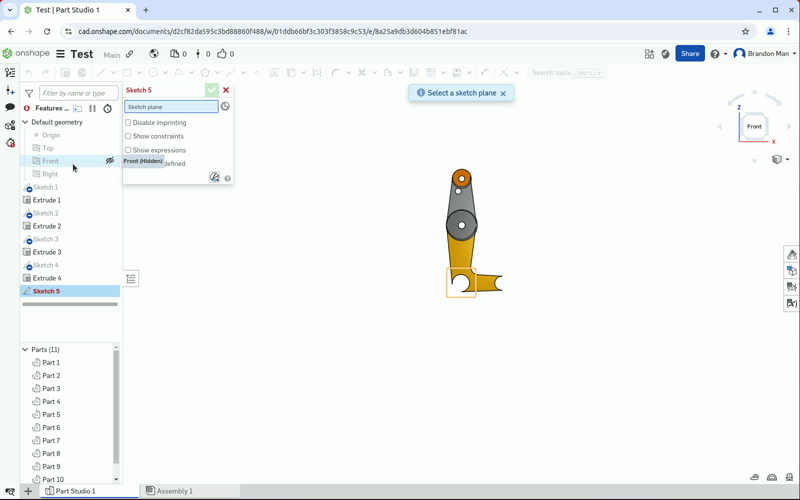
click(73, 163)
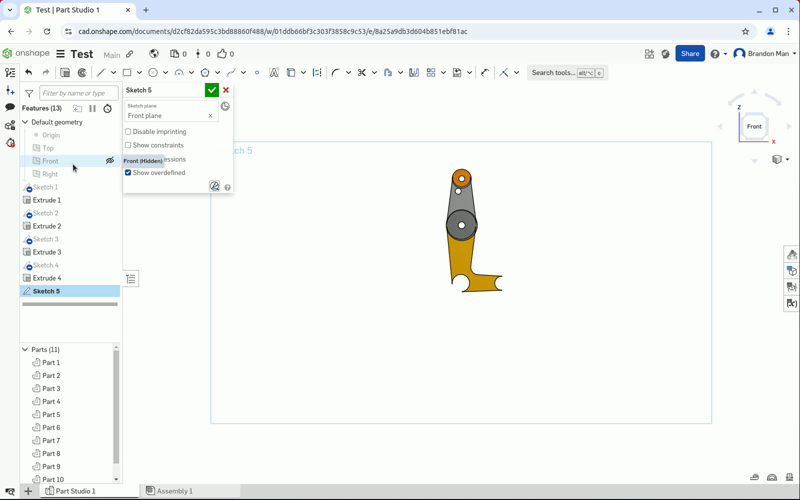
mouse_move(69, 352)
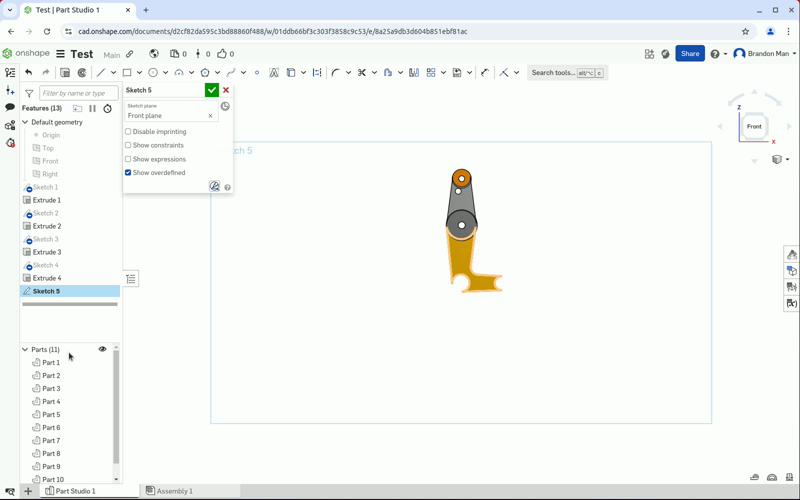
key(y)
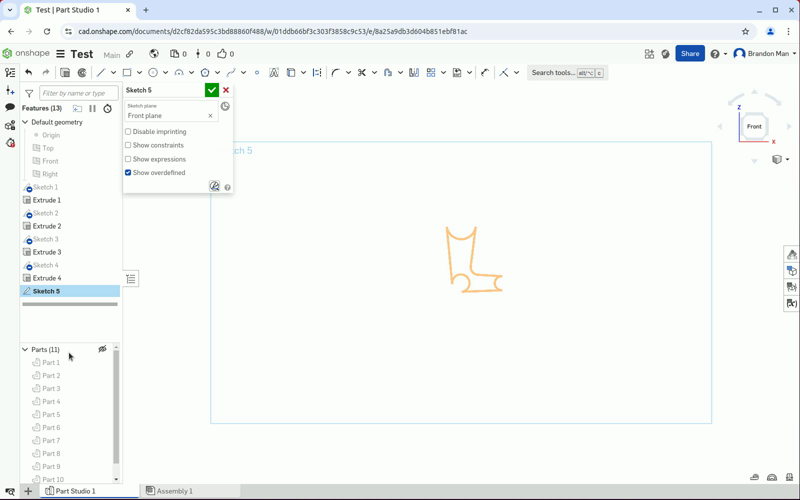
key(l)
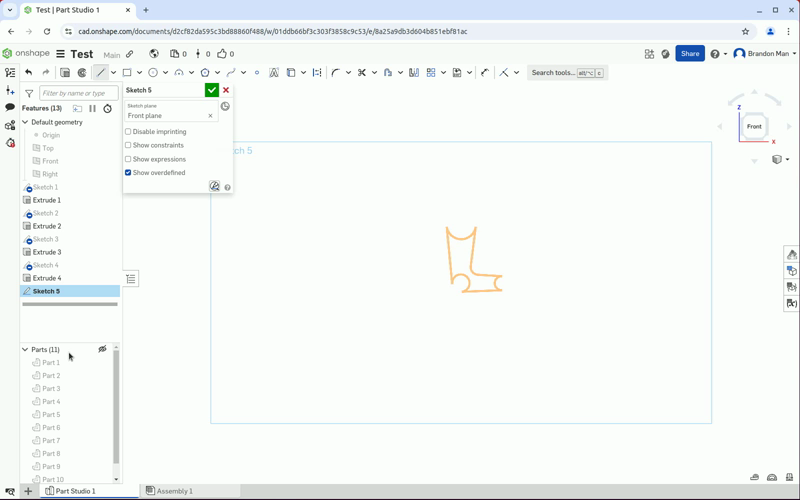
key_down(shift)
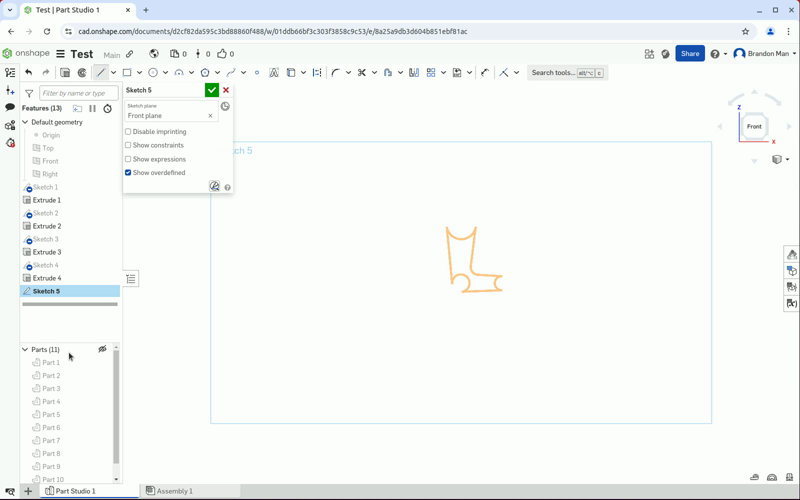
mouse_move(460, 291)
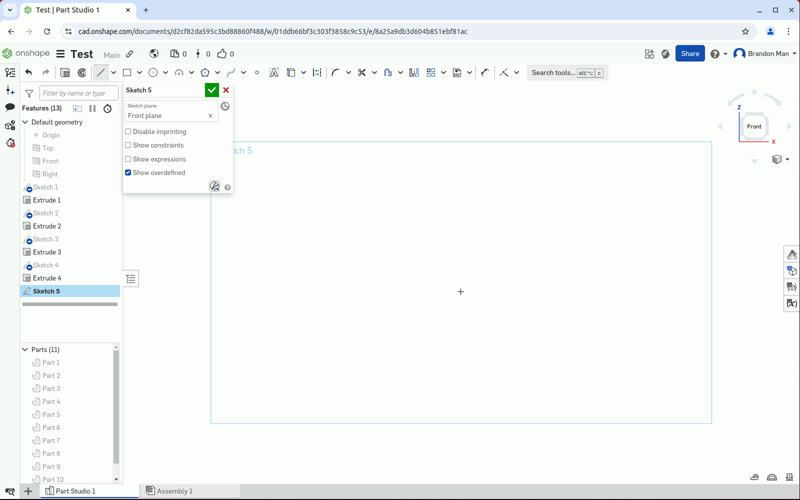
click(460, 291)
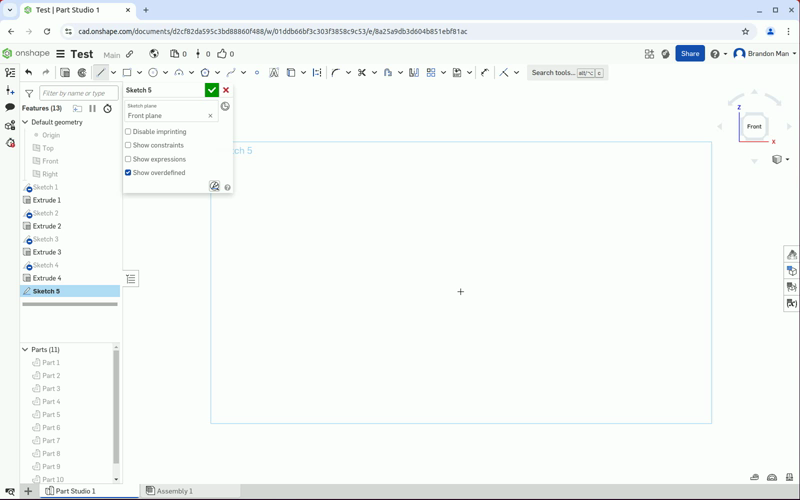
key_up(shift)
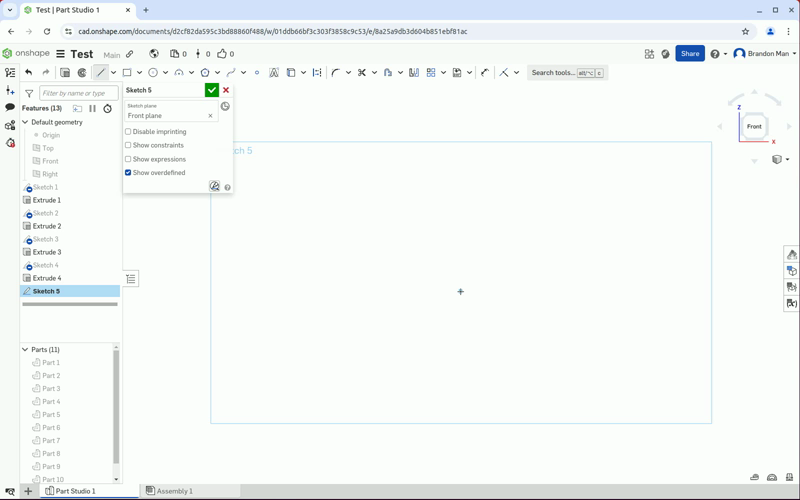
key_down(shift)
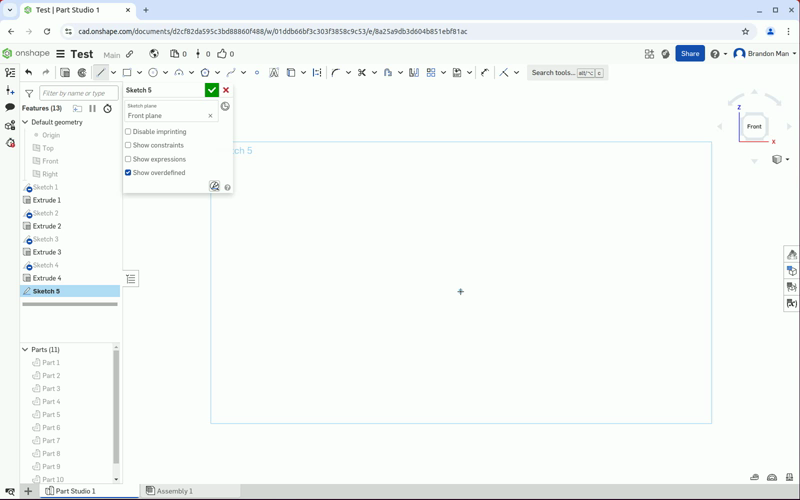
mouse_move(490, 291)
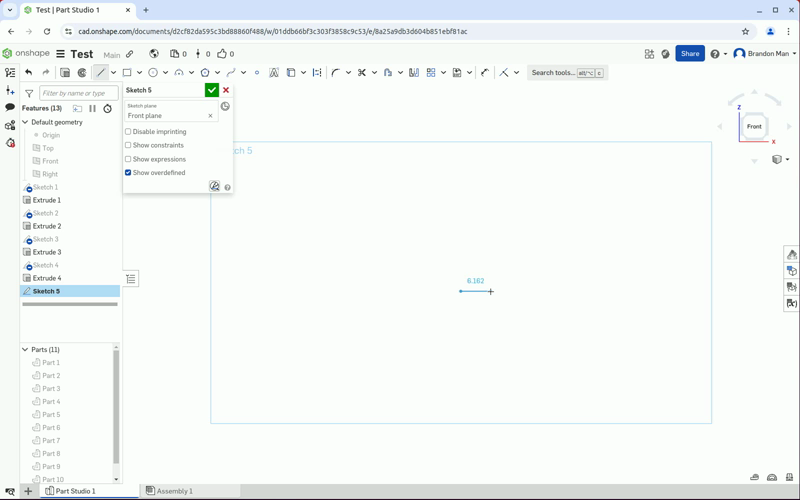
mouse_move(461, 291)
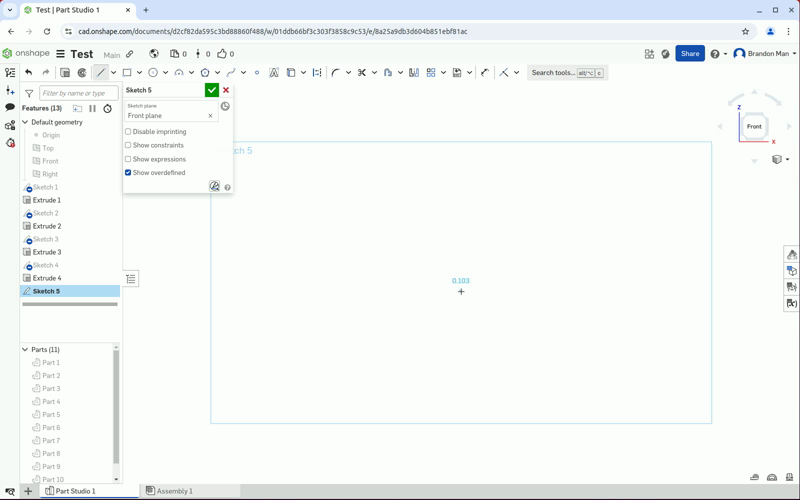
scroll(6)
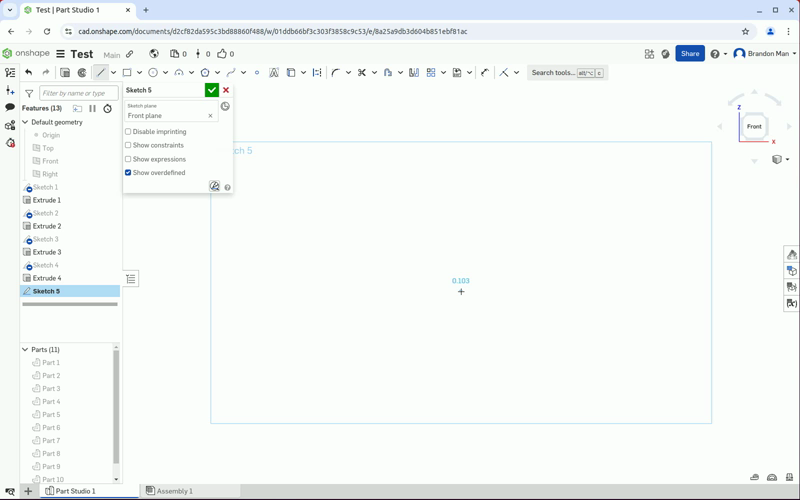
scroll(6)
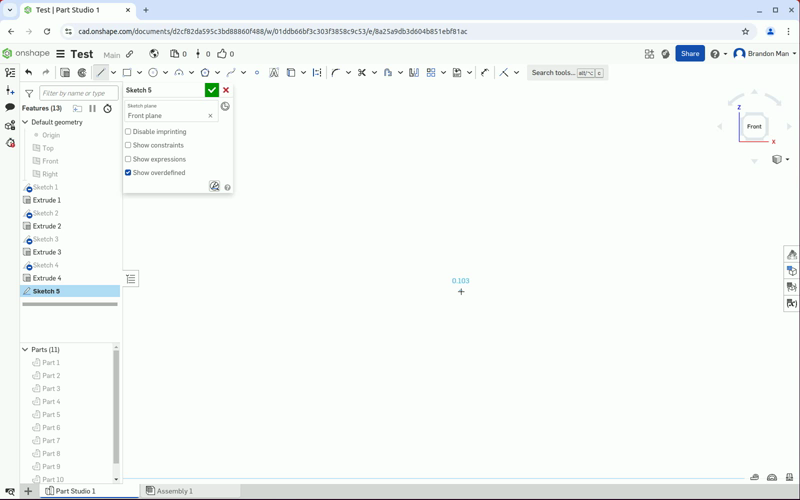
scroll(6)
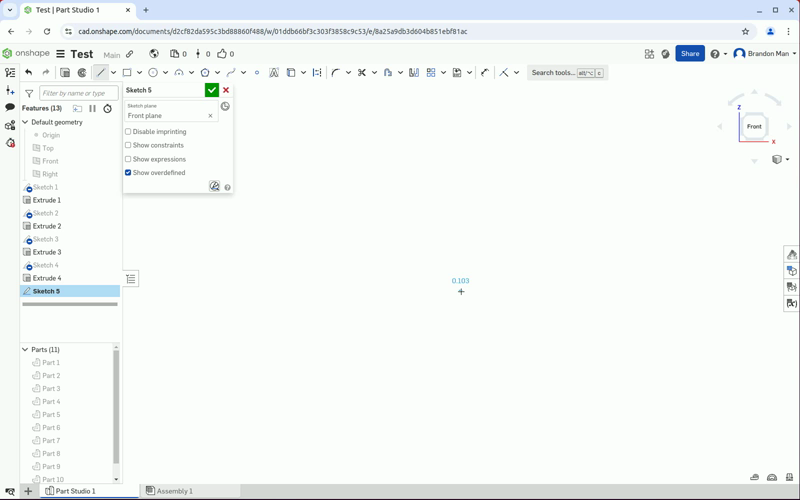
scroll(6)
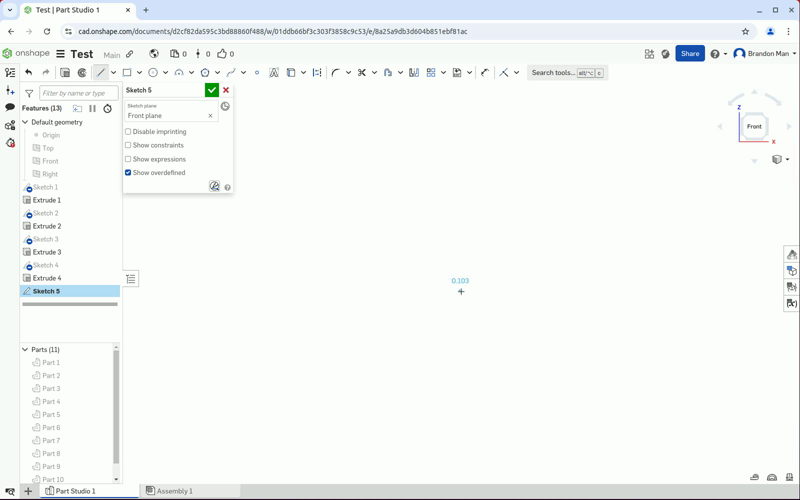
scroll(6)
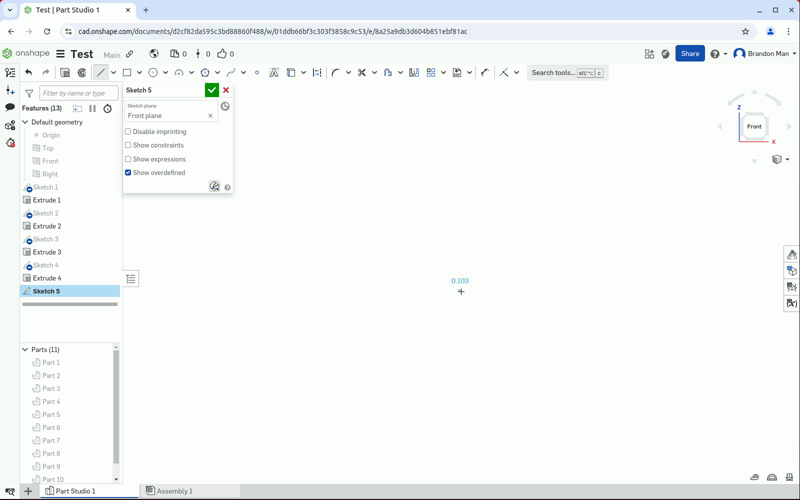
scroll(6)
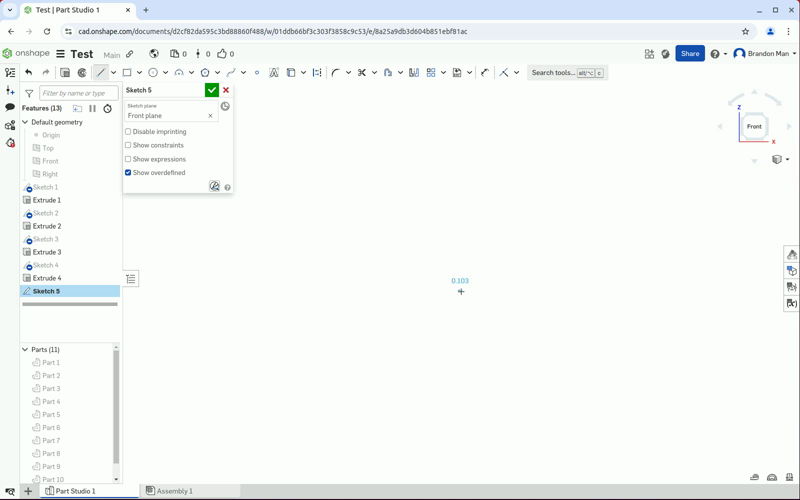
scroll(6)
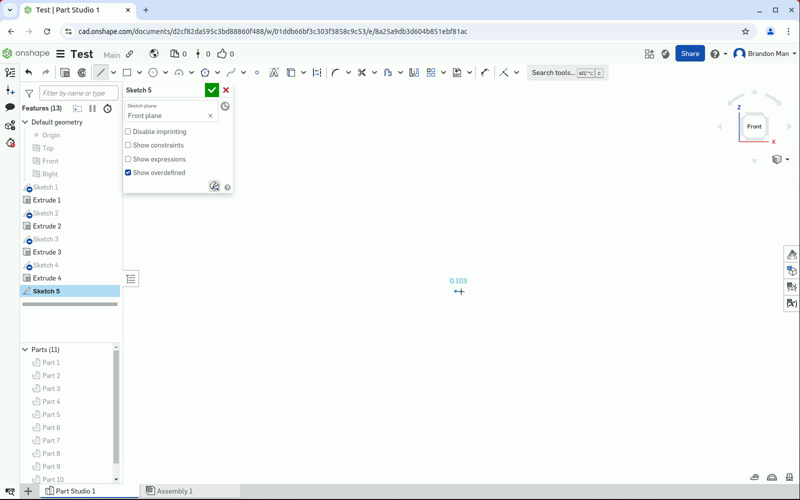
click(461, 291)
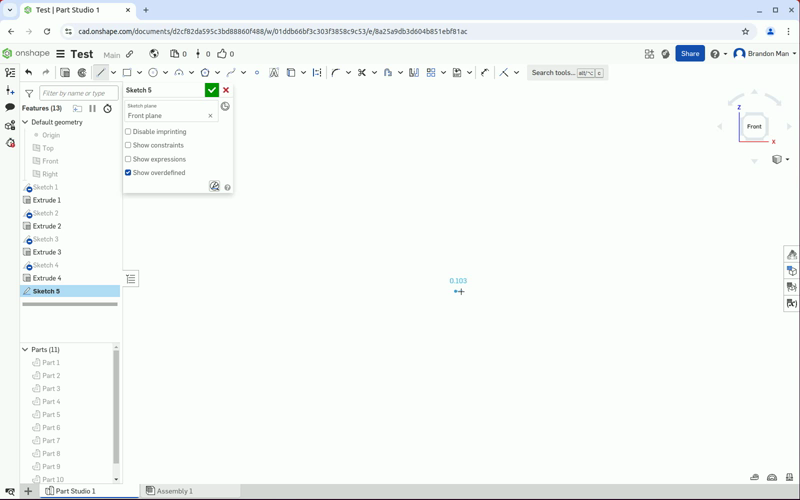
scroll(-6)
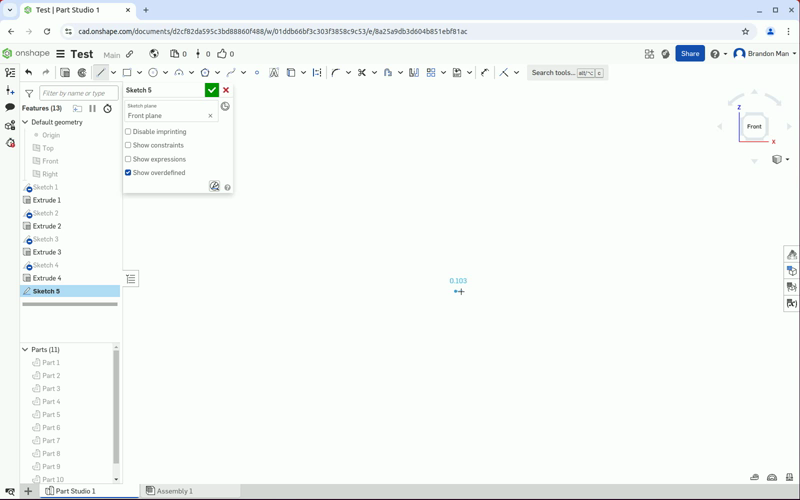
scroll(-6)
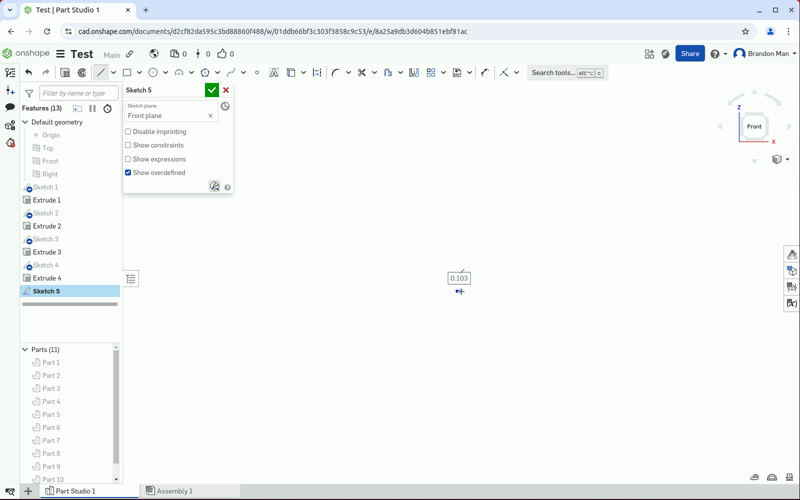
scroll(-6)
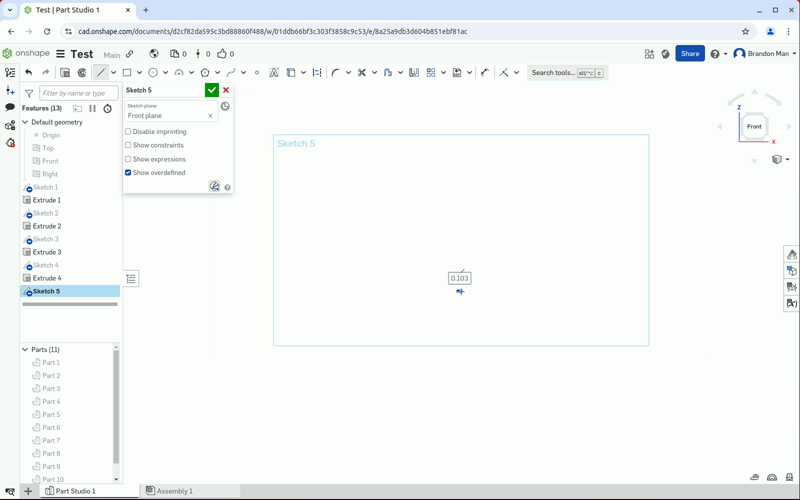
scroll(-6)
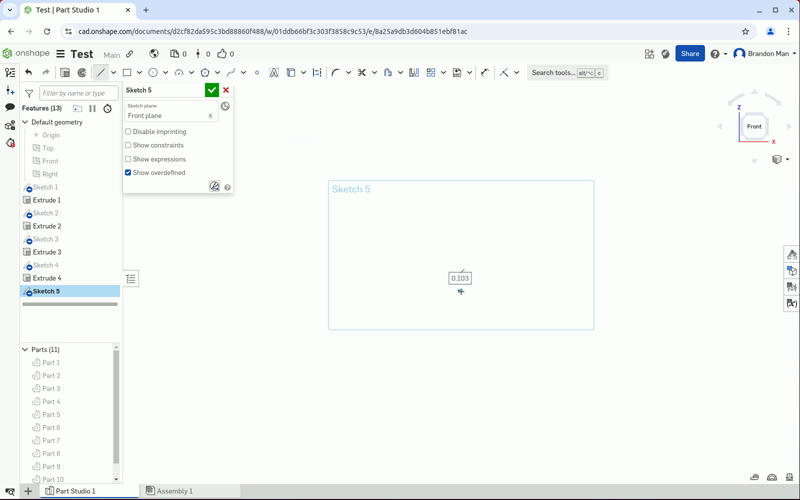
scroll(-6)
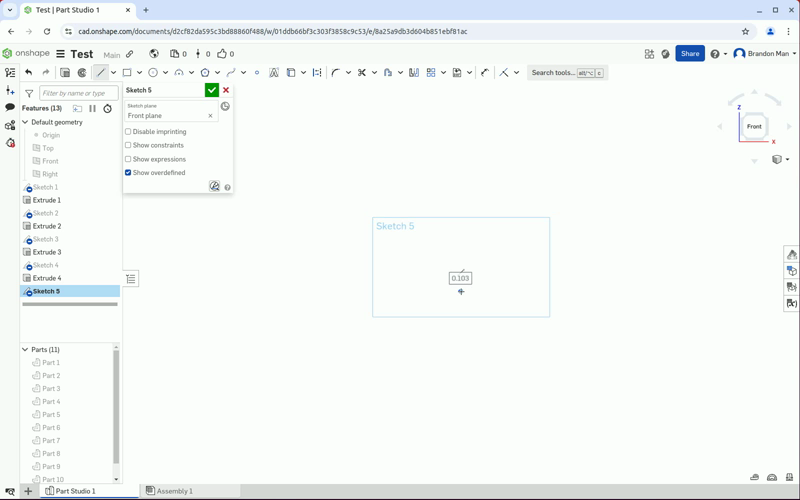
scroll(-6)
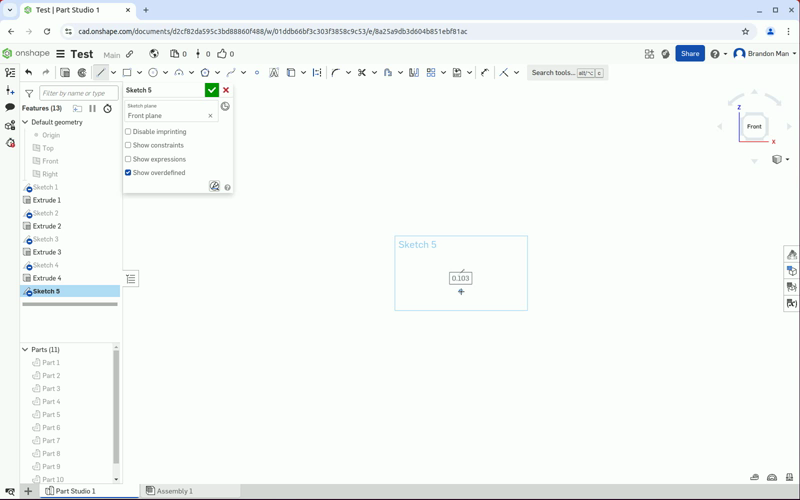
scroll(-6)
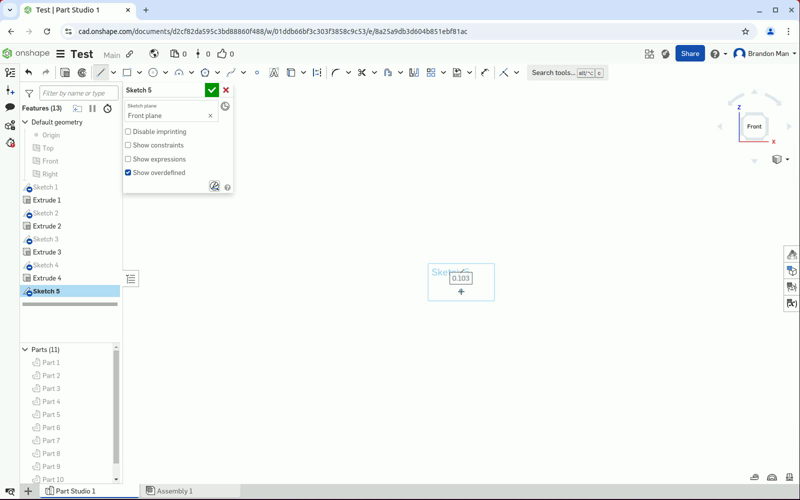
key_up(shift)
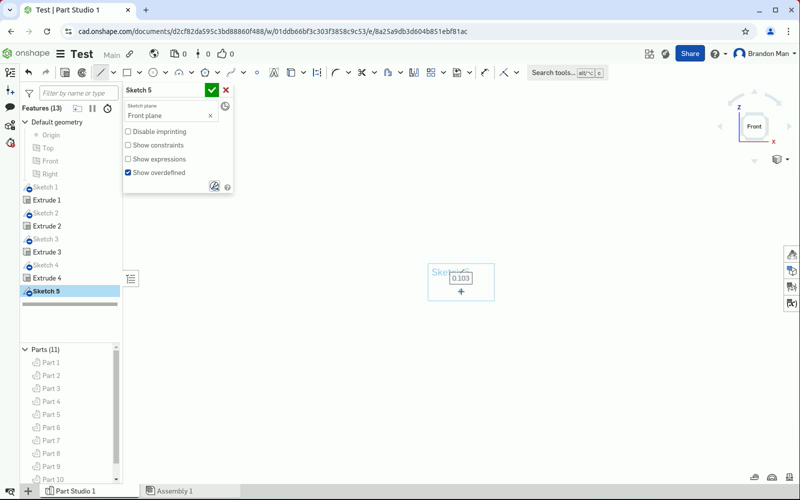
key(esc)
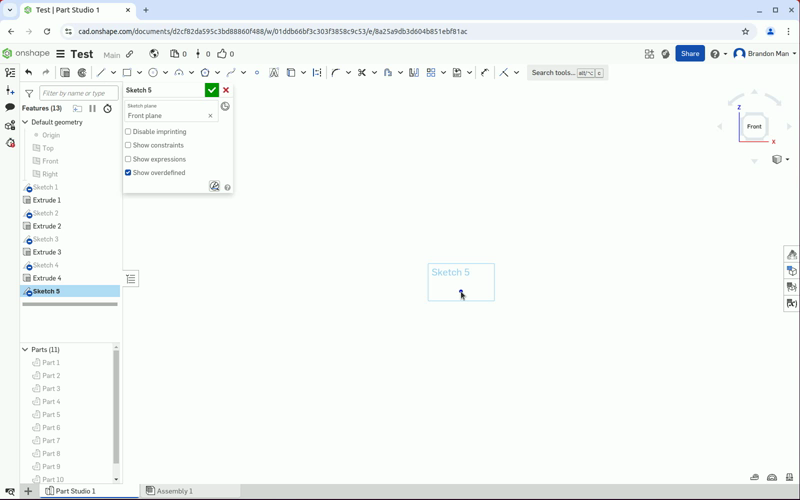
key(a)
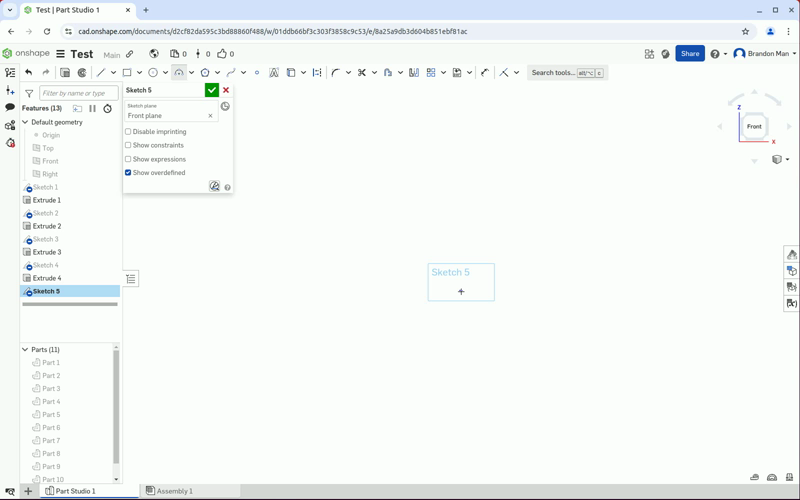
mouse_move(461, 291)
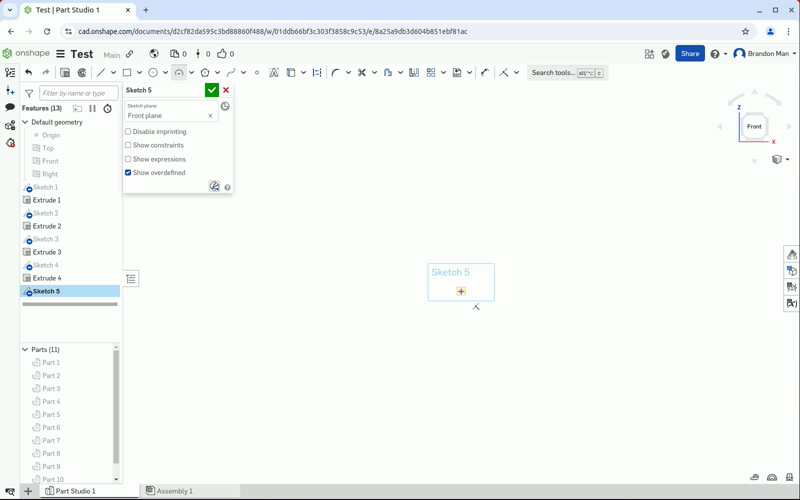
scroll(6)
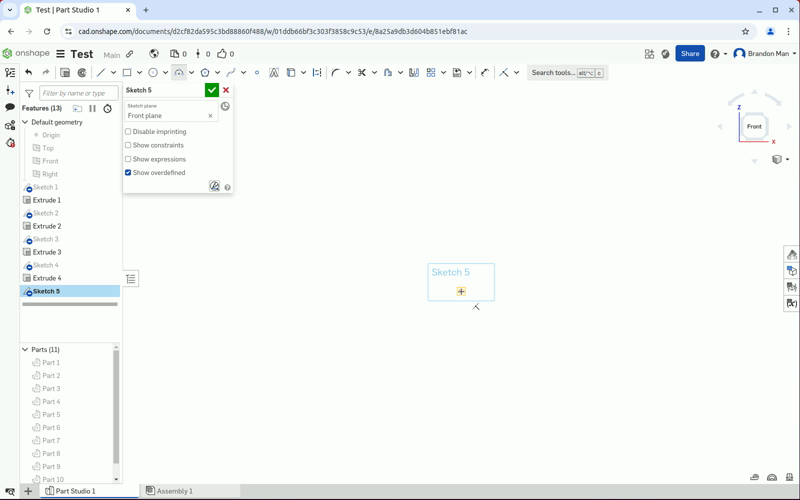
scroll(6)
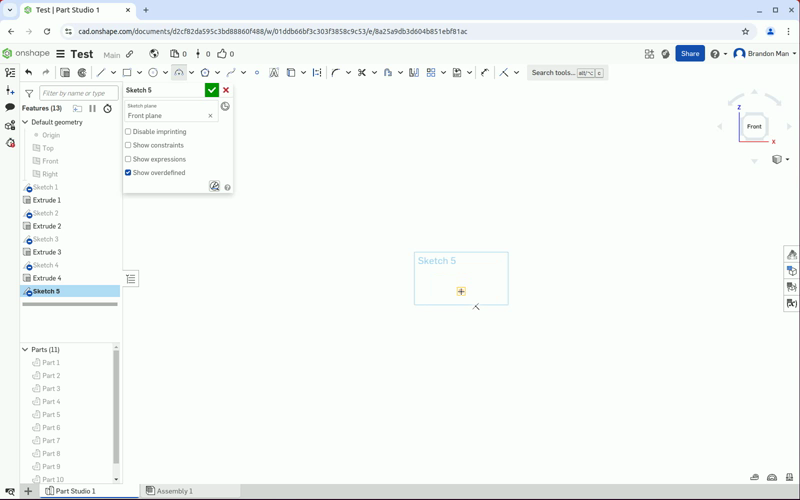
scroll(6)
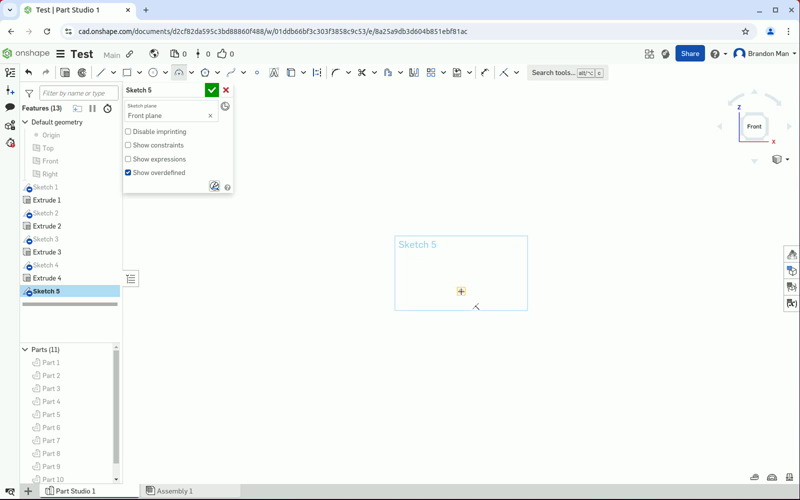
scroll(6)
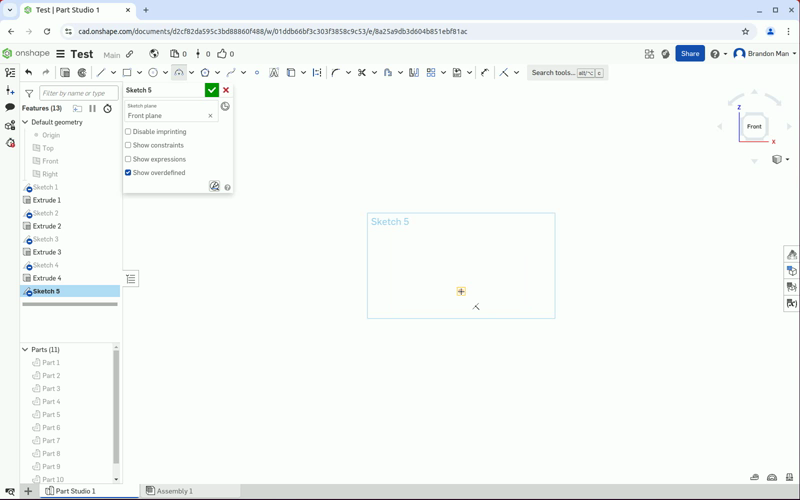
scroll(6)
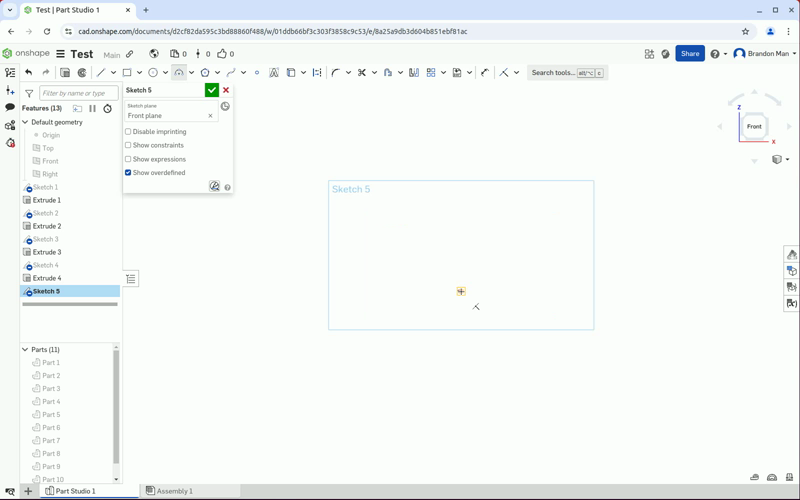
scroll(6)
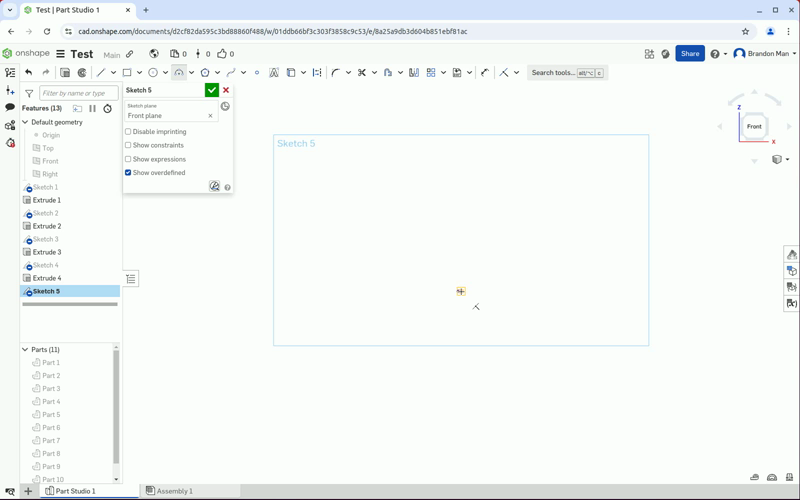
scroll(6)
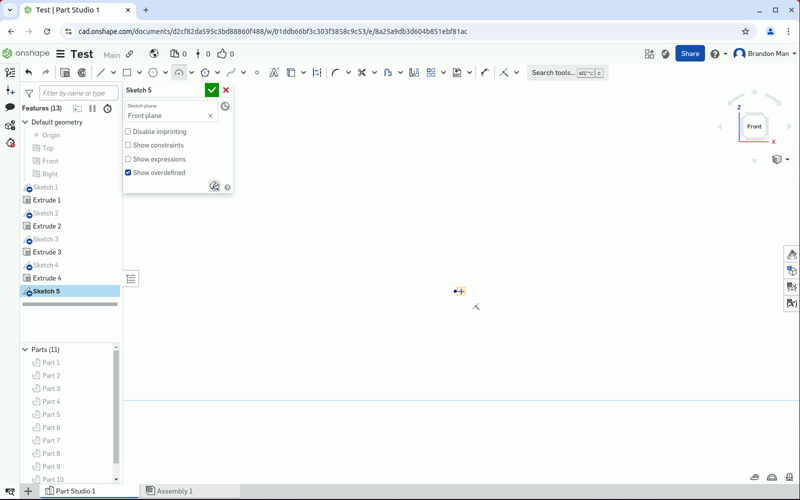
click(461, 291)
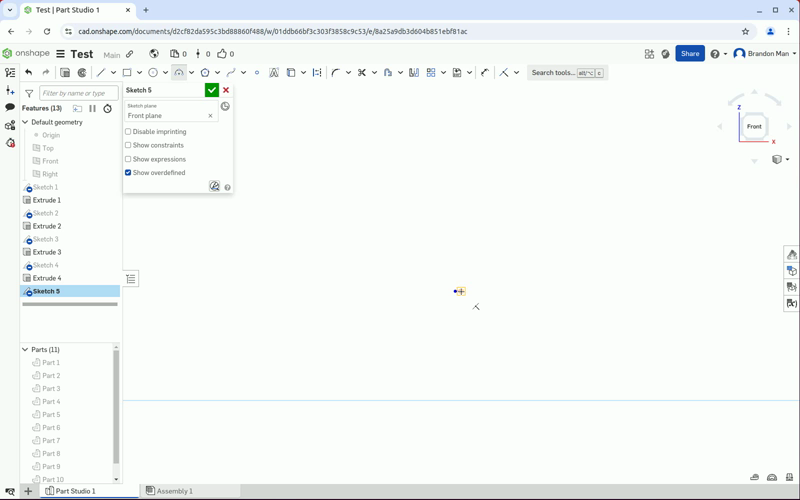
scroll(-6)
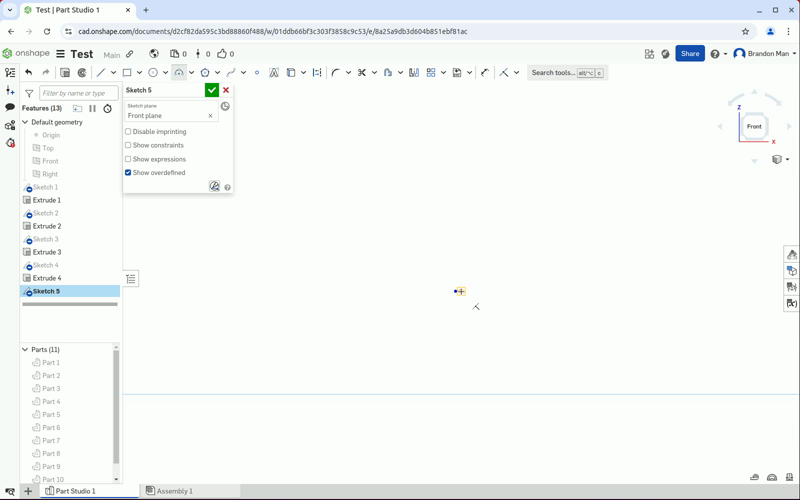
scroll(-6)
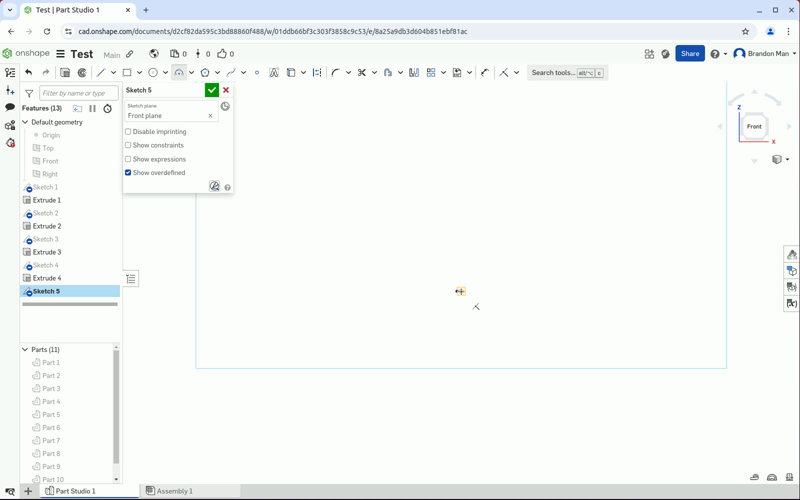
scroll(-6)
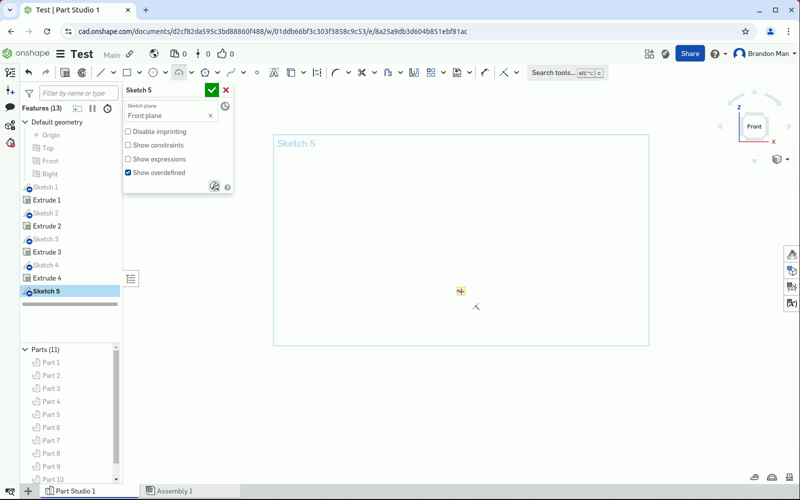
scroll(-6)
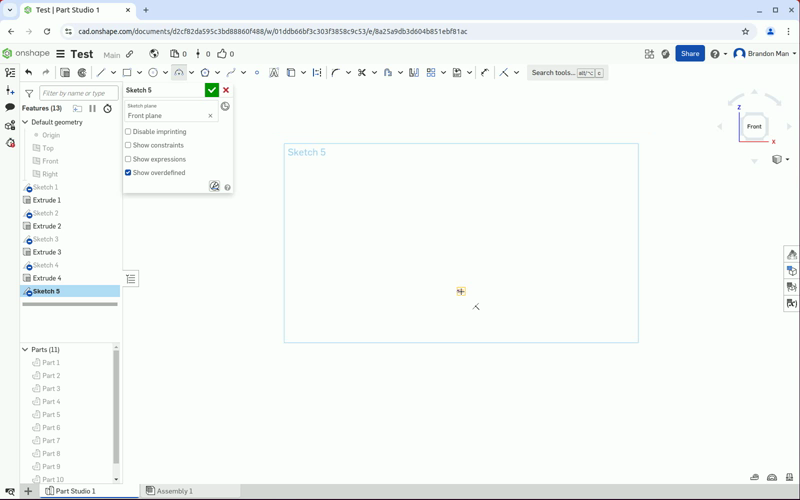
scroll(-6)
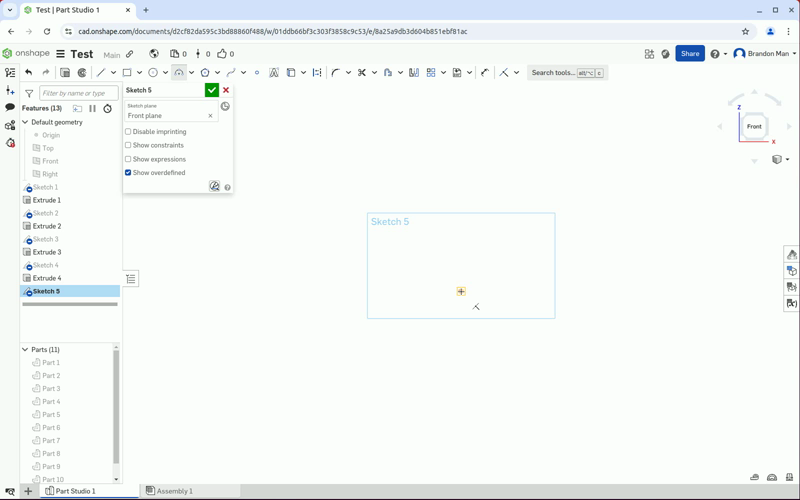
scroll(-6)
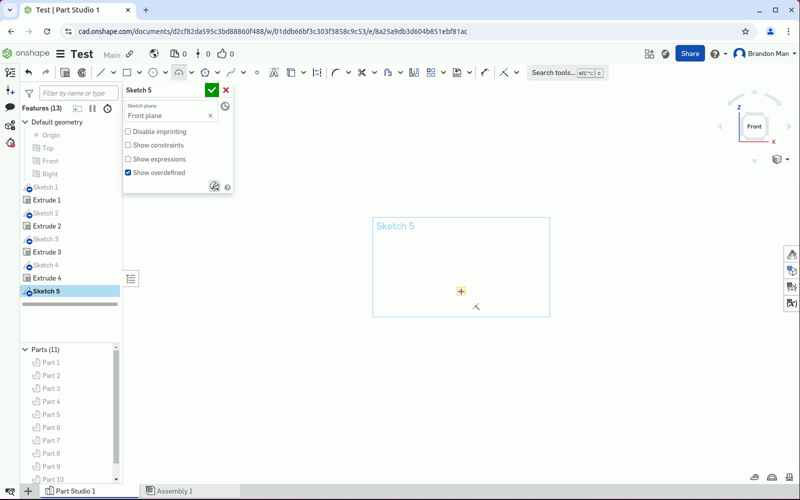
scroll(-6)
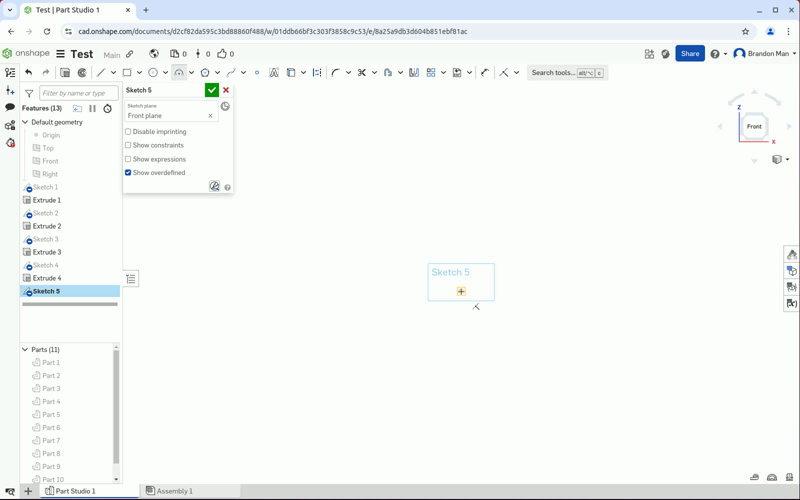
mouse_move(460, 291)
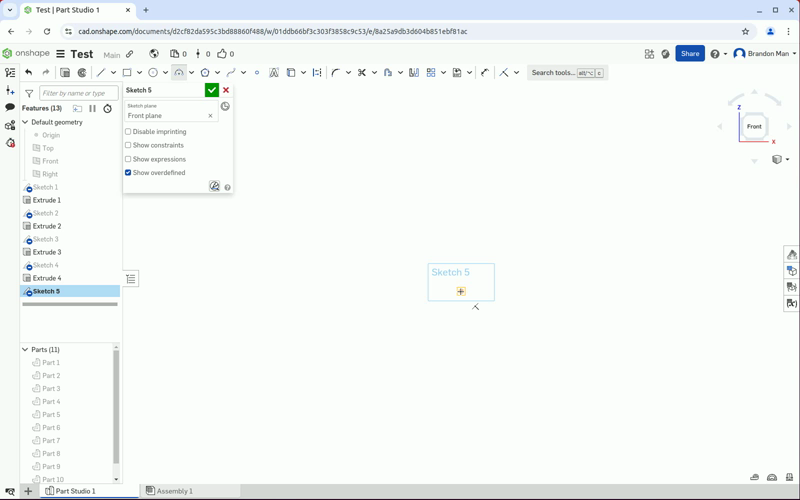
scroll(6)
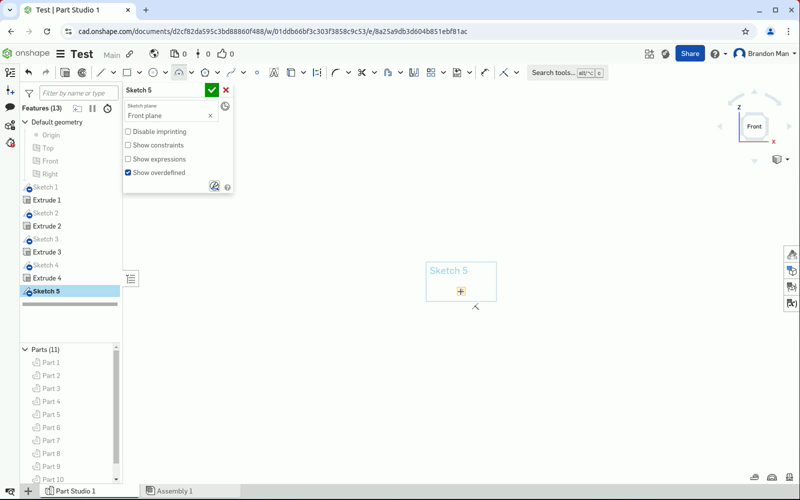
scroll(6)
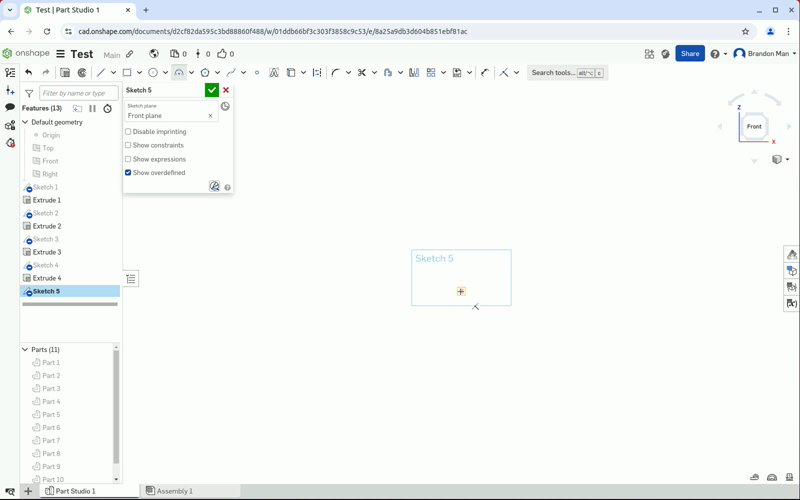
scroll(6)
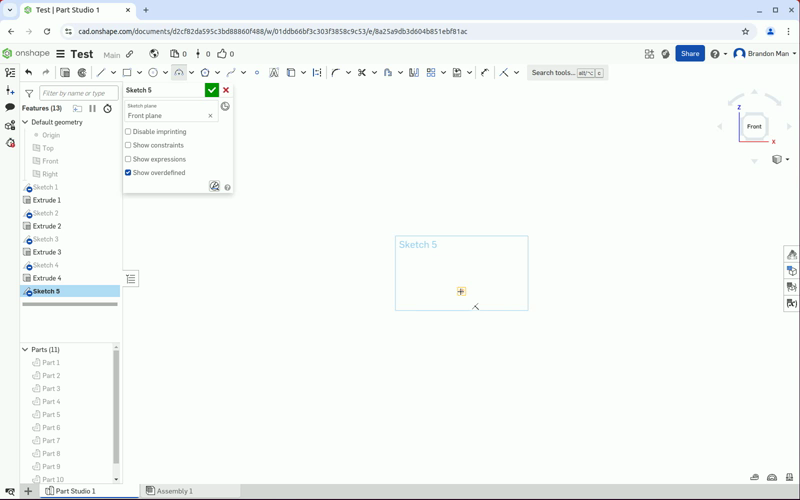
scroll(6)
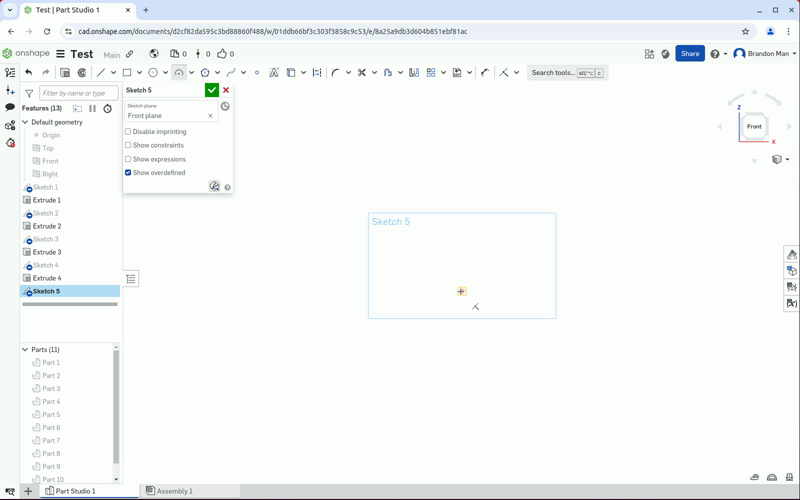
scroll(6)
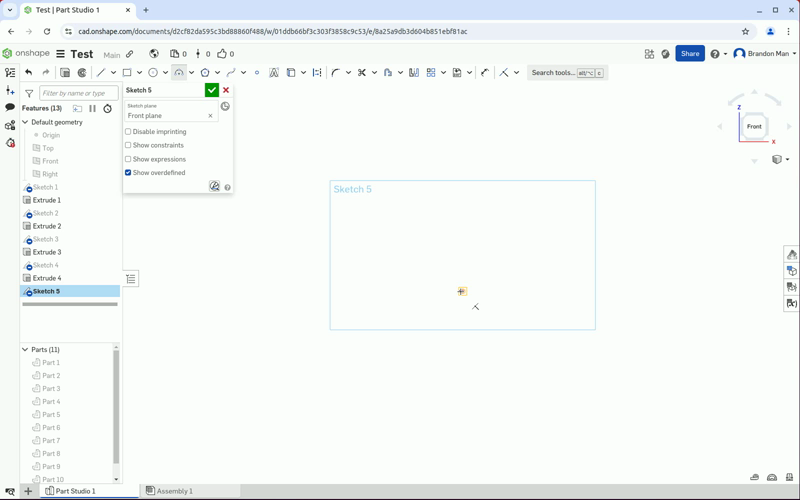
scroll(6)
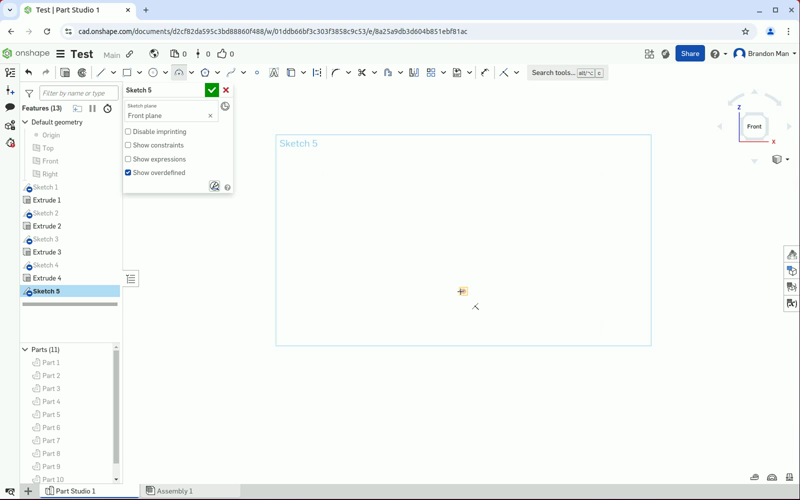
scroll(6)
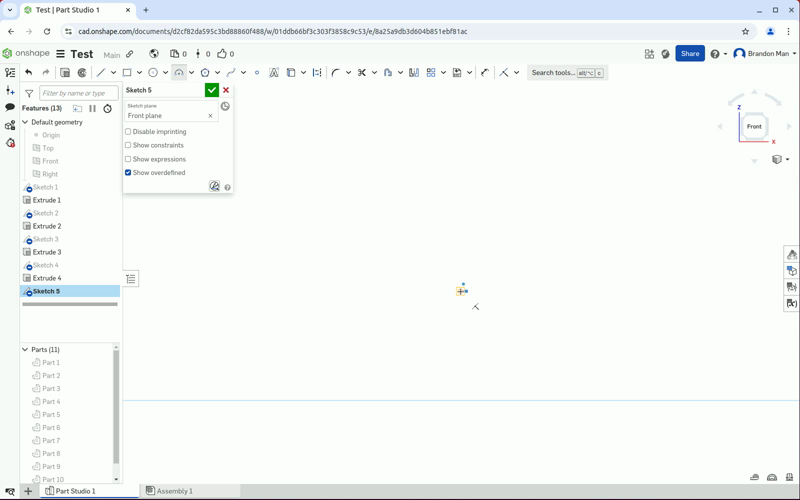
click(460, 291)
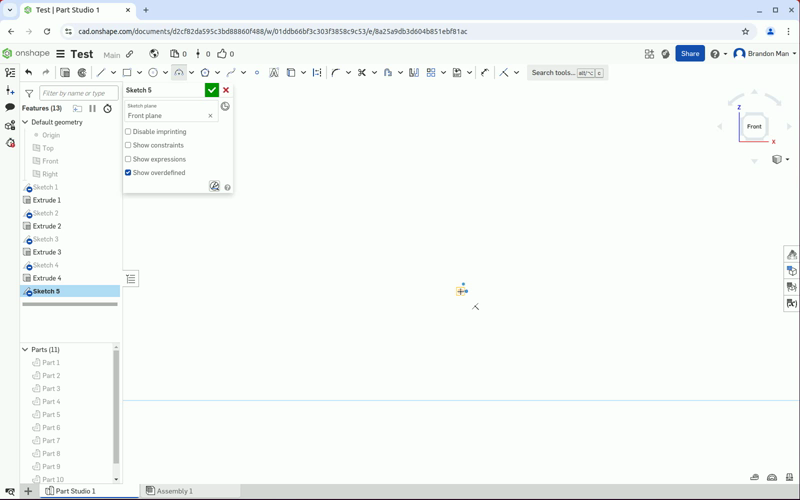
scroll(-6)
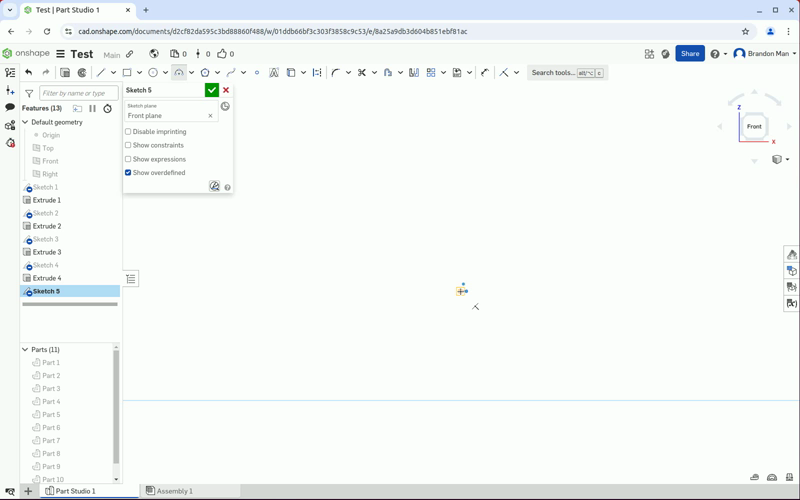
scroll(-6)
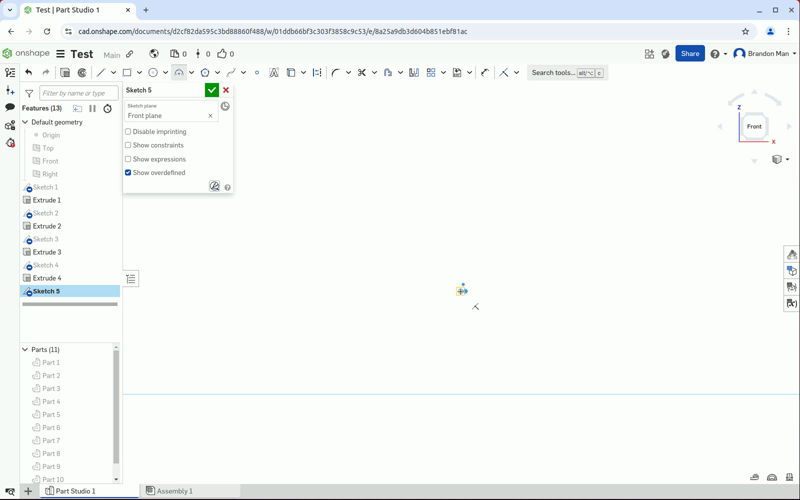
scroll(-6)
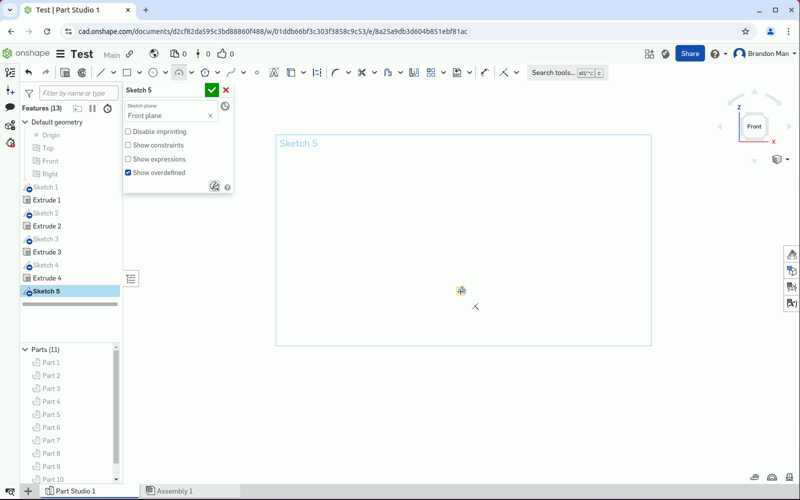
scroll(-6)
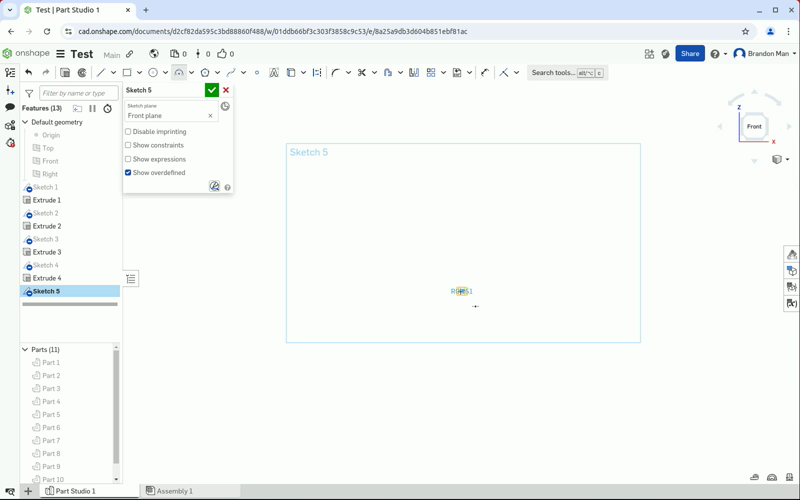
scroll(-6)
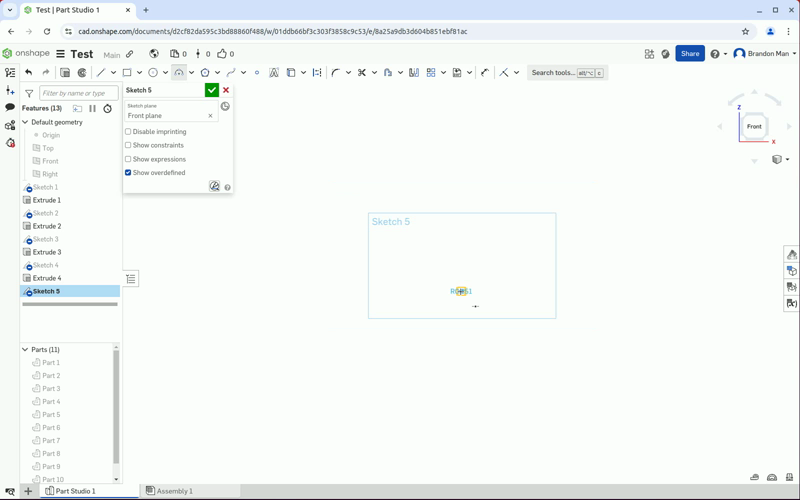
scroll(-6)
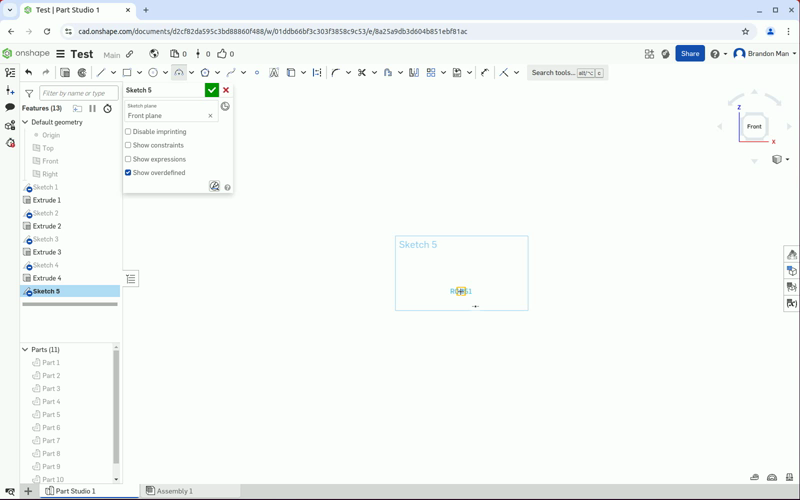
scroll(-6)
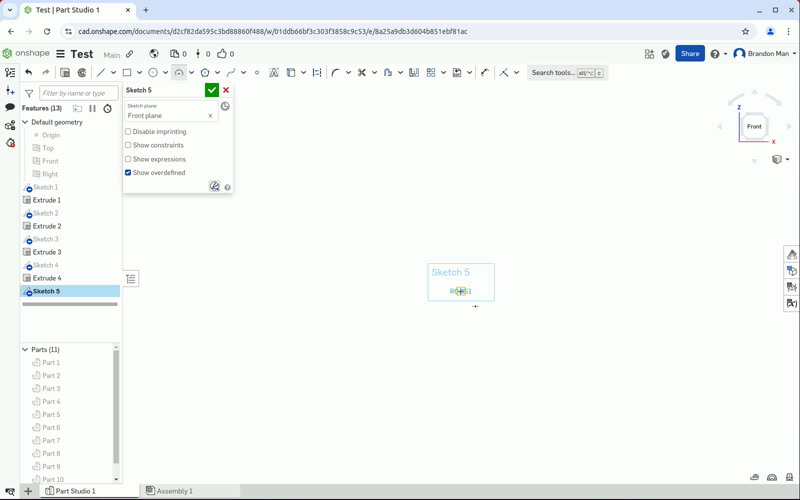
key_down(shift)
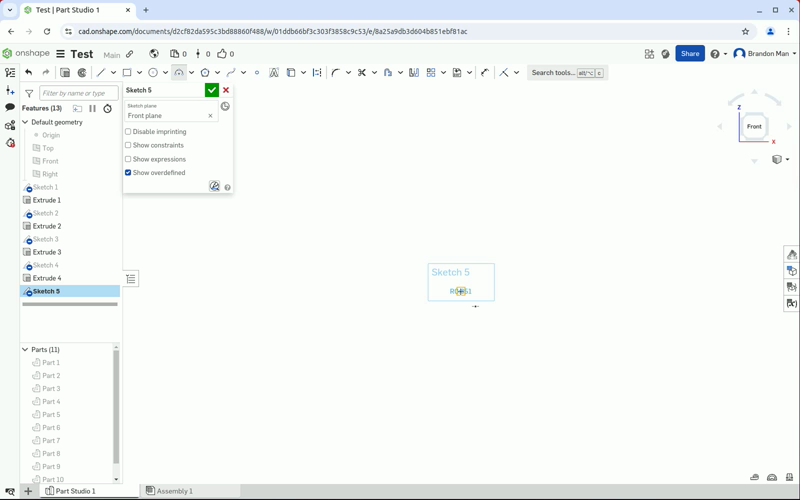
mouse_move(461, 275)
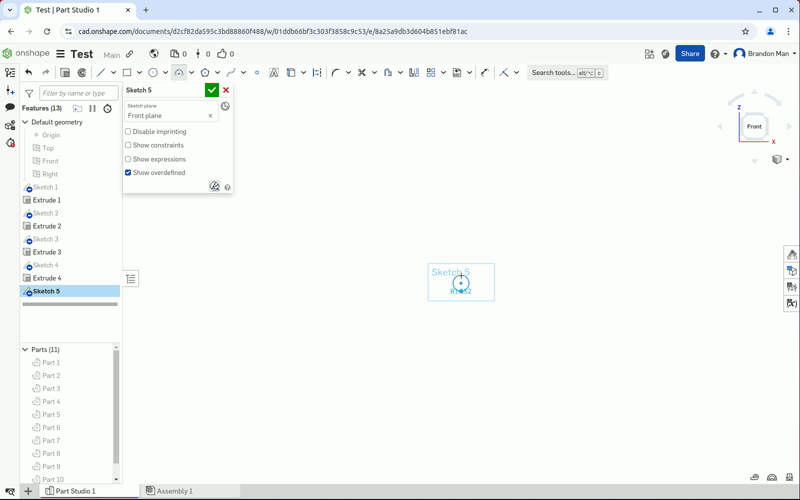
scroll(6)
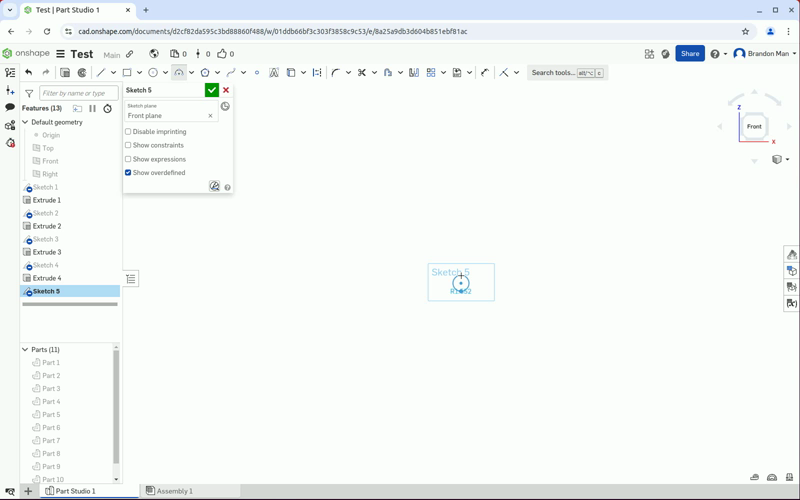
scroll(6)
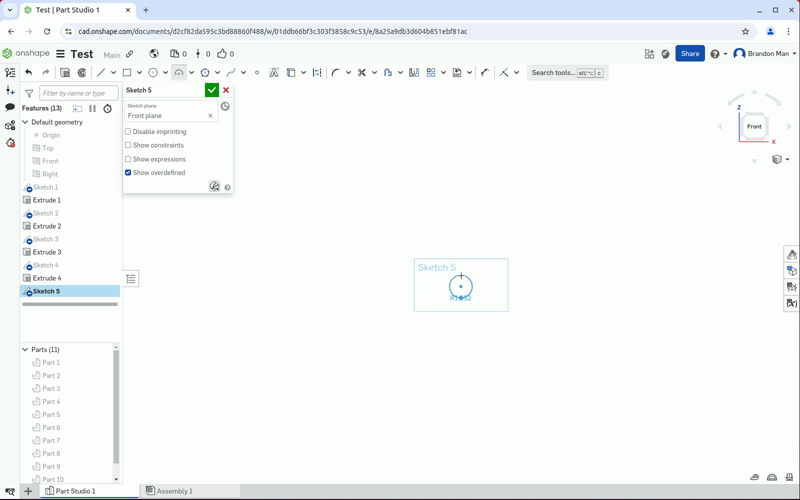
scroll(6)
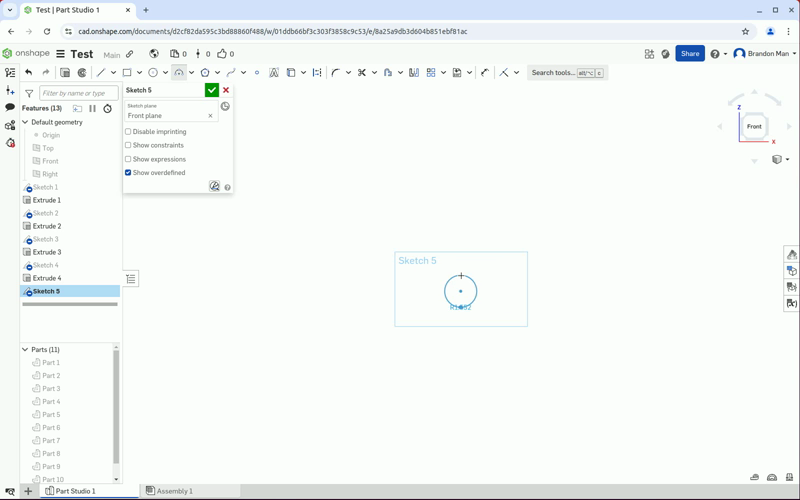
scroll(6)
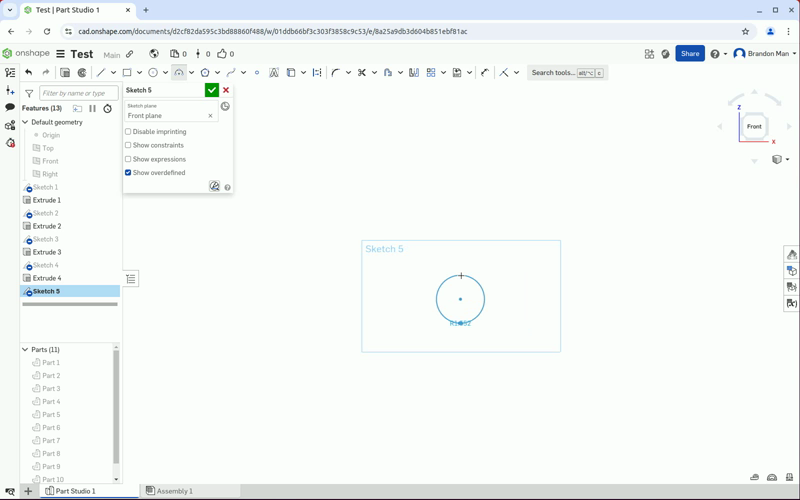
scroll(6)
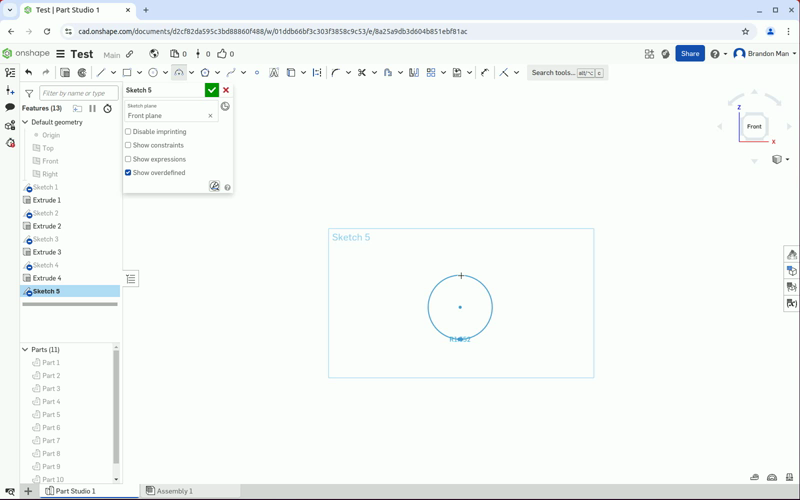
scroll(6)
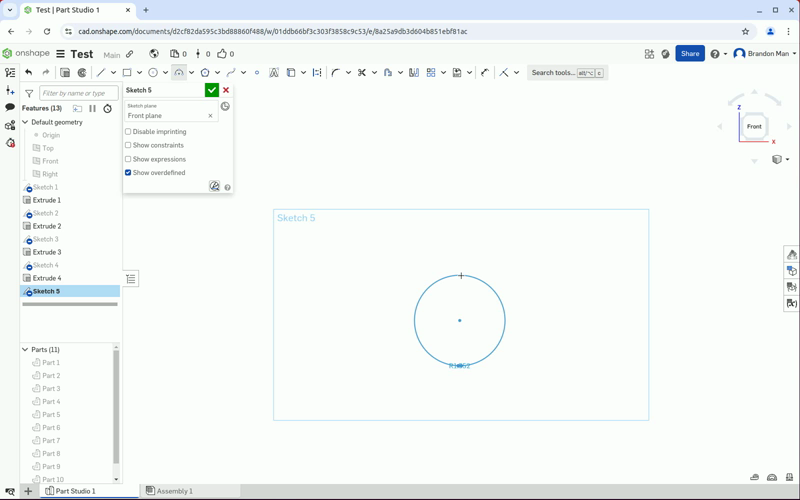
scroll(6)
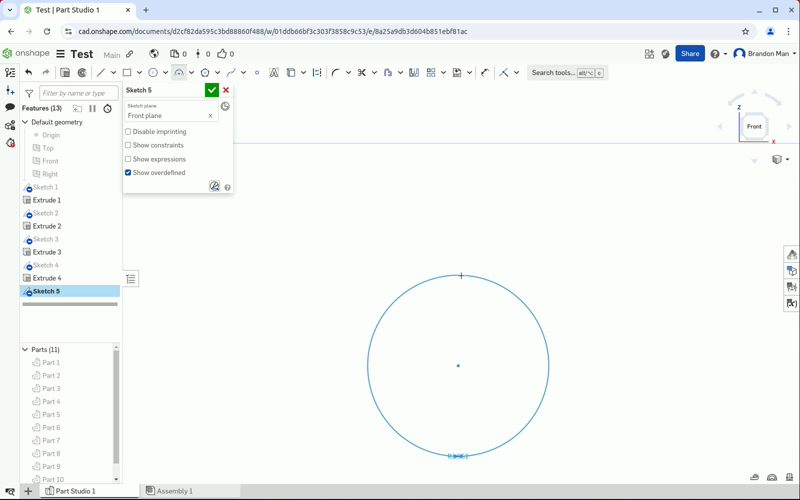
click(461, 275)
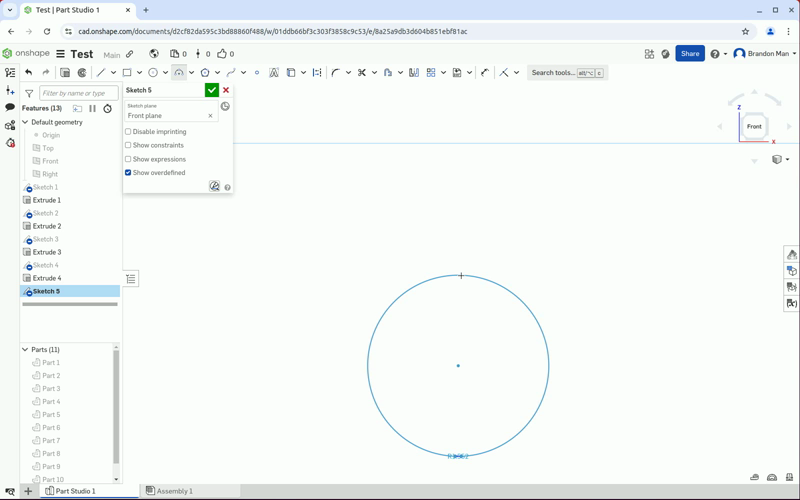
scroll(-6)
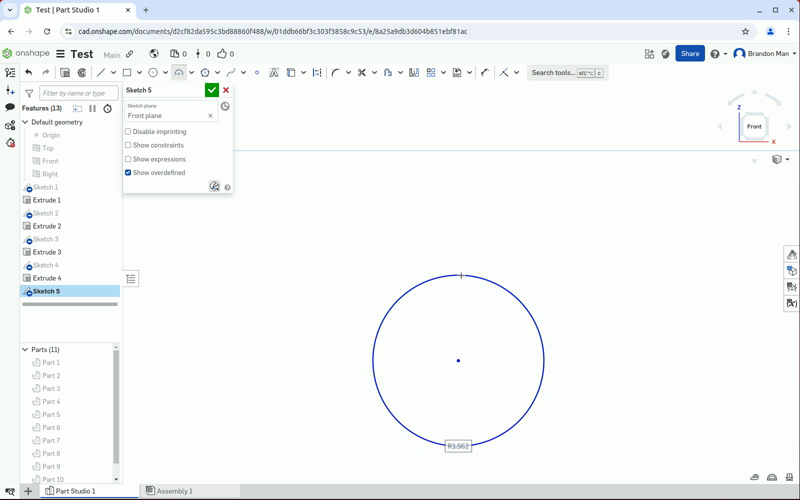
scroll(-6)
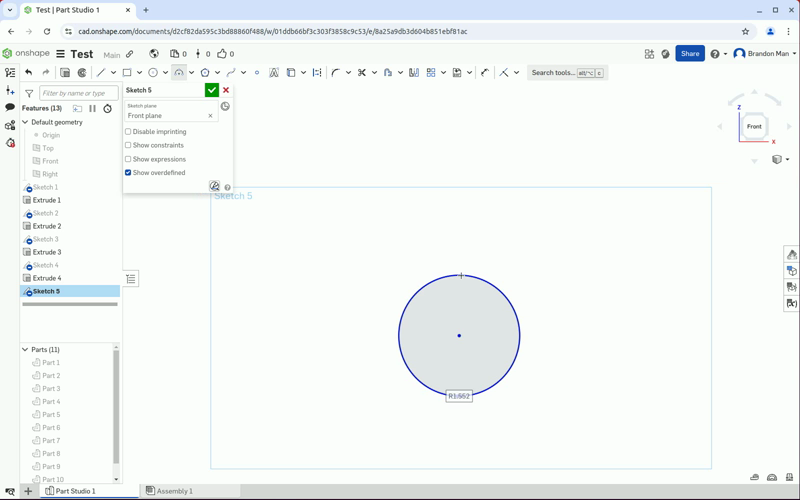
scroll(-6)
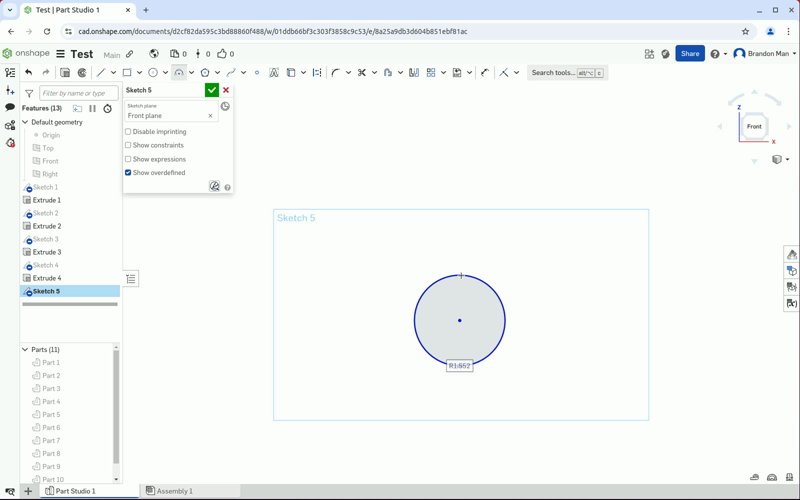
scroll(-6)
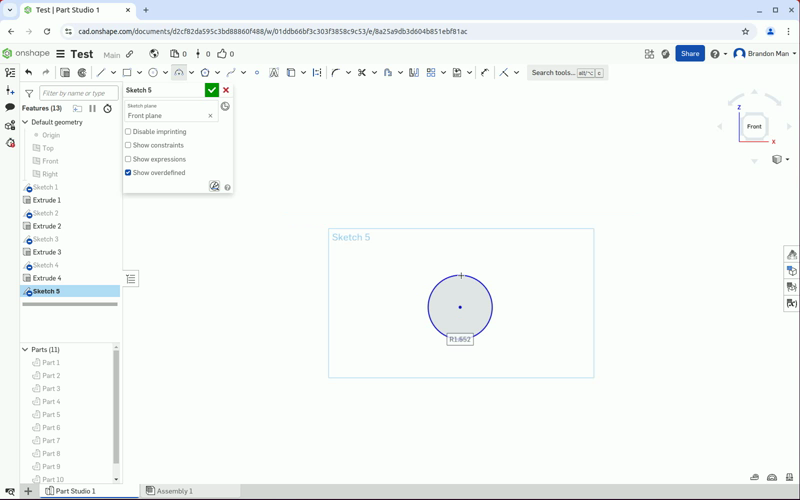
scroll(-6)
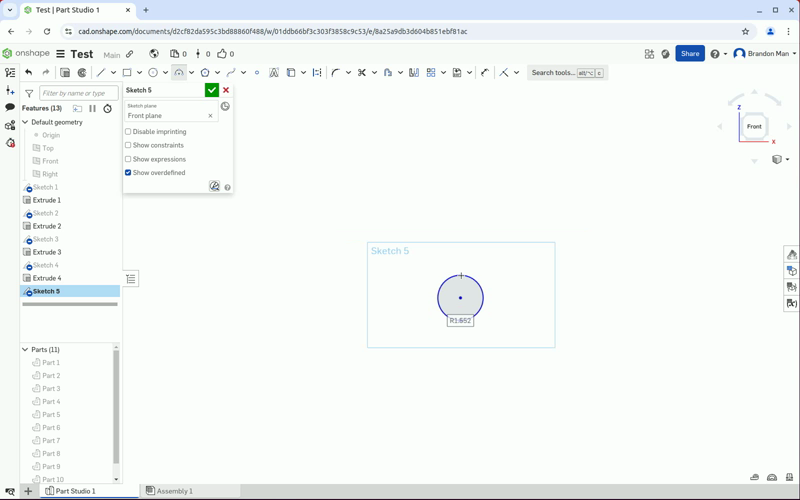
scroll(-6)
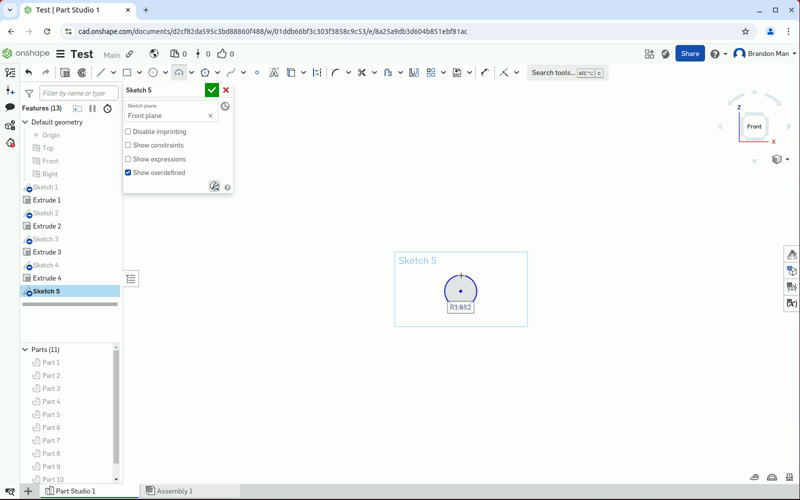
scroll(-6)
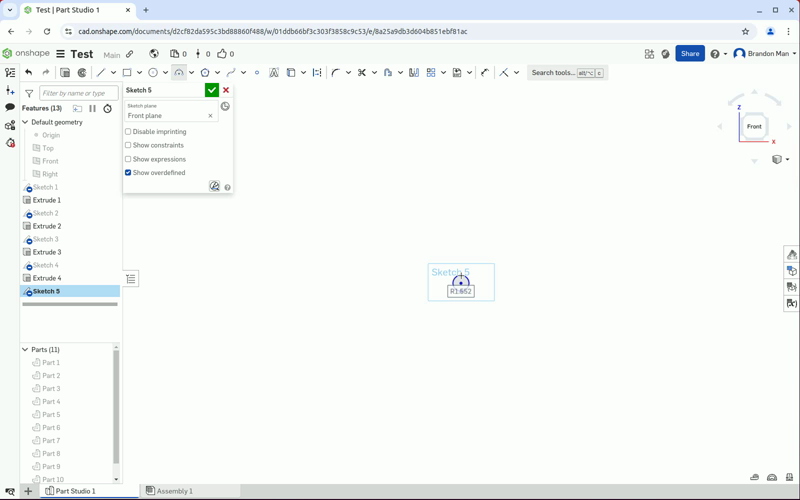
key_up(shift)
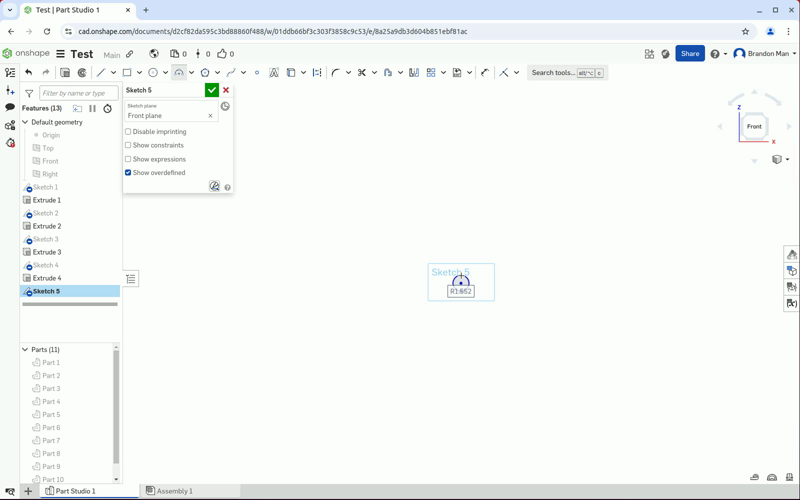
key(esc)
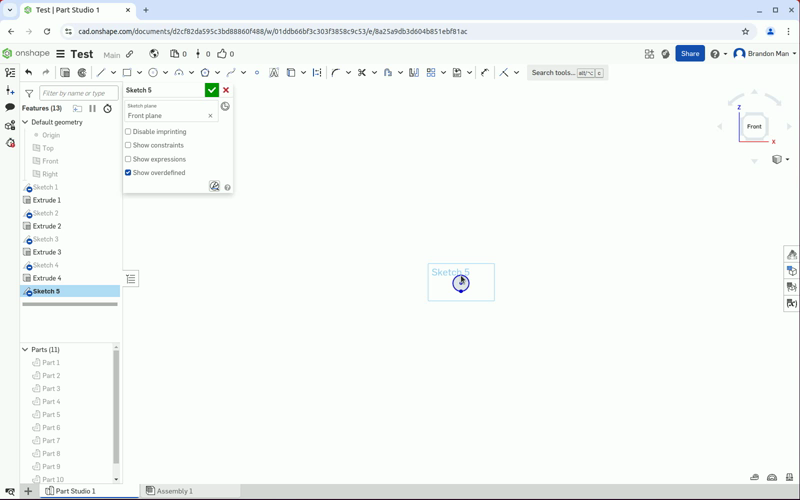
key(c)
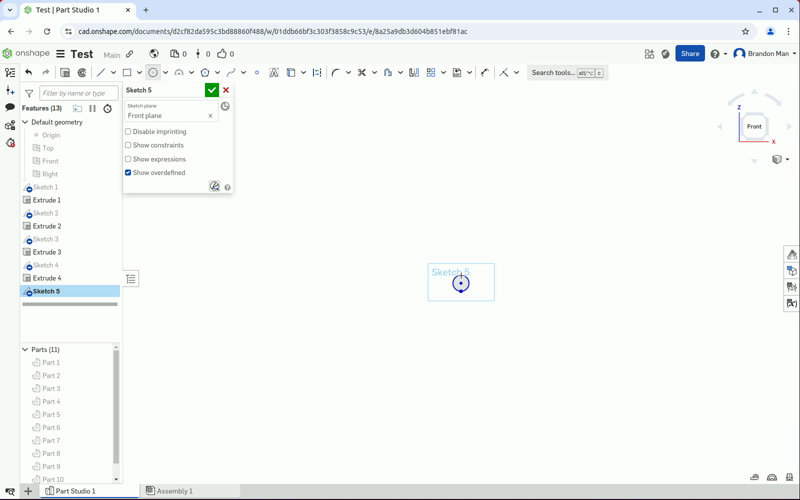
key_down(shift)
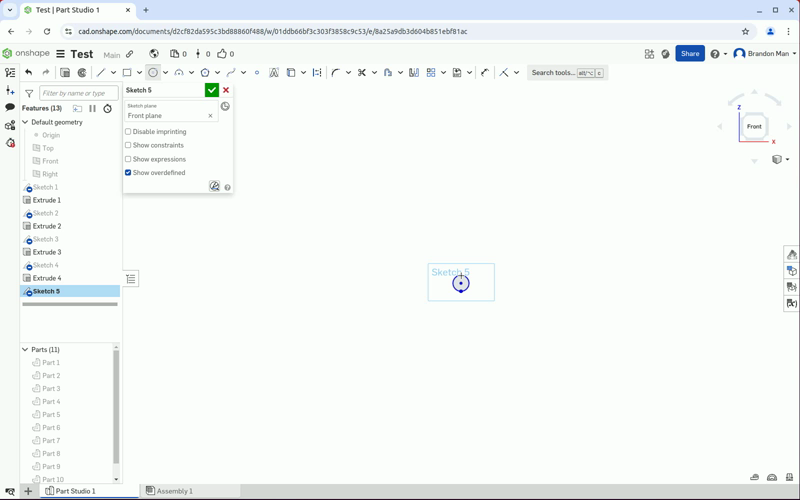
mouse_move(460, 281)
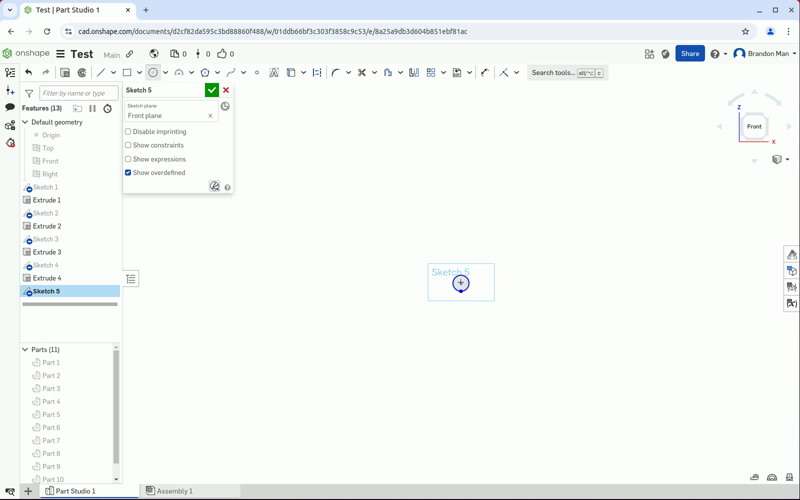
scroll(6)
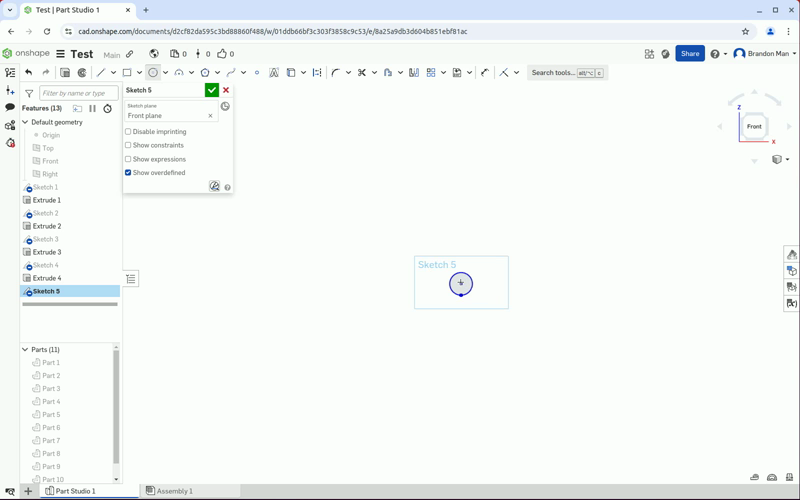
scroll(6)
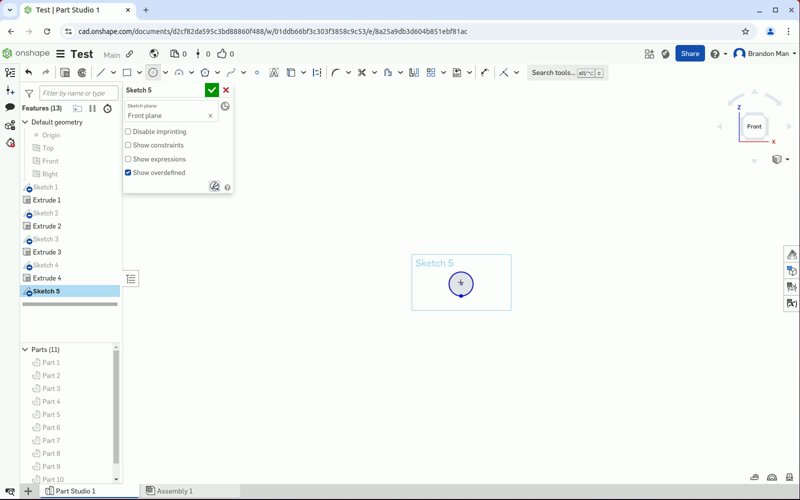
scroll(6)
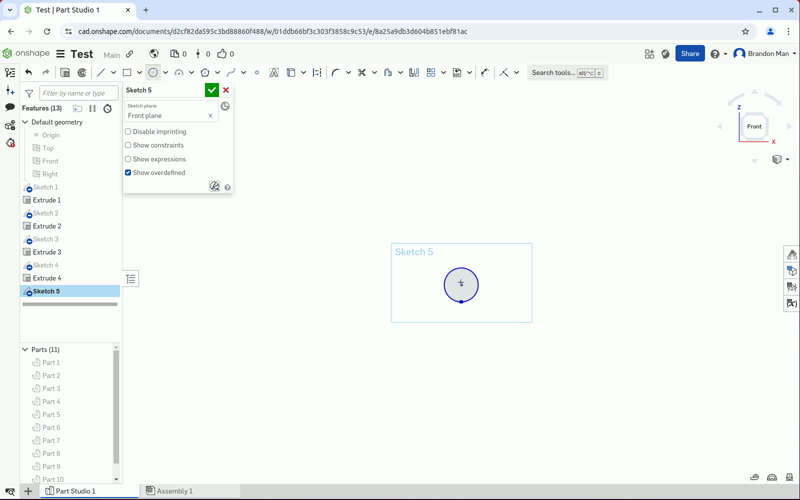
scroll(6)
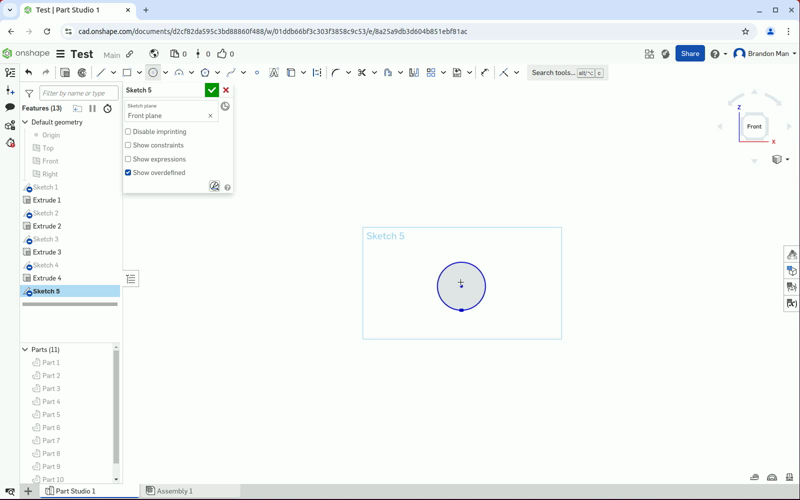
scroll(6)
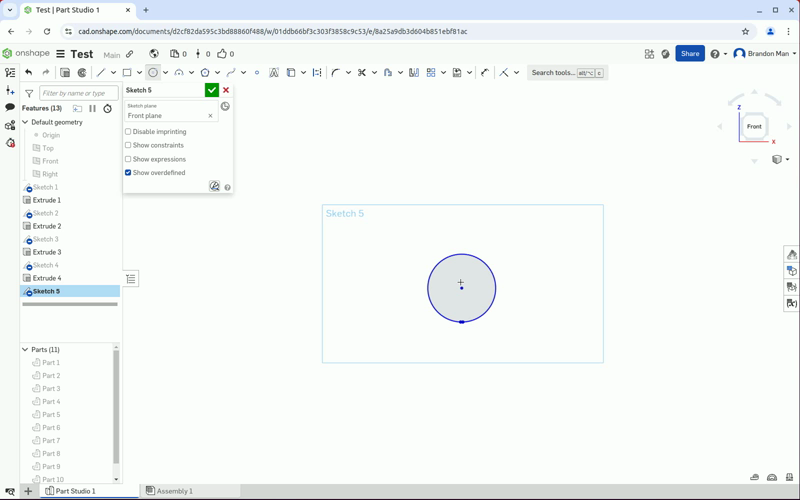
scroll(6)
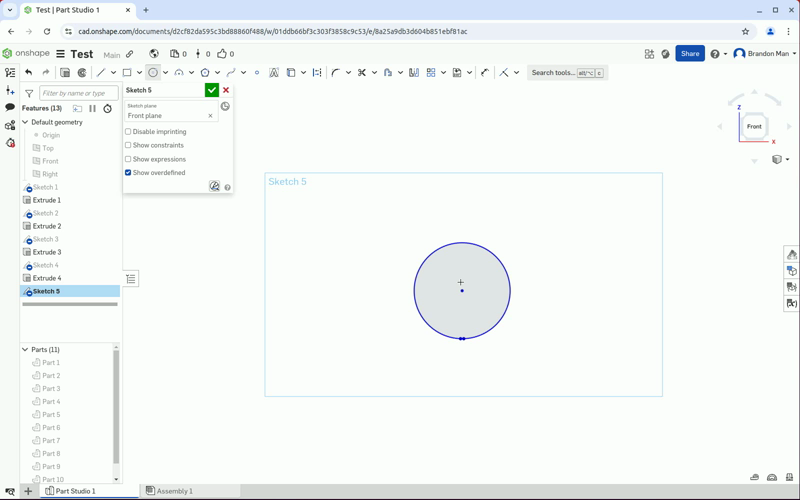
scroll(6)
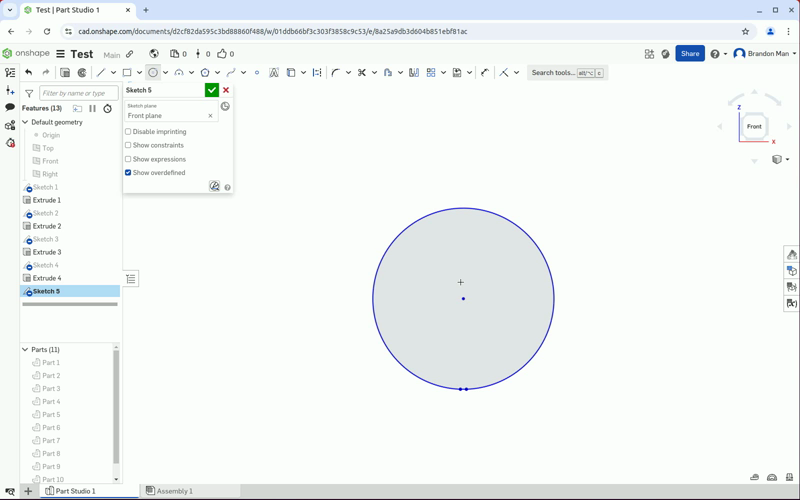
click(460, 281)
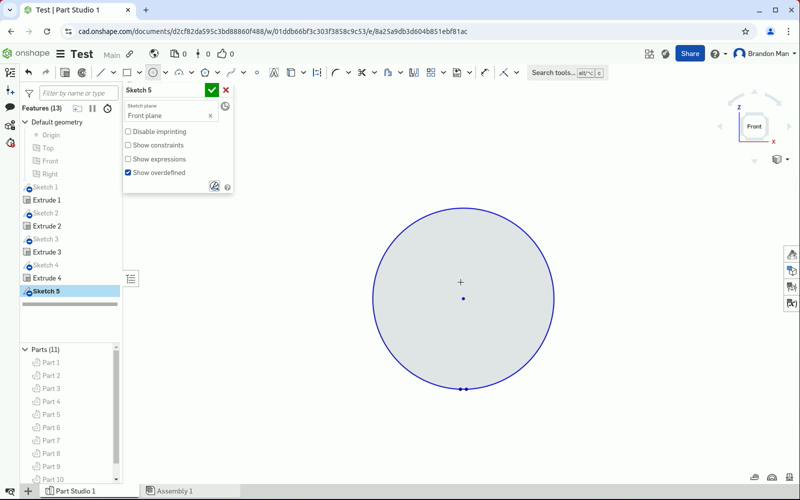
scroll(-6)
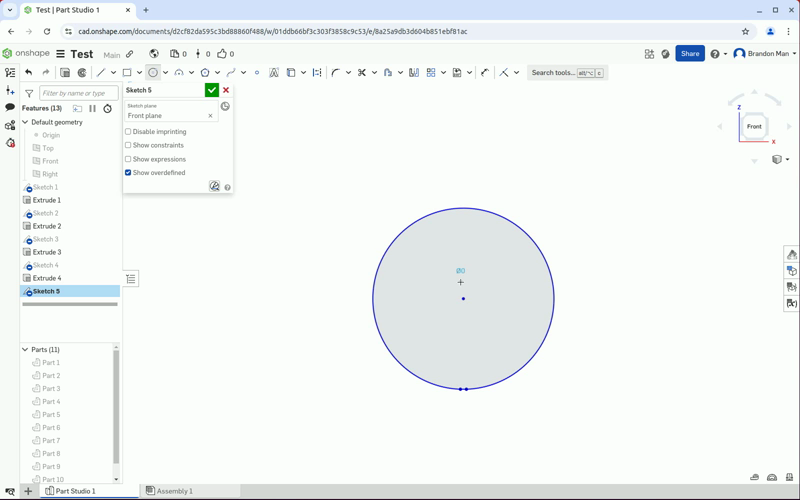
scroll(-6)
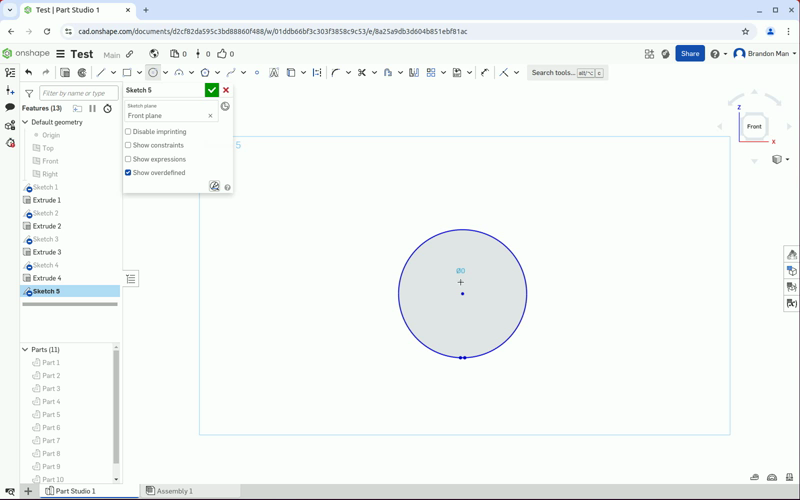
scroll(-6)
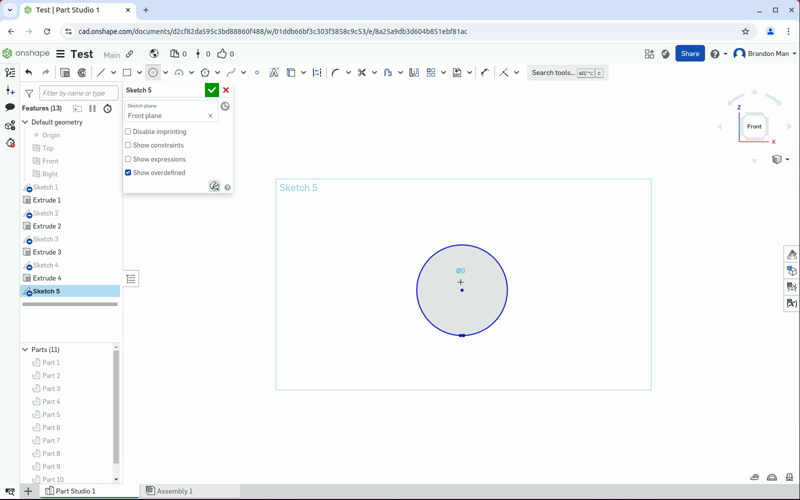
scroll(-6)
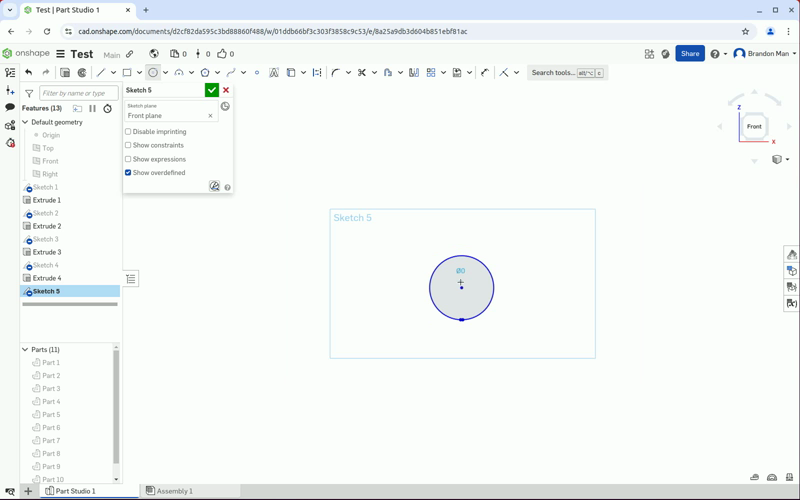
scroll(-6)
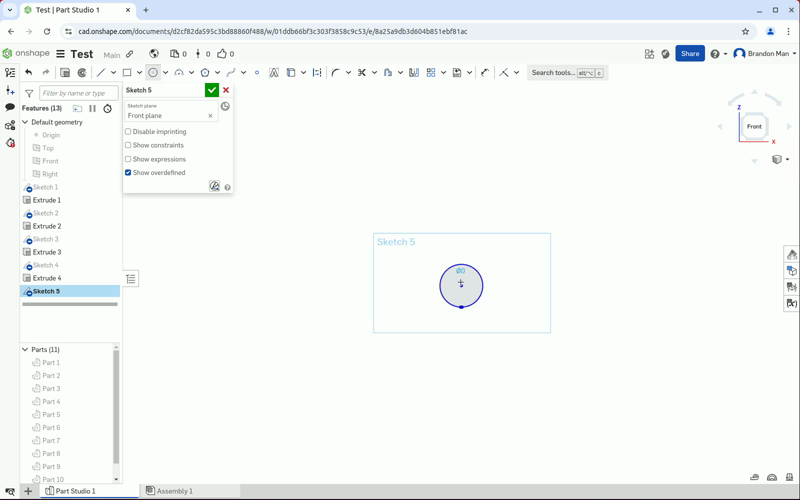
scroll(-6)
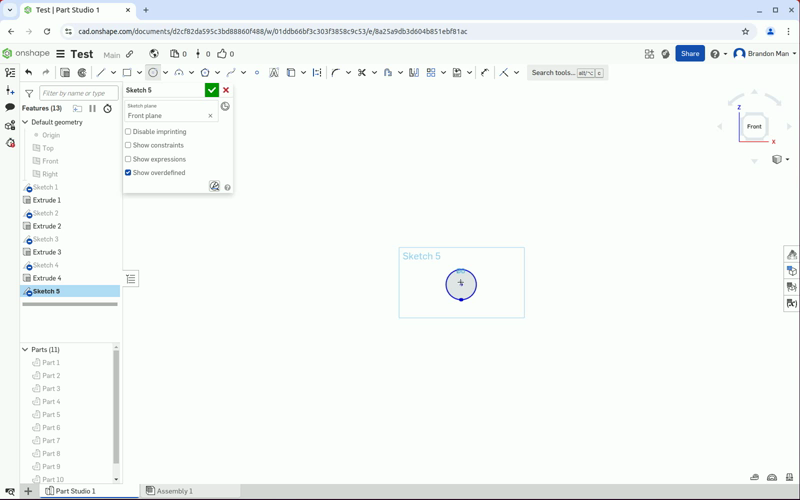
scroll(-6)
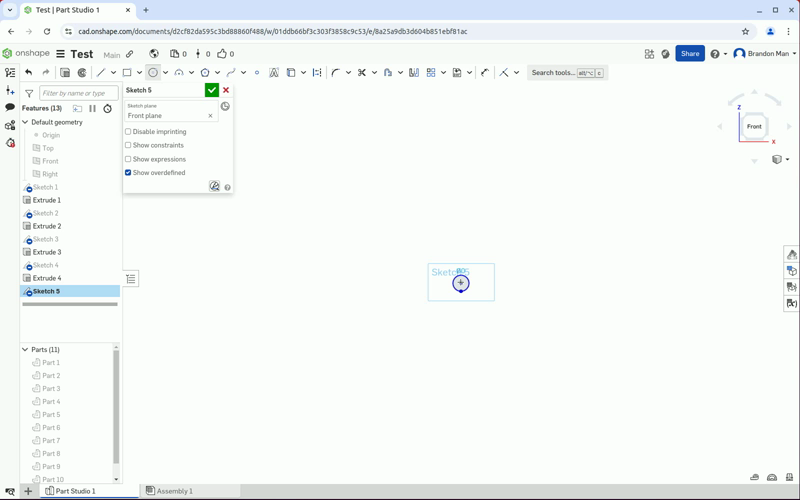
key_up(shift)
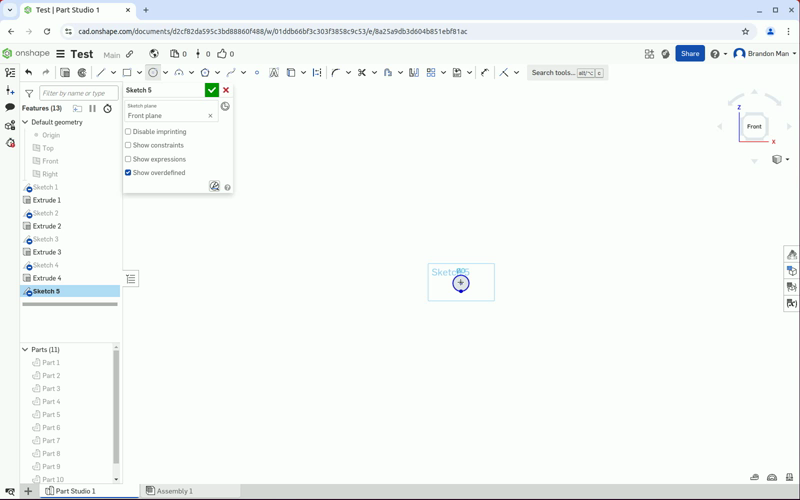
mouse_move(463, 281)
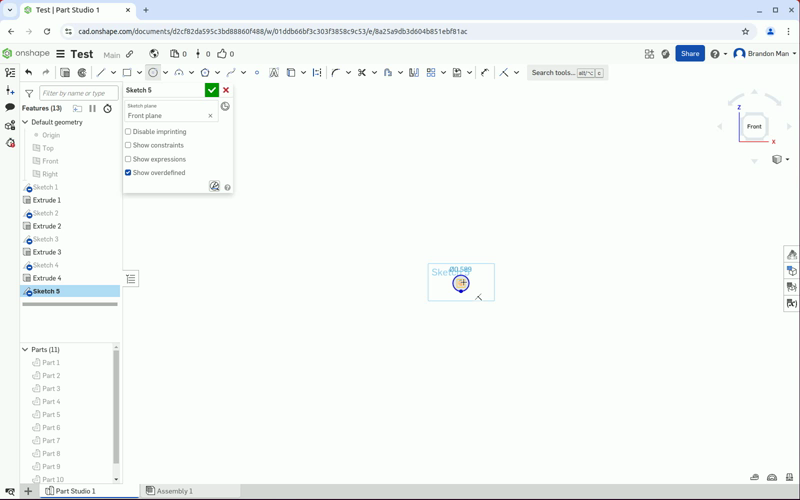
scroll(6)
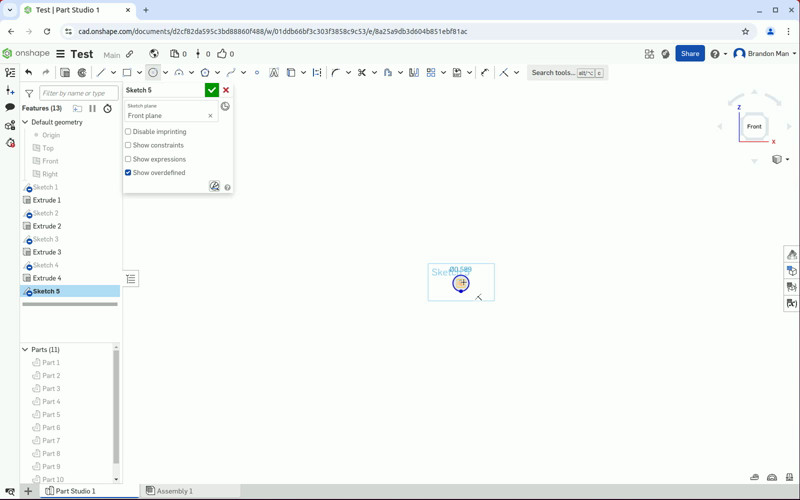
scroll(6)
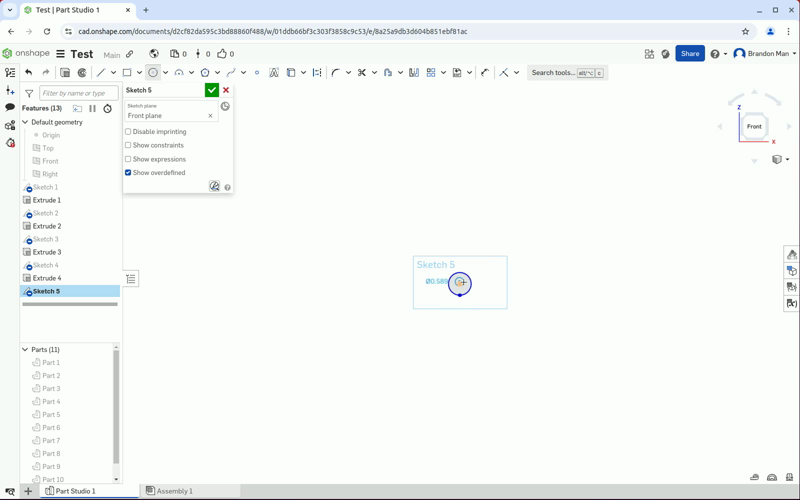
scroll(6)
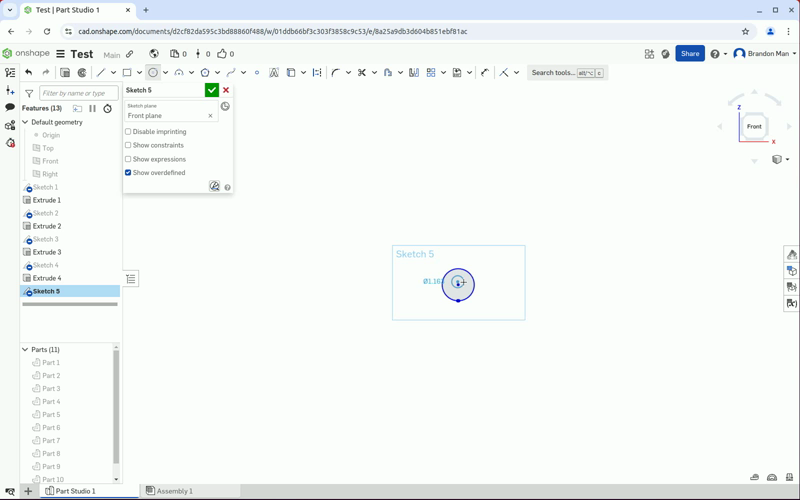
scroll(6)
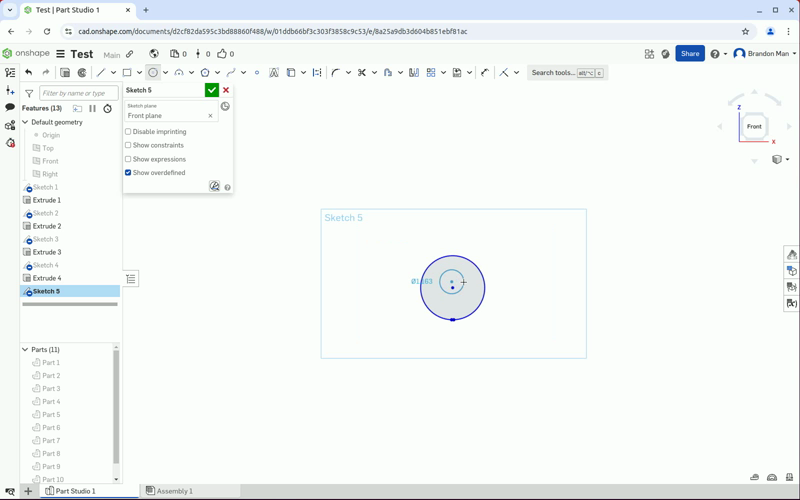
scroll(6)
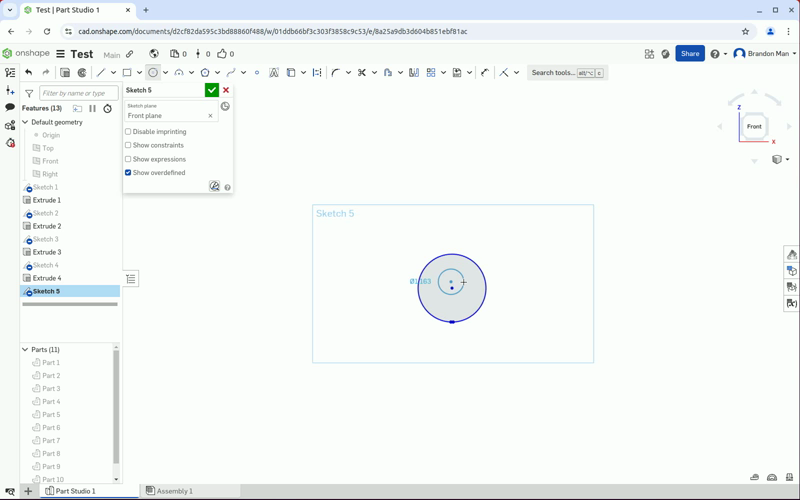
scroll(6)
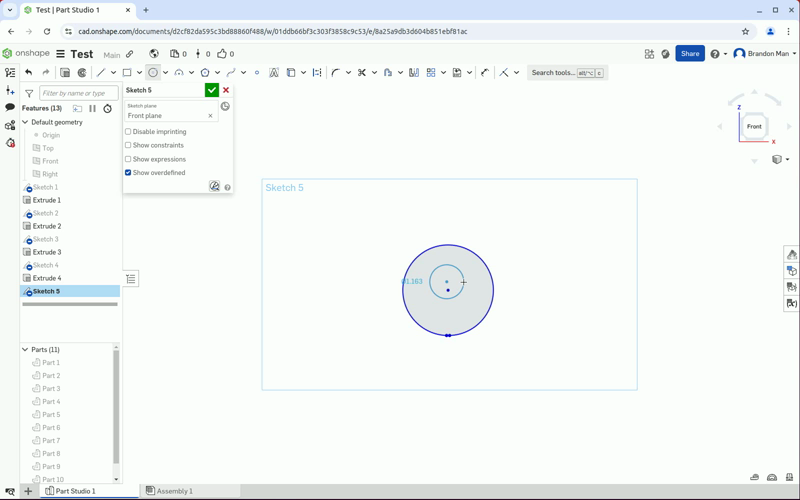
scroll(6)
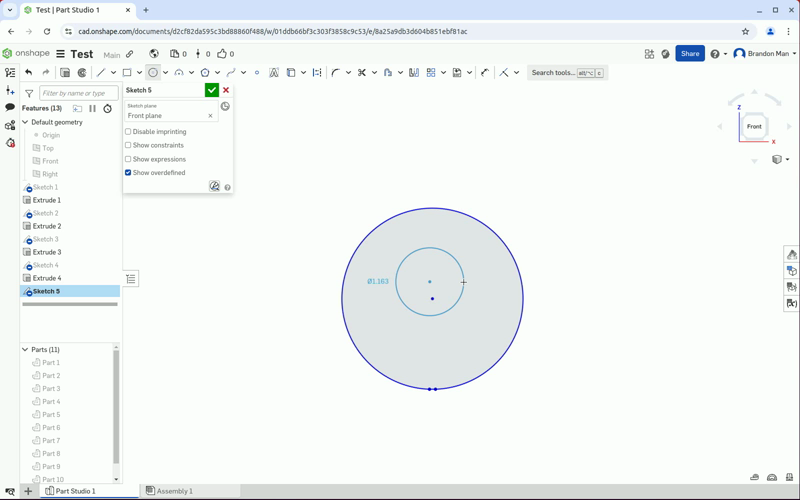
click(463, 281)
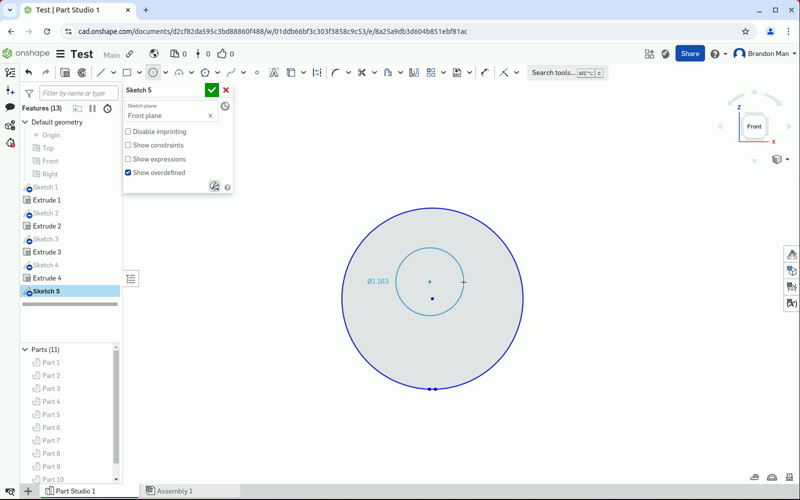
scroll(-6)
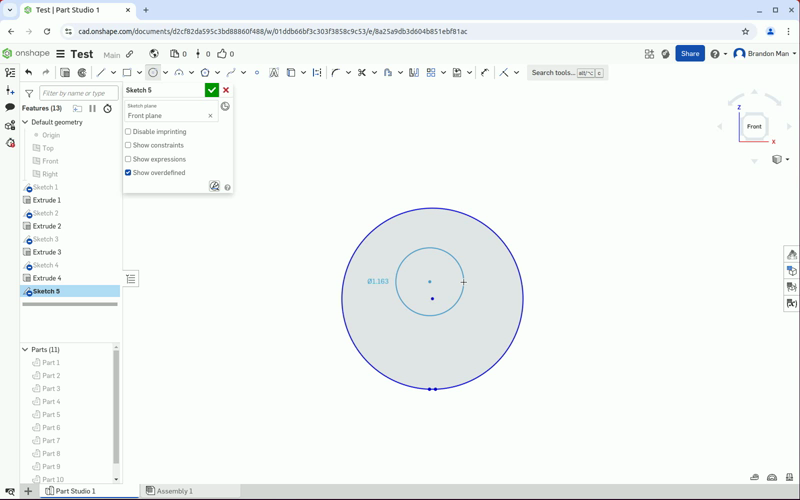
scroll(-6)
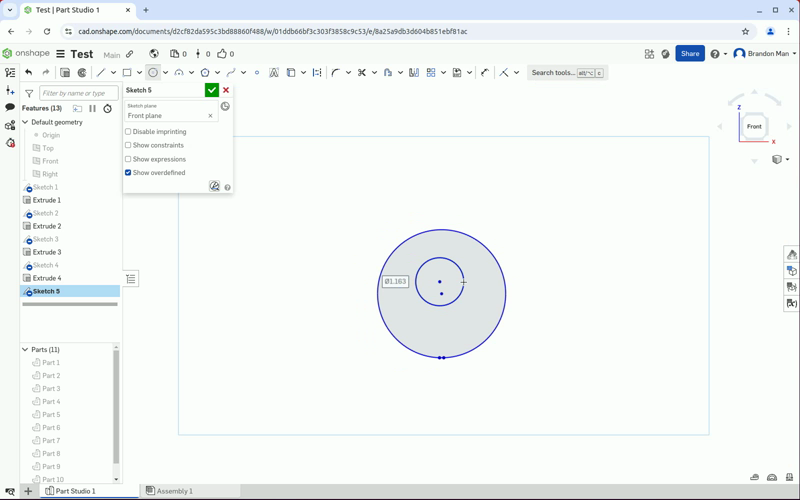
scroll(-6)
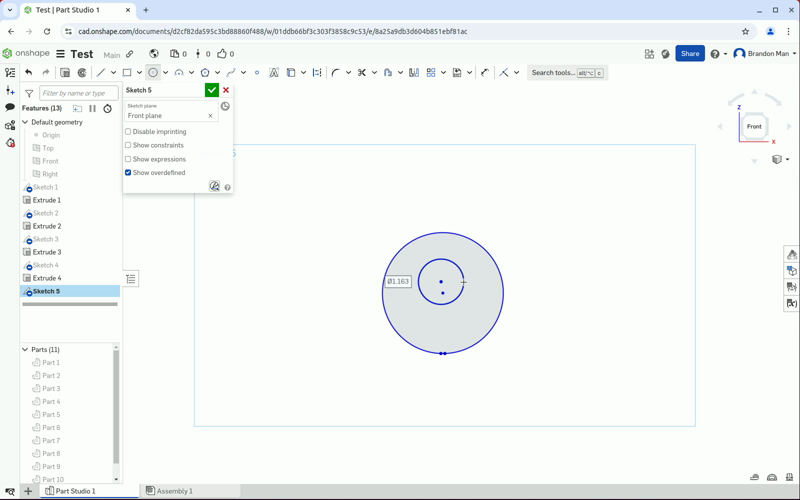
scroll(-6)
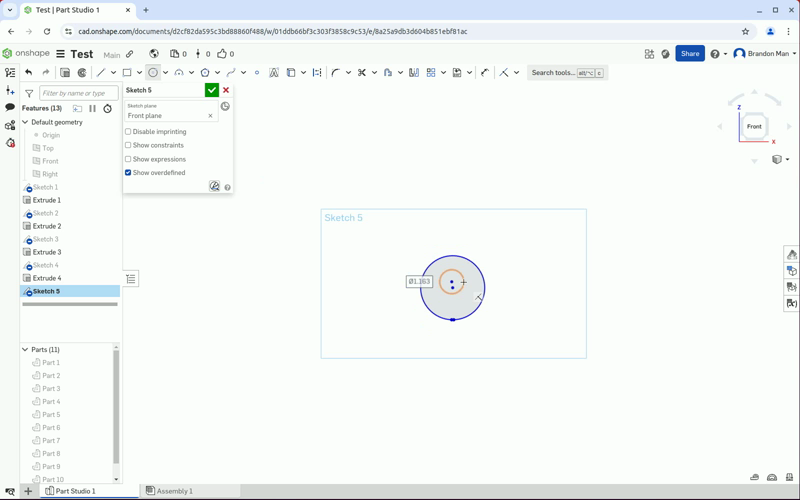
scroll(-6)
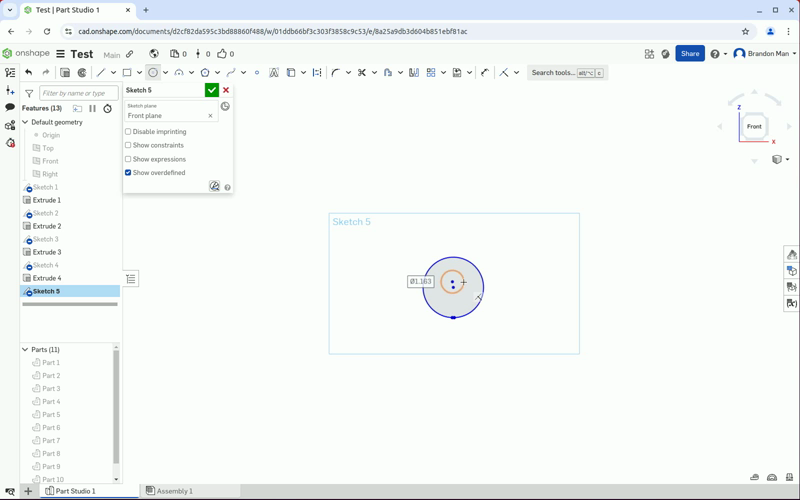
scroll(-6)
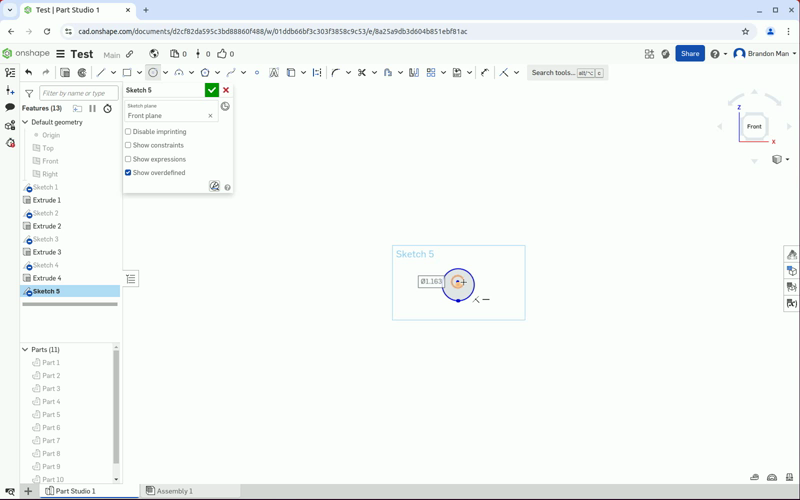
scroll(-6)
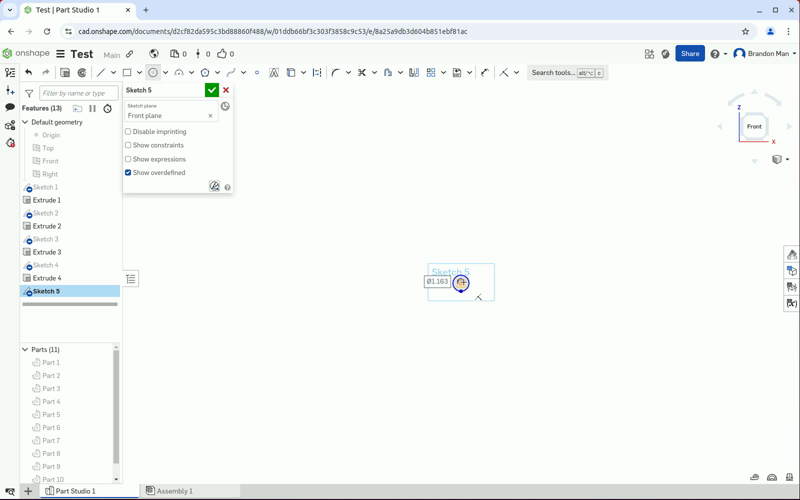
key(esc)
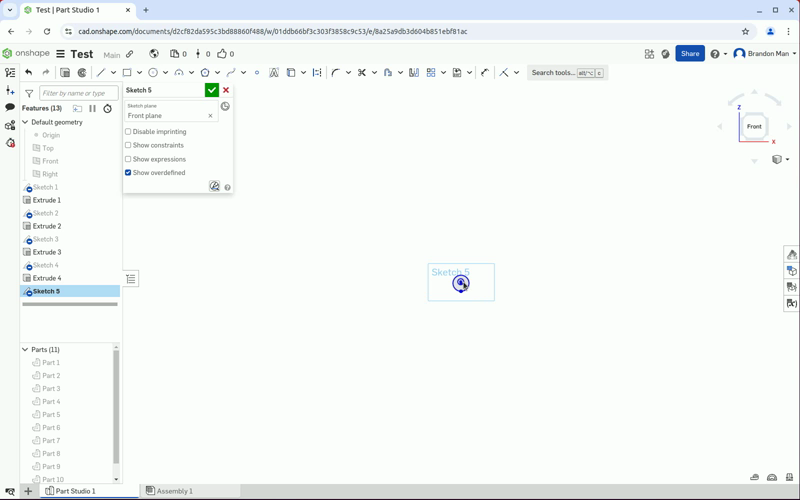
mouse_move(460, 276)
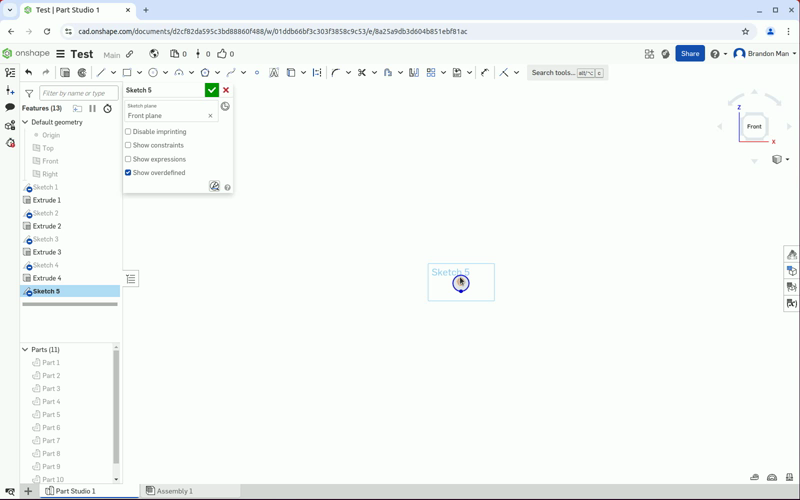
scroll(6)
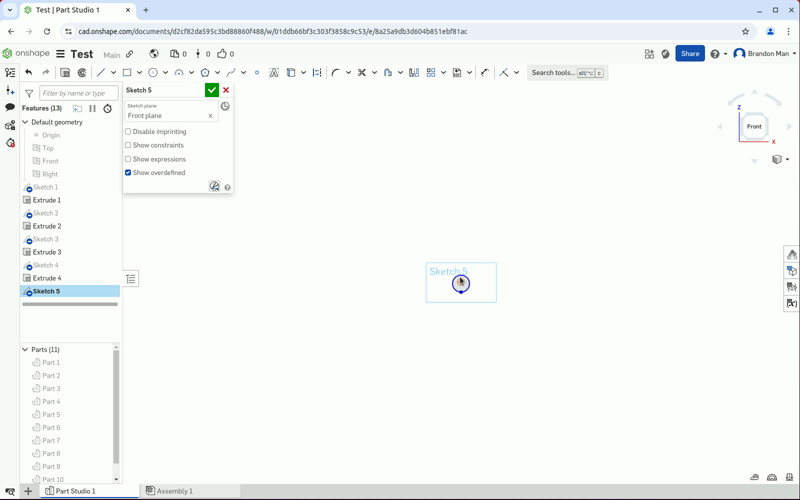
scroll(6)
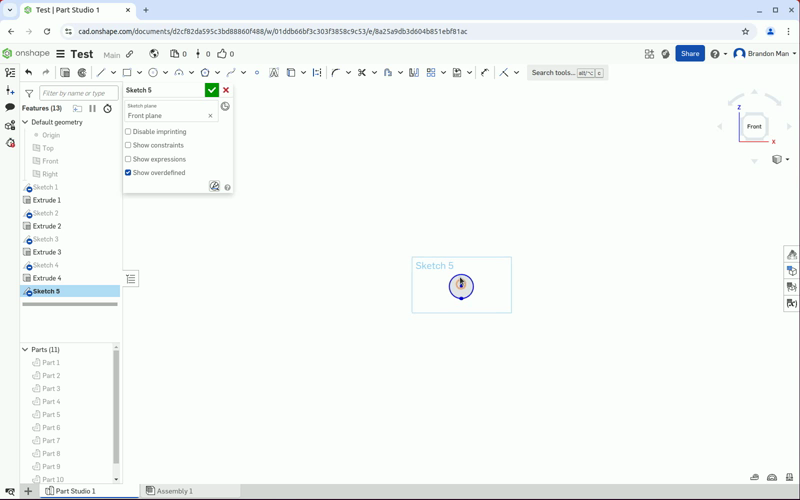
scroll(6)
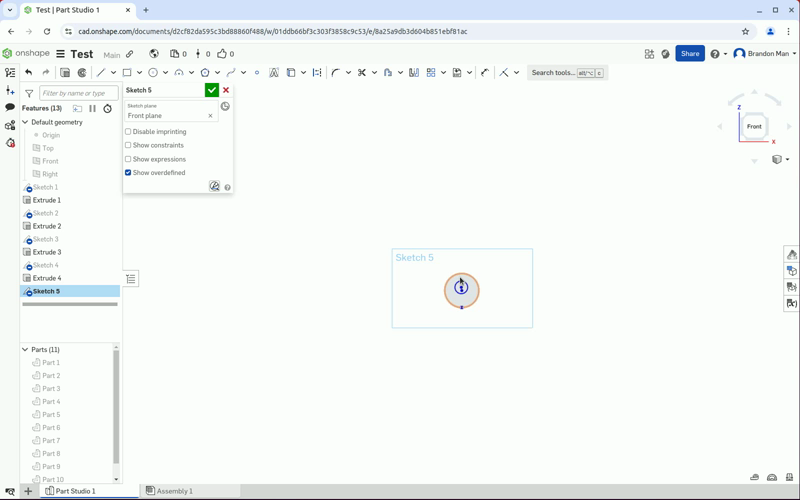
scroll(6)
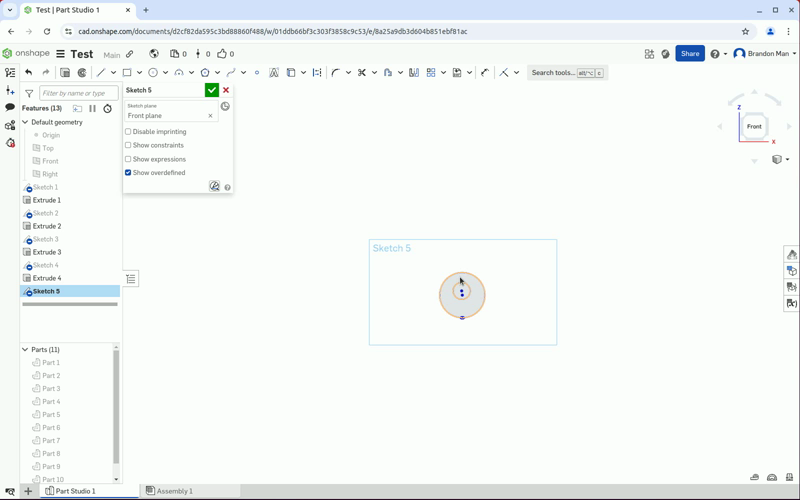
scroll(6)
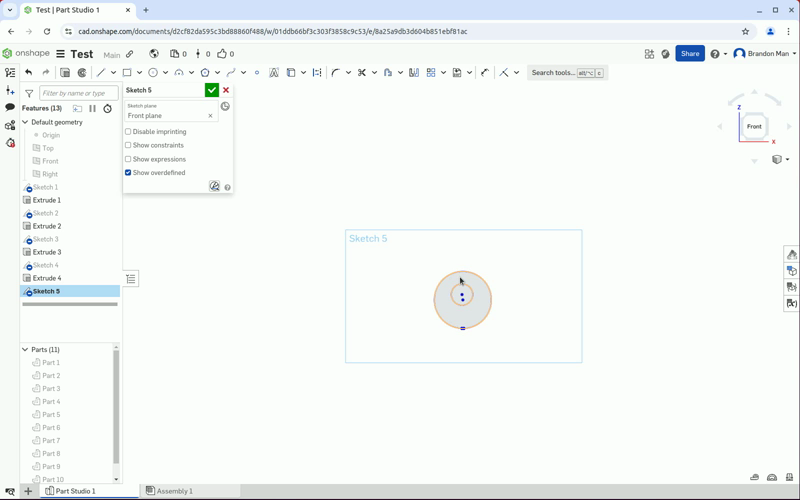
scroll(6)
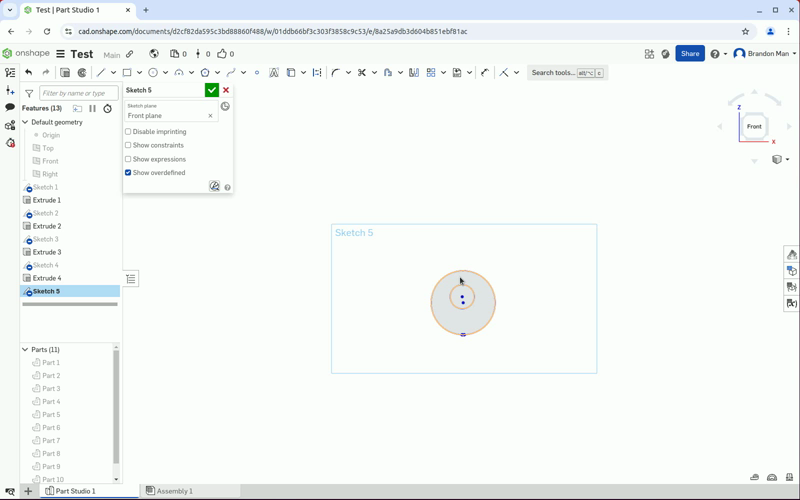
scroll(6)
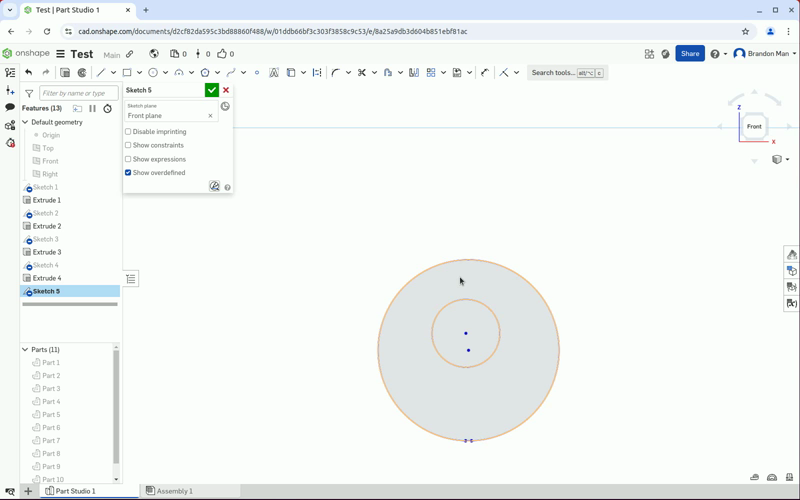
click(460, 276)
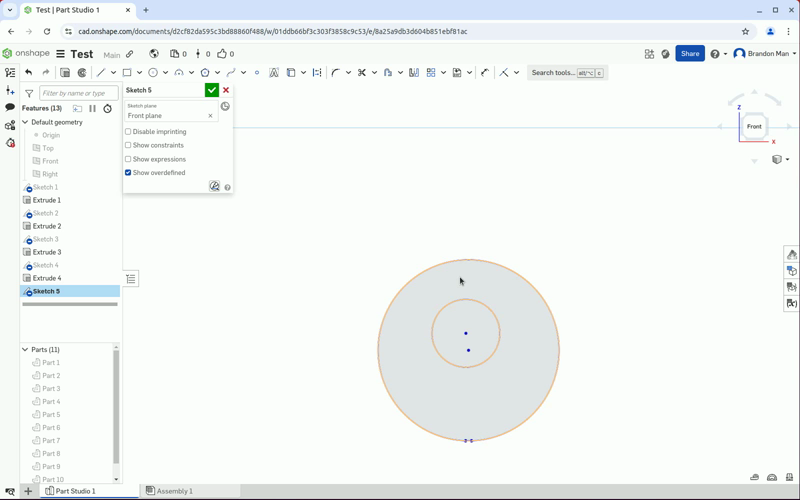
scroll(-6)
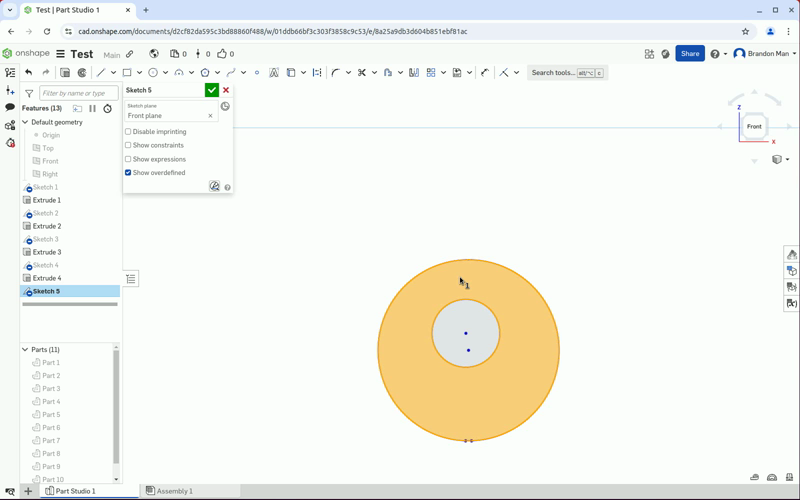
scroll(-6)
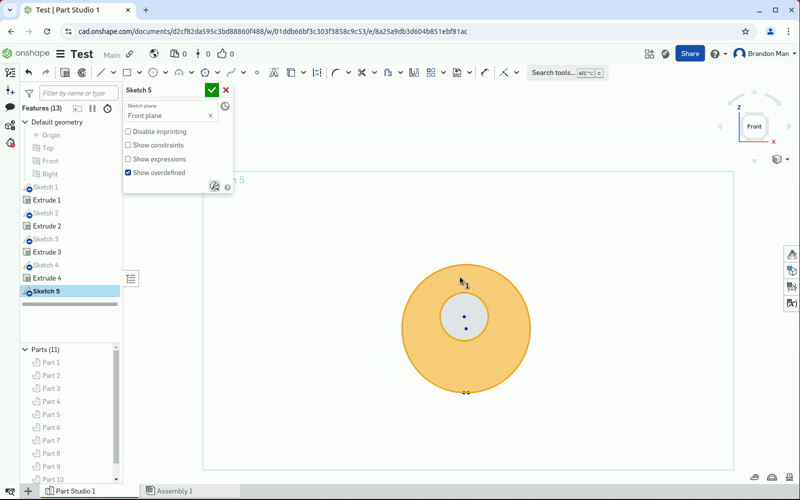
scroll(-6)
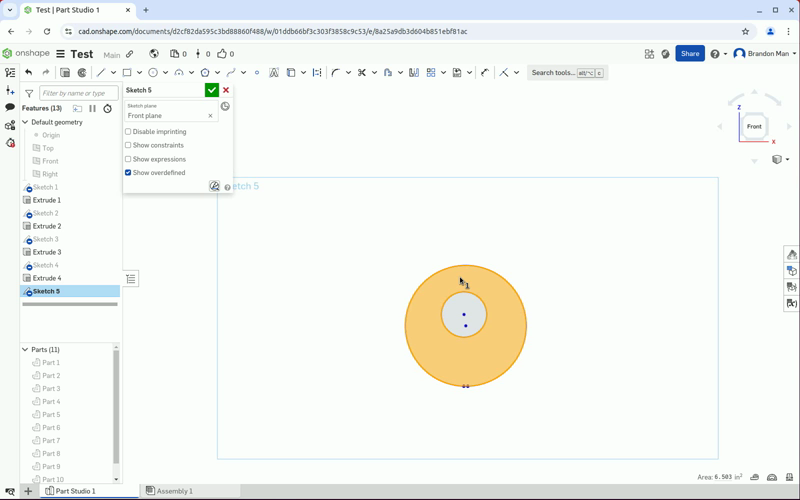
scroll(-6)
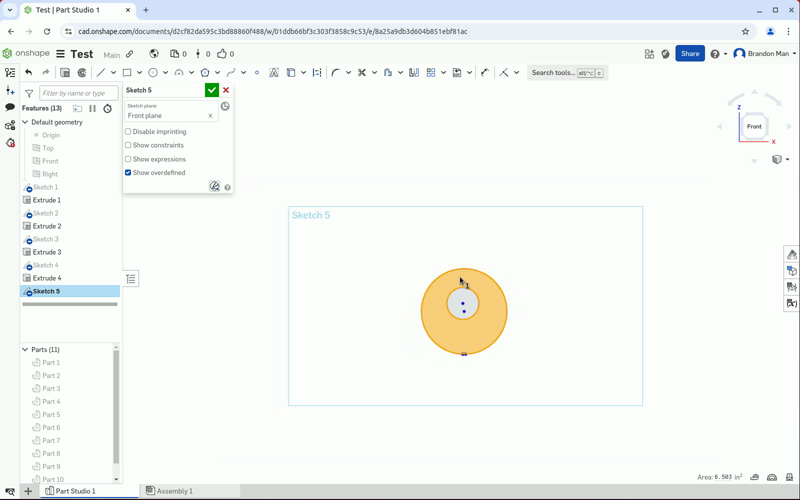
scroll(-6)
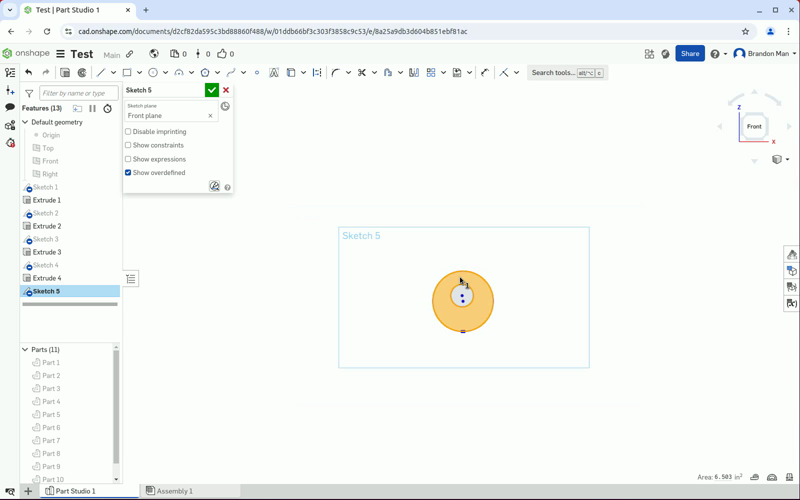
scroll(-6)
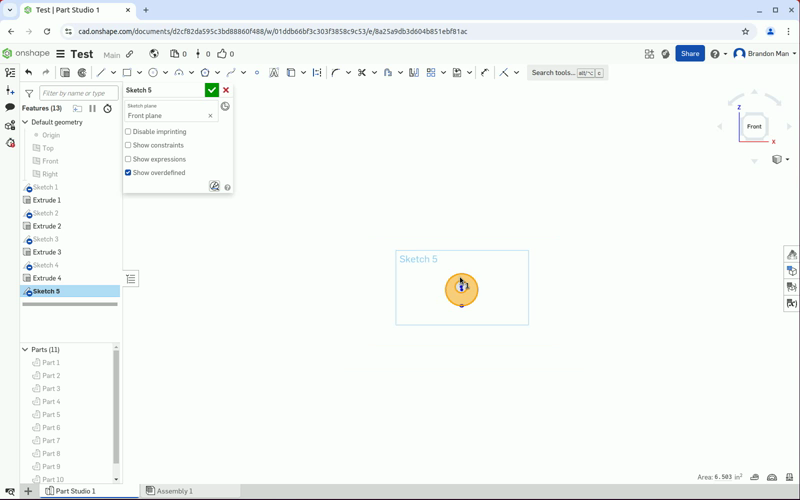
scroll(-6)
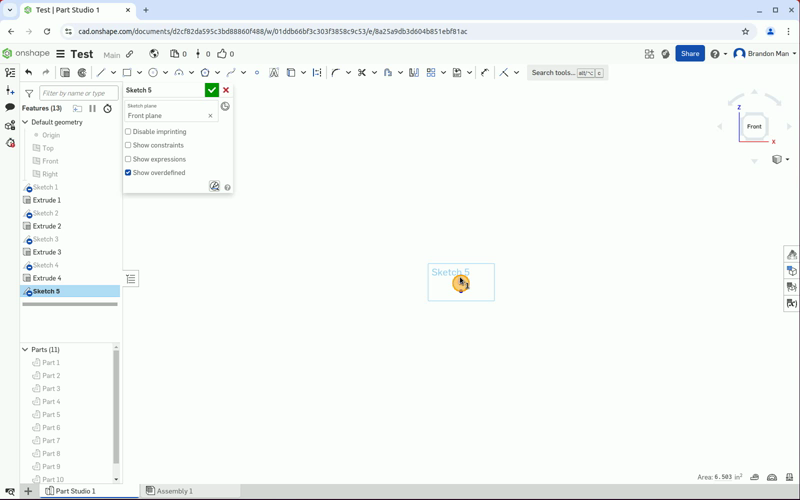
mouse_move(69, 352)
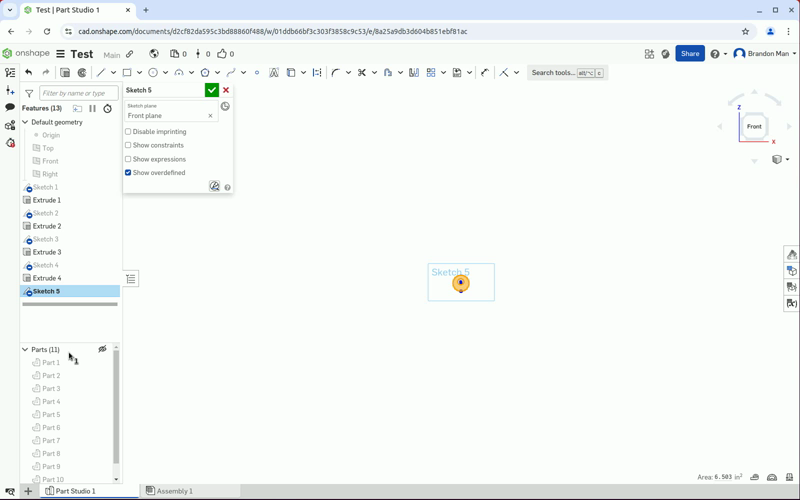
key(shift+y)
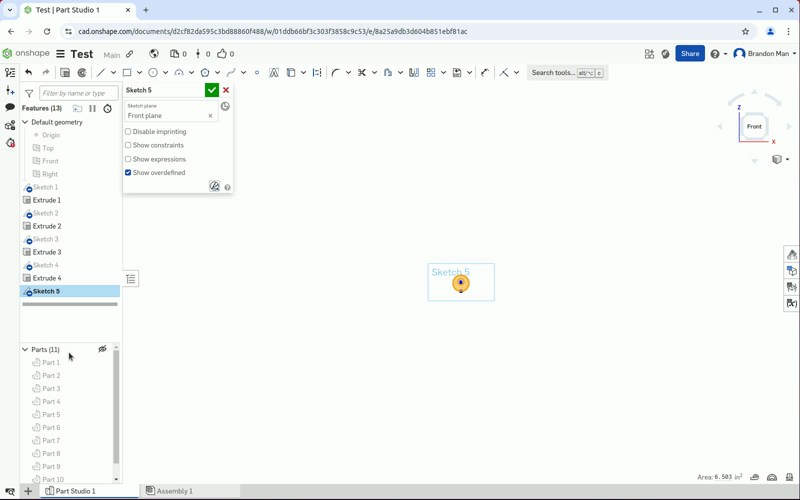
key(shift+e)
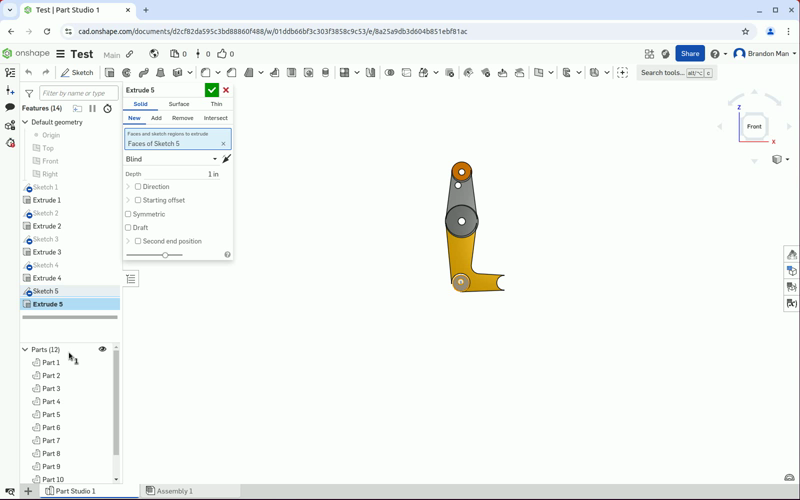
mouse_move(143, 106)
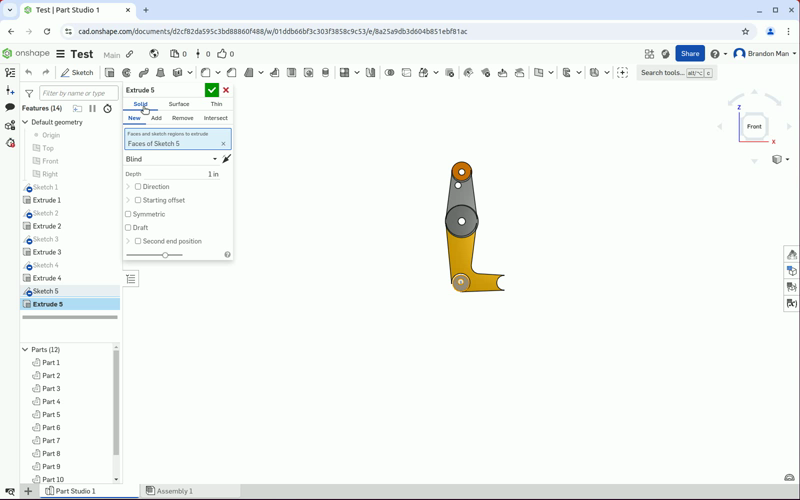
click(143, 106)
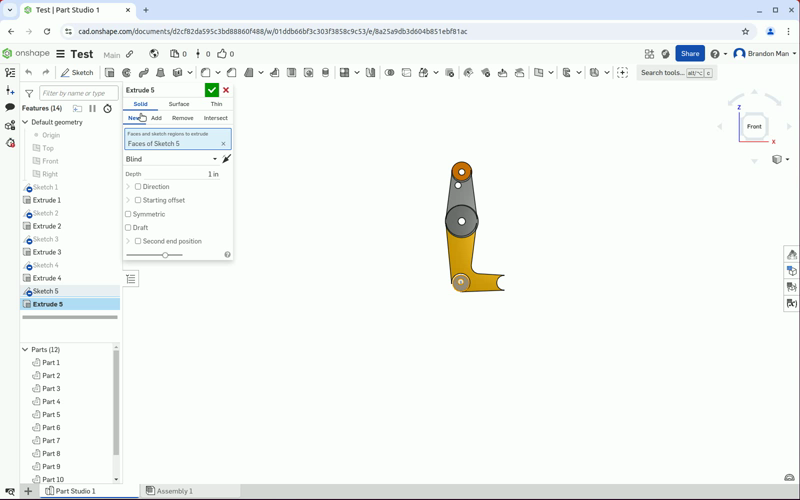
mouse_move(137, 120)
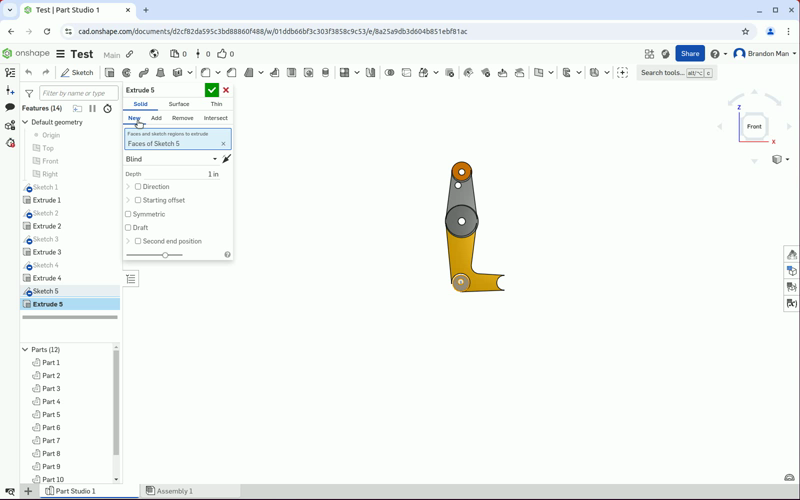
click(137, 120)
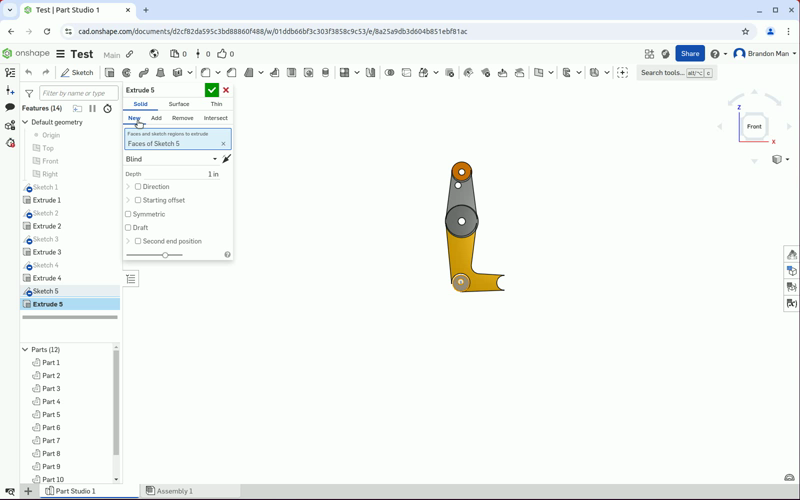
key(tab, 4)
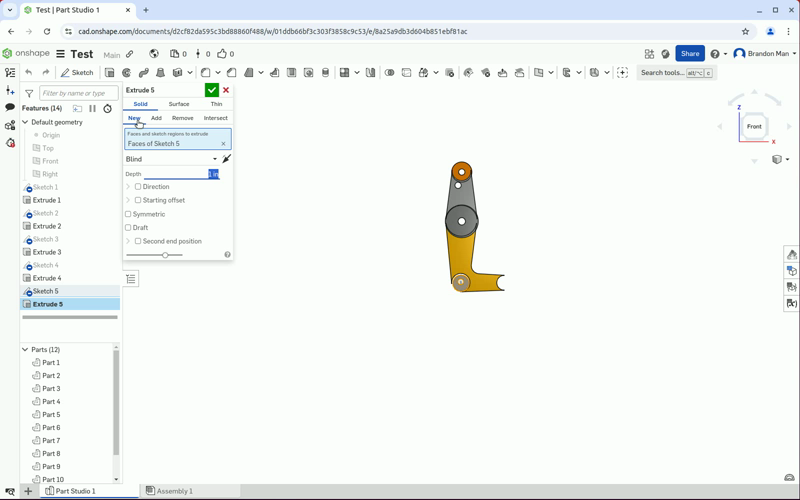
text(0.481)
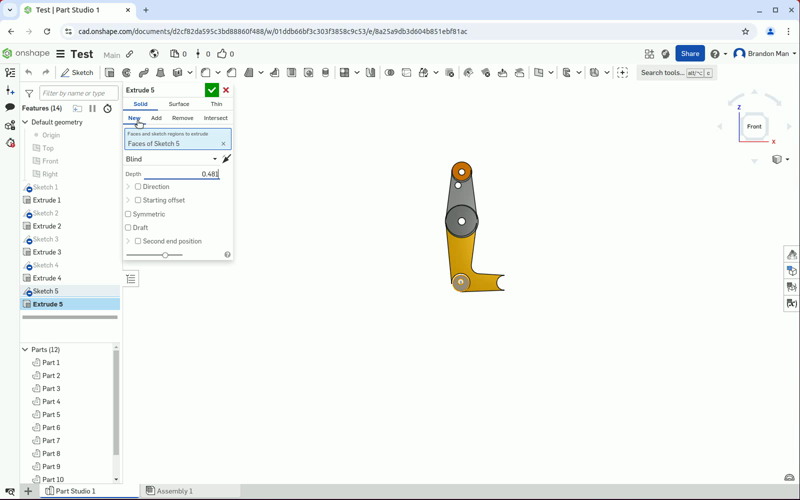
key(enter)
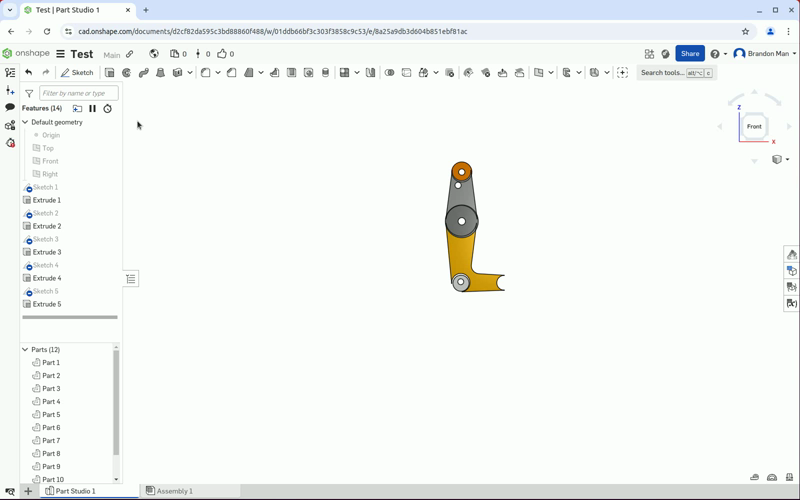
key(shift+h)
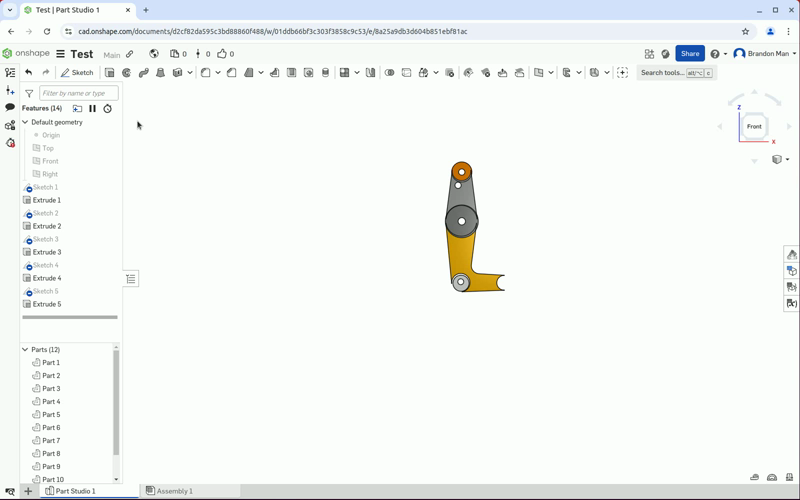
key(shift+h)
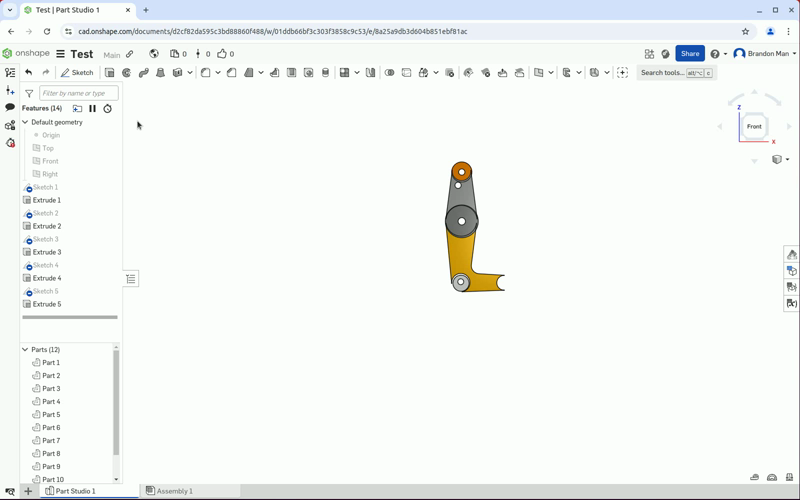
mouse_move(73, 189)
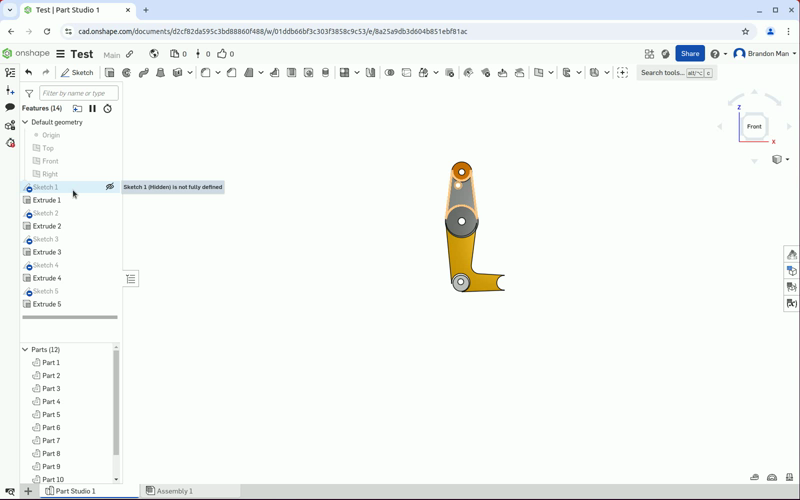
click(73, 189)
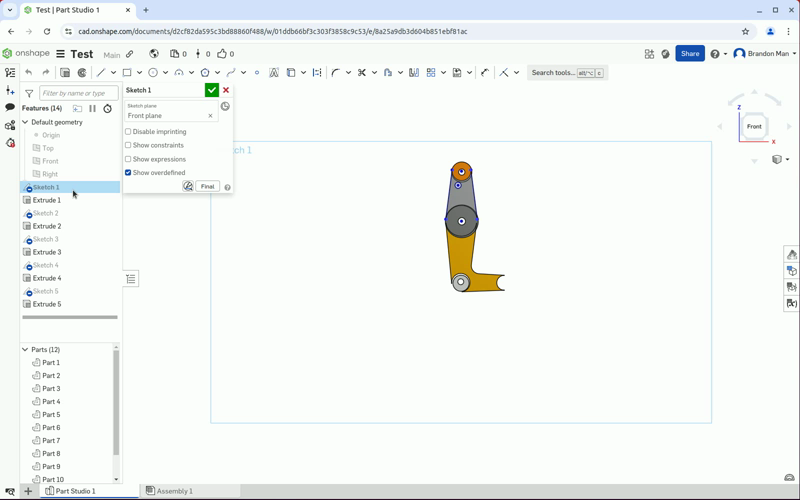
mouse_move(229, 92)
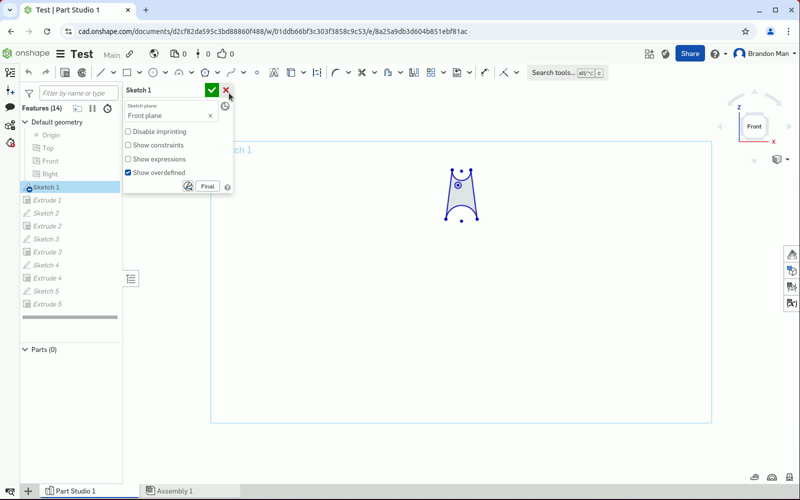
click(229, 92)
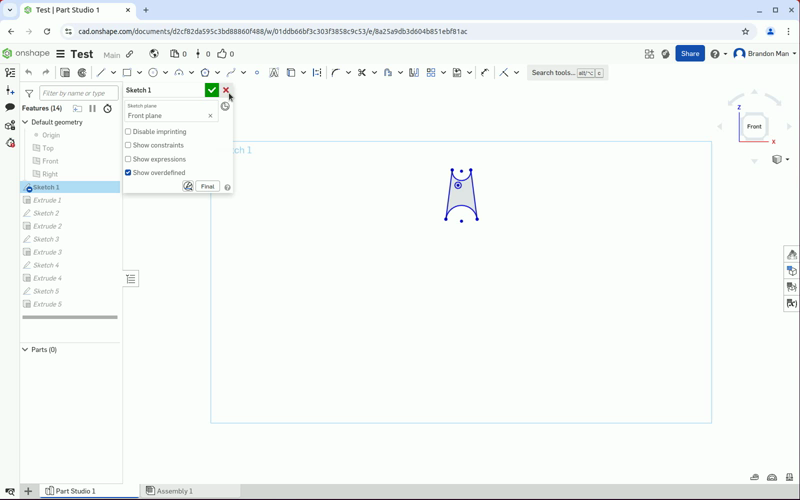
key(shift+s)
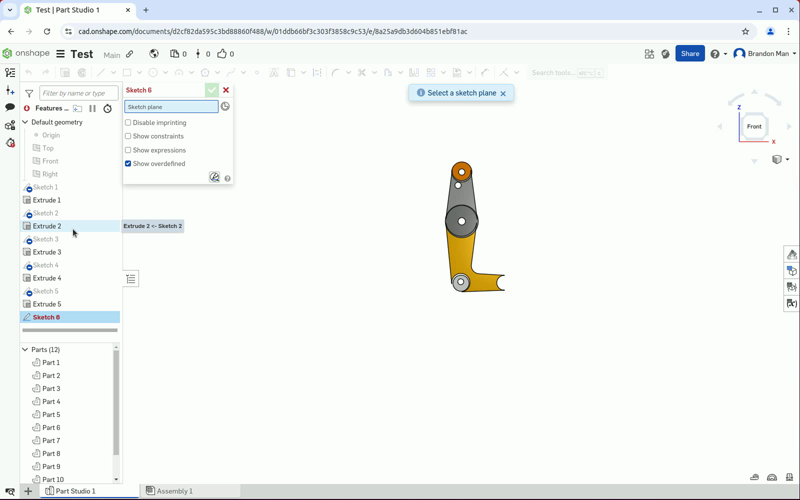
scroll(3)
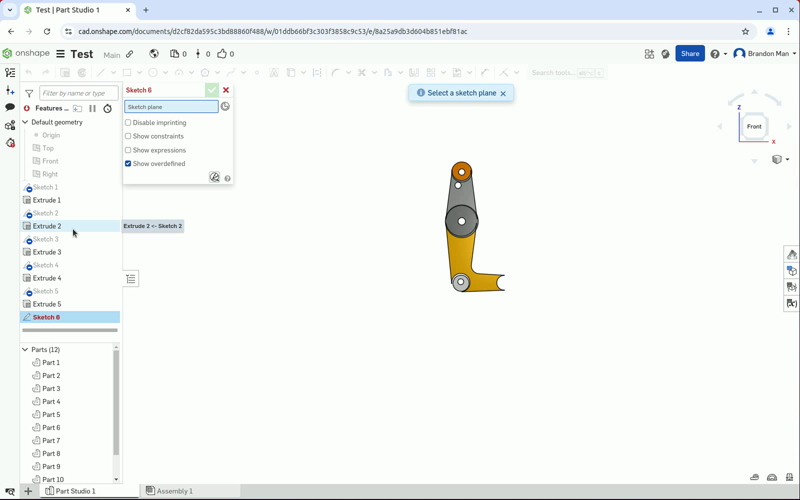
mouse_move(73, 163)
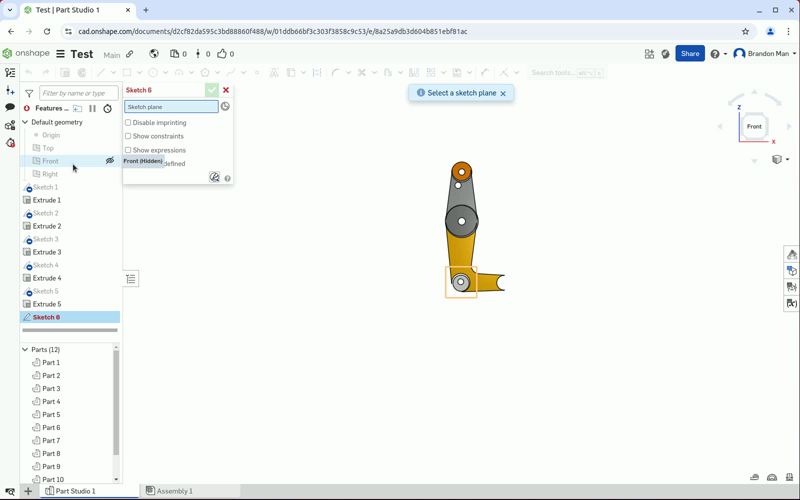
click(73, 163)
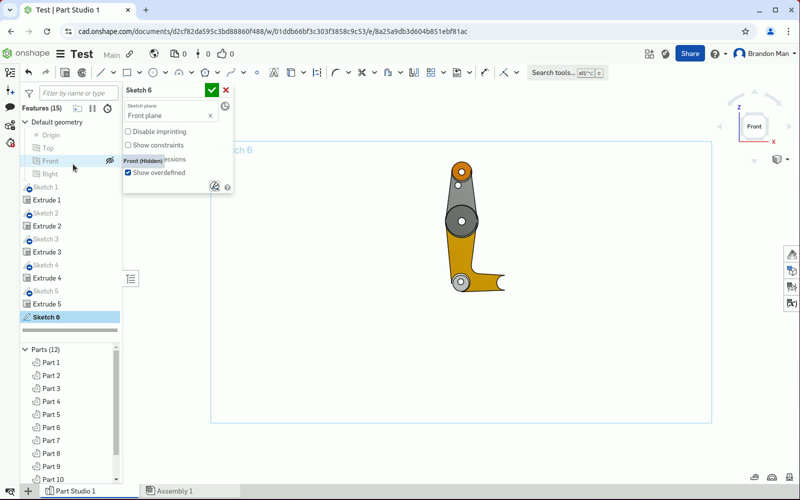
mouse_move(69, 352)
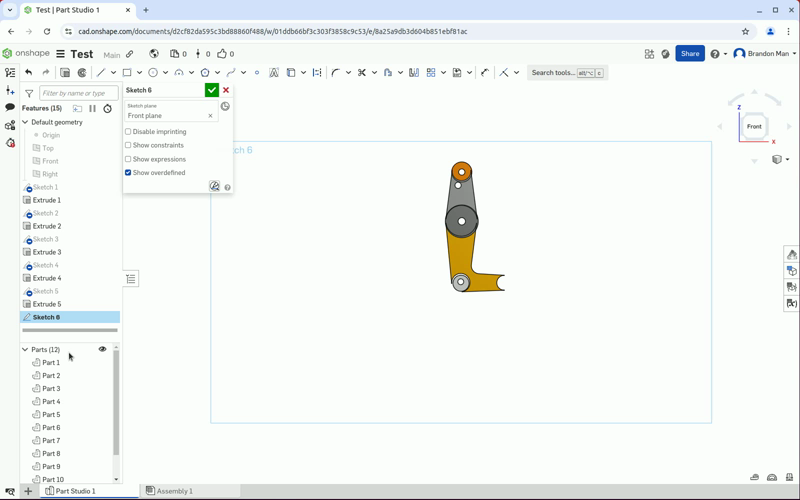
key(y)
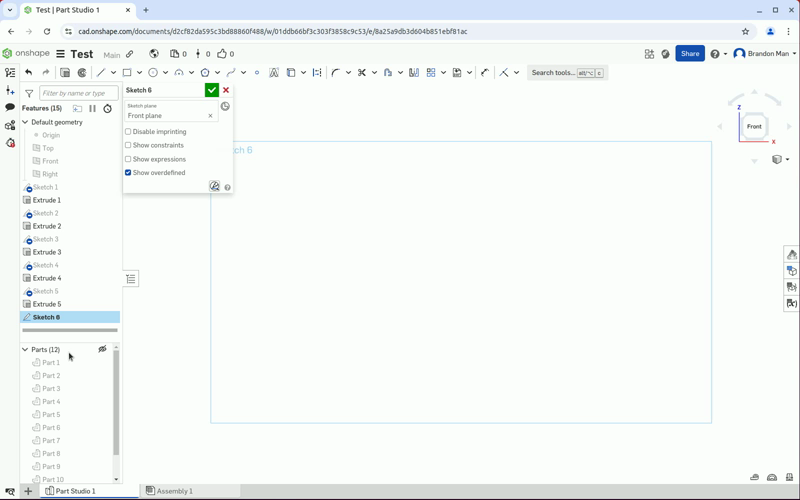
key(c)
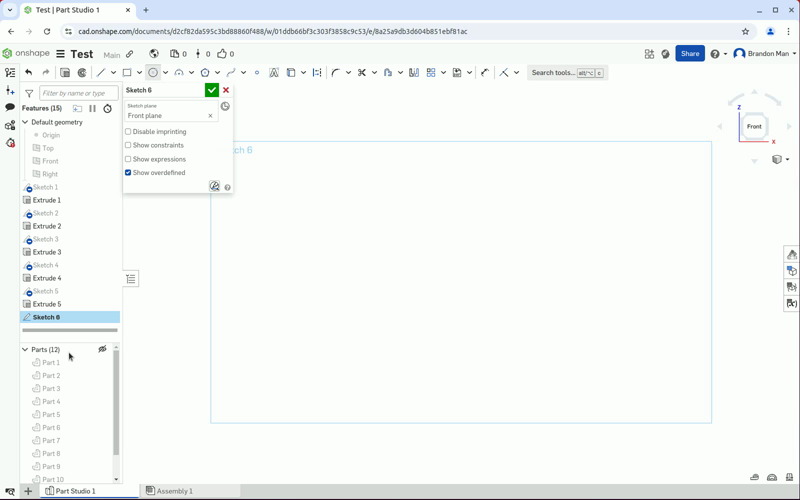
key_down(shift)
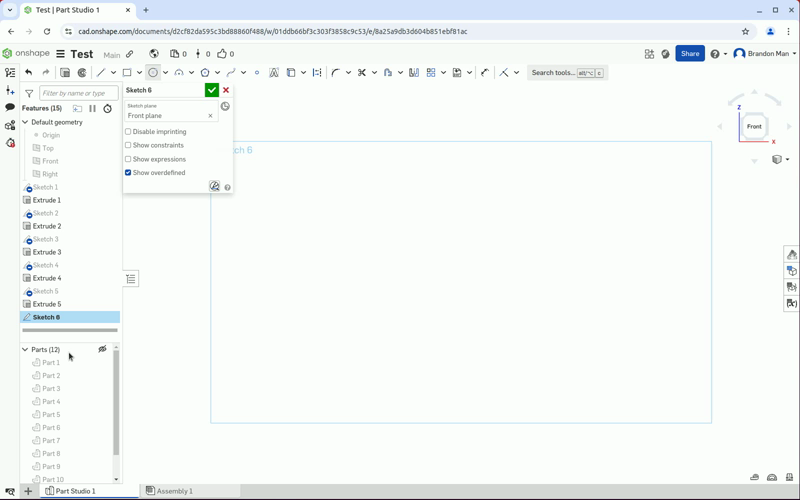
mouse_move(501, 282)
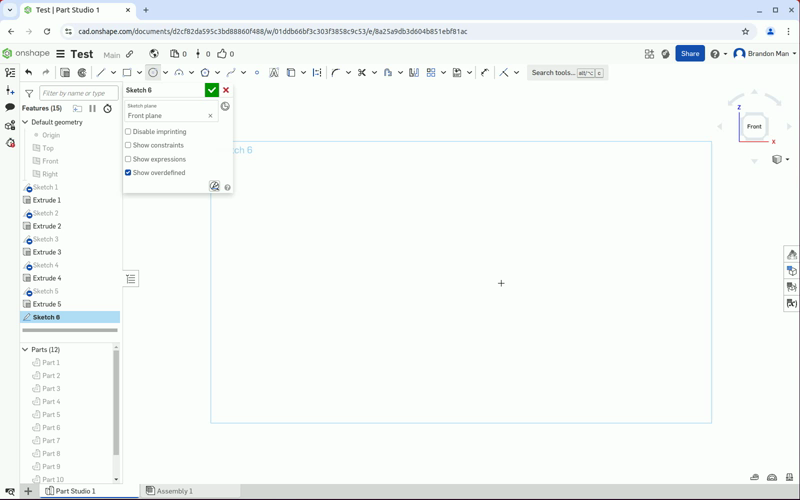
click(501, 282)
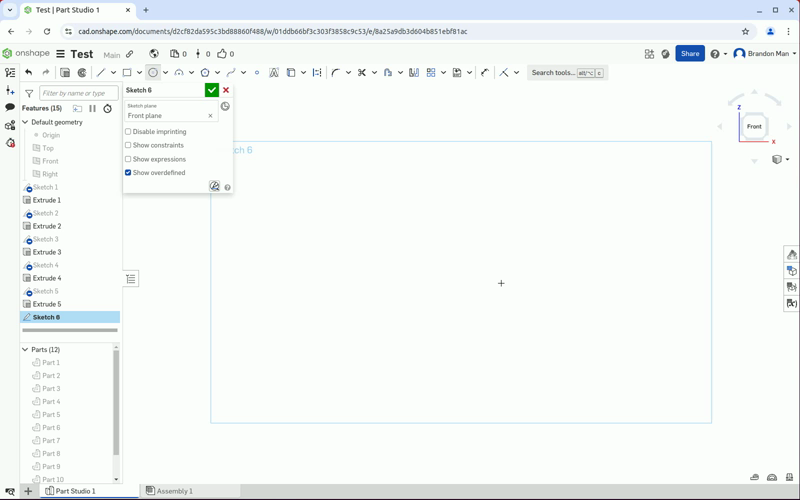
key_up(shift)
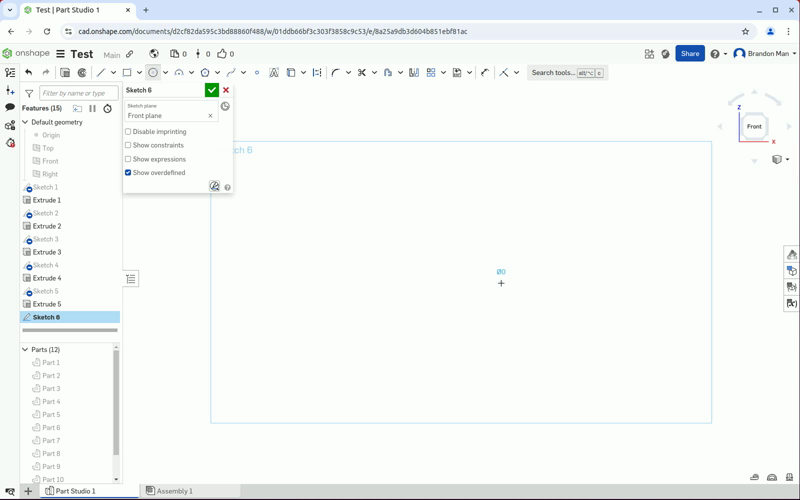
mouse_move(508, 282)
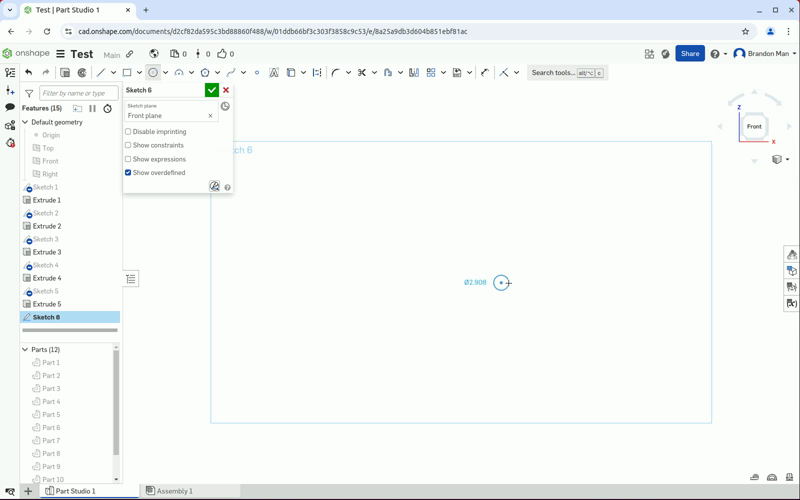
click(508, 282)
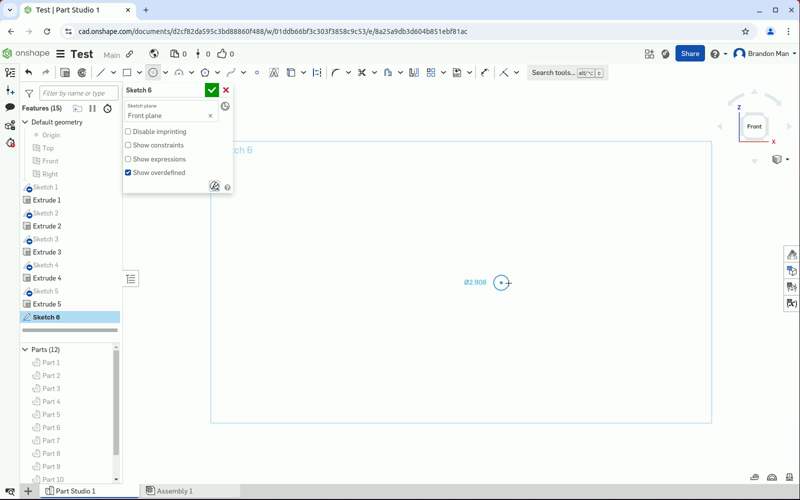
key(esc)
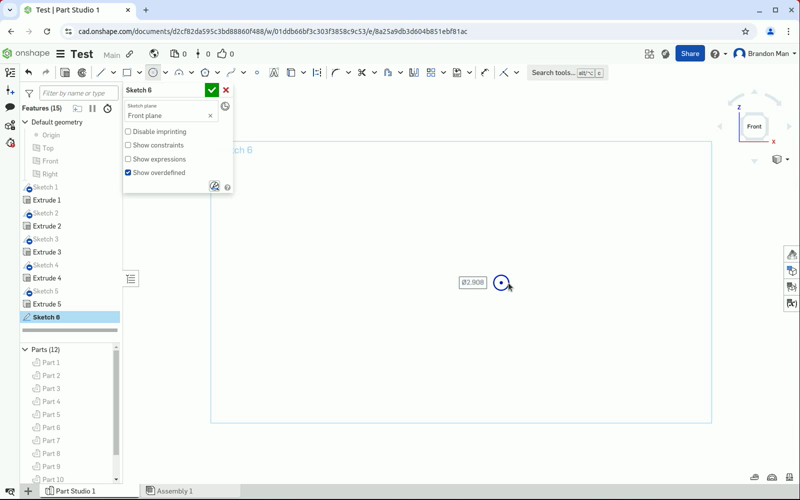
key(c)
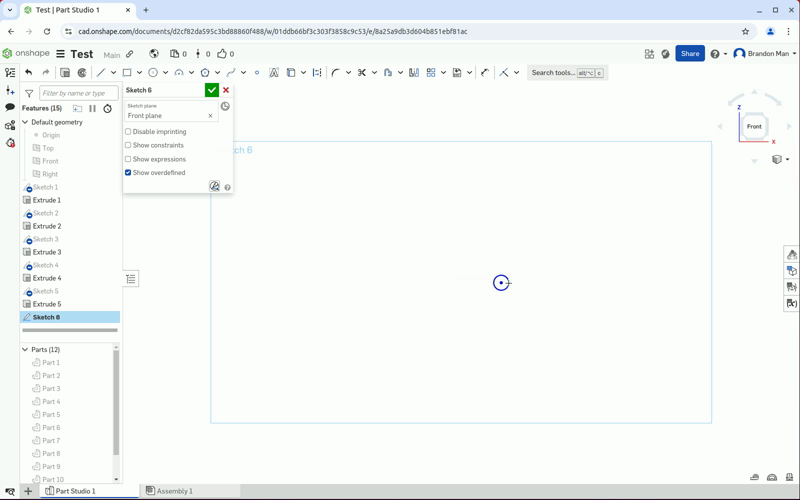
key_down(shift)
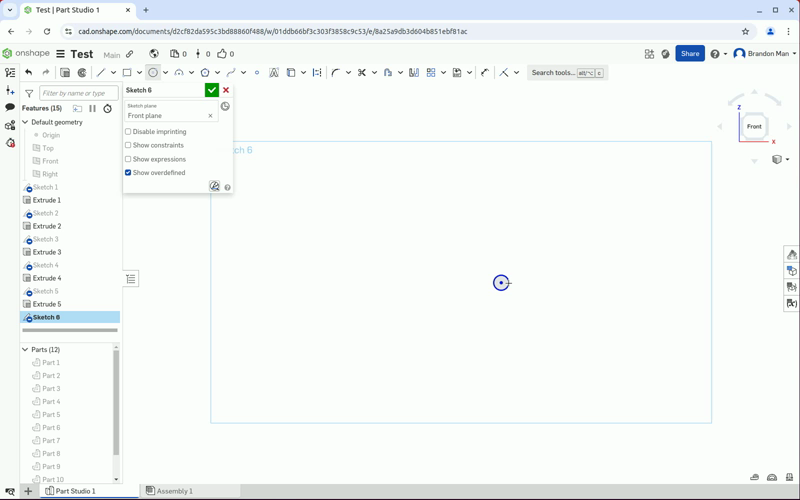
mouse_move(501, 282)
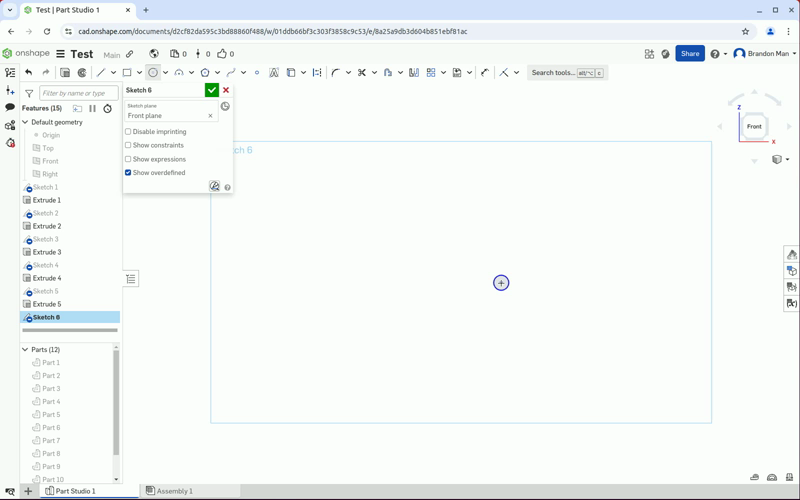
click(501, 282)
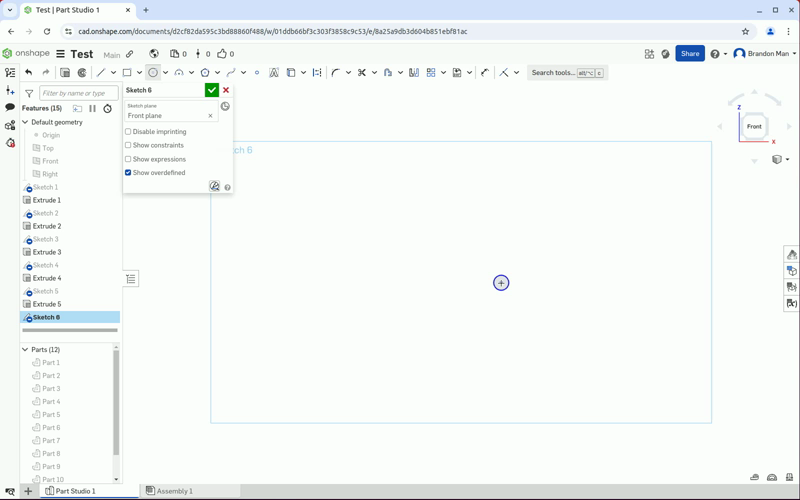
key_up(shift)
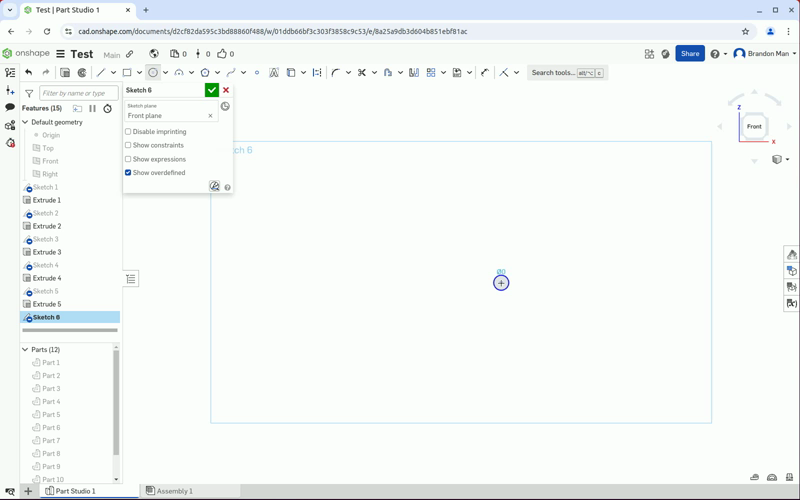
mouse_move(504, 282)
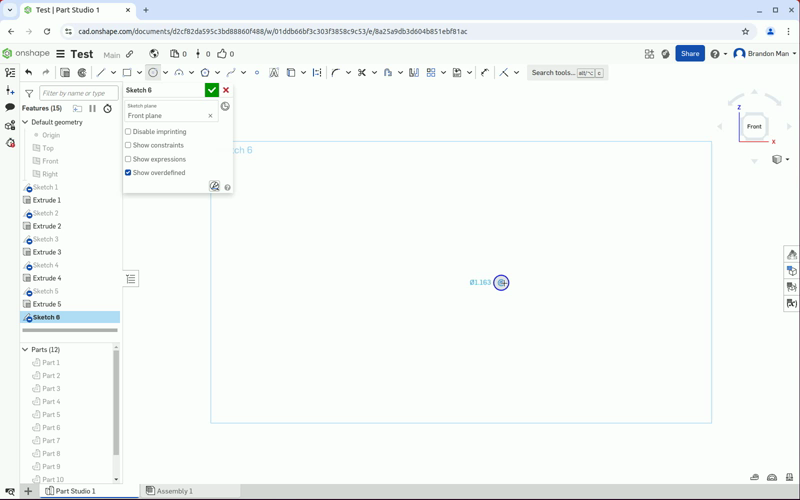
scroll(6)
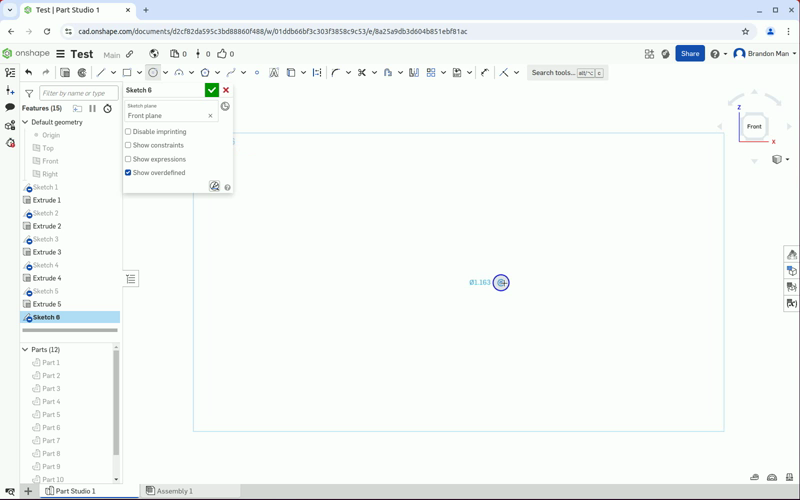
scroll(6)
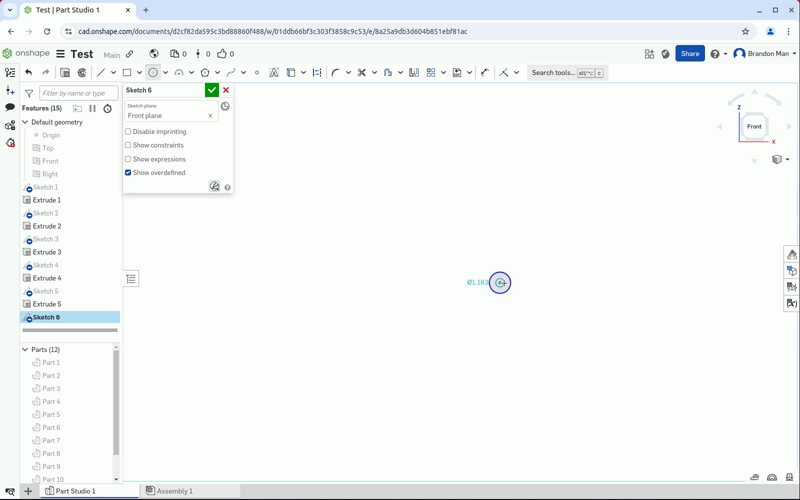
scroll(6)
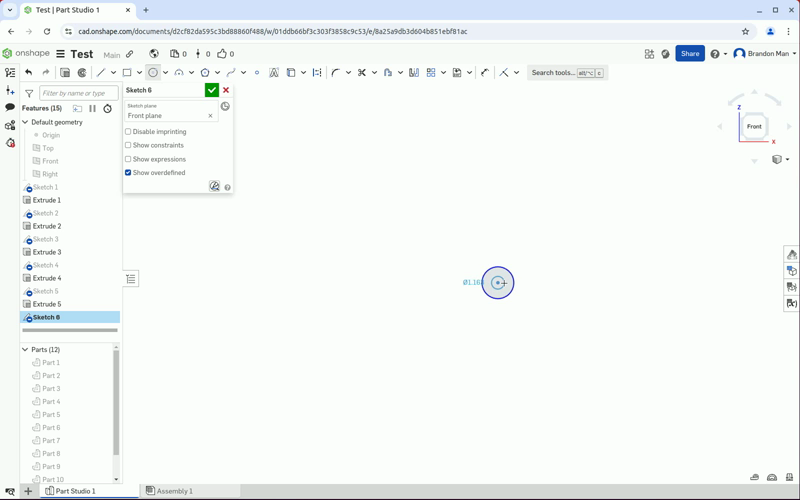
scroll(6)
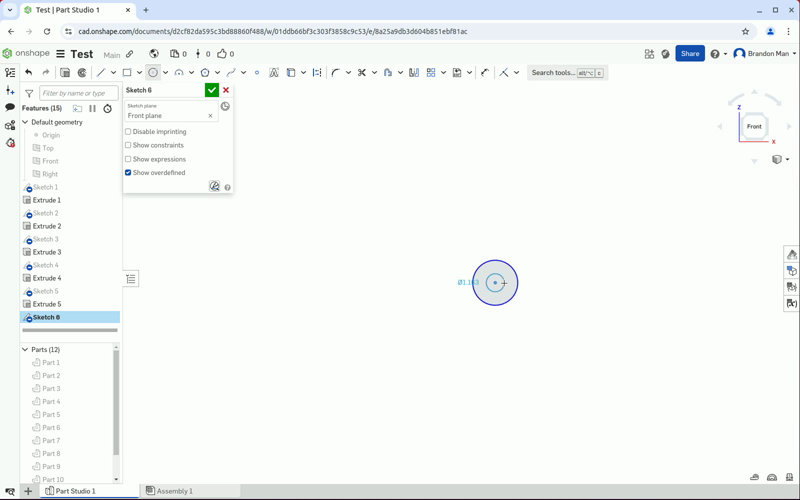
scroll(6)
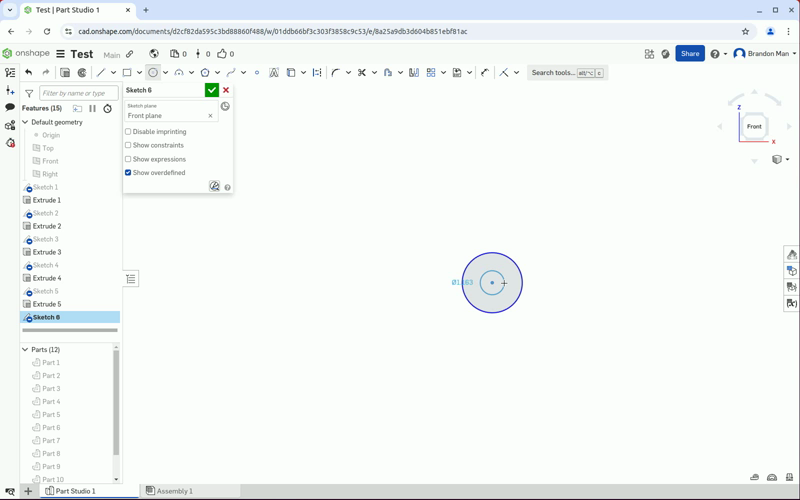
scroll(6)
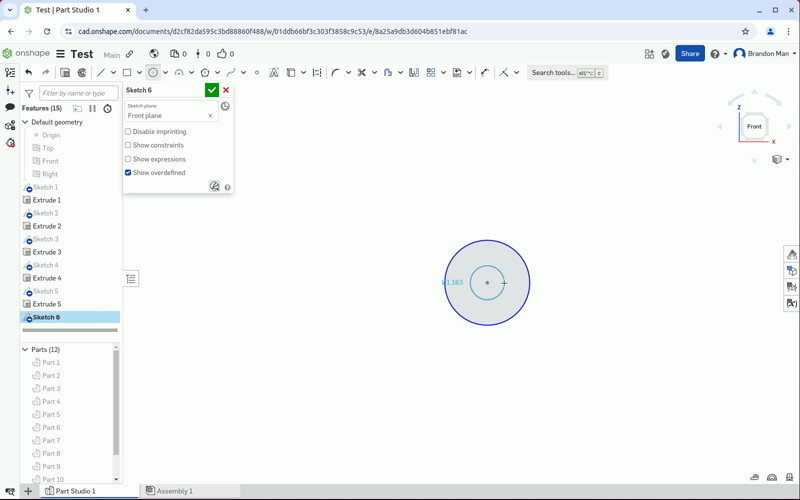
scroll(6)
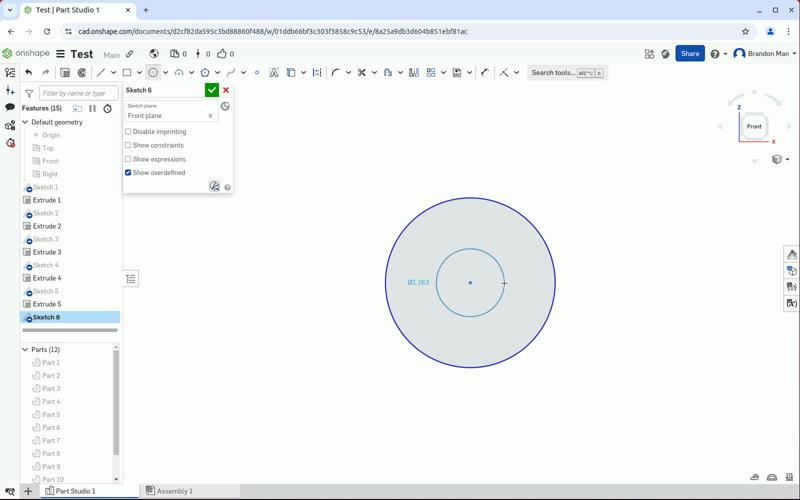
click(504, 282)
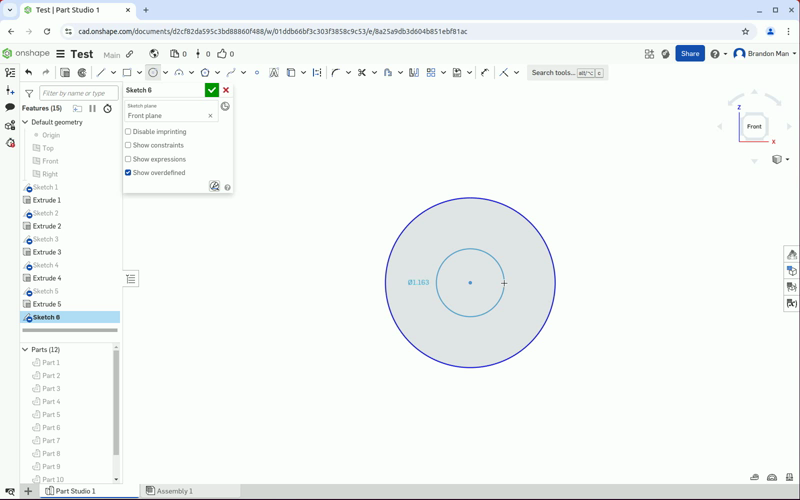
scroll(-6)
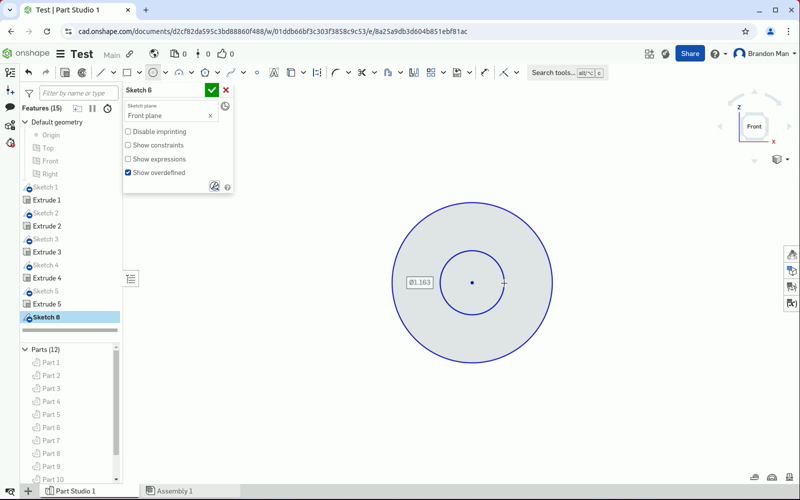
scroll(-6)
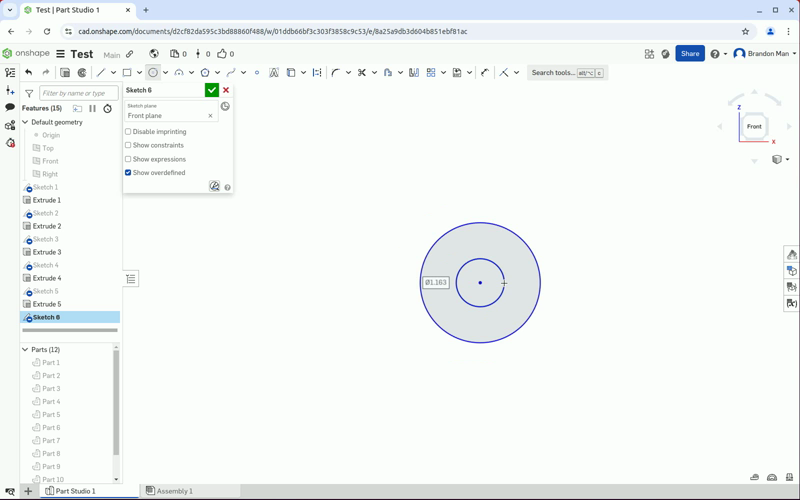
scroll(-6)
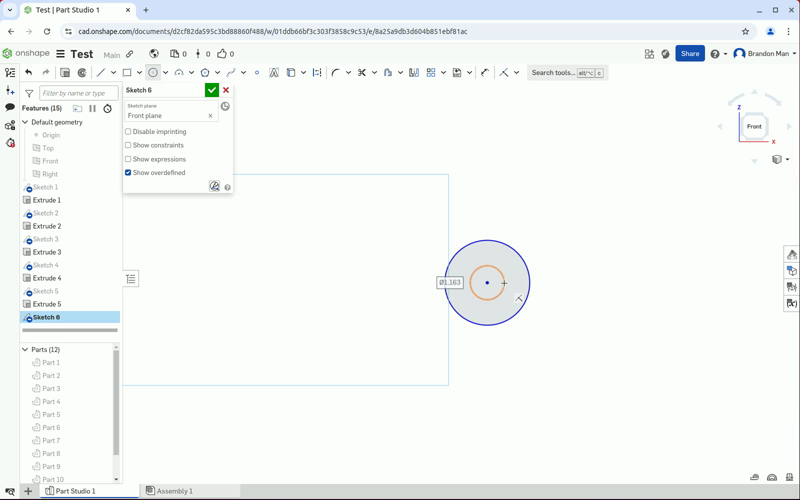
scroll(-6)
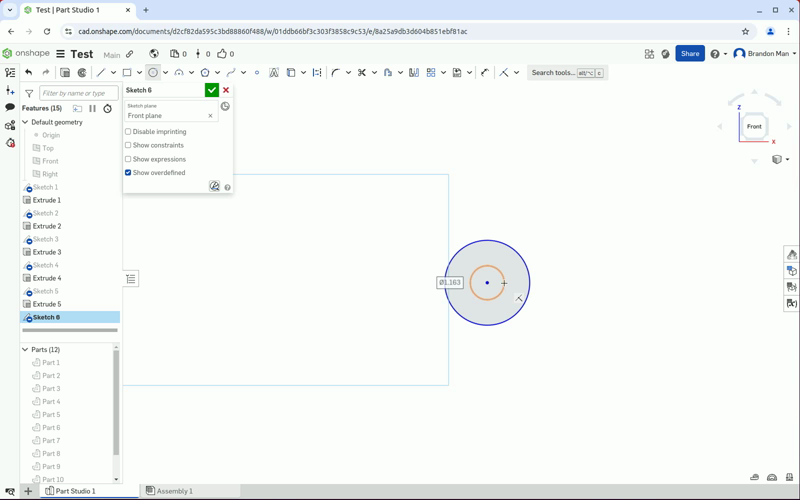
scroll(-6)
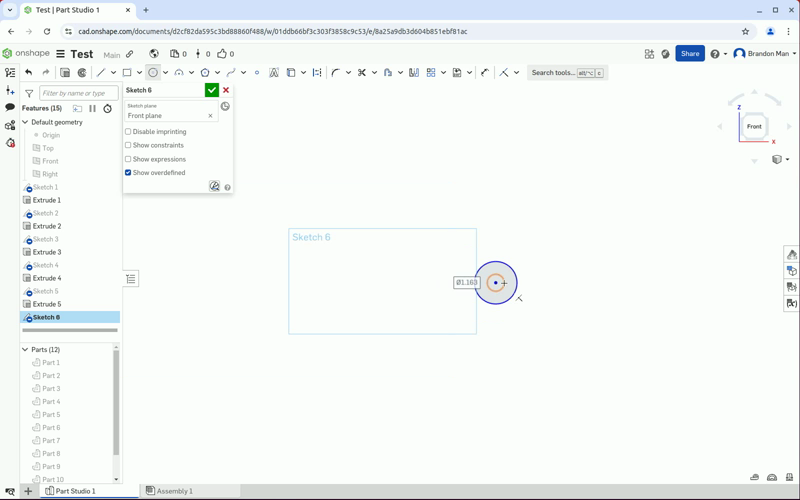
scroll(-6)
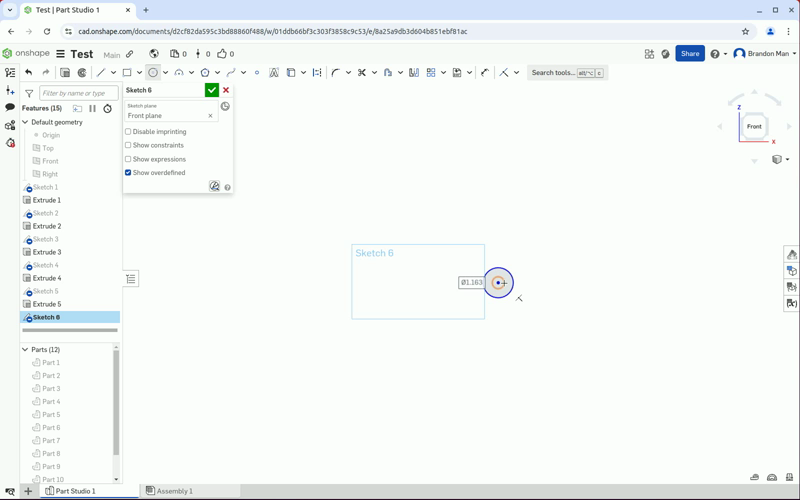
scroll(-6)
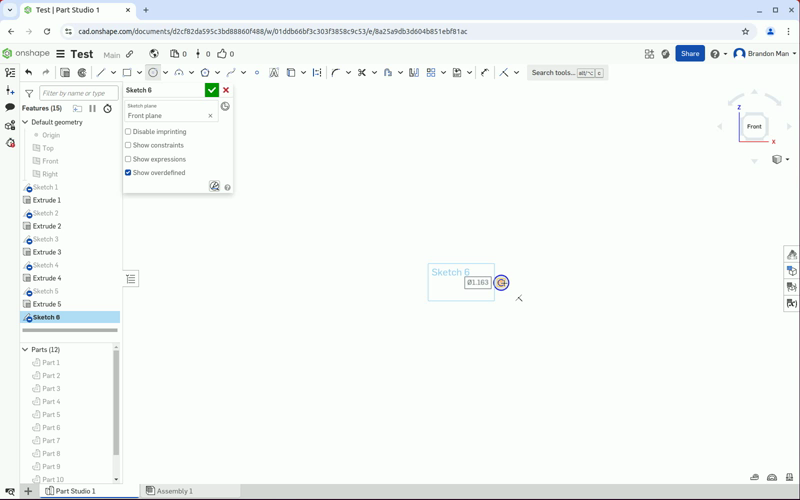
key(esc)
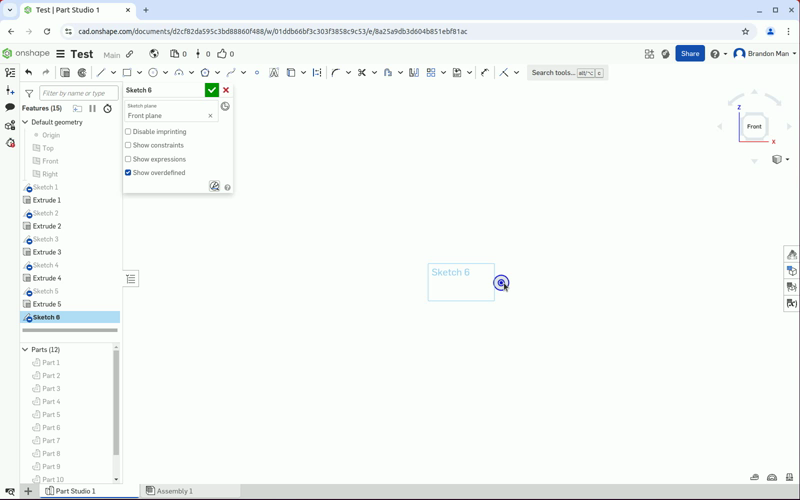
mouse_move(506, 281)
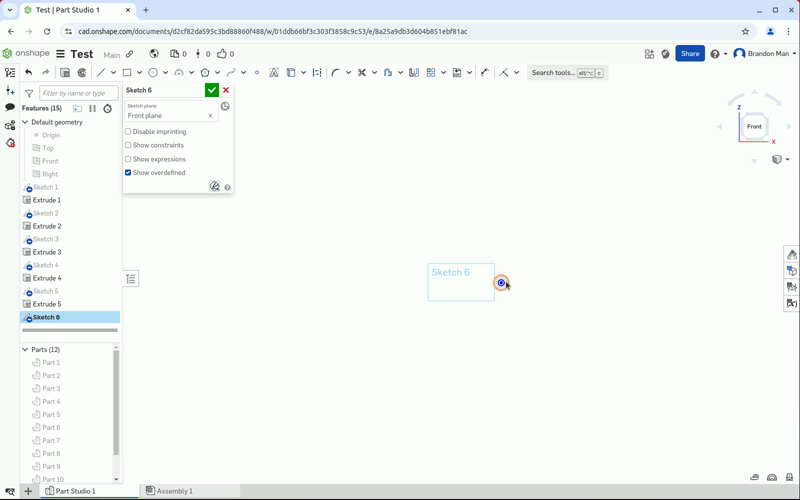
scroll(6)
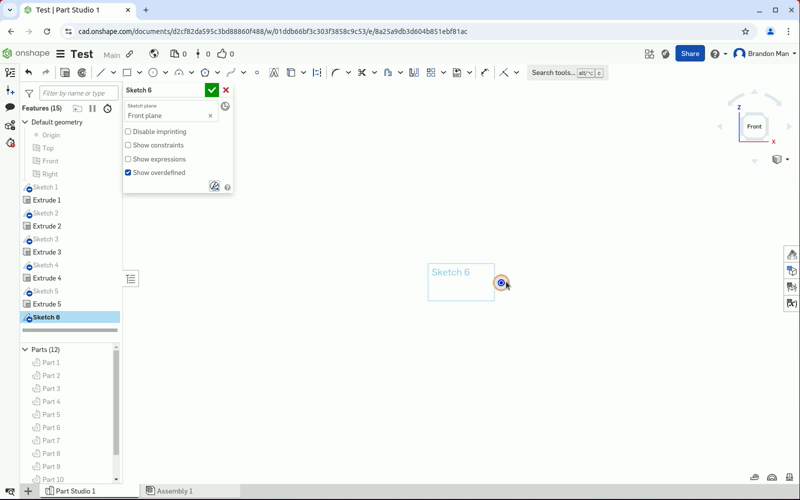
scroll(6)
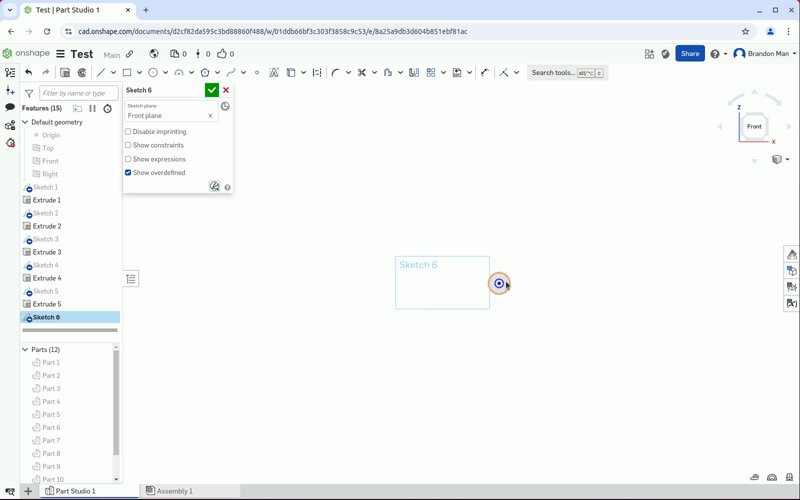
scroll(6)
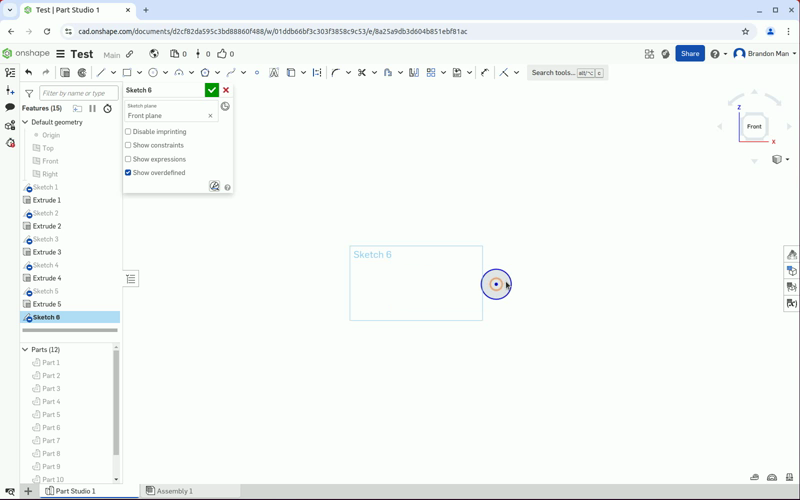
scroll(6)
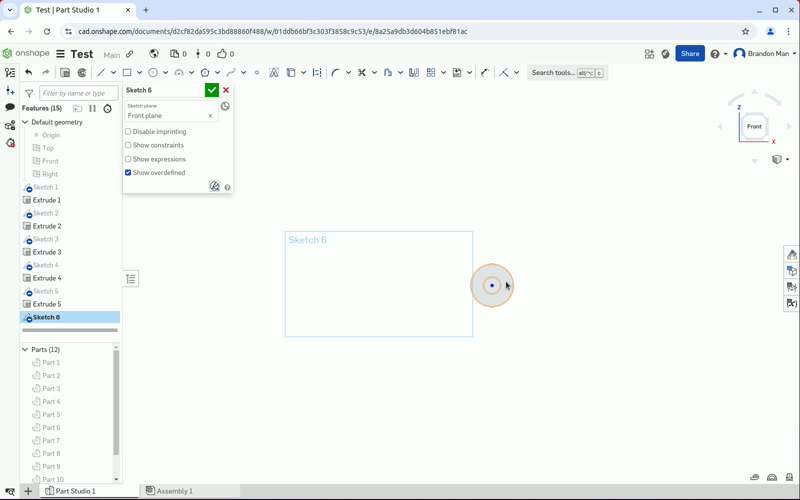
scroll(6)
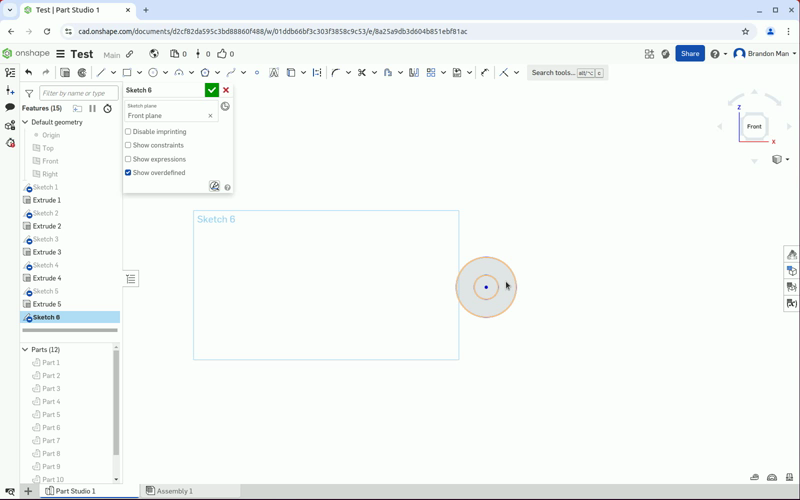
scroll(6)
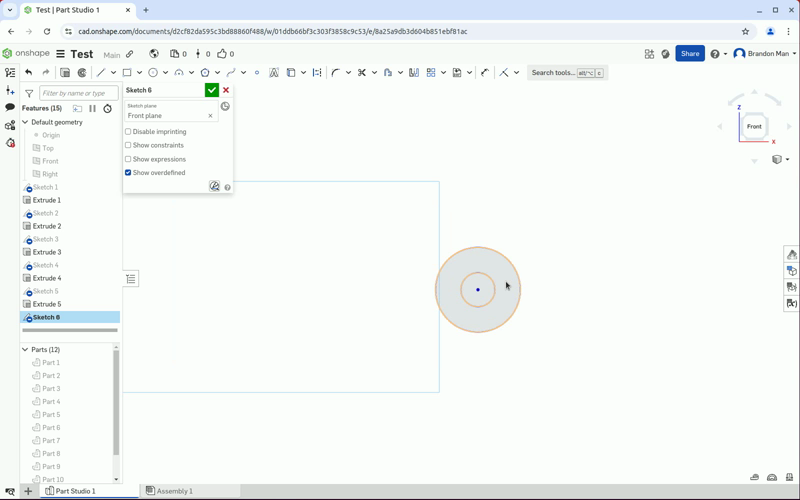
scroll(6)
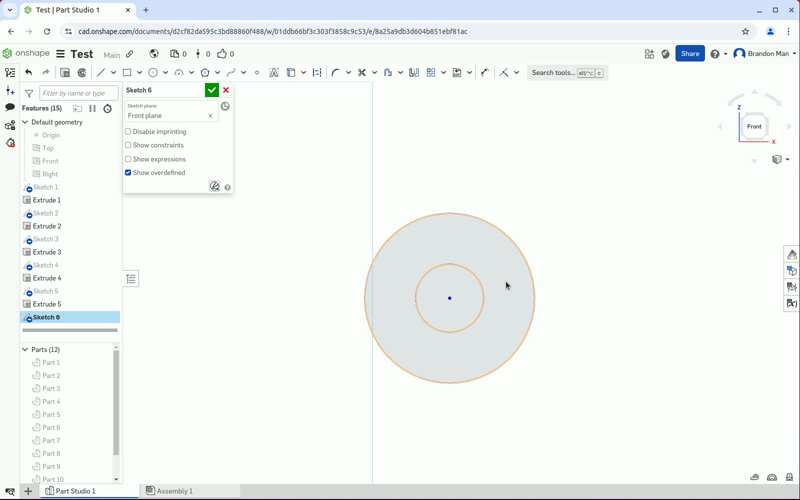
click(506, 281)
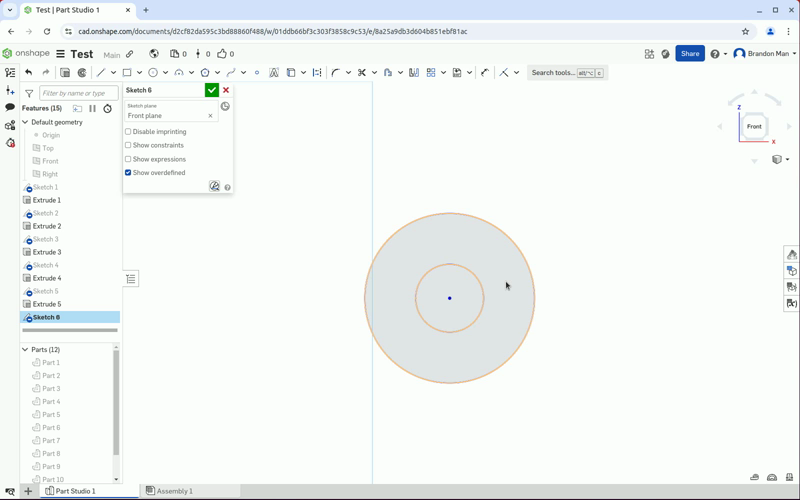
scroll(-6)
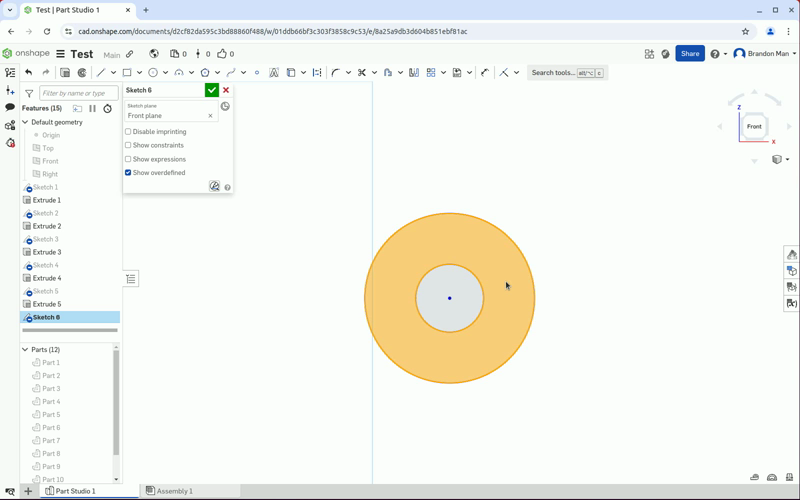
scroll(-6)
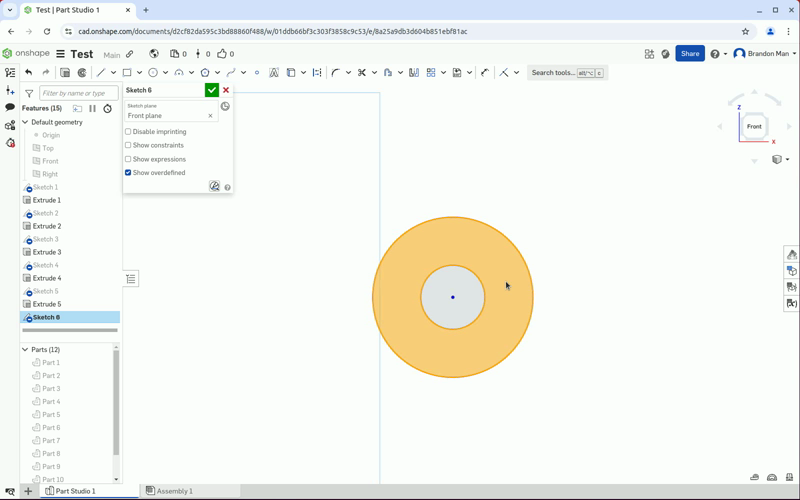
scroll(-6)
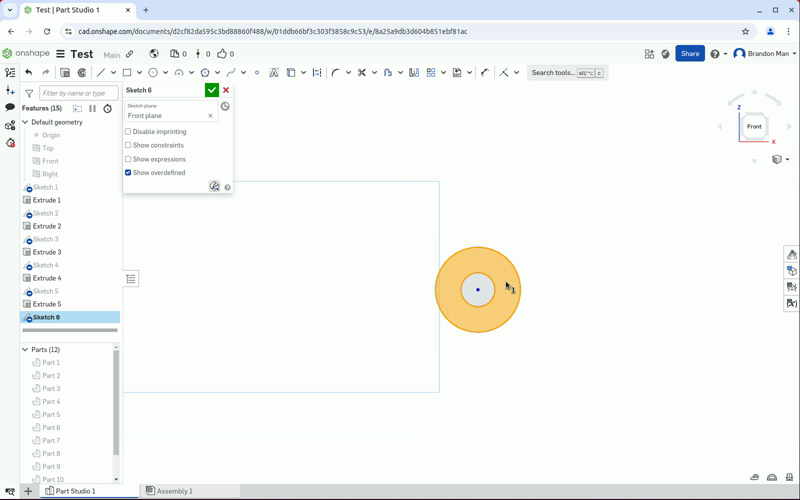
scroll(-6)
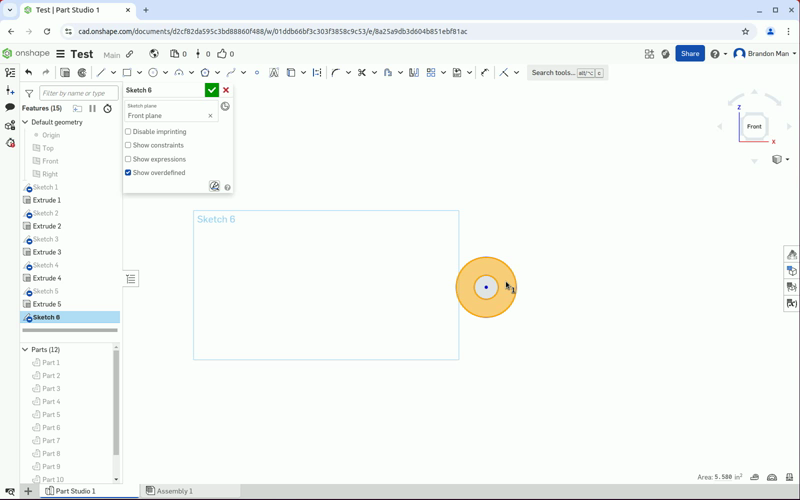
scroll(-6)
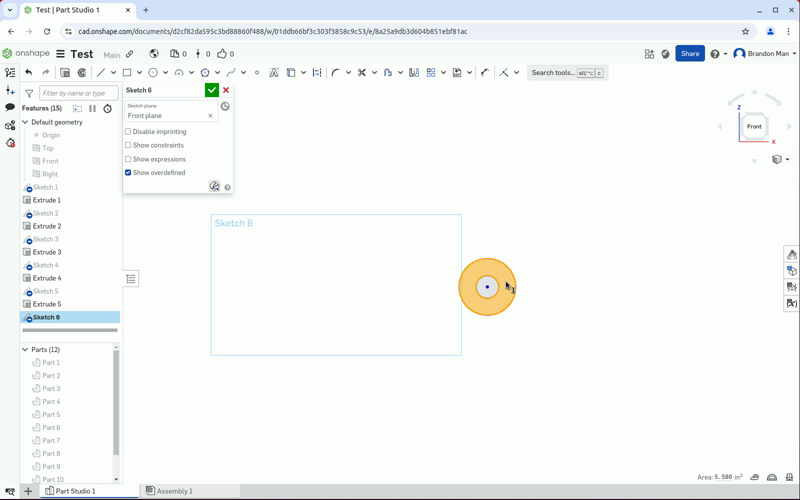
scroll(-6)
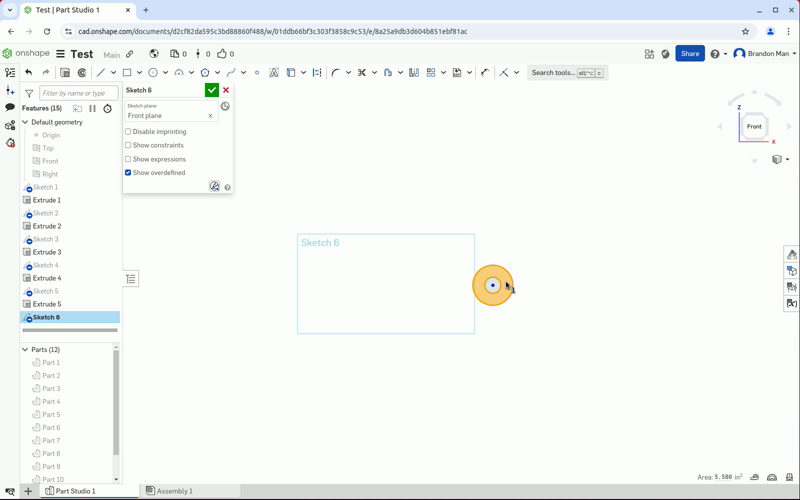
scroll(-6)
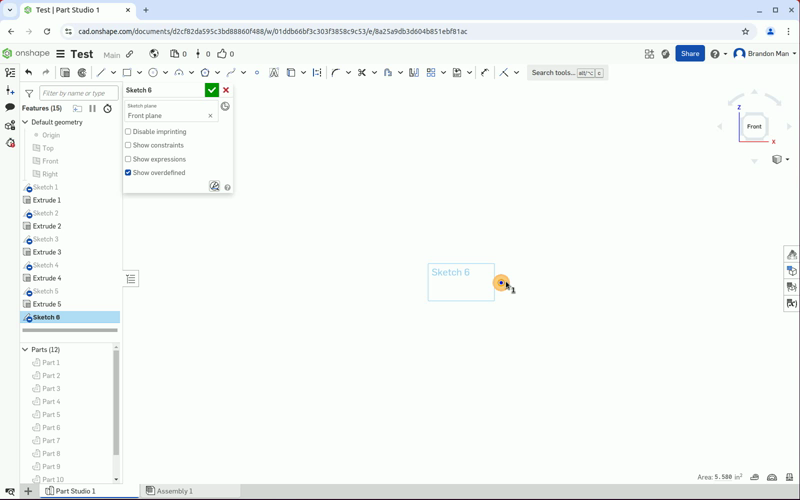
mouse_move(69, 352)
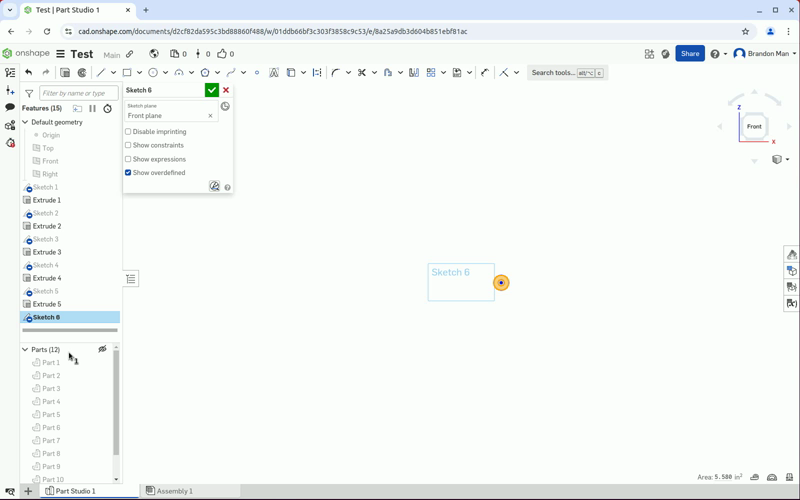
key(shift+y)
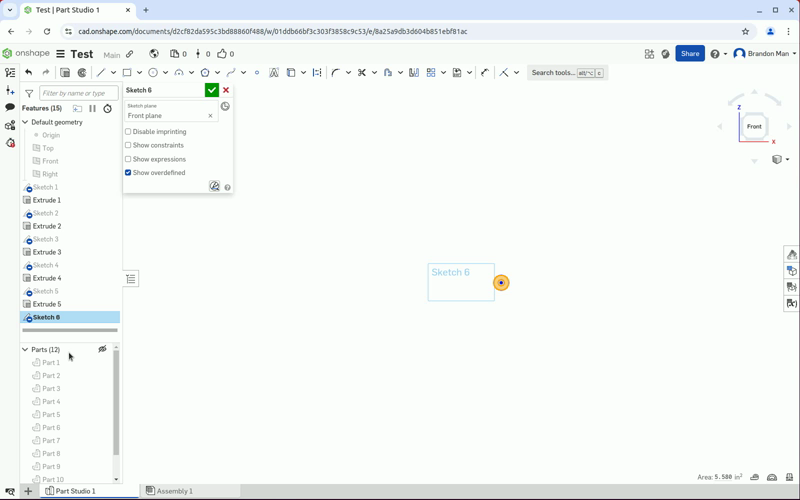
key(shift+e)
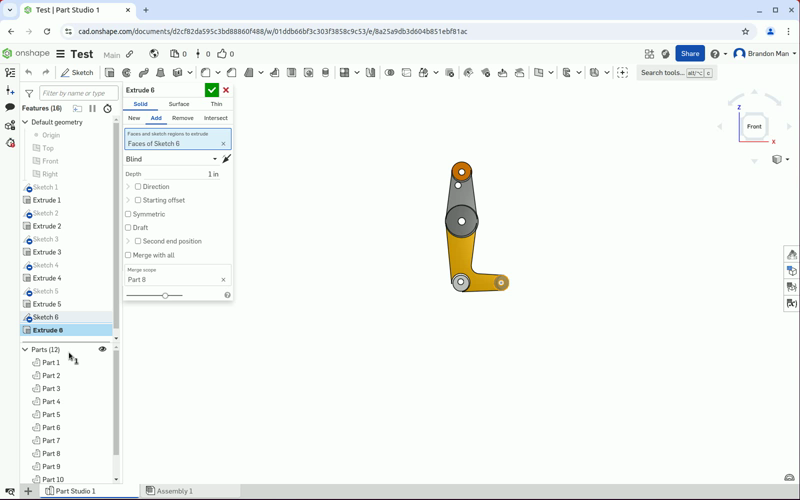
mouse_move(143, 106)
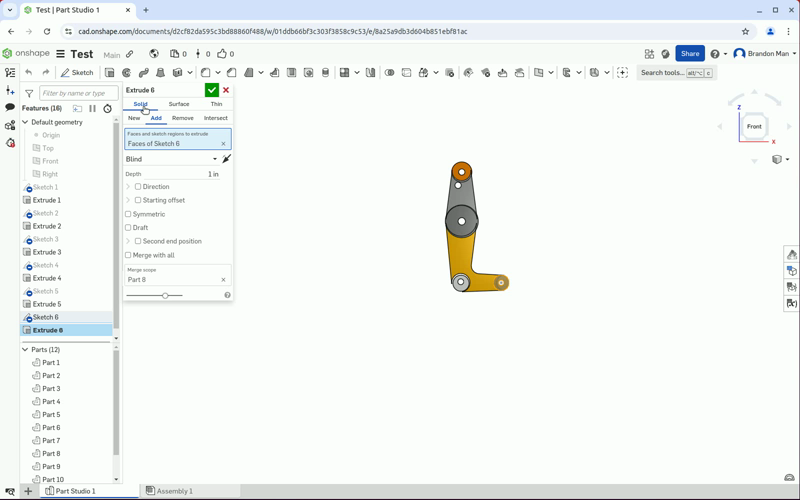
click(143, 106)
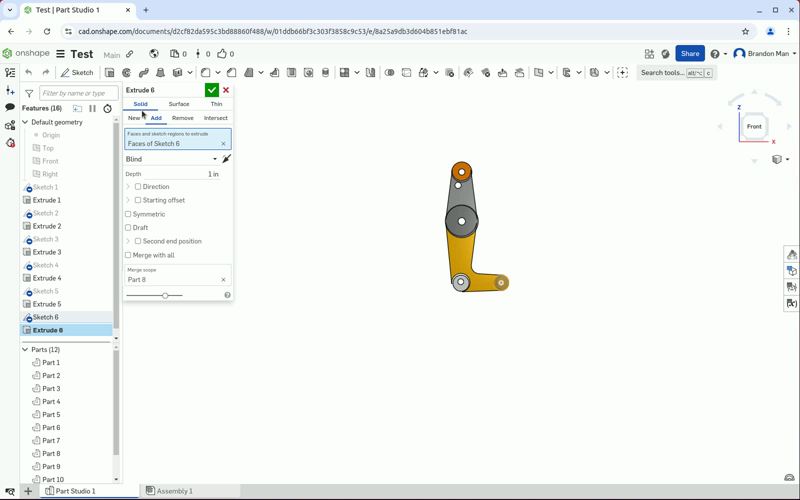
mouse_move(137, 120)
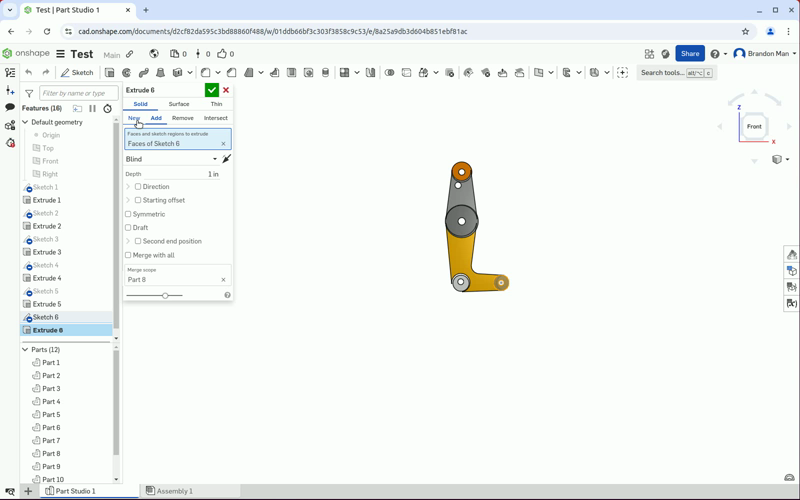
click(137, 120)
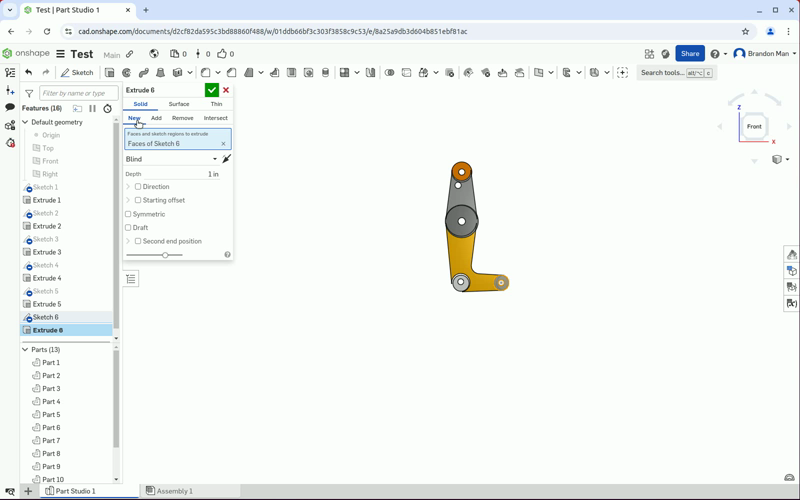
key(tab, 4)
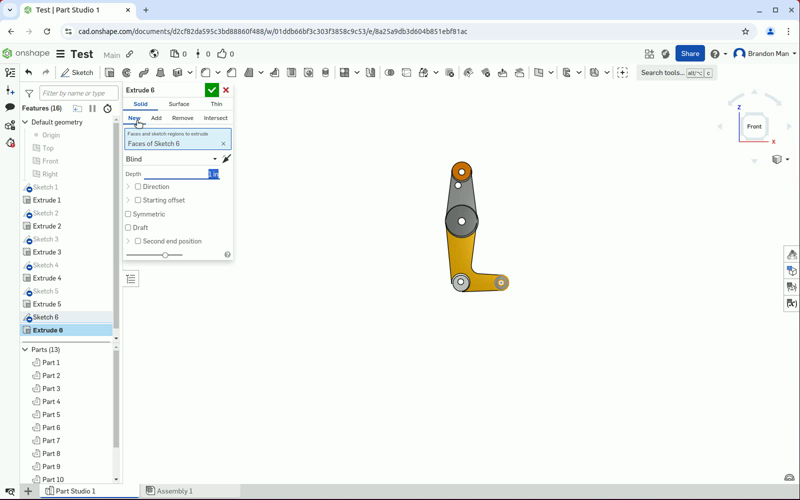
text(0.481)
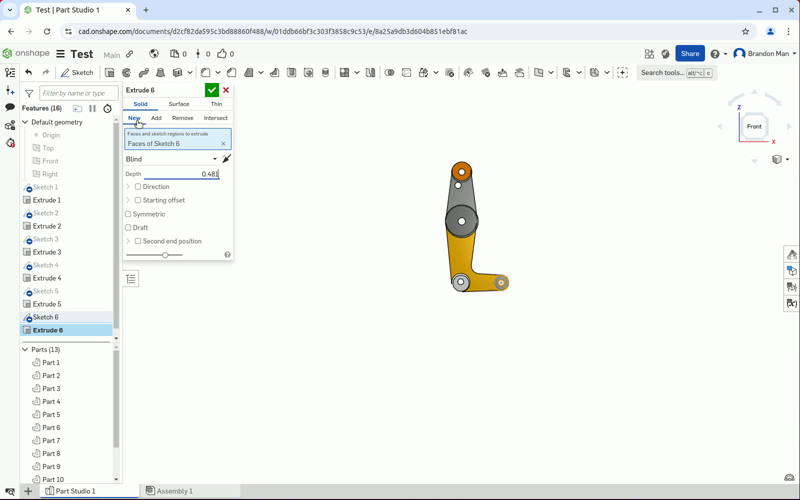
key(enter)
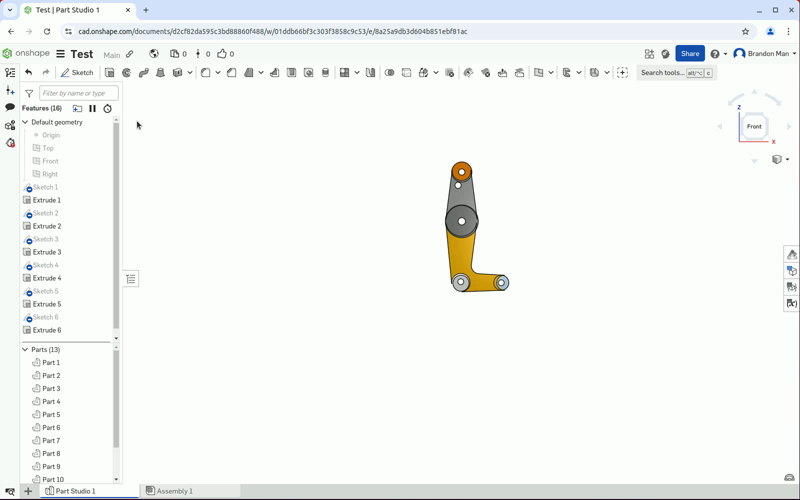
key(shift+h)
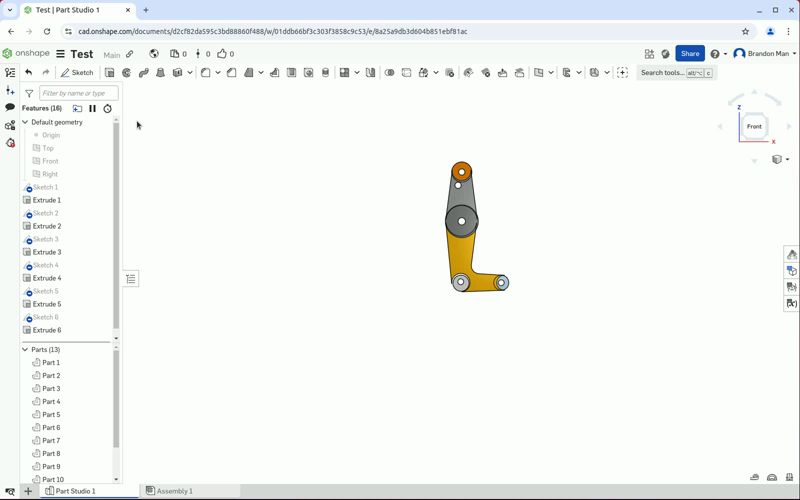
key(shift+h)
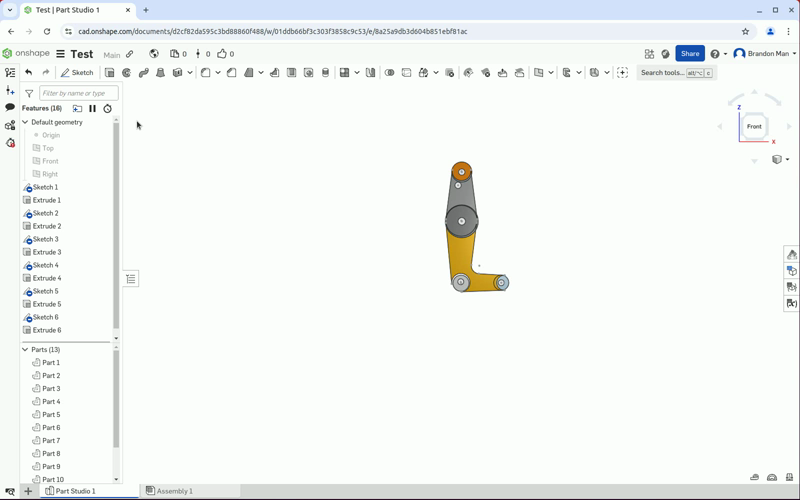
key(shift+7)
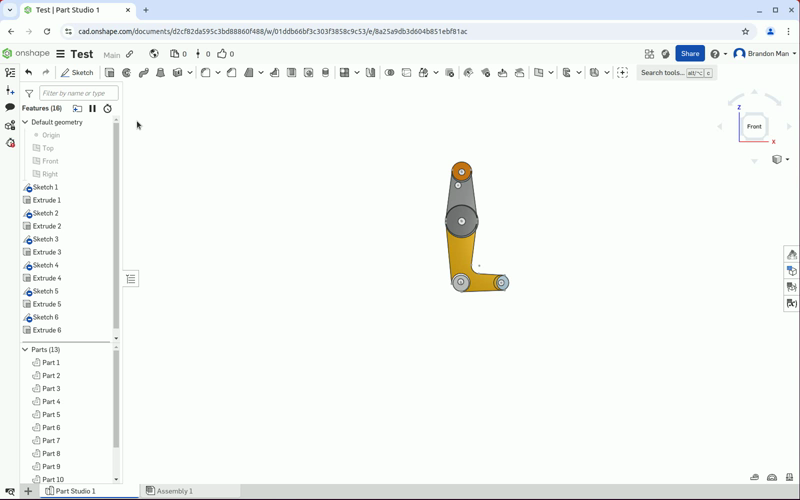
key(left, 2)
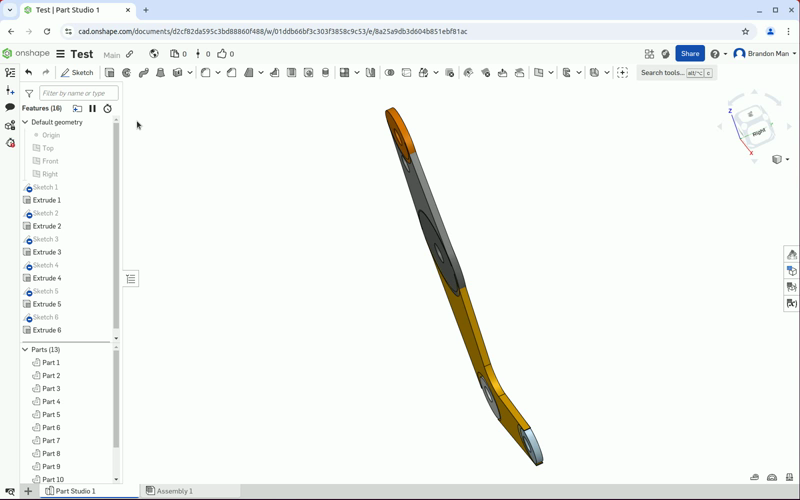
key(down, 2)
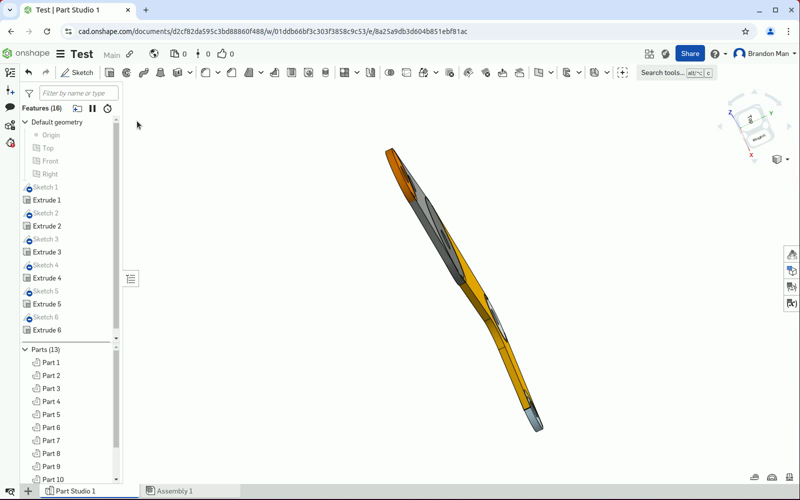
key(up, 2)
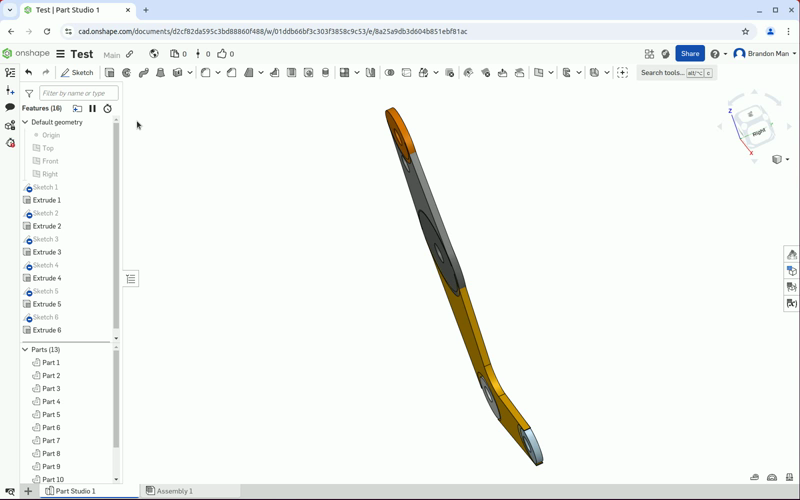
key(right, 2)
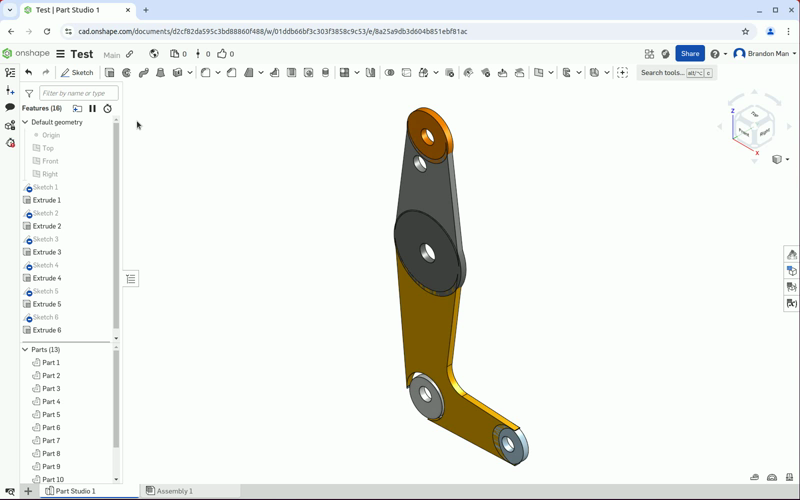
mouse_move(69, 189)
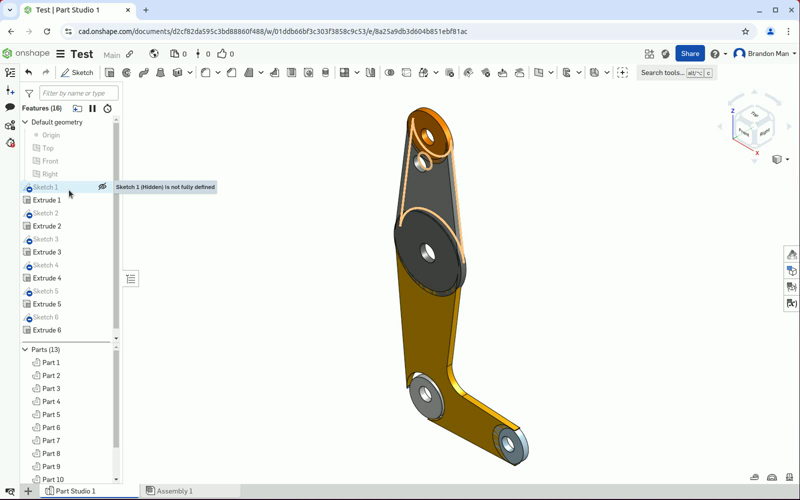
click(69, 189)